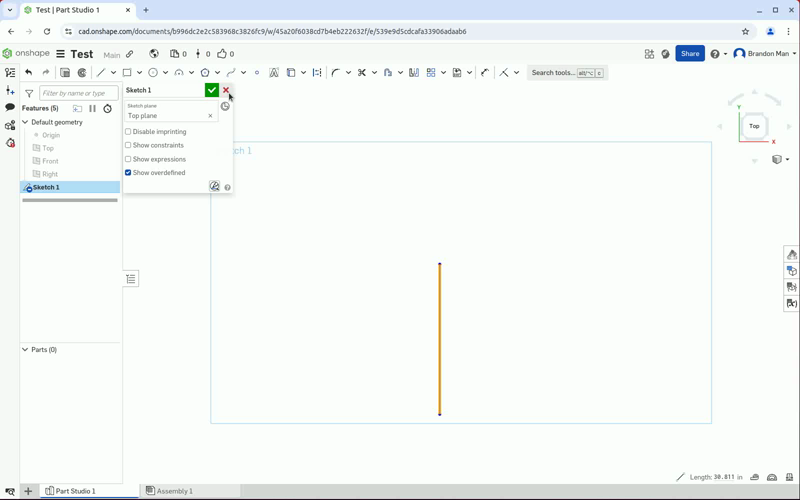
key(shift+h)
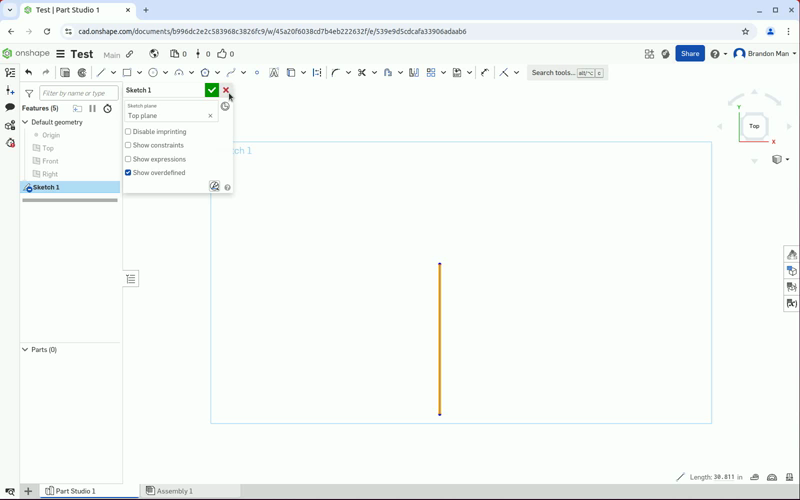
key(shift+s)
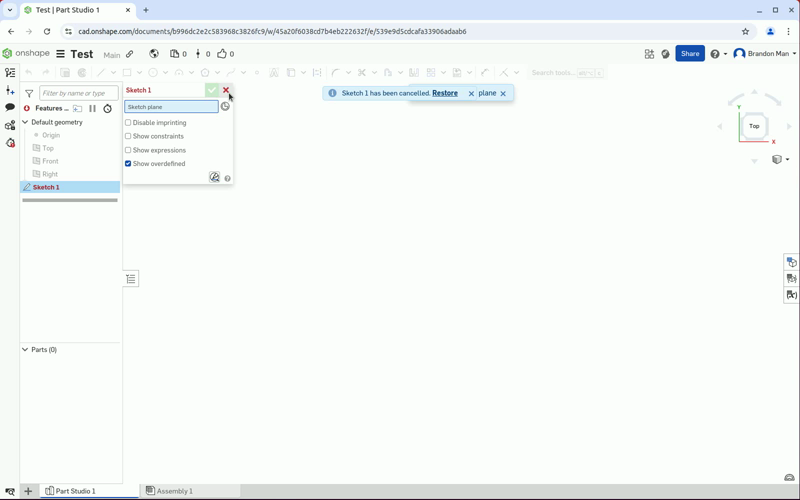
mouse_move(73, 150)
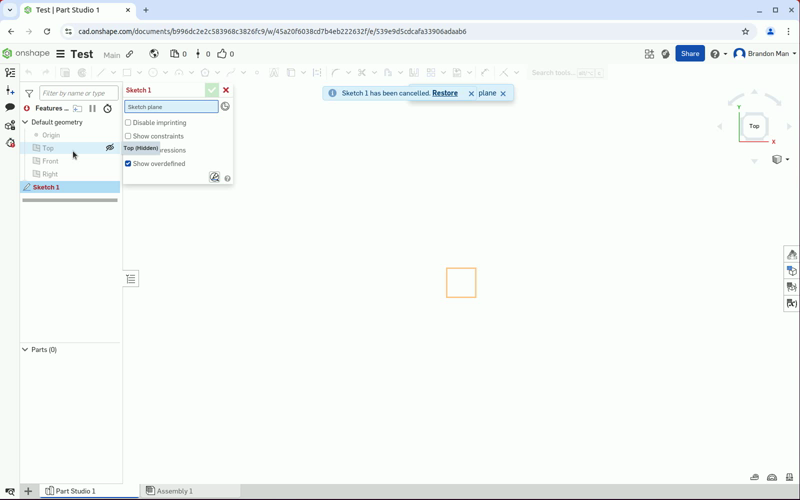
click(73, 150)
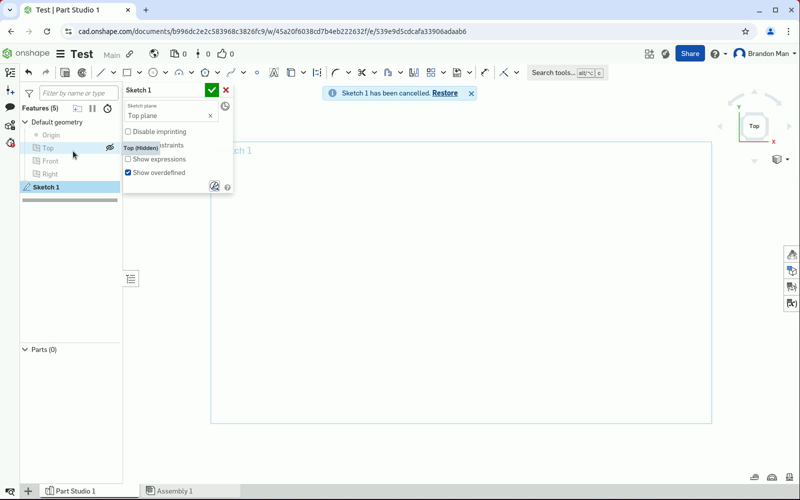
mouse_move(73, 352)
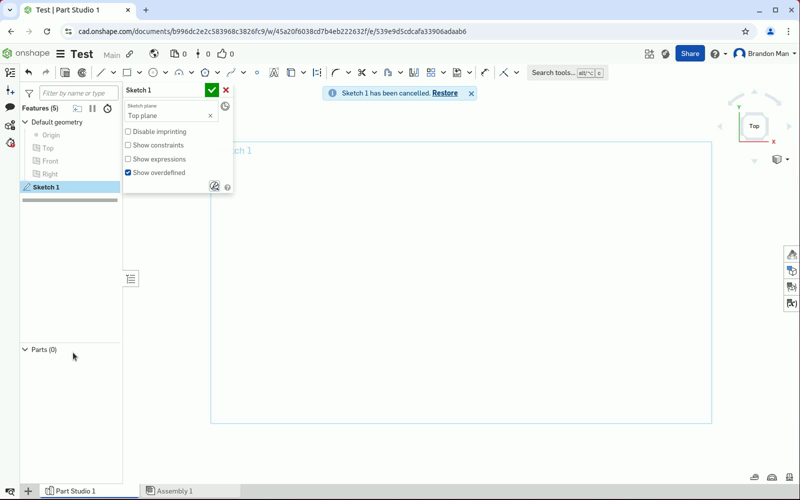
key(y)
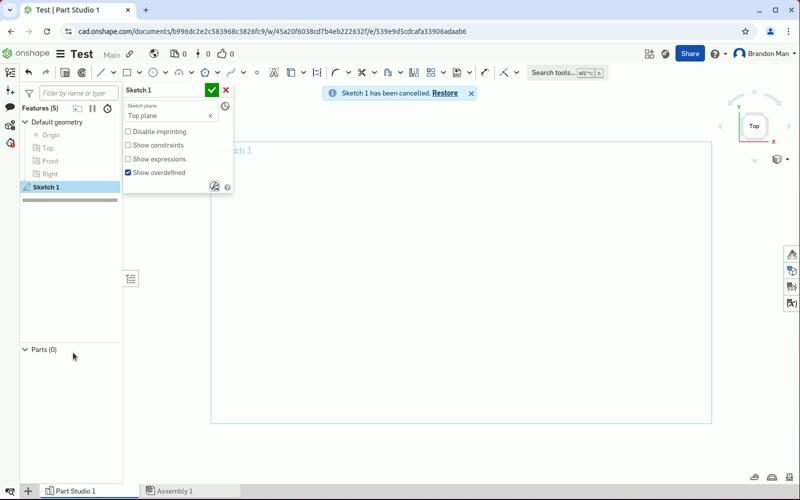
key(l)
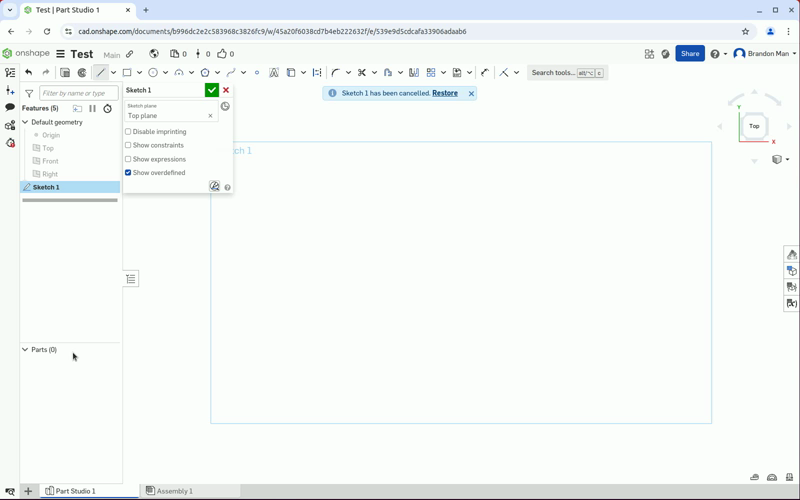
key_down(shift)
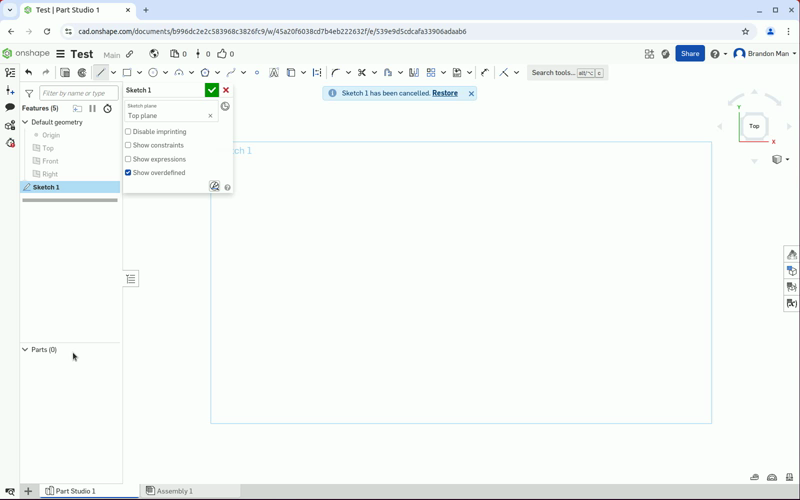
mouse_move(460, 196)
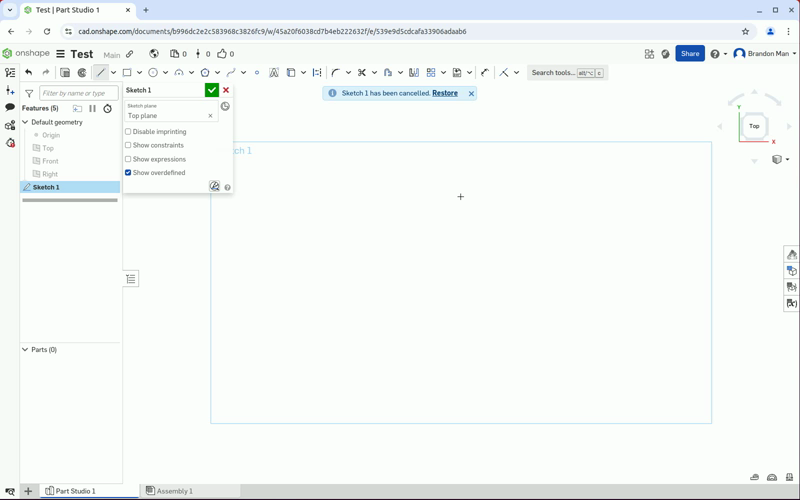
click(460, 196)
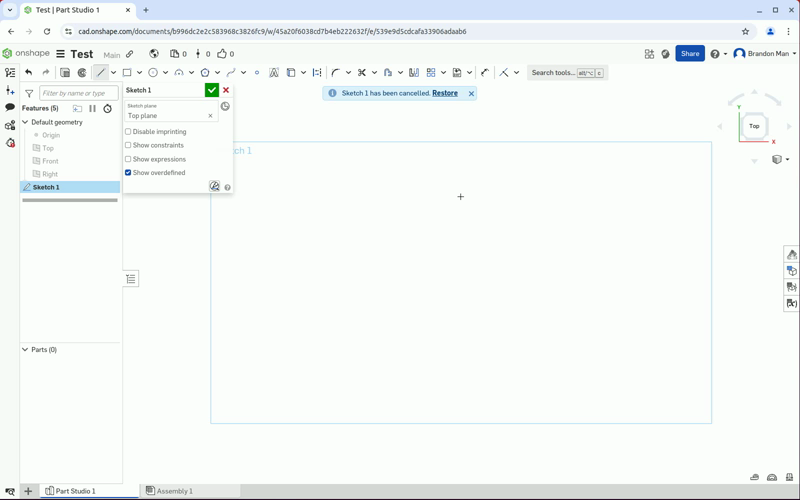
key_up(shift)
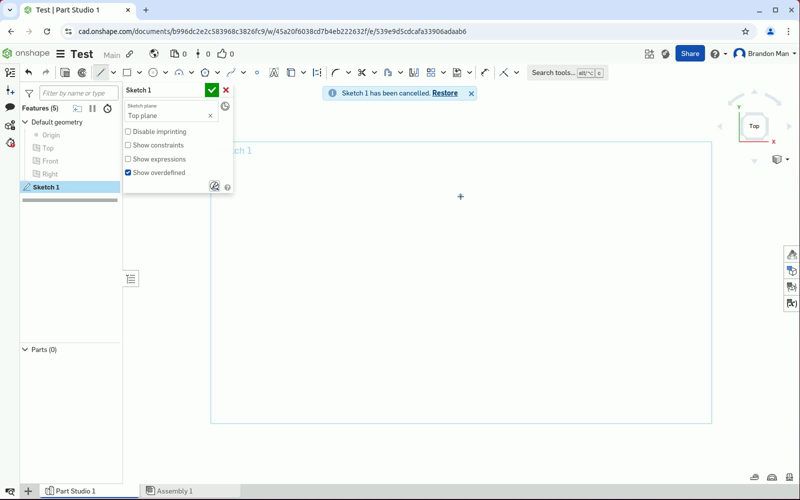
key_down(shift)
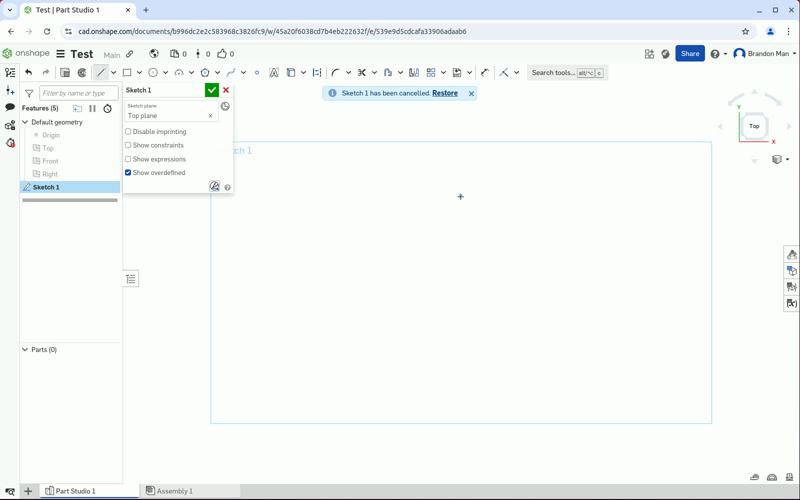
mouse_move(533, 196)
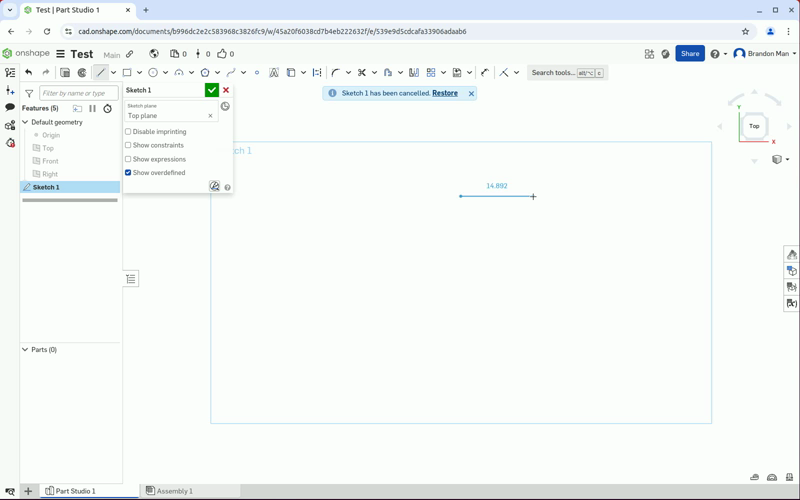
click(533, 196)
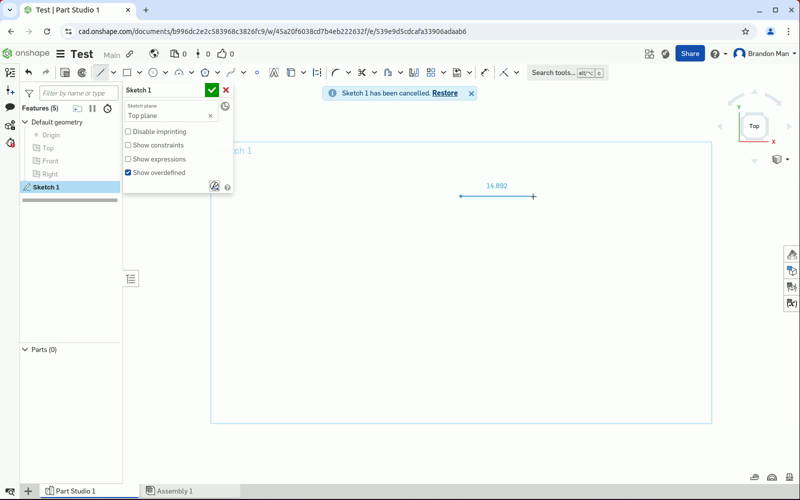
key_up(shift)
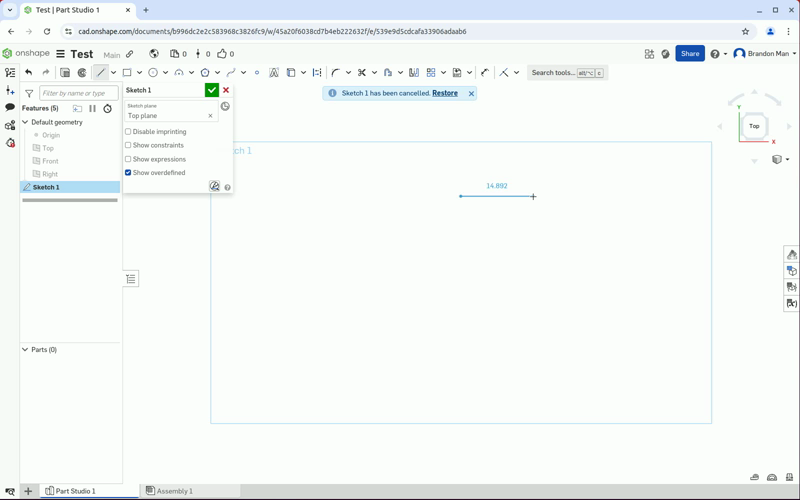
key_down(shift)
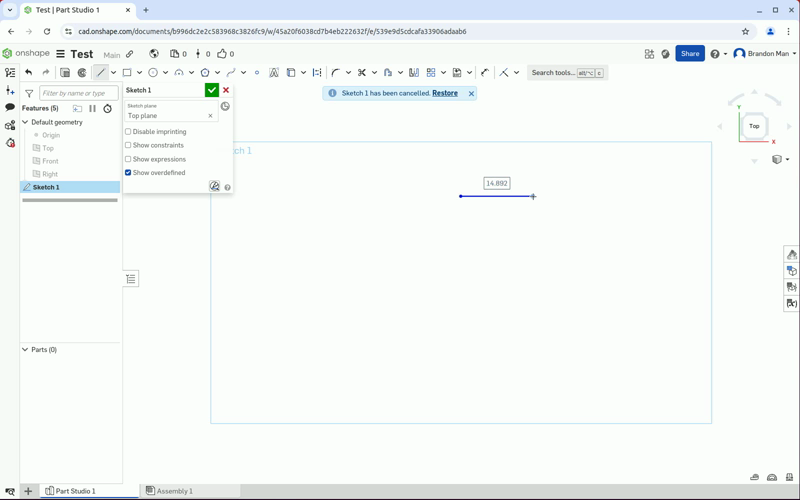
mouse_move(533, 366)
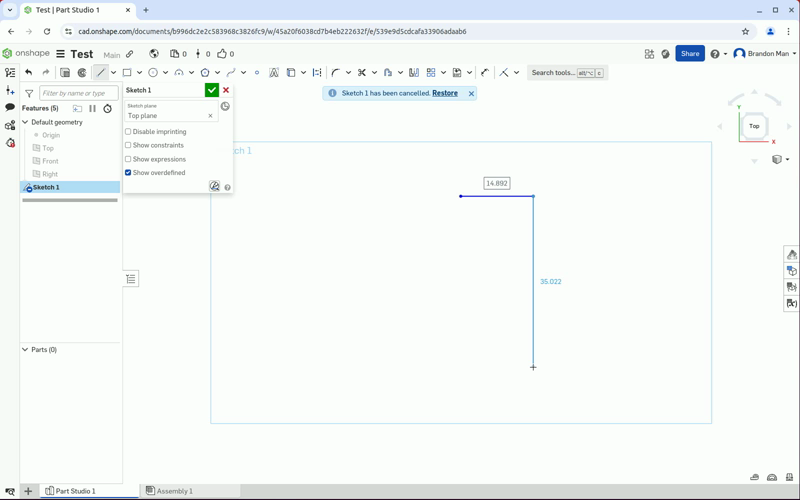
click(533, 366)
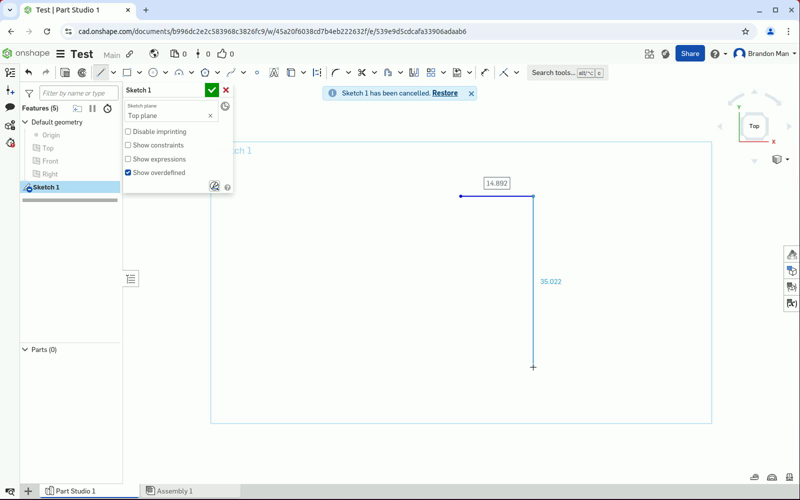
key_up(shift)
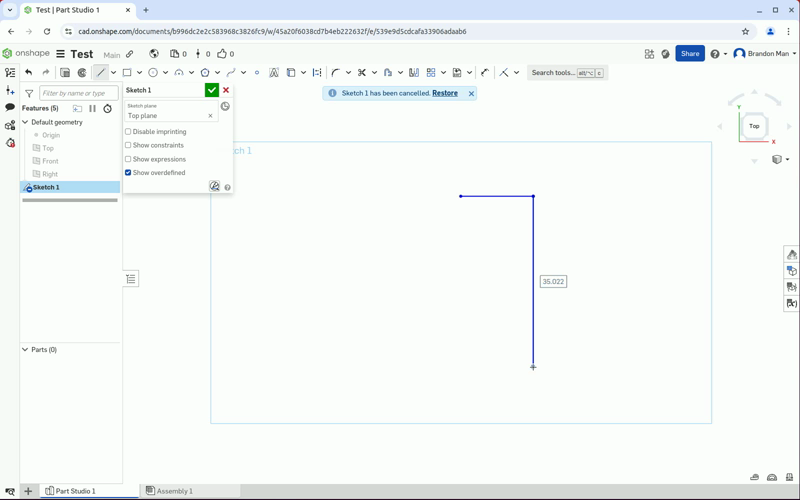
key_down(shift)
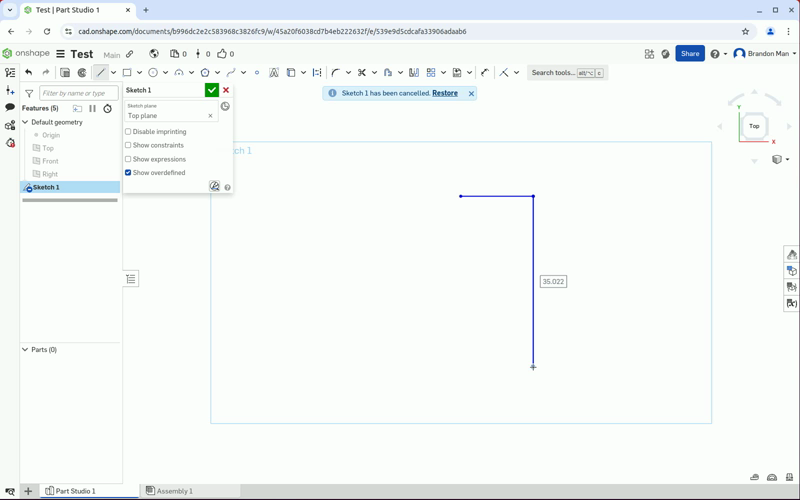
mouse_move(563, 366)
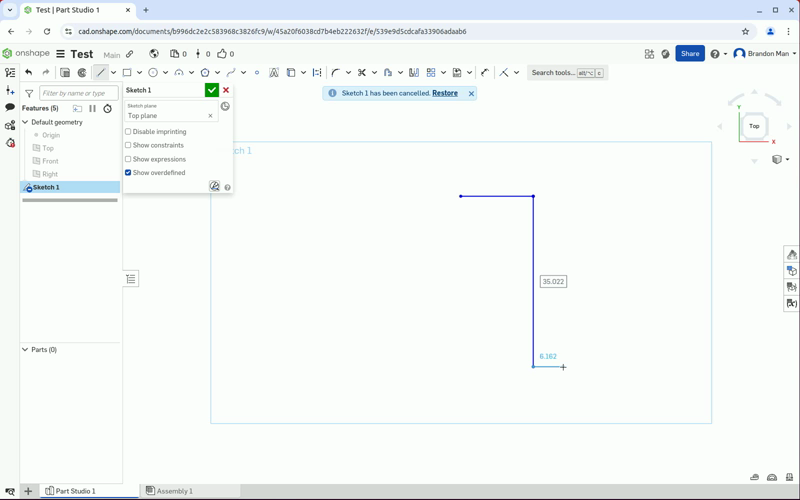
mouse_move(533, 368)
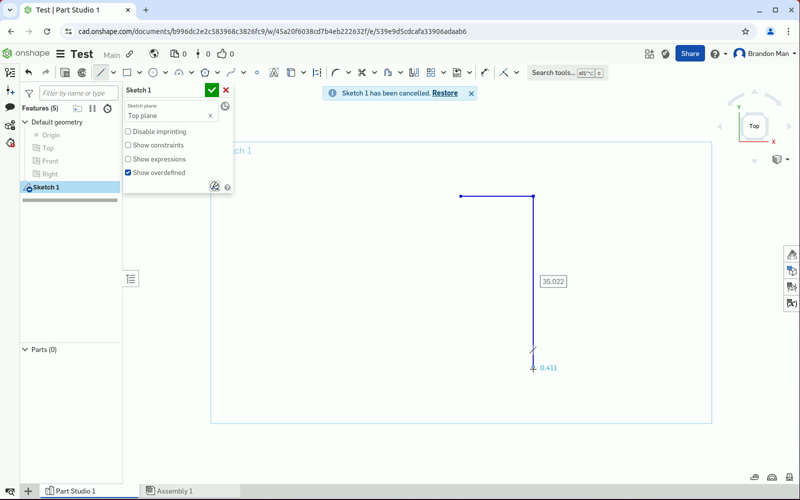
scroll(6)
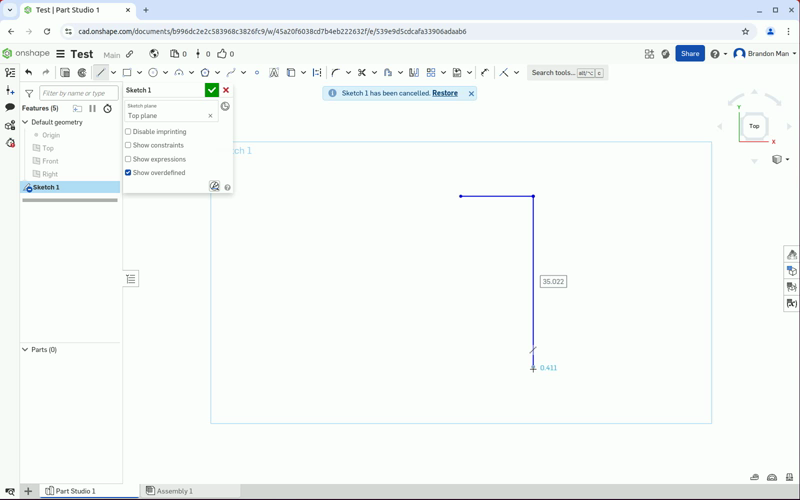
scroll(6)
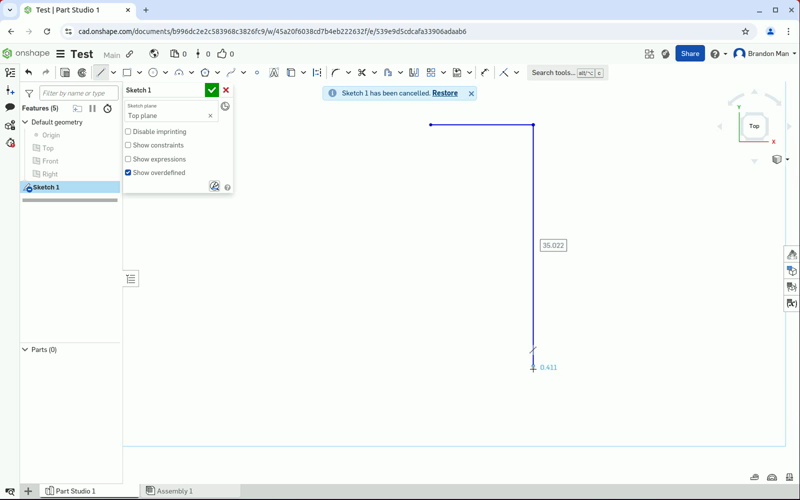
scroll(6)
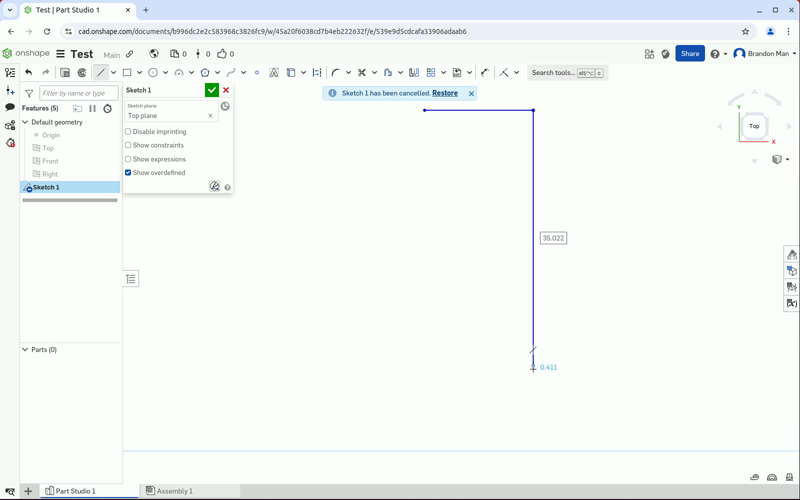
scroll(6)
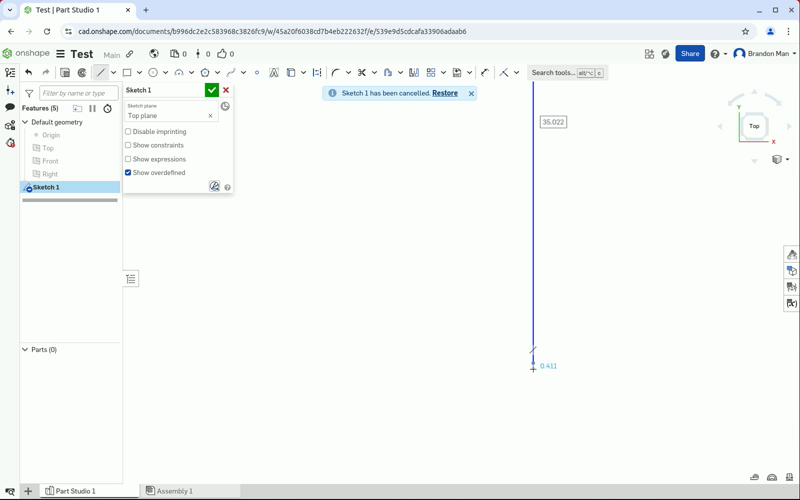
scroll(6)
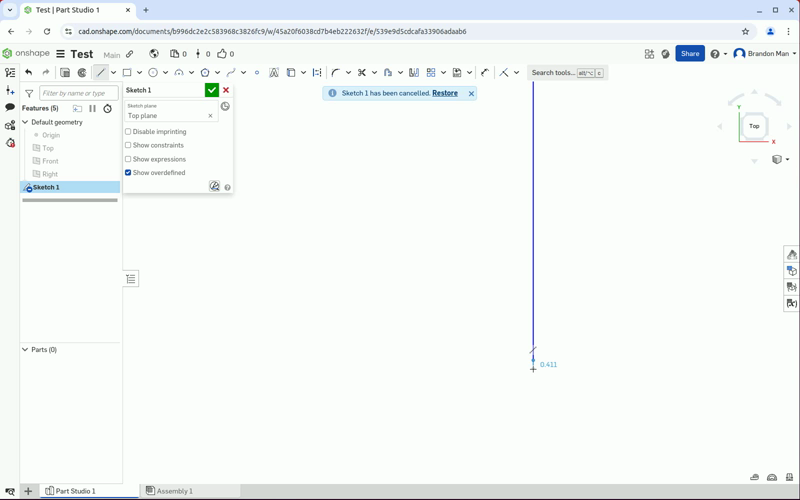
scroll(6)
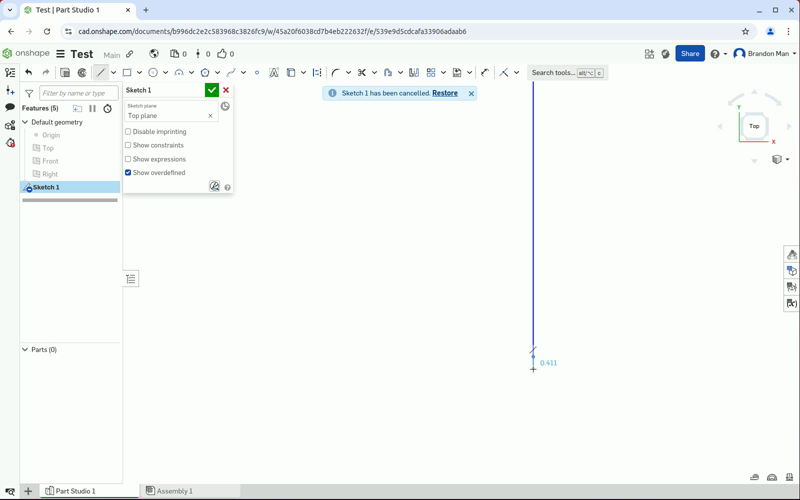
scroll(6)
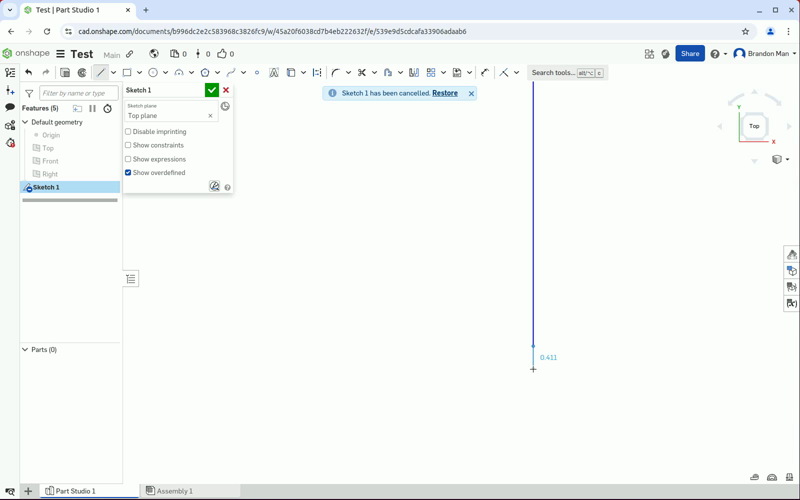
click(533, 368)
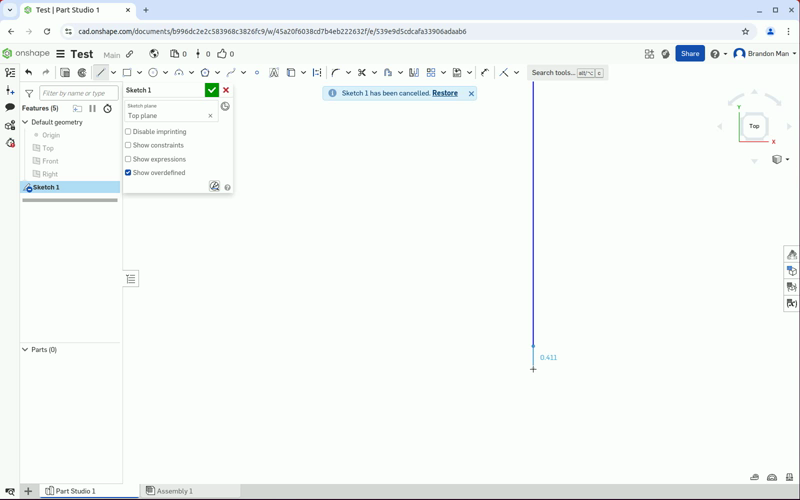
scroll(-6)
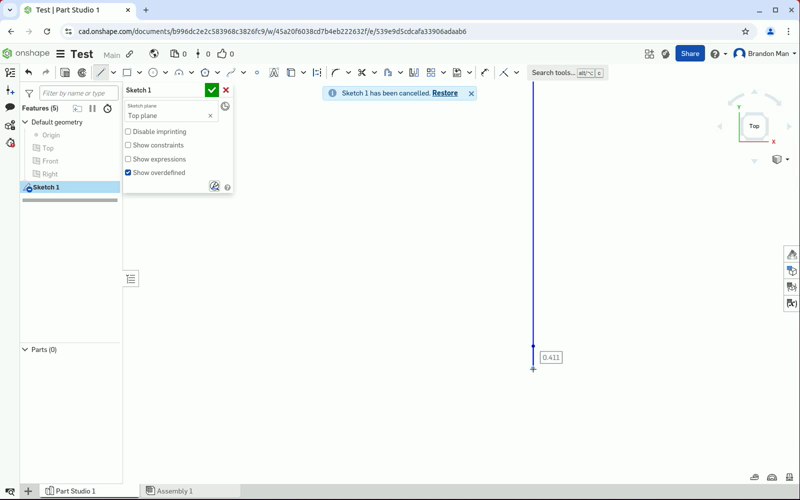
scroll(-6)
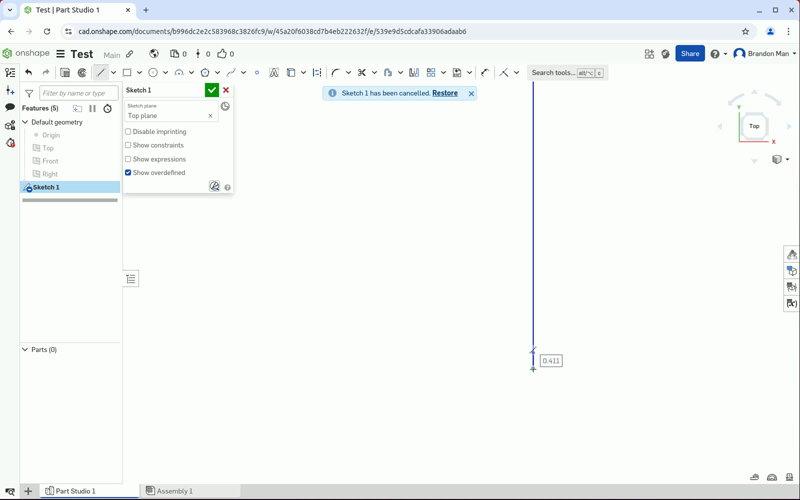
scroll(-6)
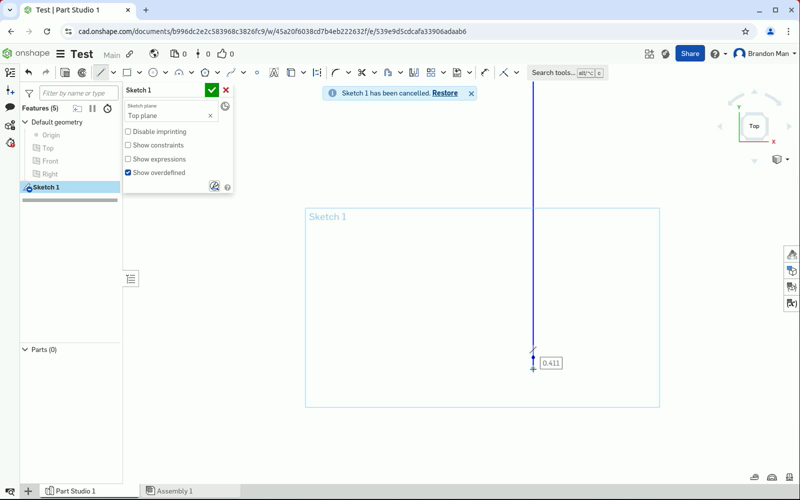
scroll(-6)
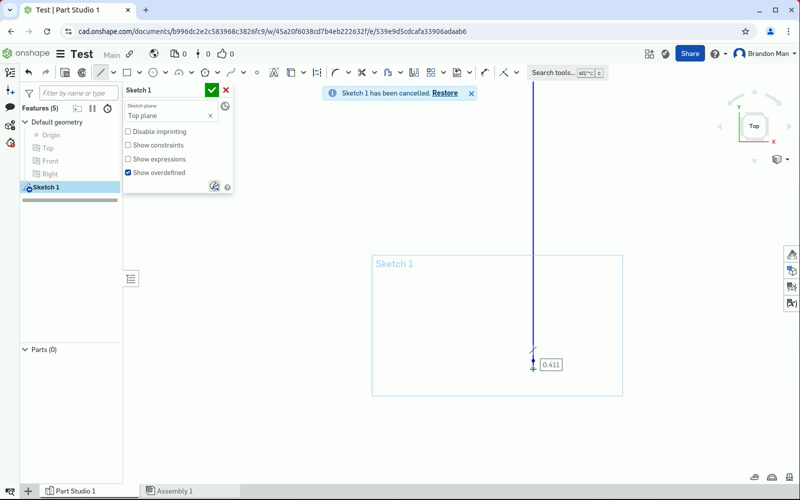
scroll(-6)
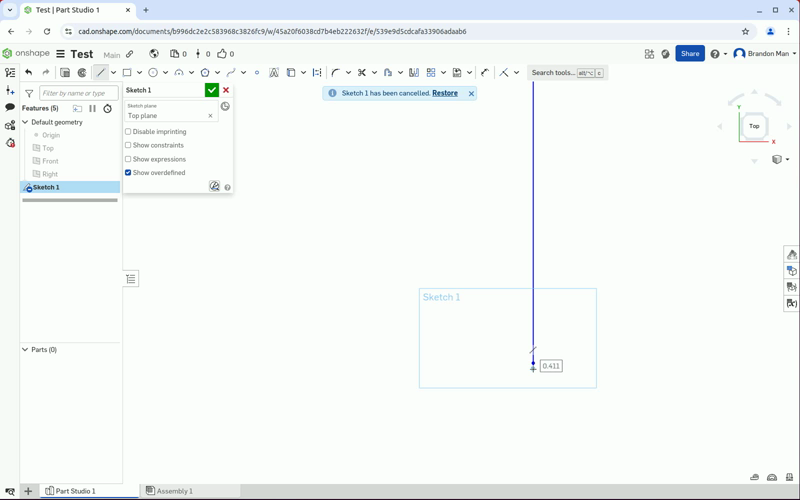
scroll(-6)
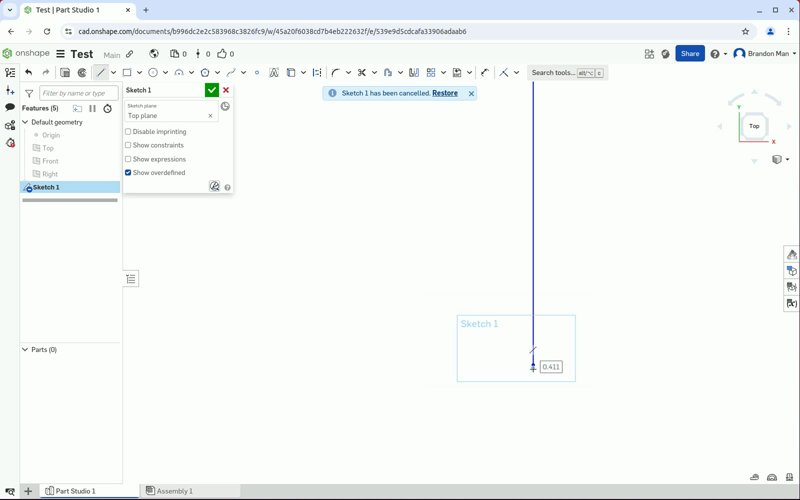
scroll(-6)
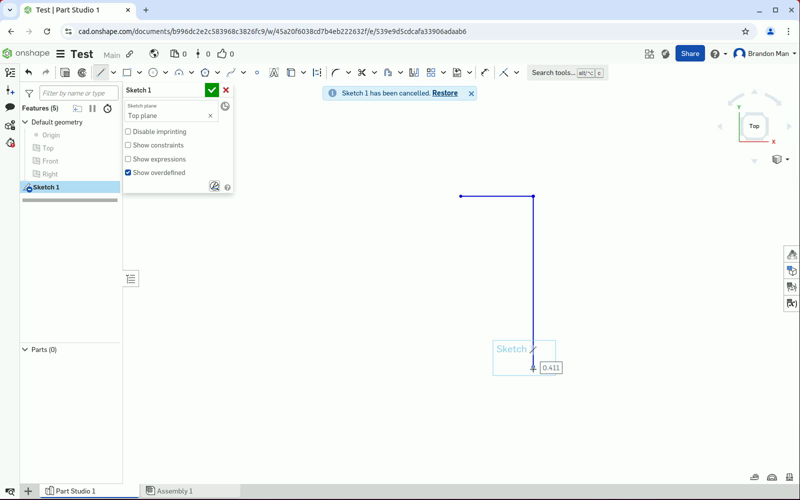
key_up(shift)
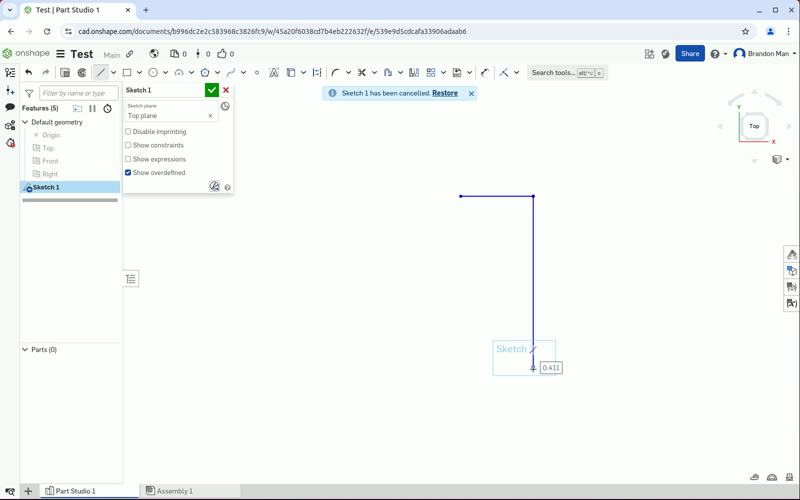
key_down(shift)
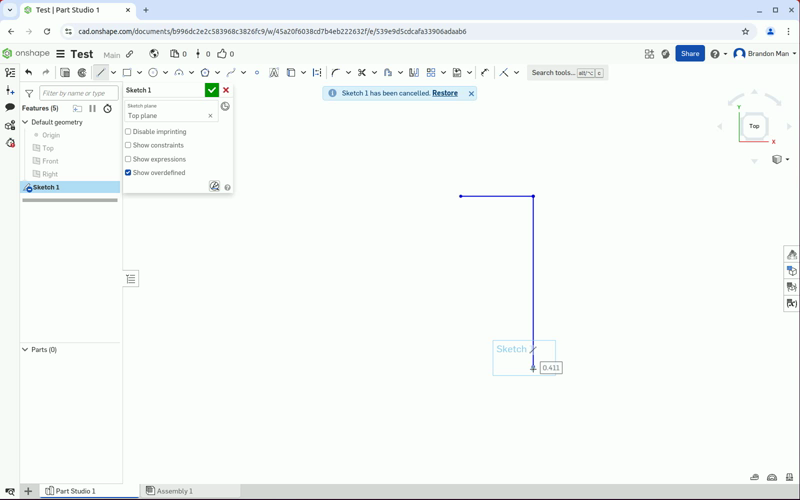
mouse_move(563, 368)
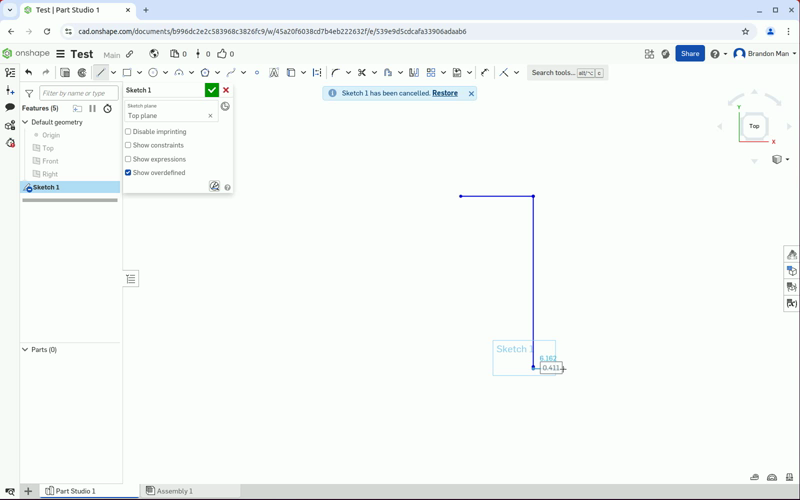
mouse_move(537, 368)
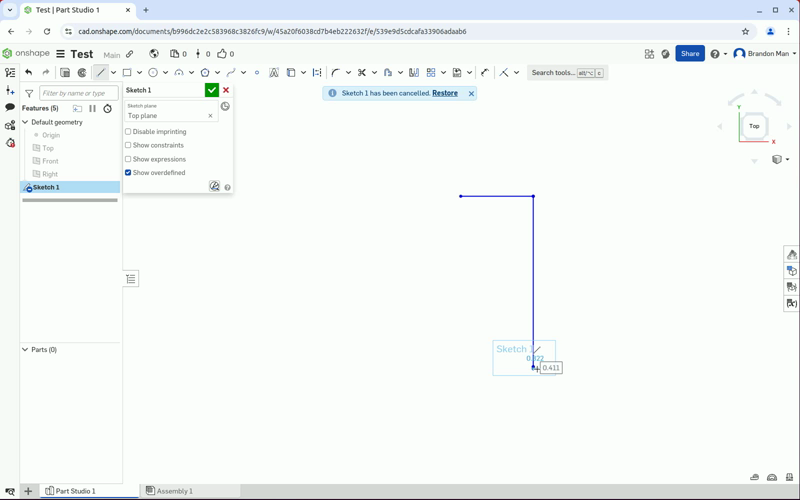
scroll(6)
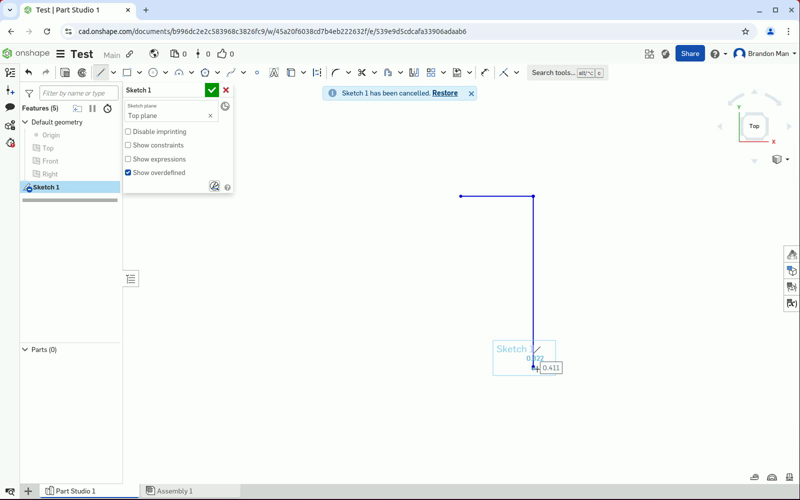
scroll(6)
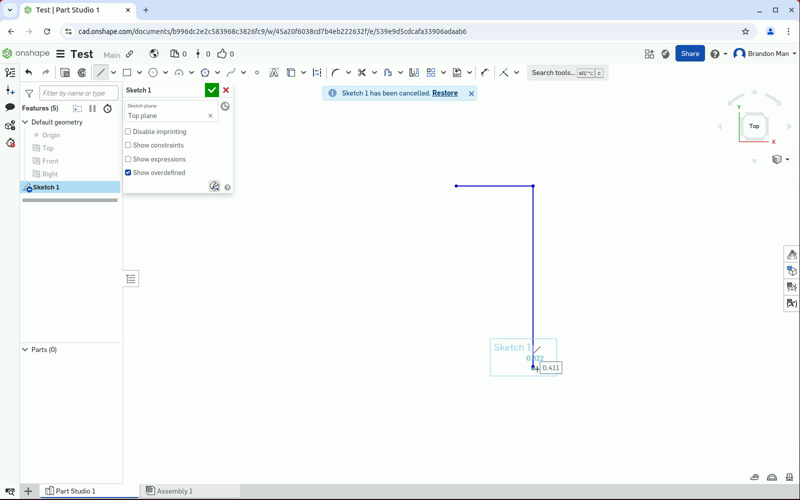
scroll(6)
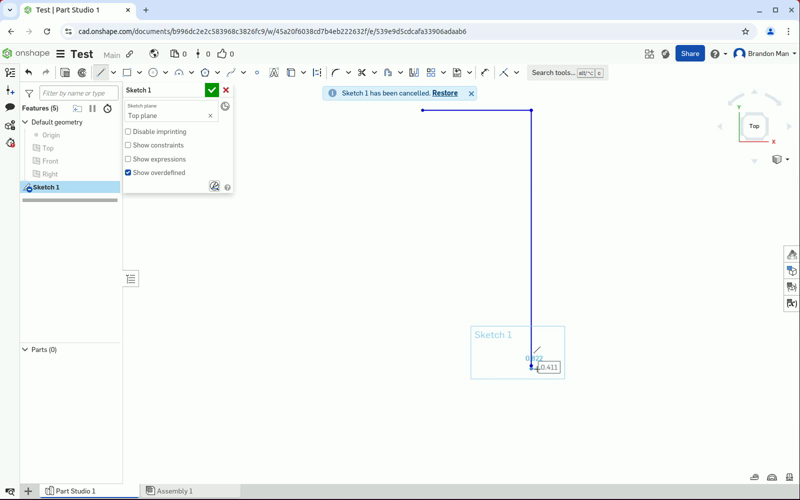
scroll(6)
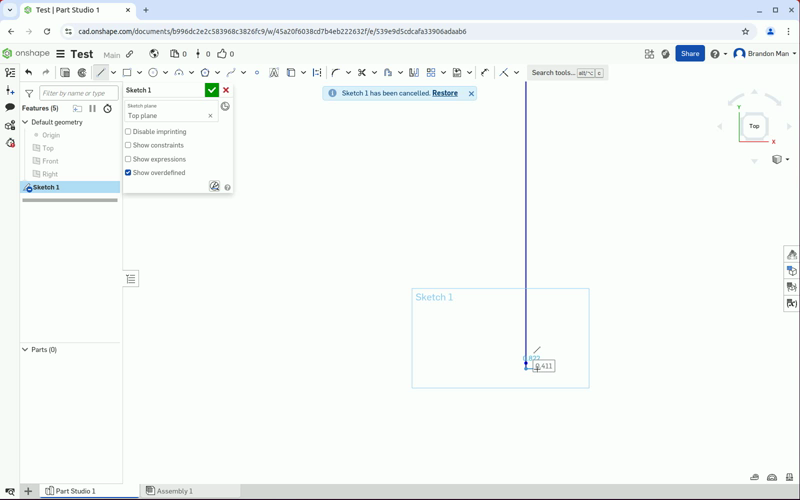
scroll(6)
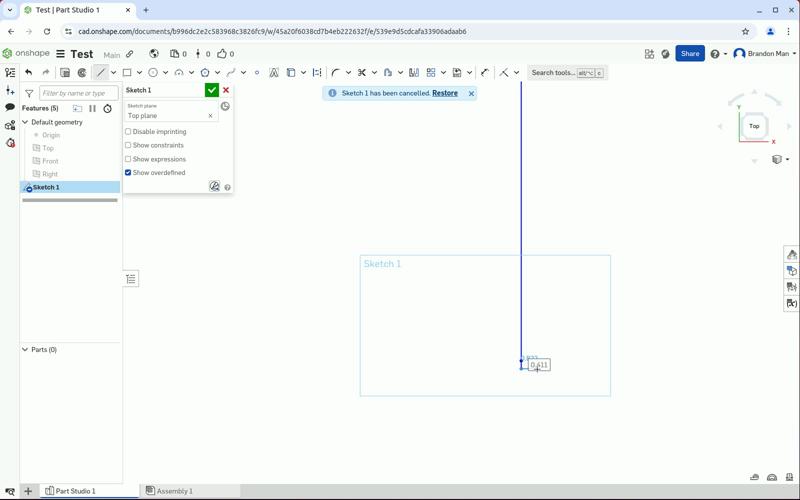
scroll(6)
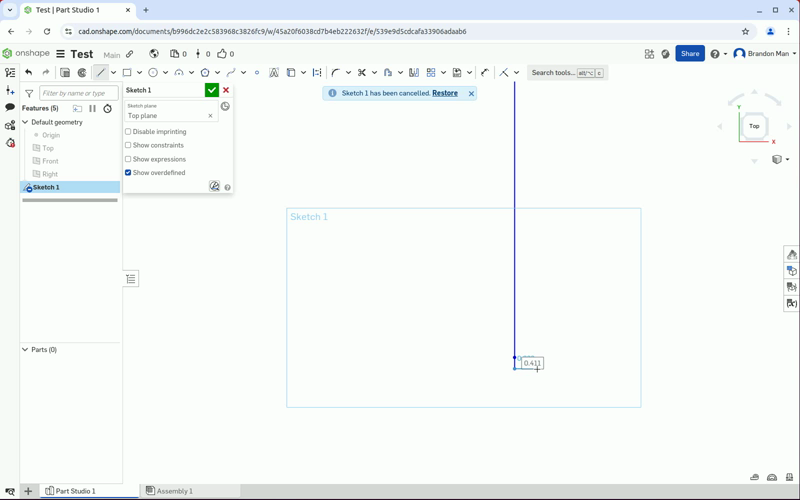
scroll(6)
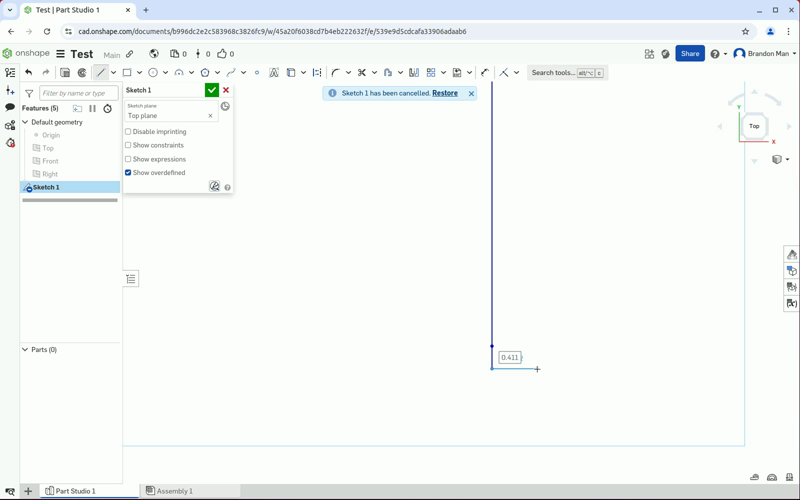
click(537, 368)
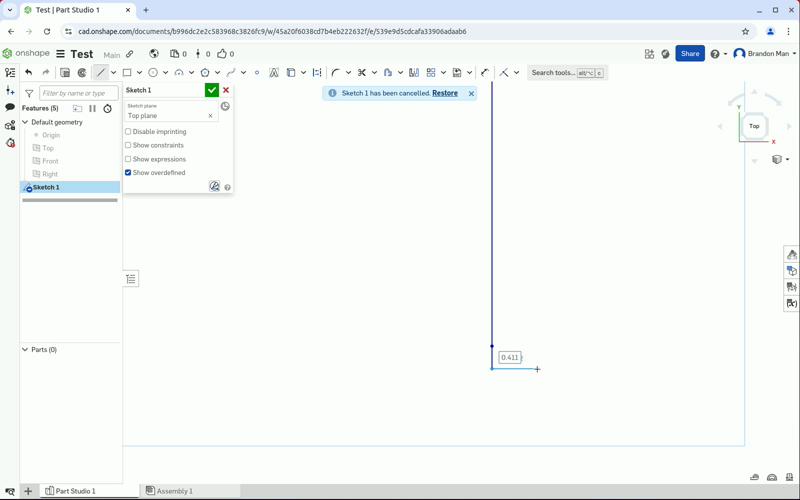
scroll(-6)
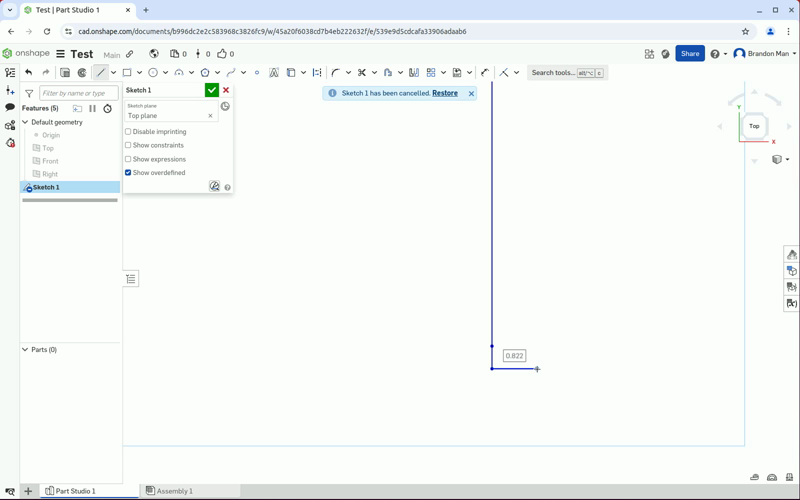
scroll(-6)
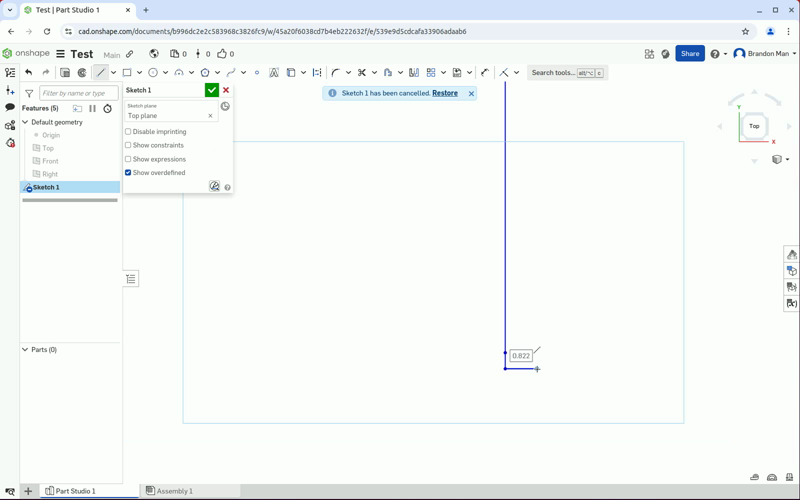
scroll(-6)
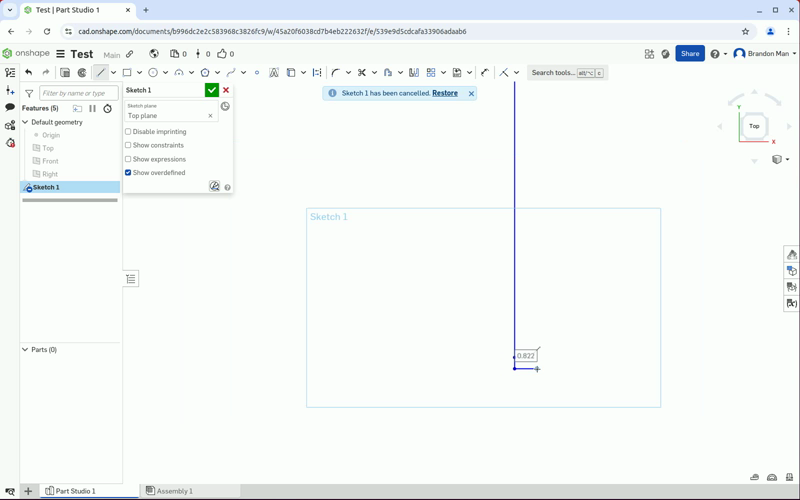
scroll(-6)
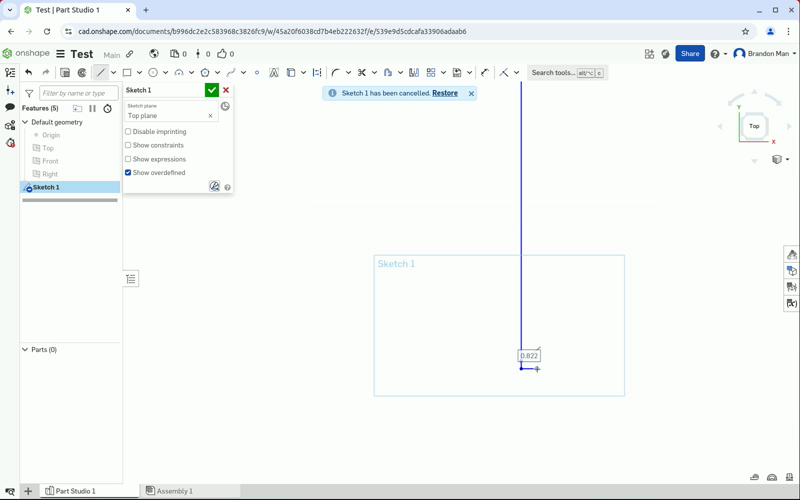
scroll(-6)
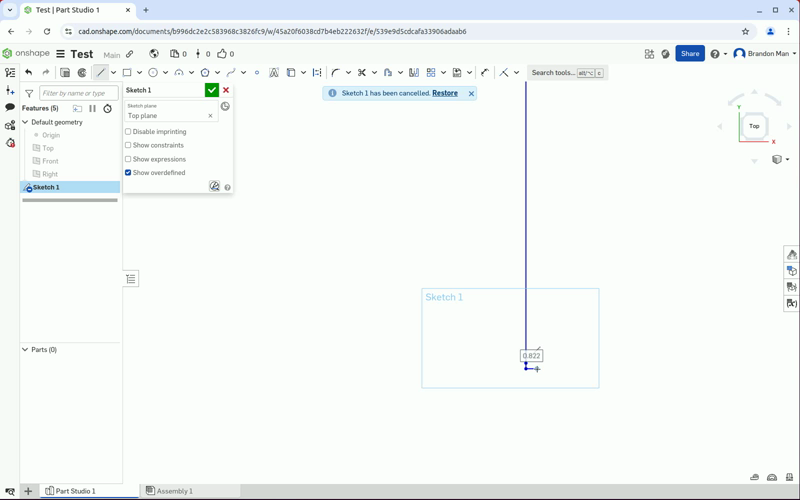
scroll(-6)
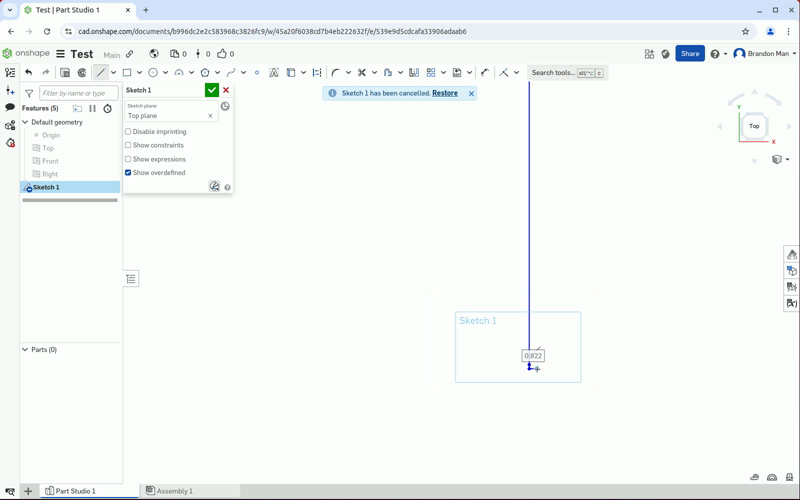
scroll(-6)
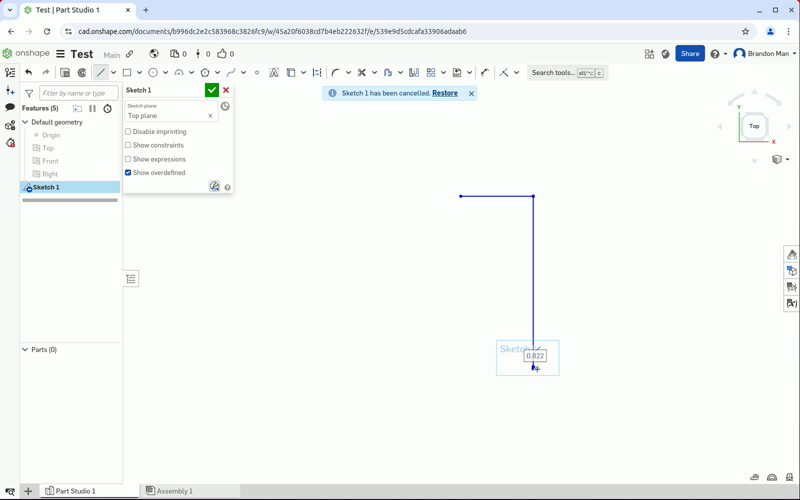
key_up(shift)
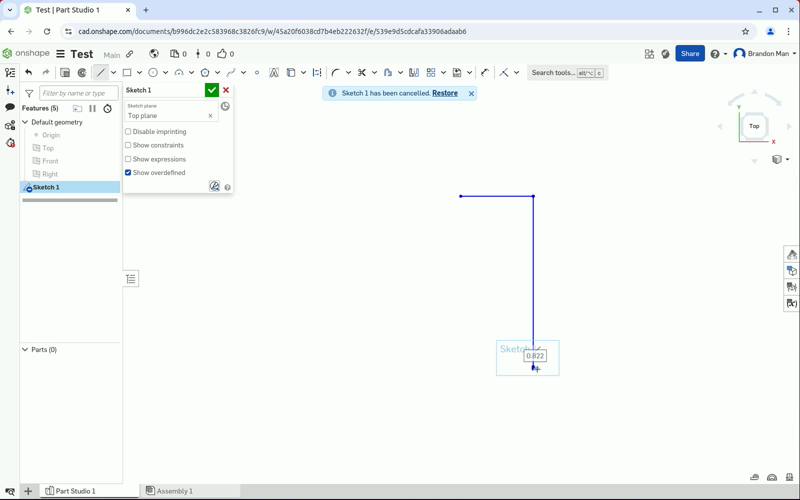
key_down(shift)
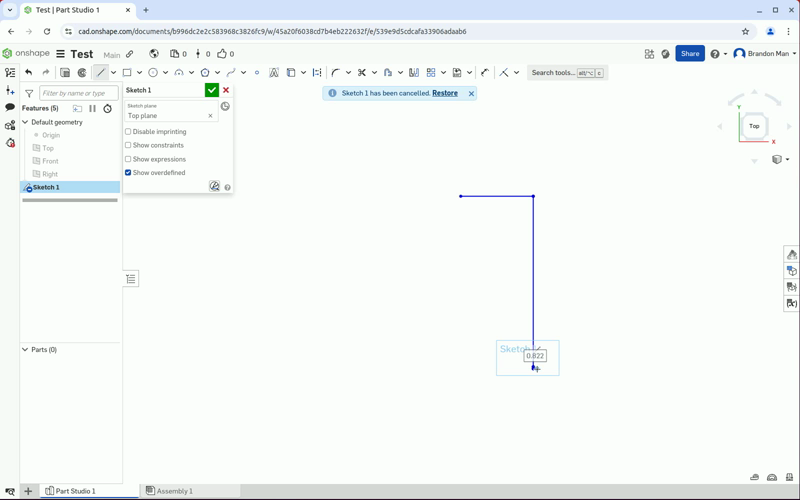
mouse_move(567, 368)
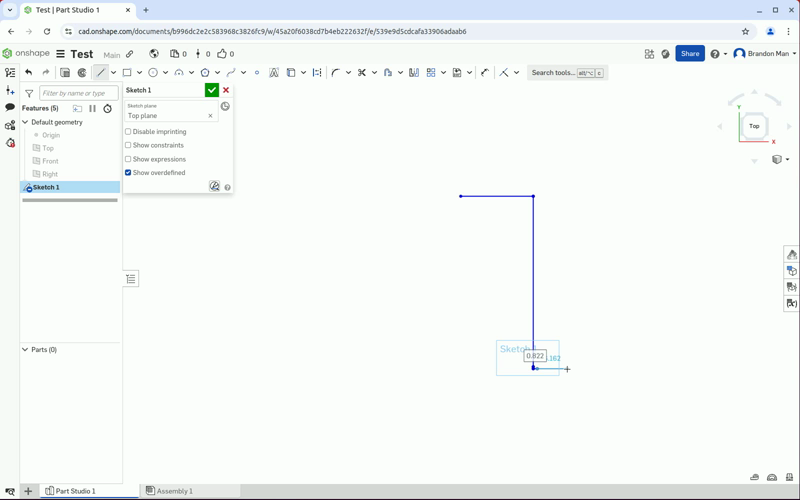
mouse_move(537, 370)
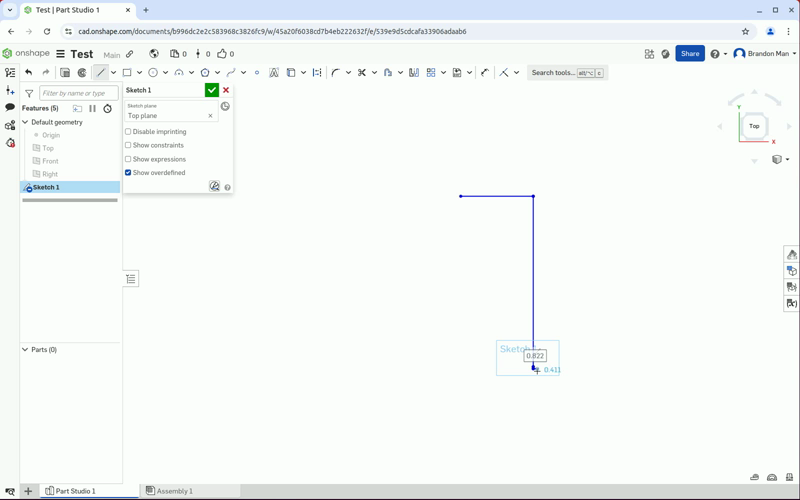
scroll(6)
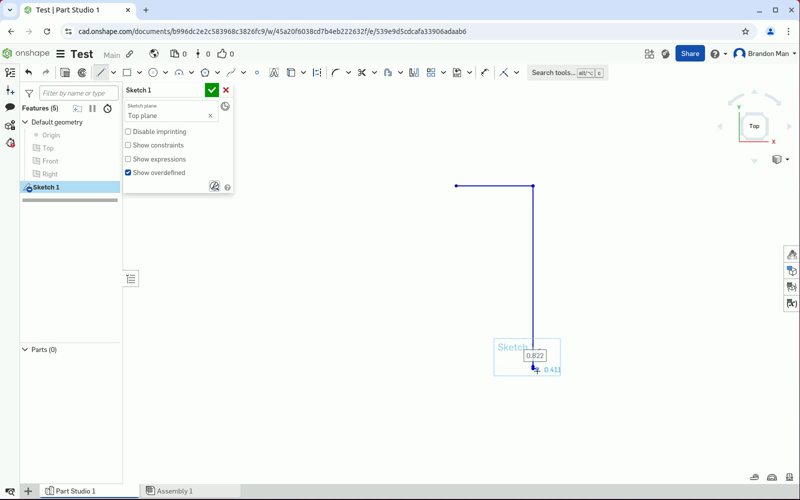
scroll(6)
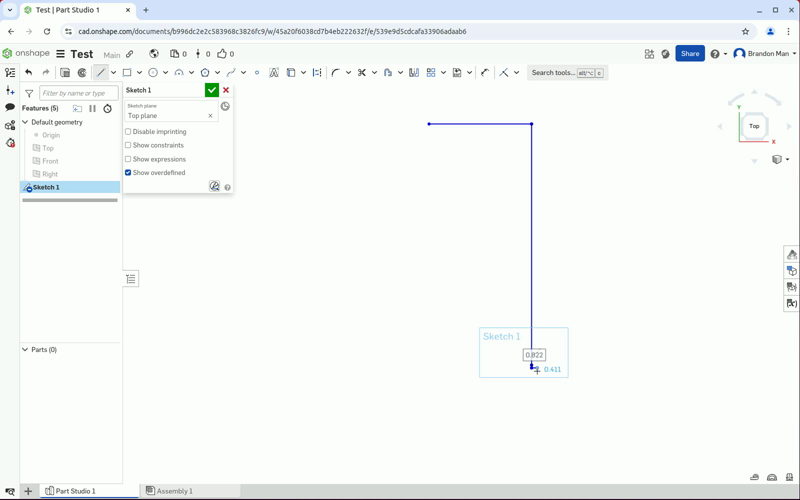
scroll(6)
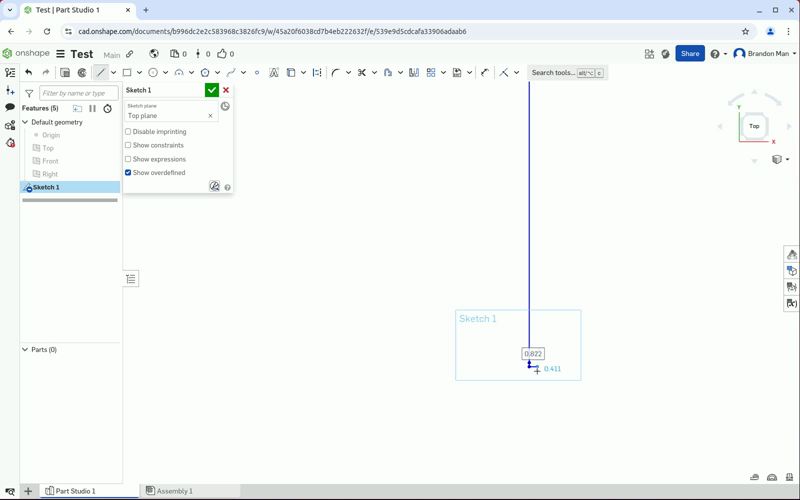
scroll(6)
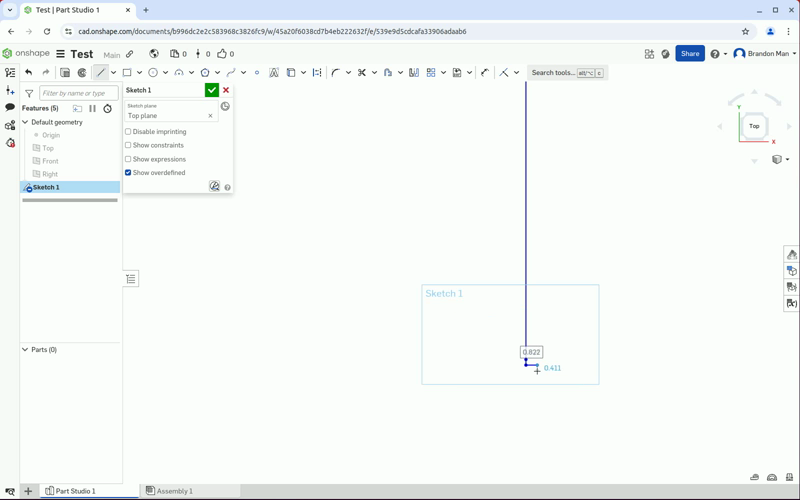
scroll(6)
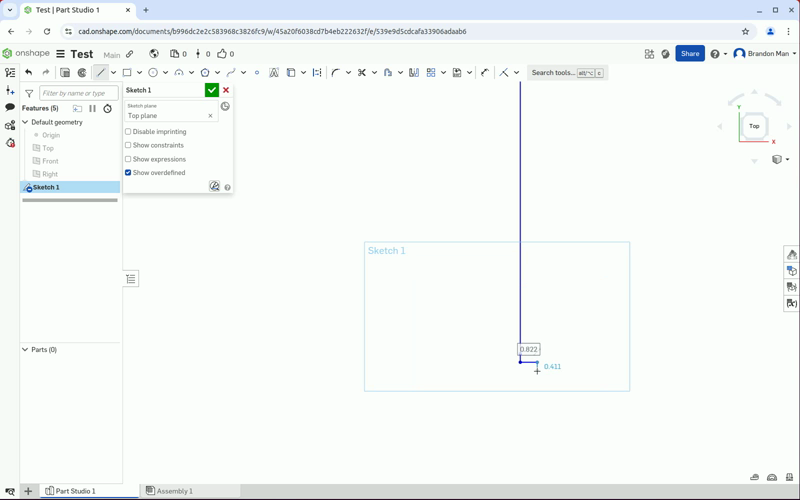
scroll(6)
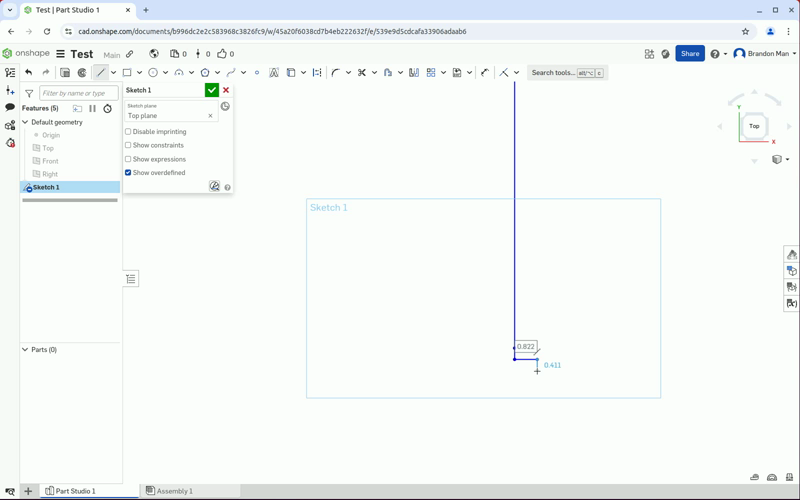
scroll(6)
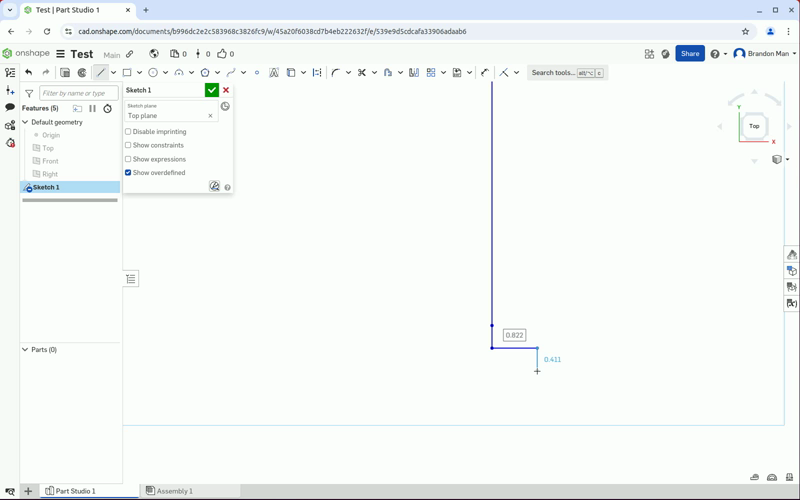
click(537, 370)
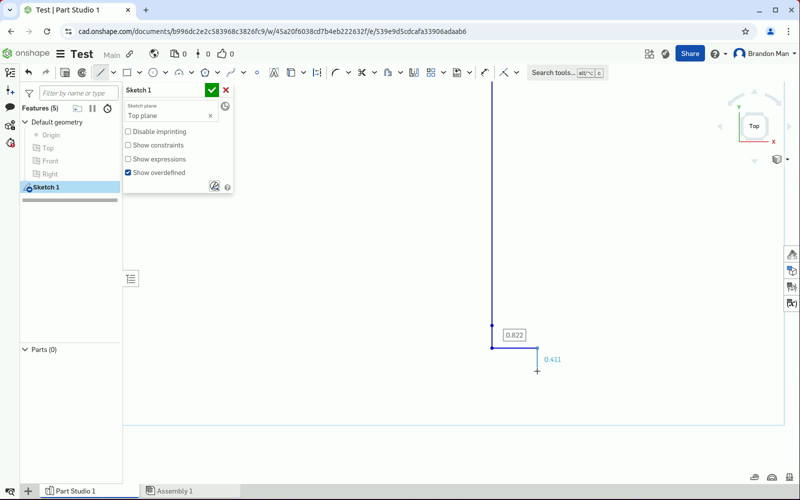
scroll(-6)
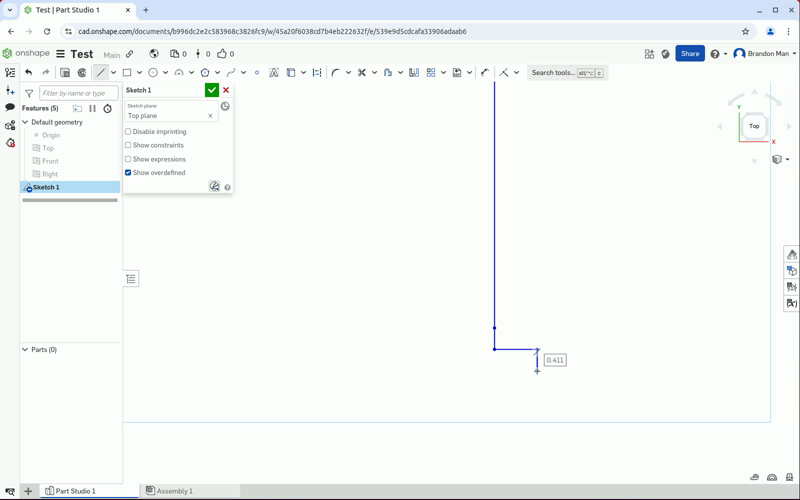
scroll(-6)
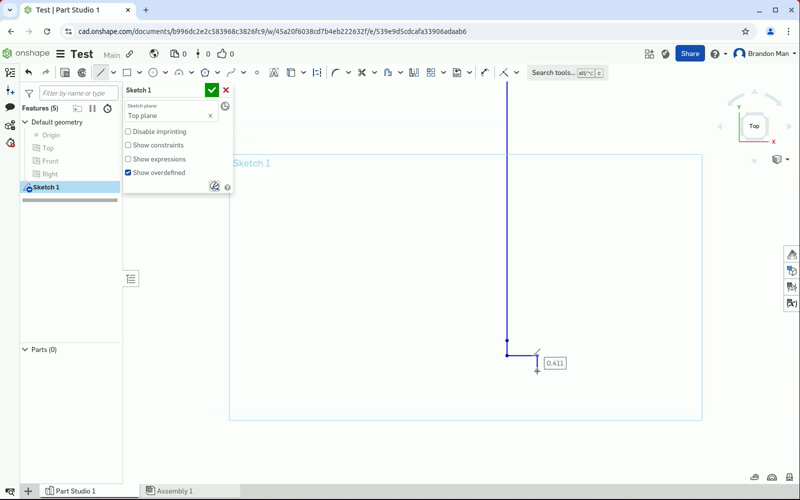
scroll(-6)
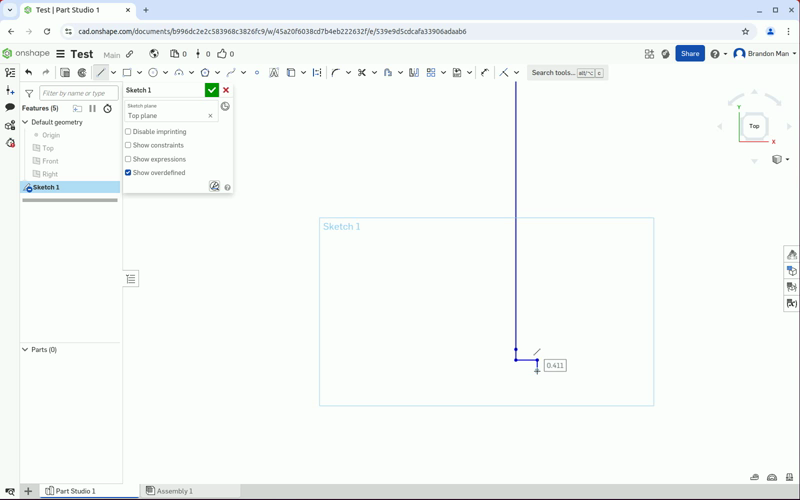
scroll(-6)
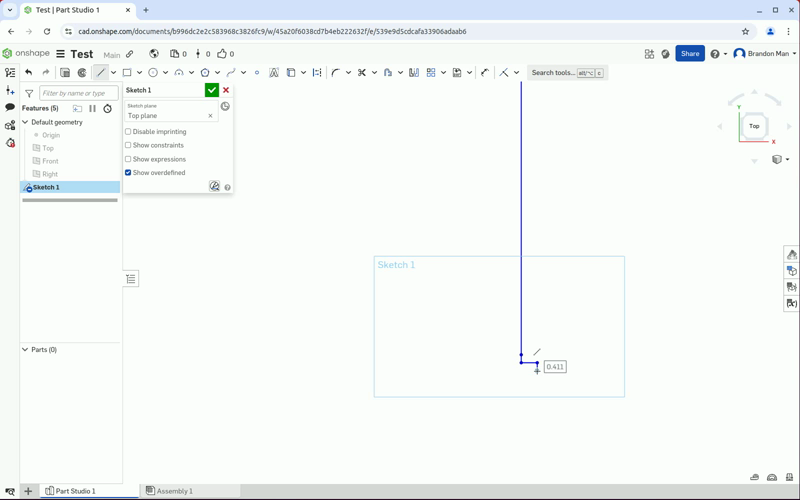
scroll(-6)
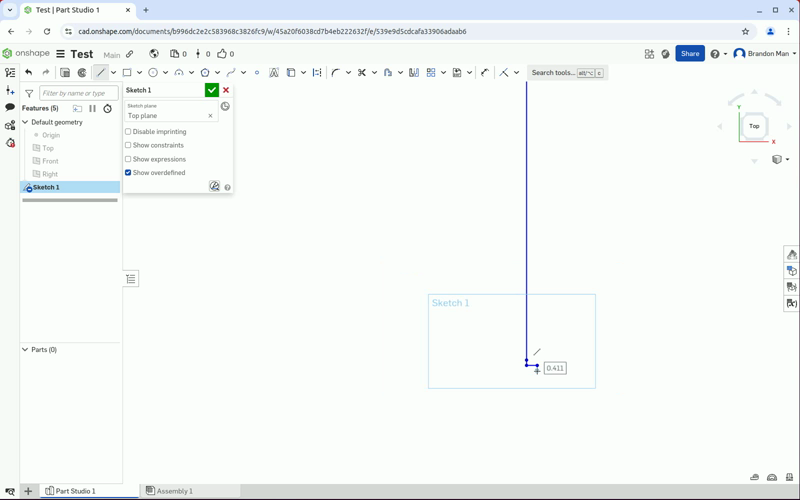
scroll(-6)
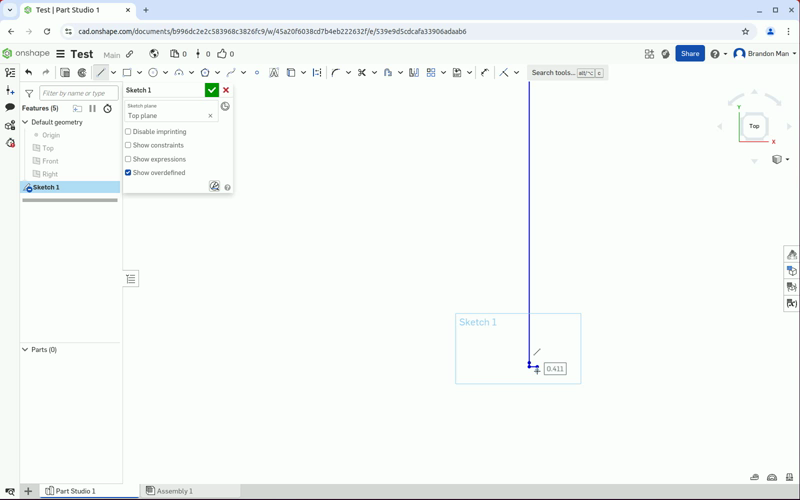
scroll(-6)
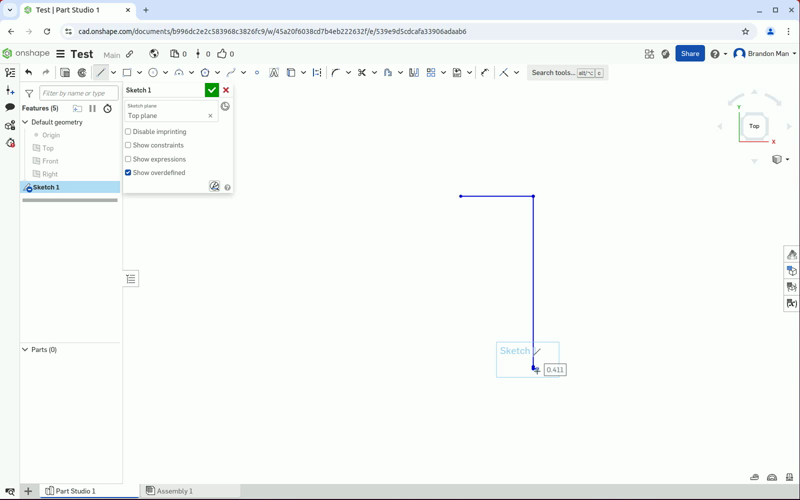
key_up(shift)
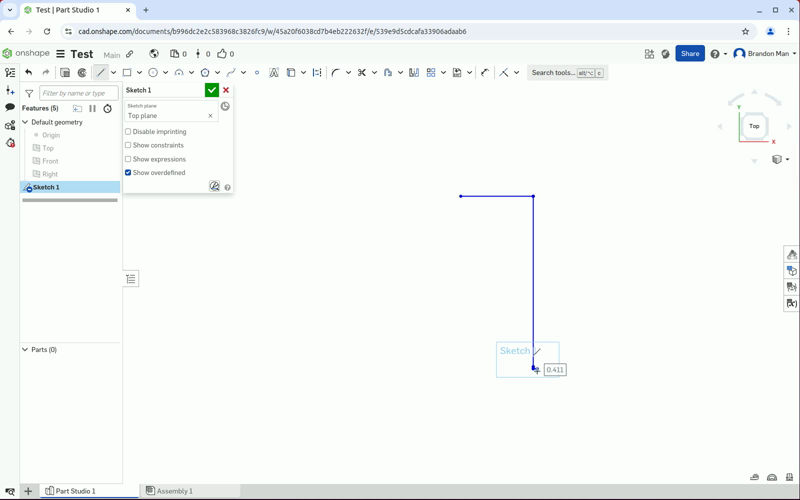
key_down(shift)
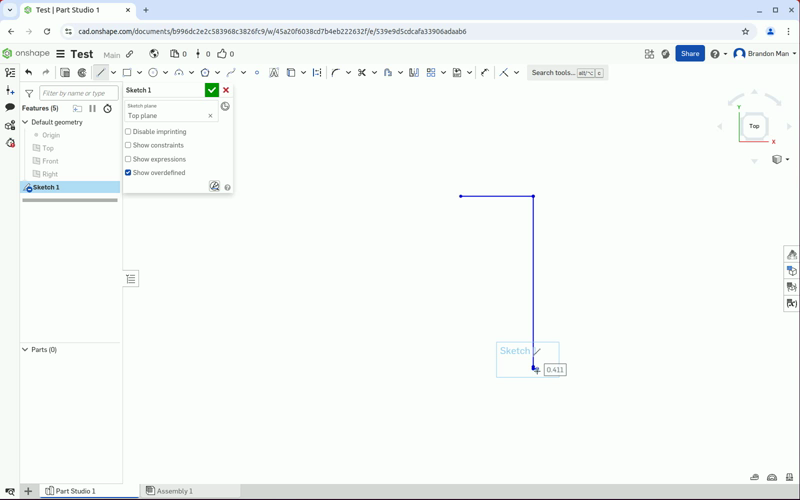
mouse_move(567, 370)
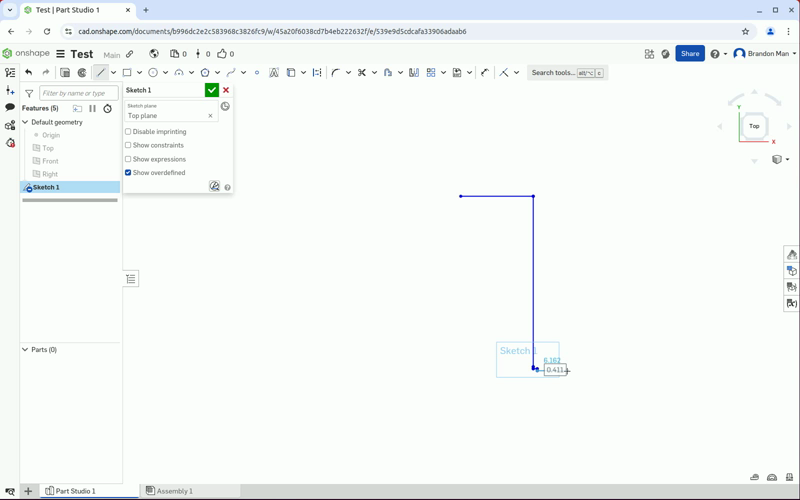
mouse_move(533, 370)
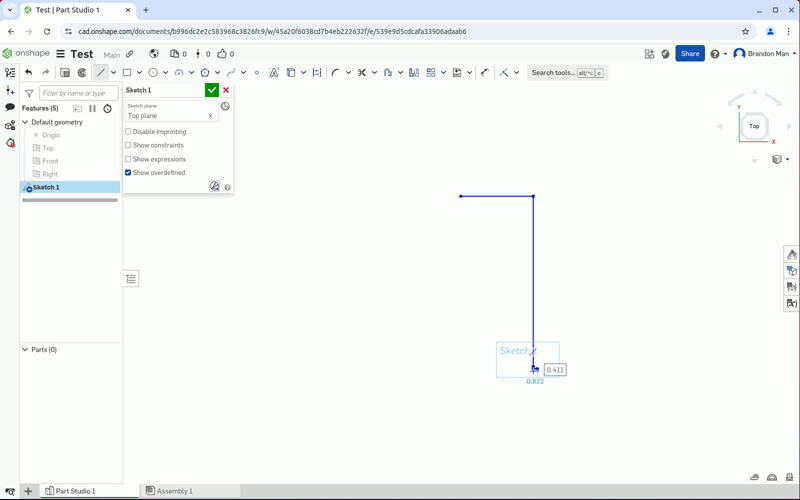
scroll(6)
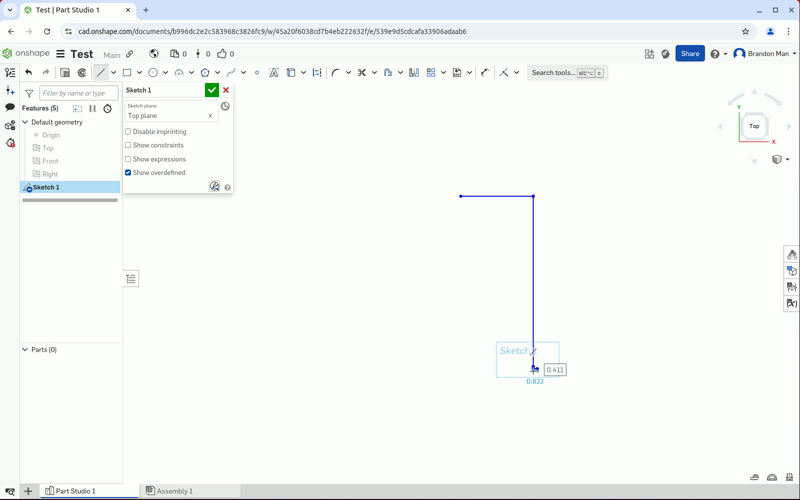
scroll(6)
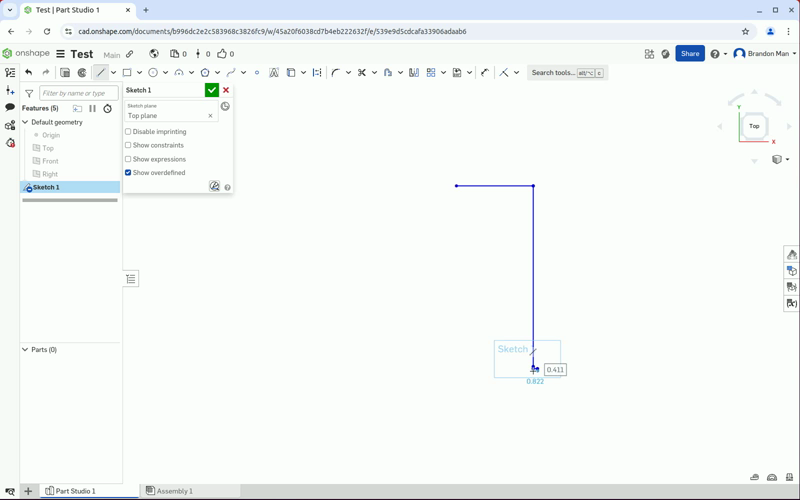
scroll(6)
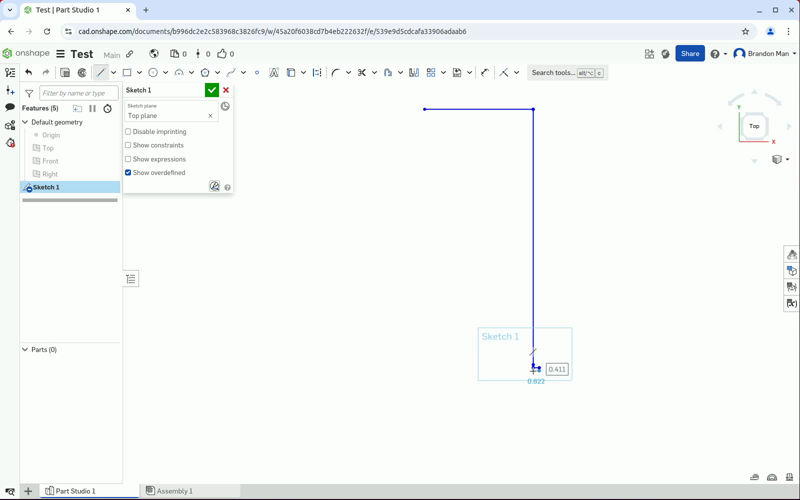
scroll(6)
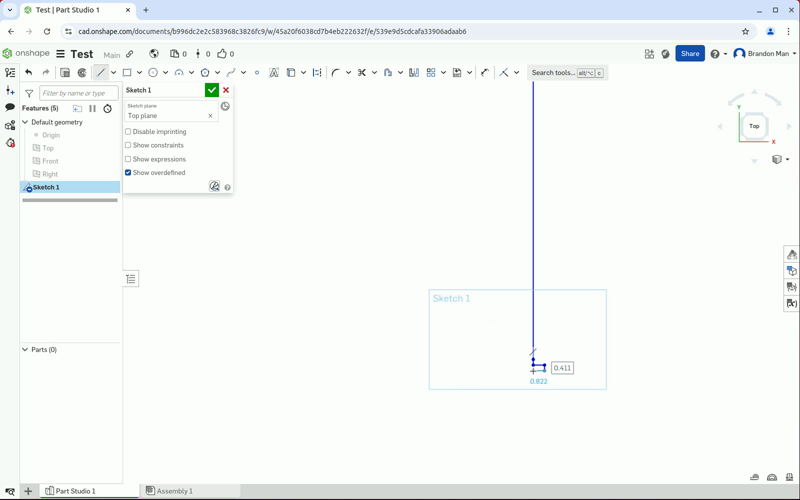
scroll(6)
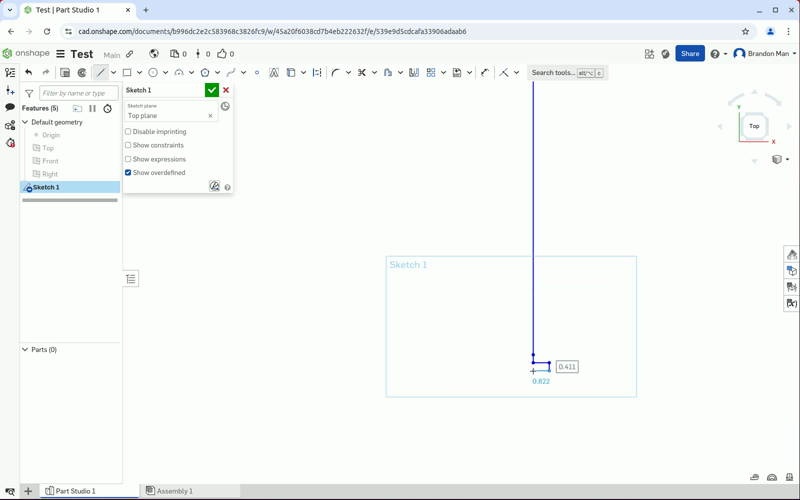
scroll(6)
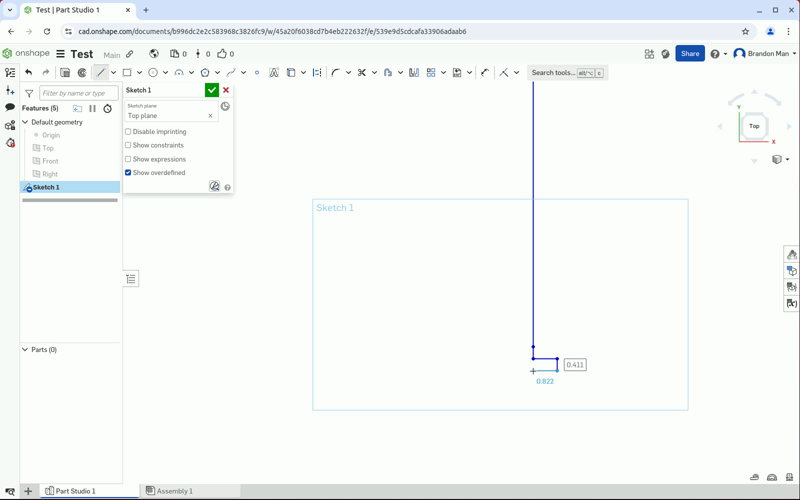
scroll(6)
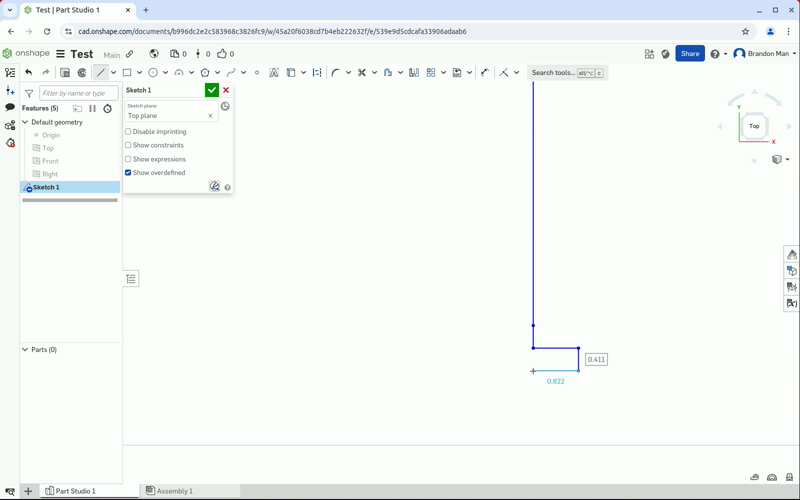
click(533, 370)
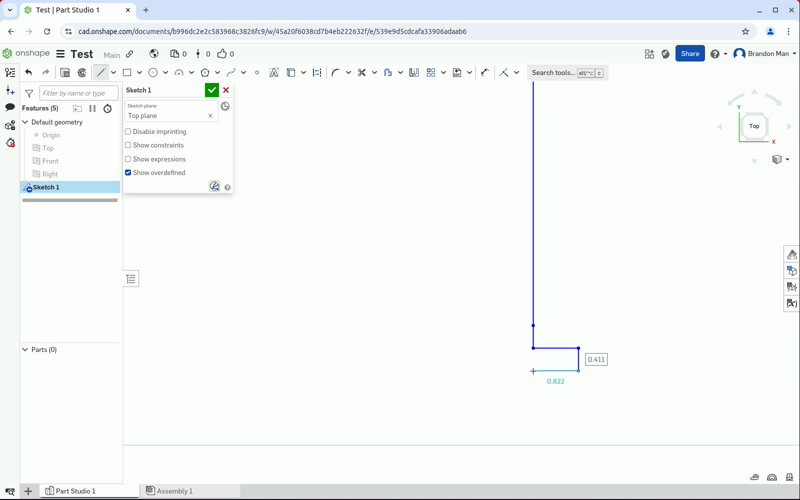
scroll(-6)
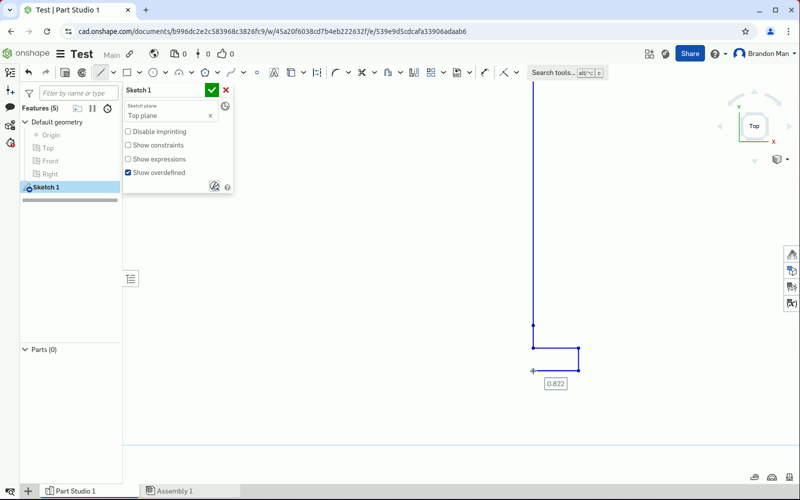
scroll(-6)
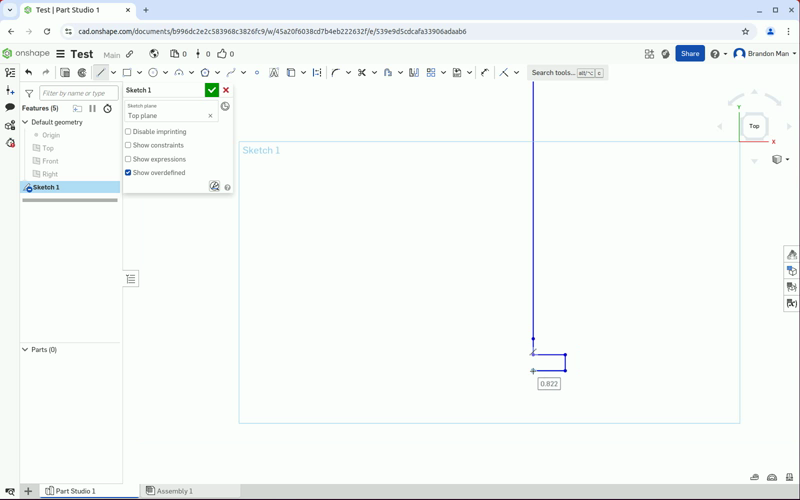
scroll(-6)
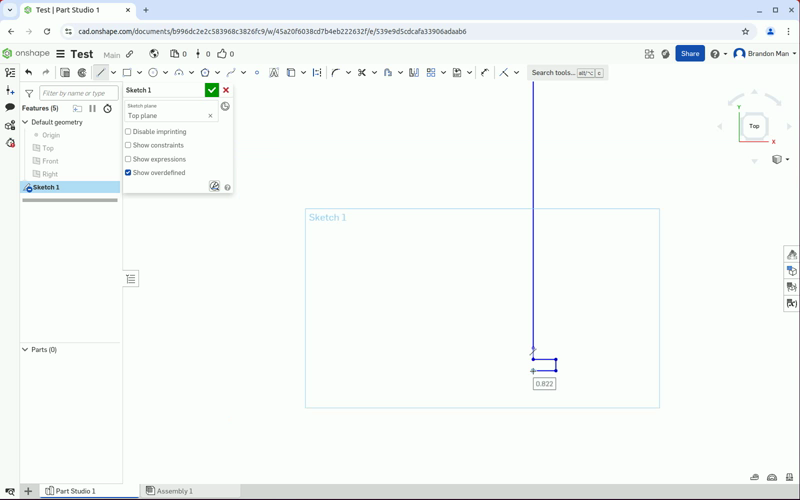
scroll(-6)
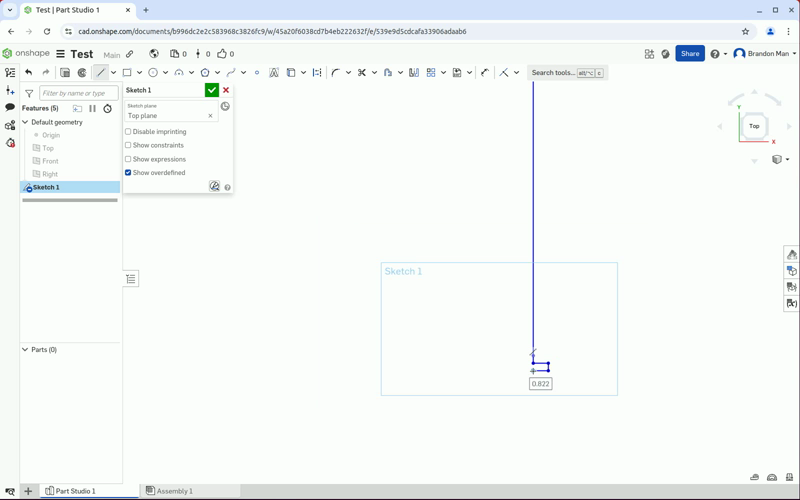
scroll(-6)
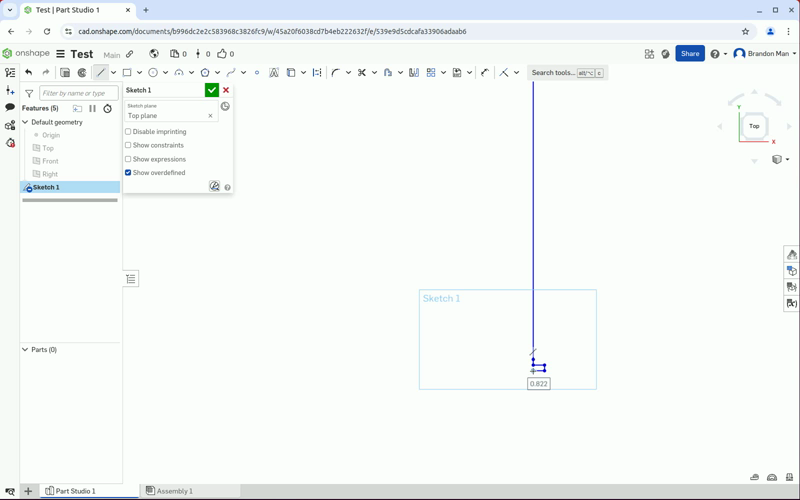
scroll(-6)
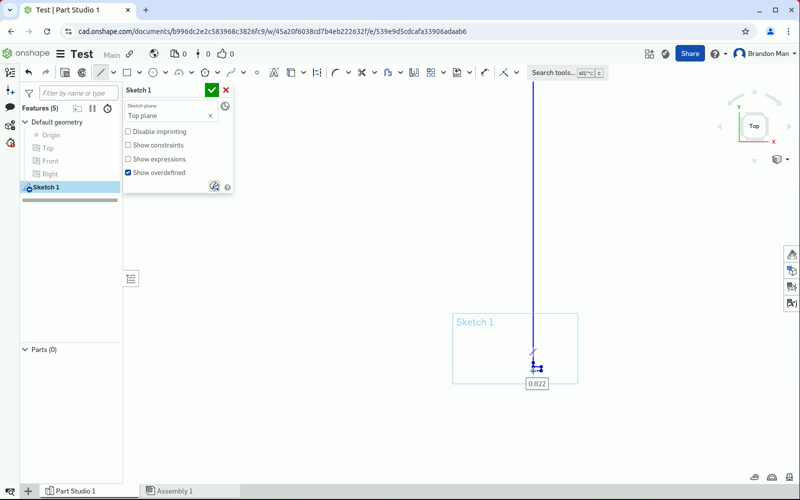
scroll(-6)
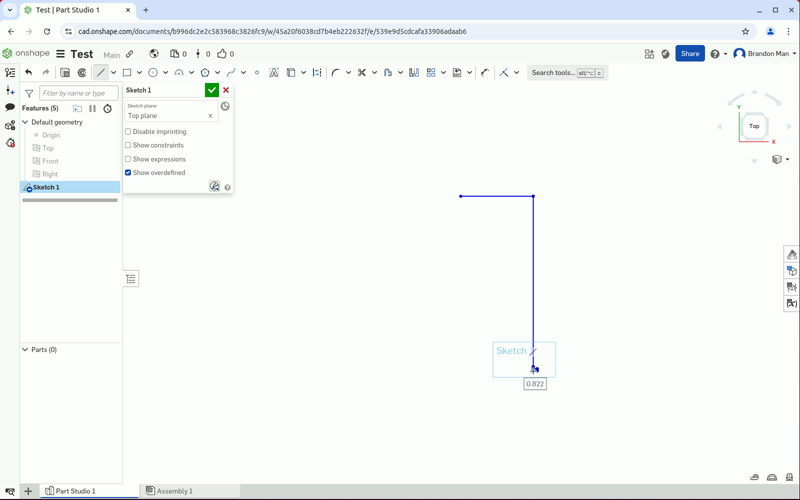
key_up(shift)
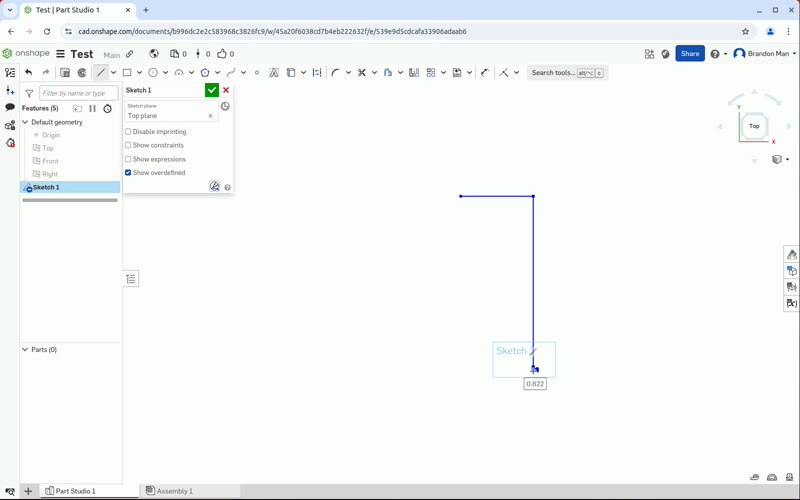
key_down(shift)
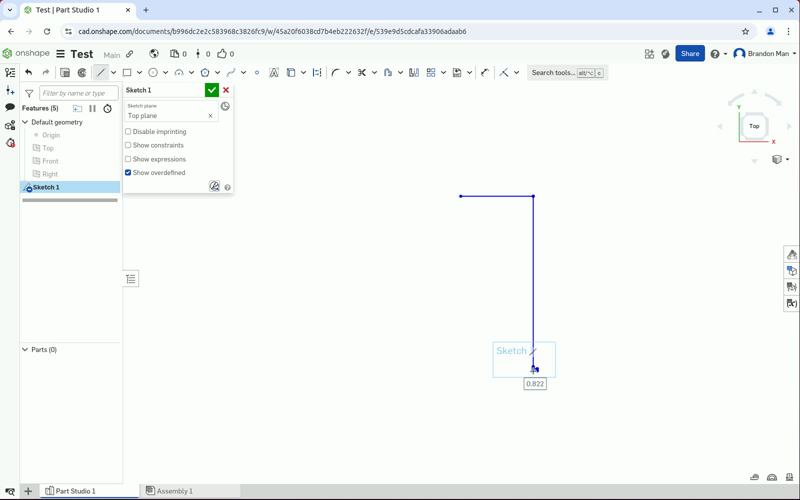
mouse_move(563, 370)
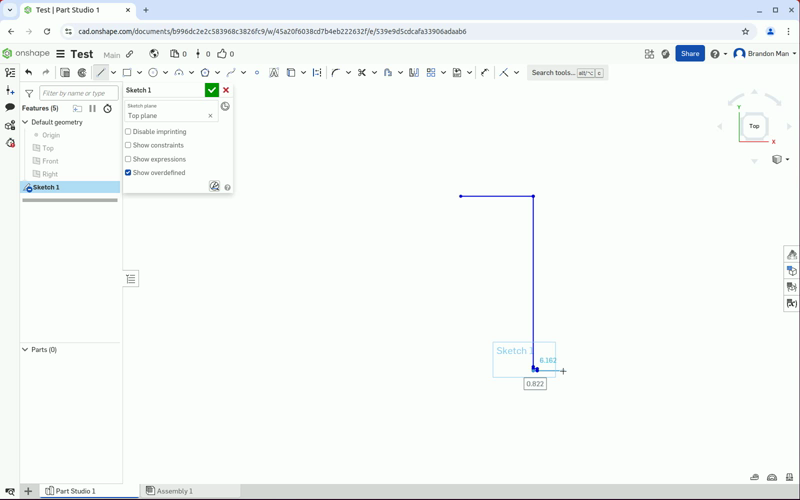
mouse_move(533, 372)
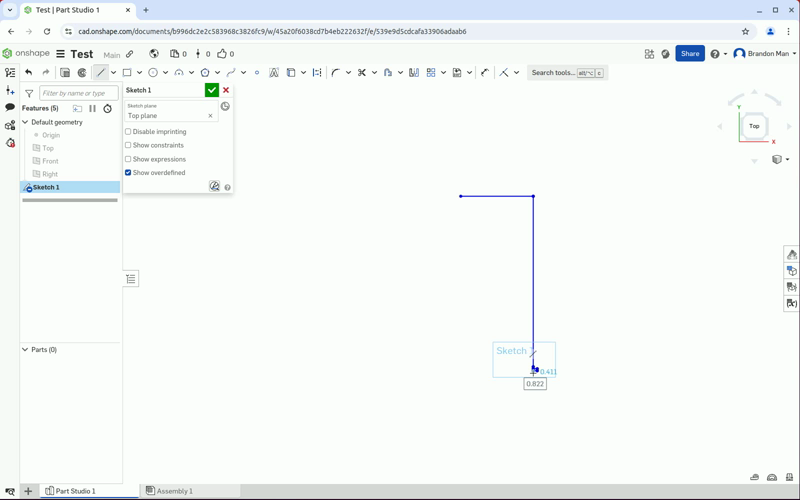
scroll(6)
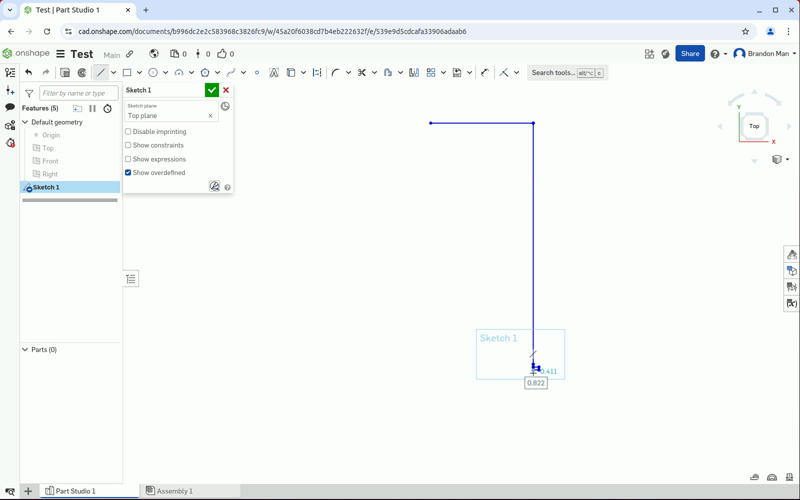
scroll(6)
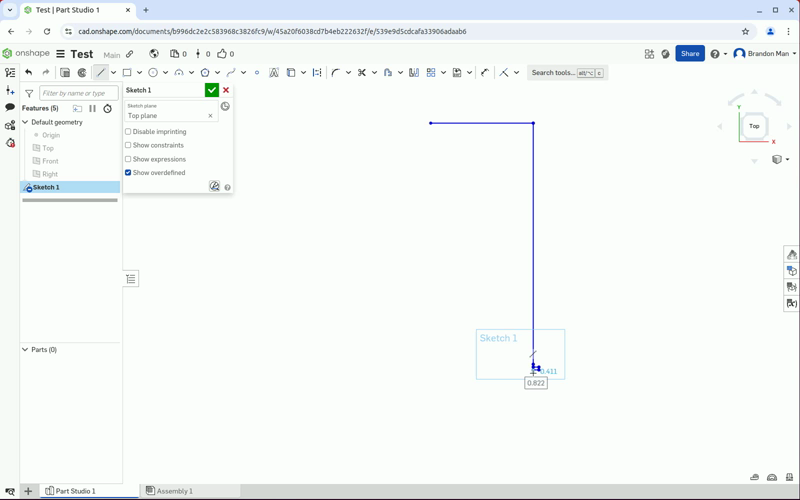
scroll(6)
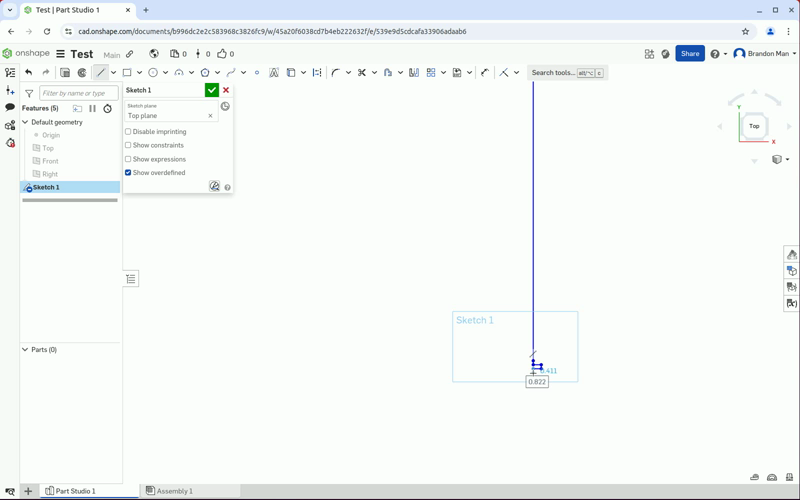
scroll(6)
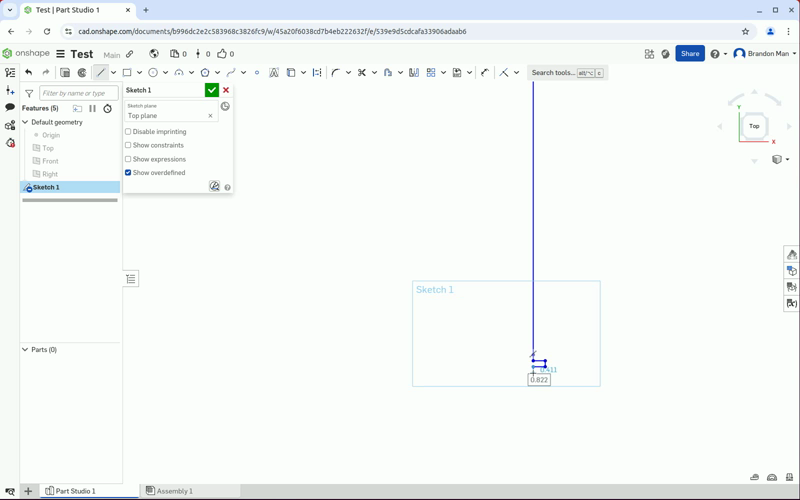
scroll(6)
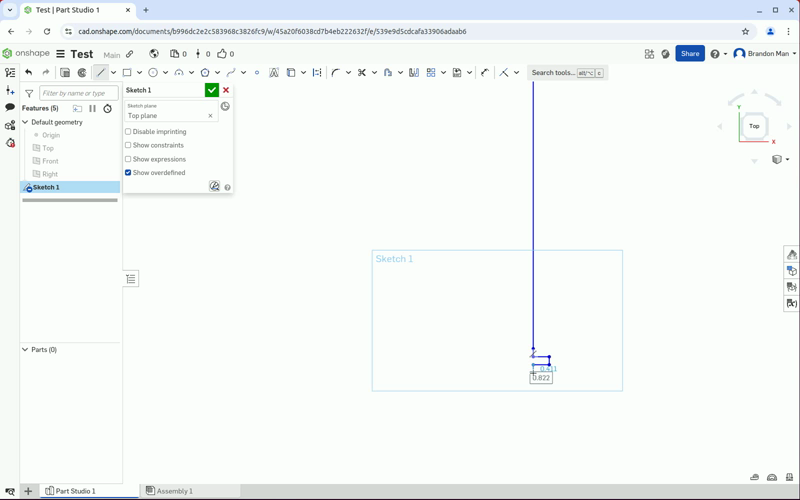
scroll(6)
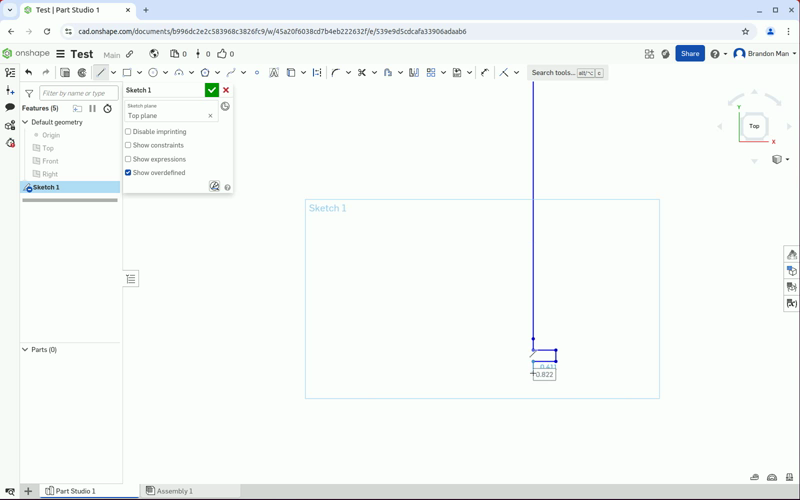
scroll(6)
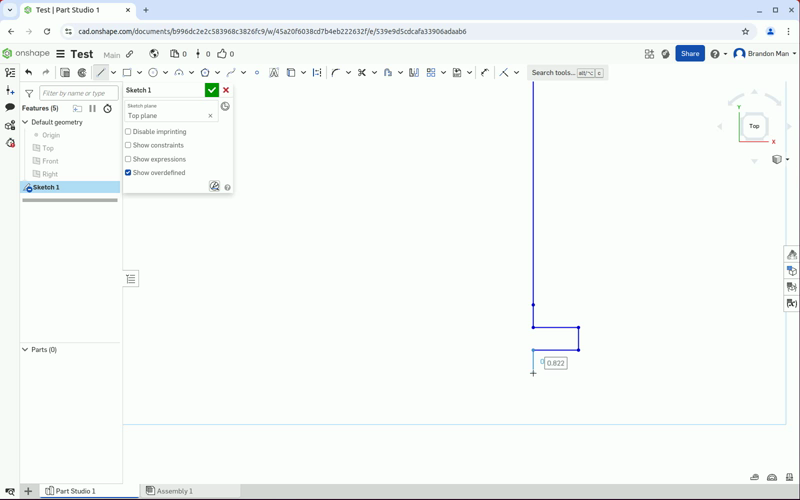
click(533, 372)
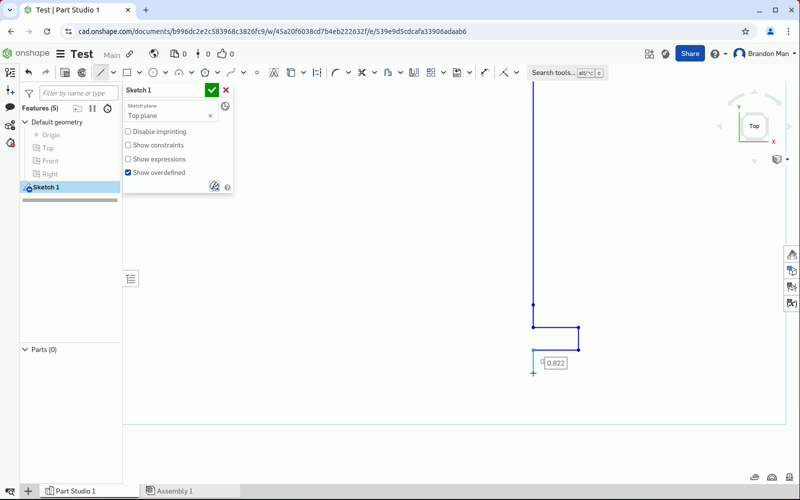
scroll(-6)
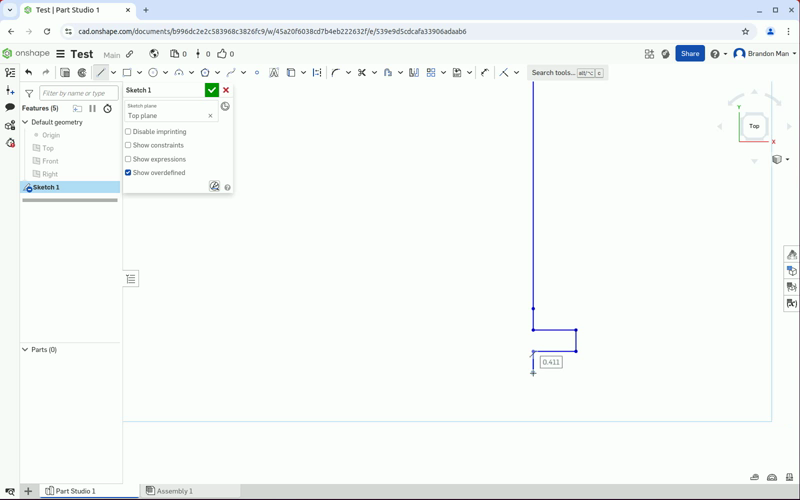
scroll(-6)
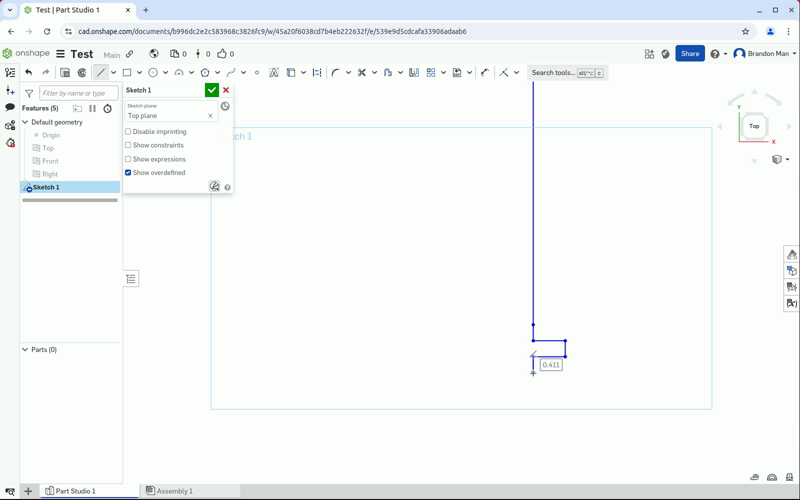
scroll(-6)
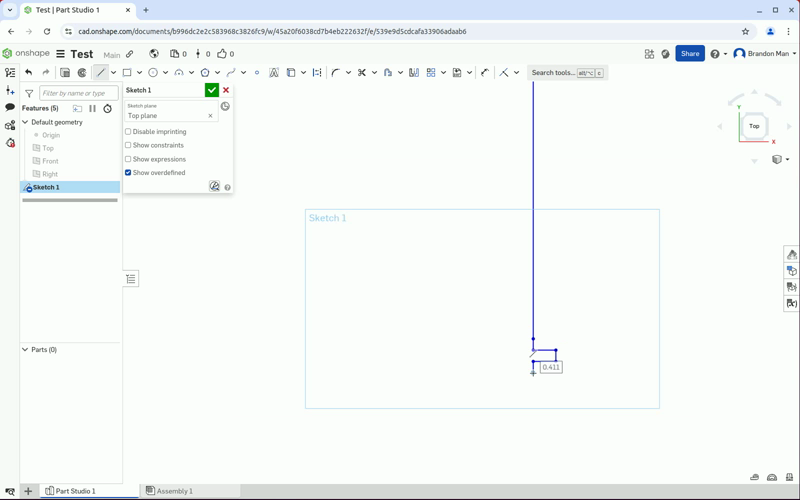
scroll(-6)
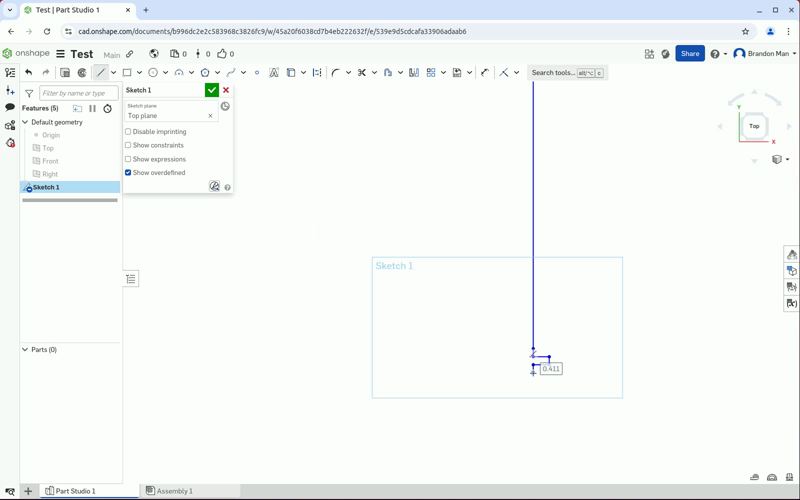
scroll(-6)
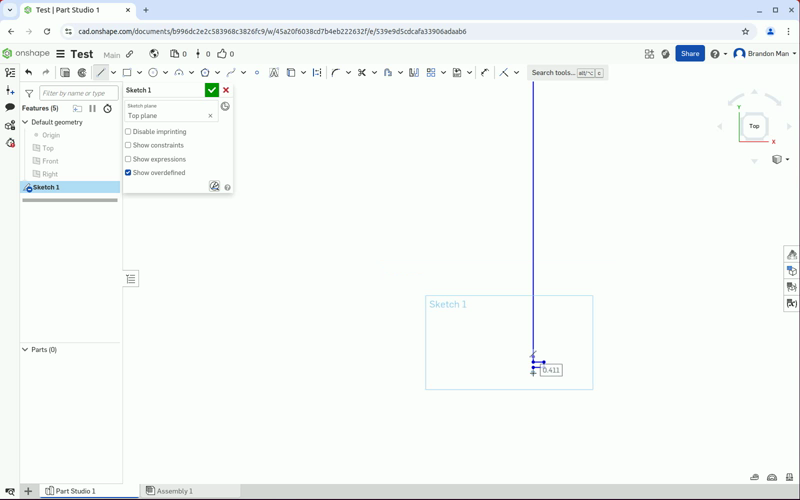
scroll(-6)
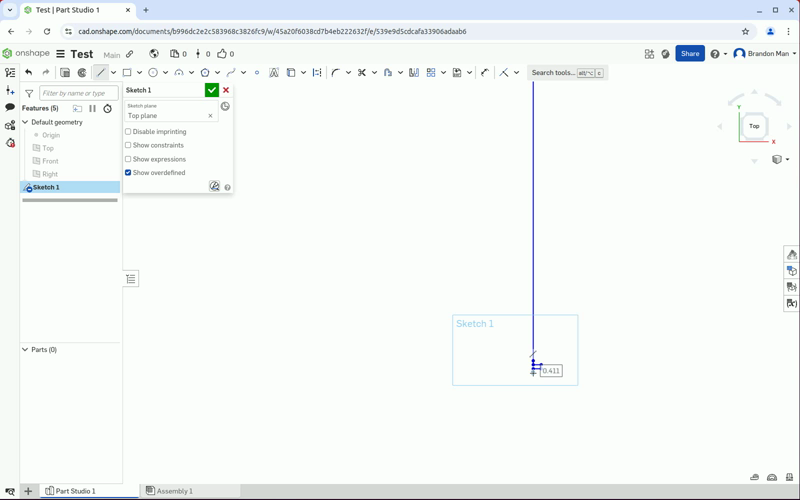
scroll(-6)
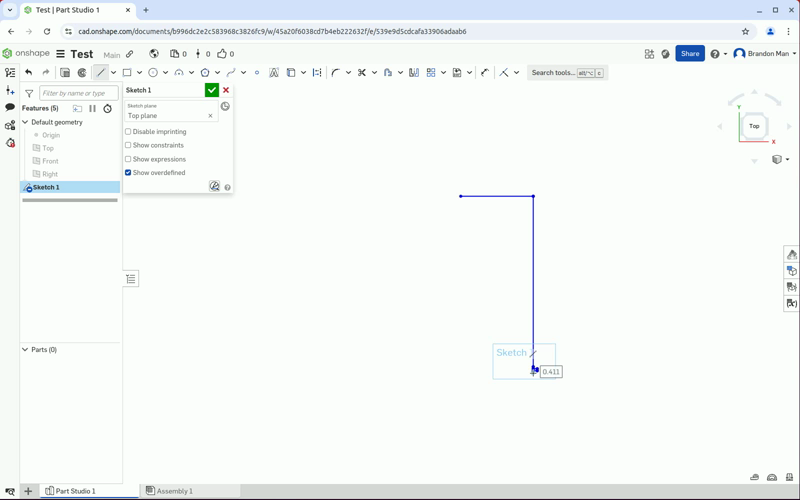
key_up(shift)
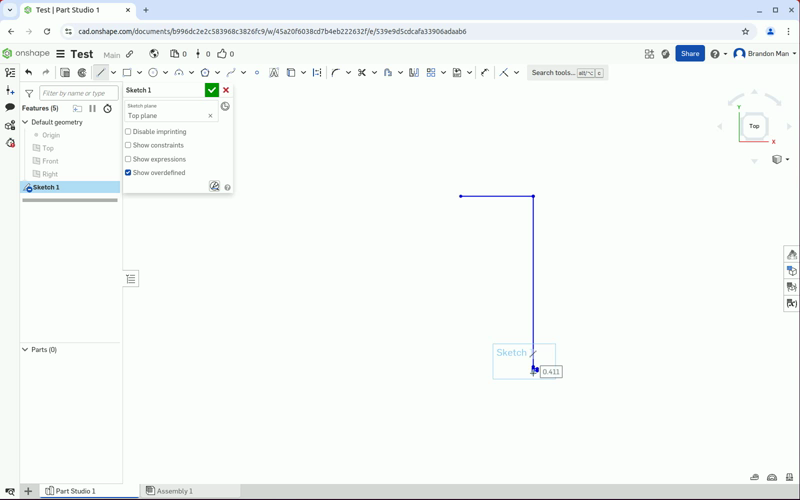
key_down(shift)
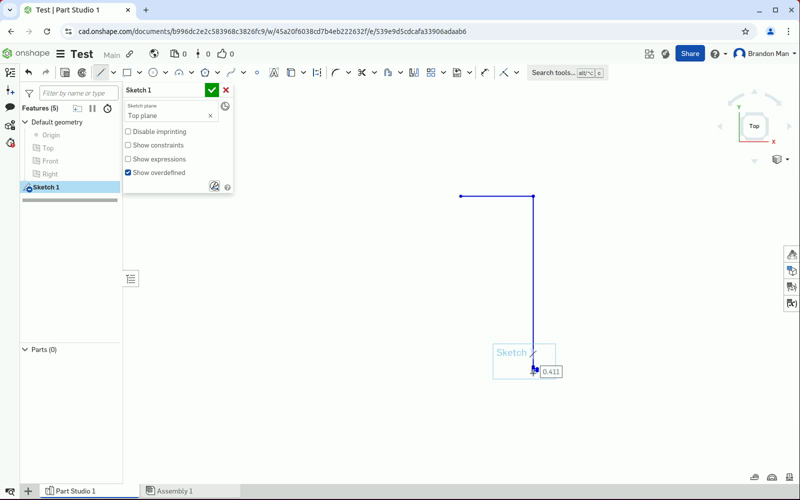
mouse_move(563, 372)
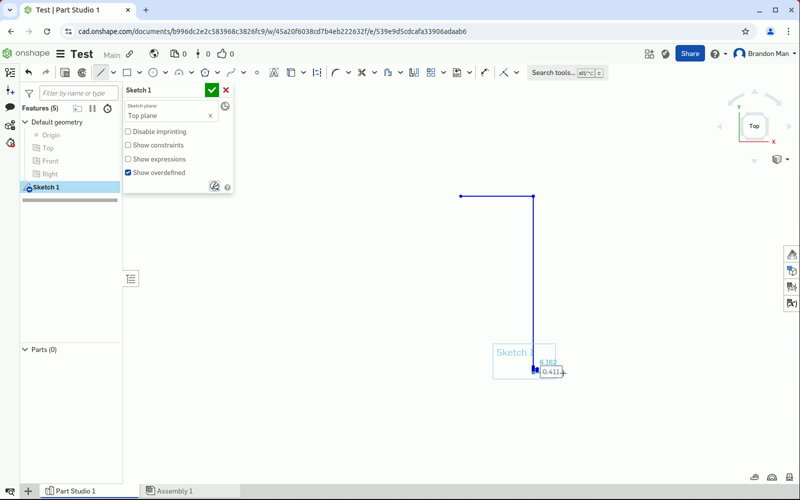
mouse_move(538, 372)
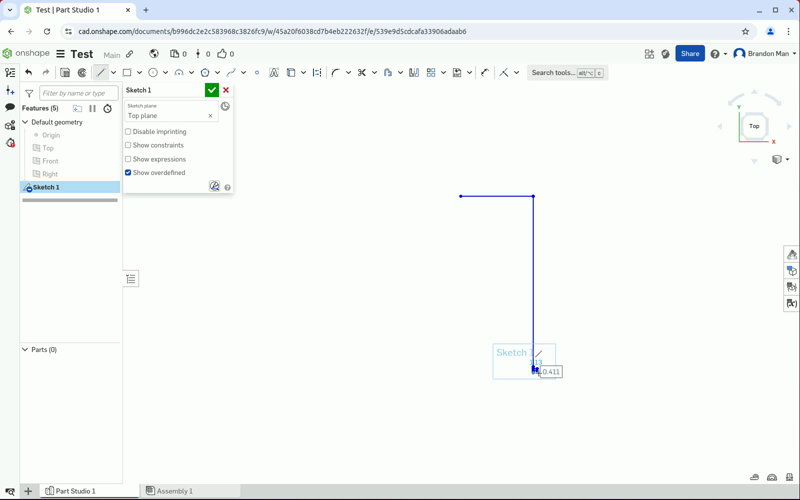
scroll(6)
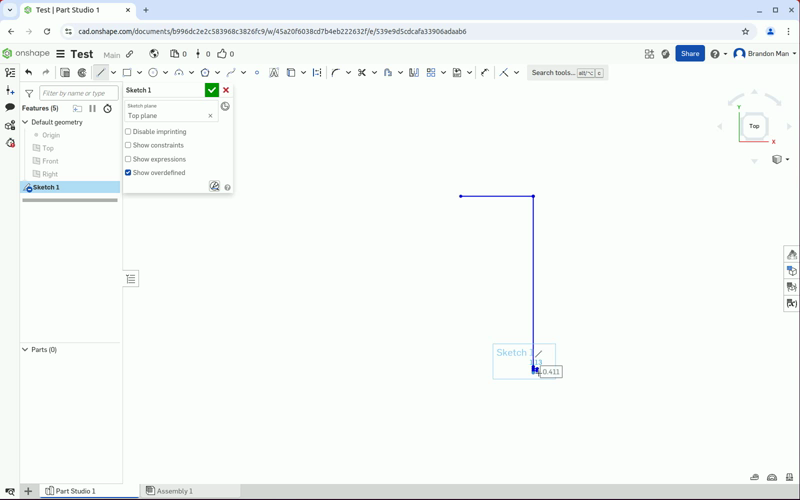
scroll(6)
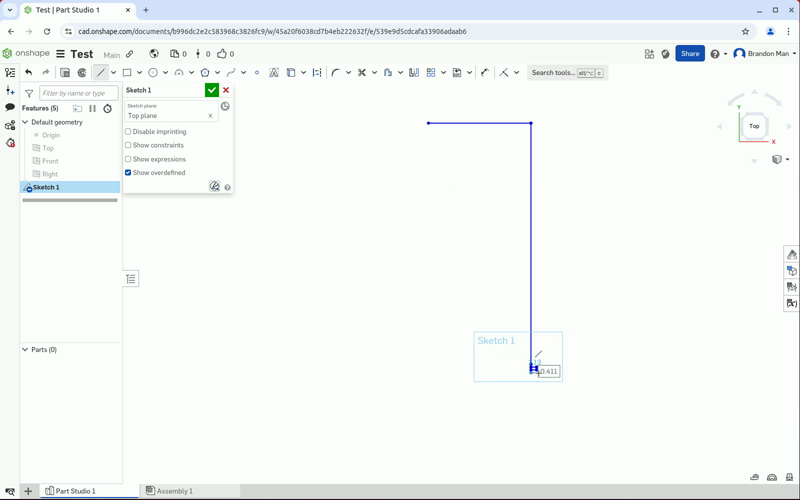
scroll(6)
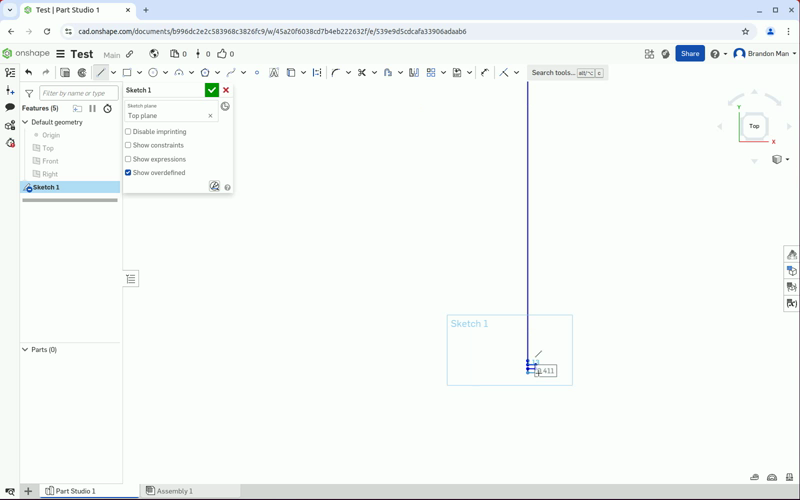
scroll(6)
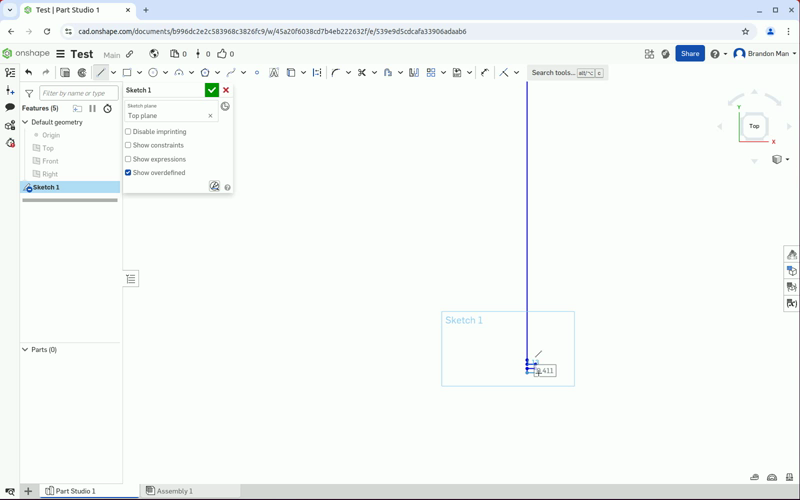
scroll(6)
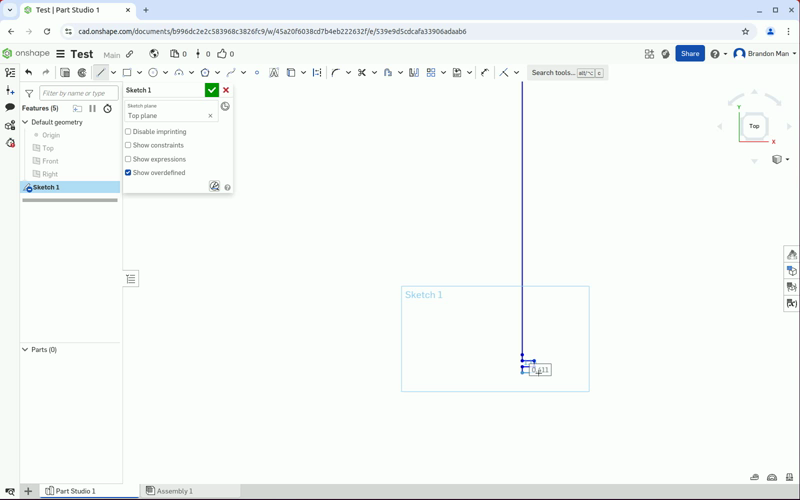
scroll(6)
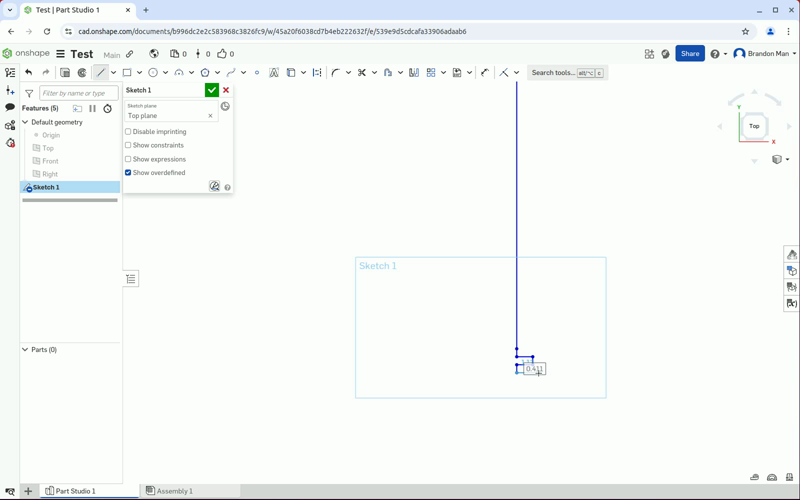
scroll(6)
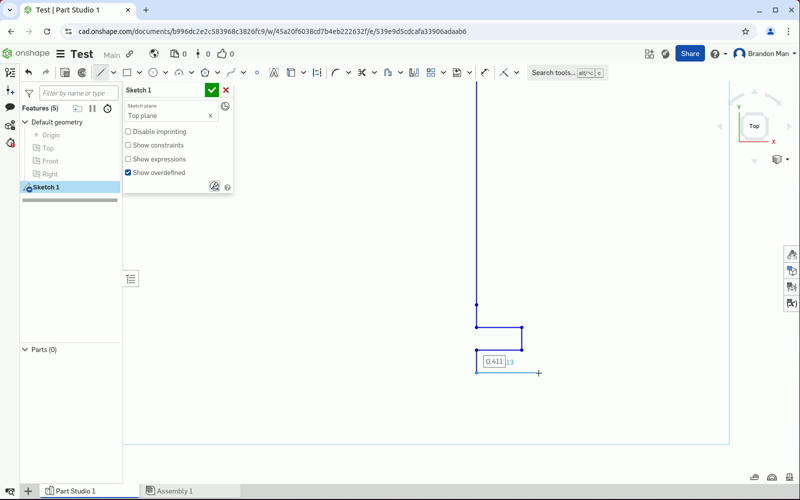
click(538, 372)
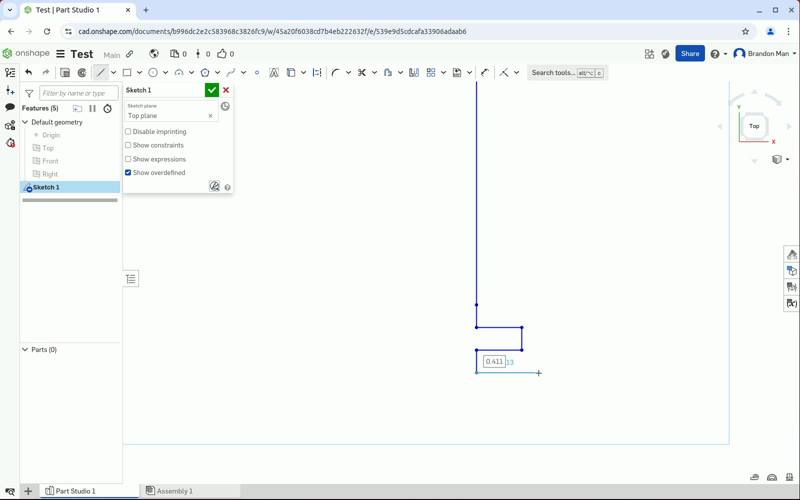
scroll(-6)
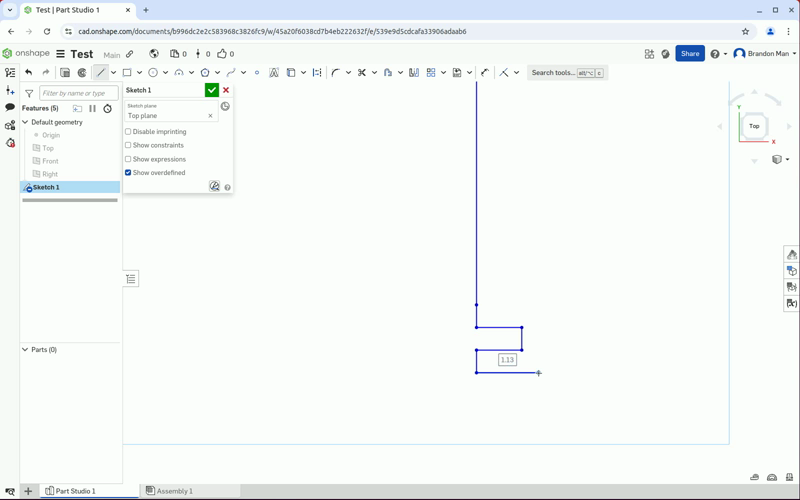
scroll(-6)
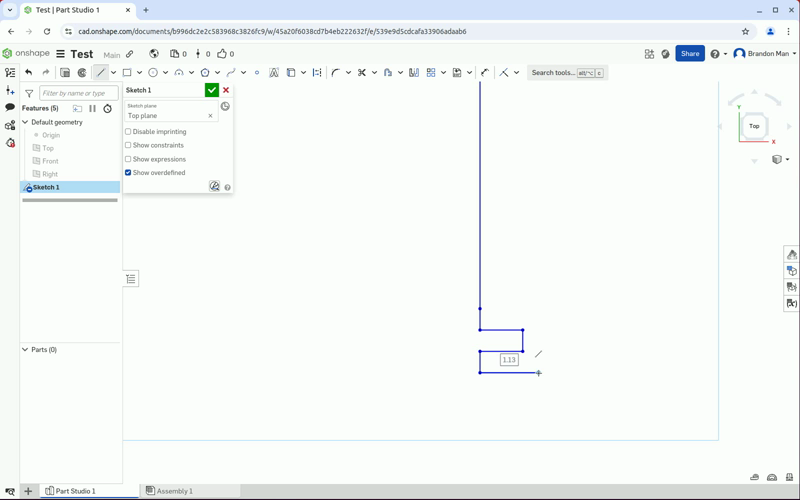
scroll(-6)
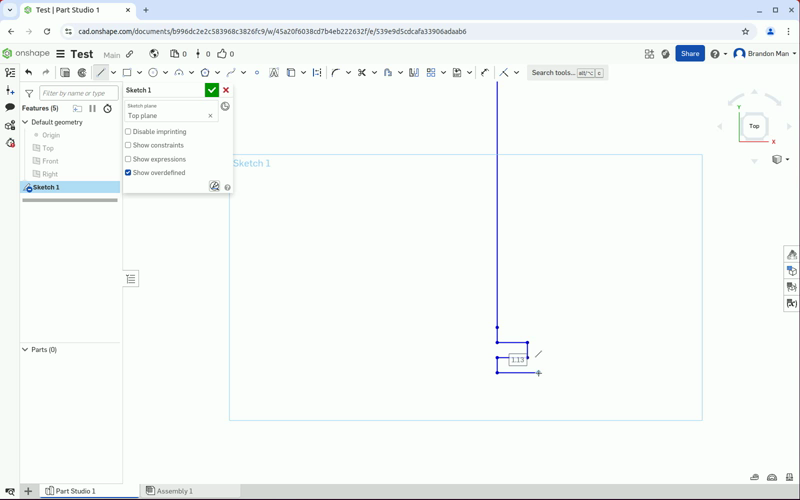
scroll(-6)
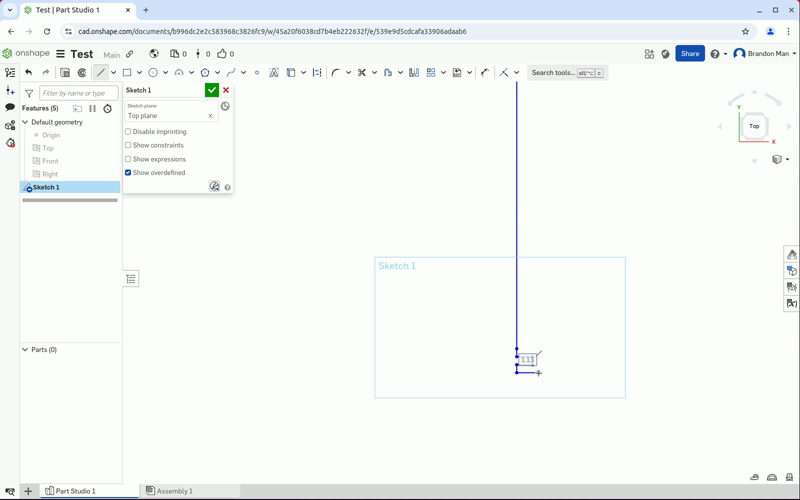
scroll(-6)
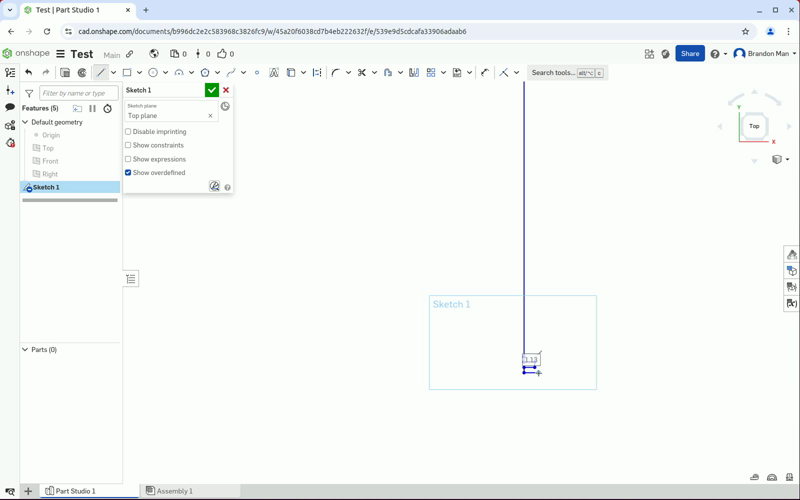
scroll(-6)
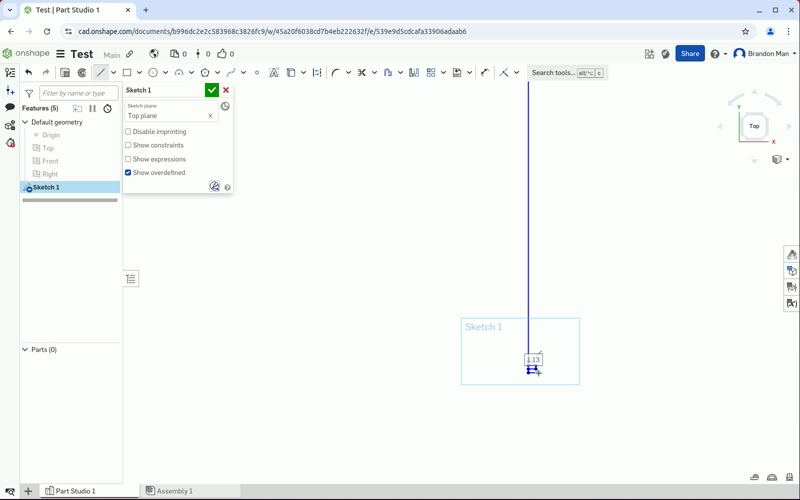
scroll(-6)
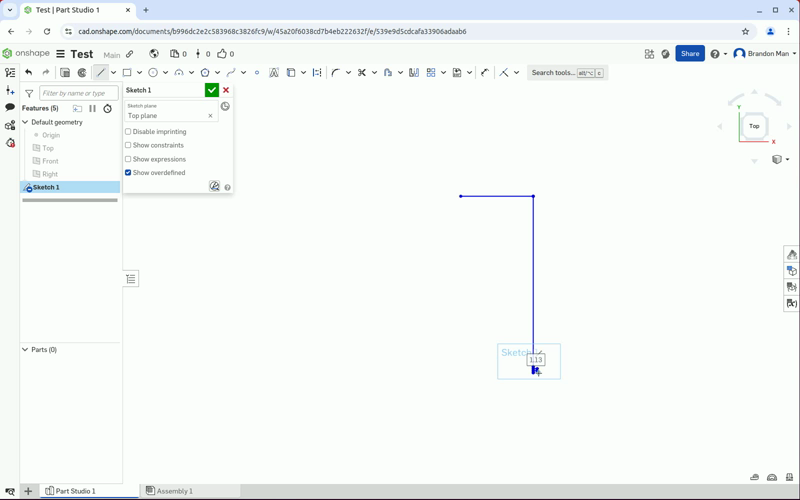
key_up(shift)
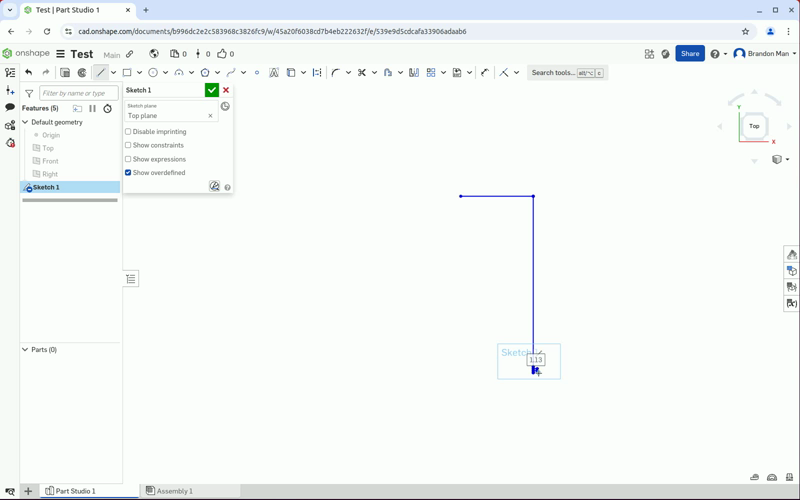
key_down(shift)
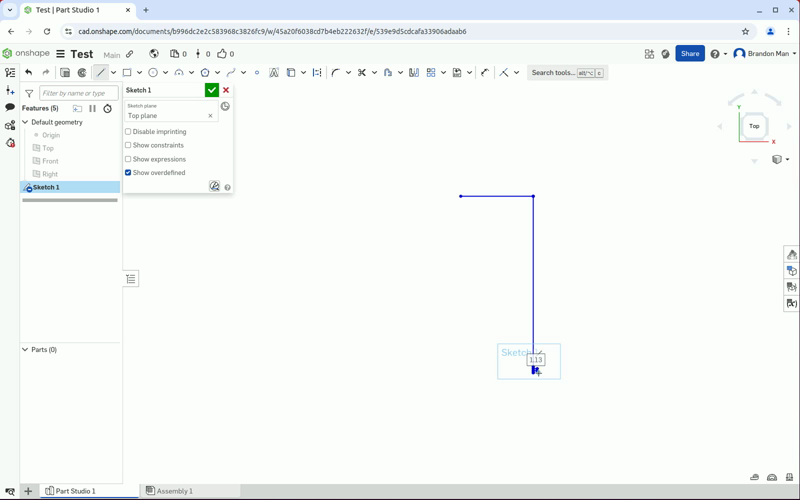
mouse_move(538, 190)
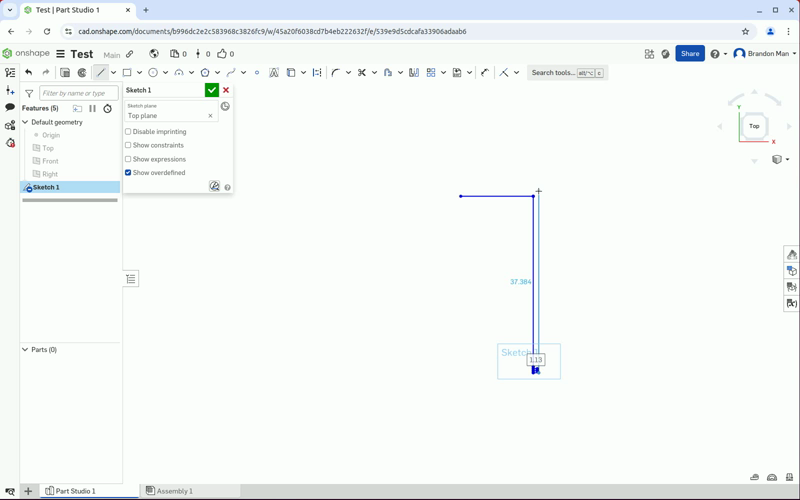
click(538, 190)
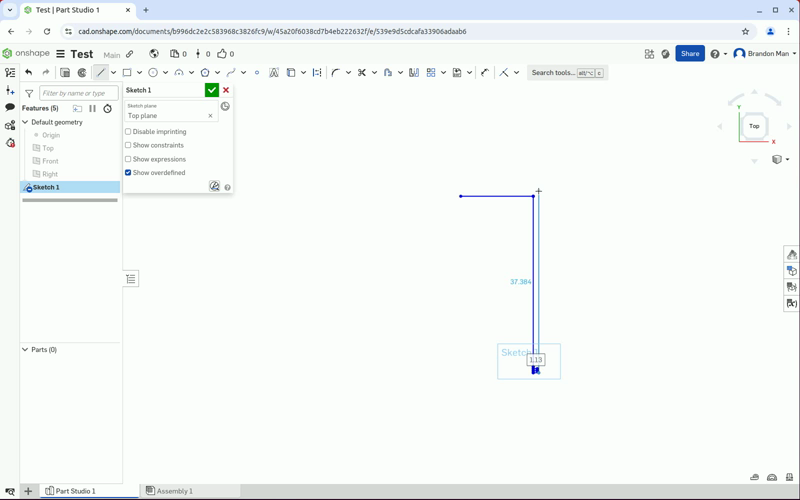
key_up(shift)
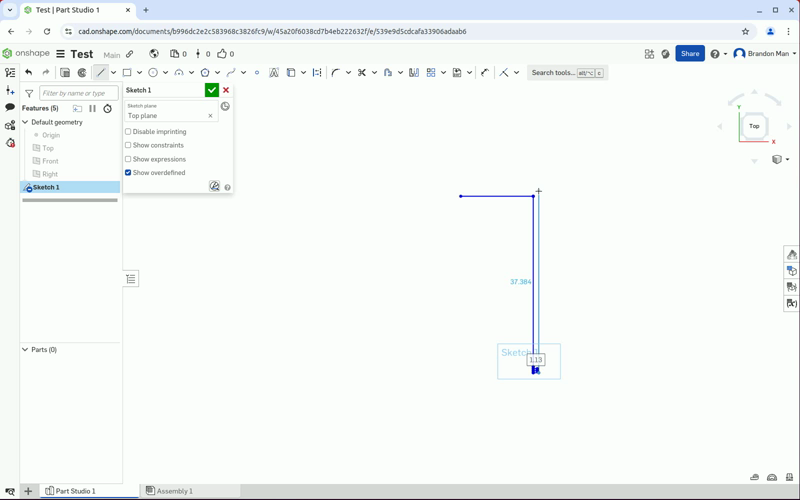
key_down(shift)
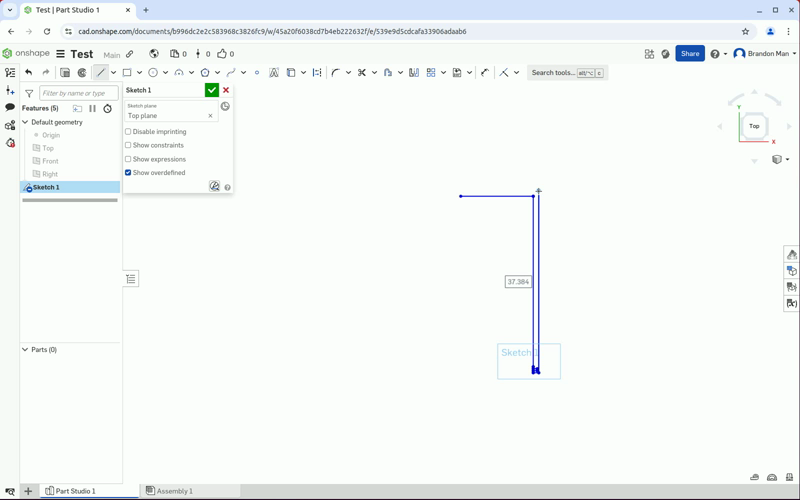
mouse_move(460, 190)
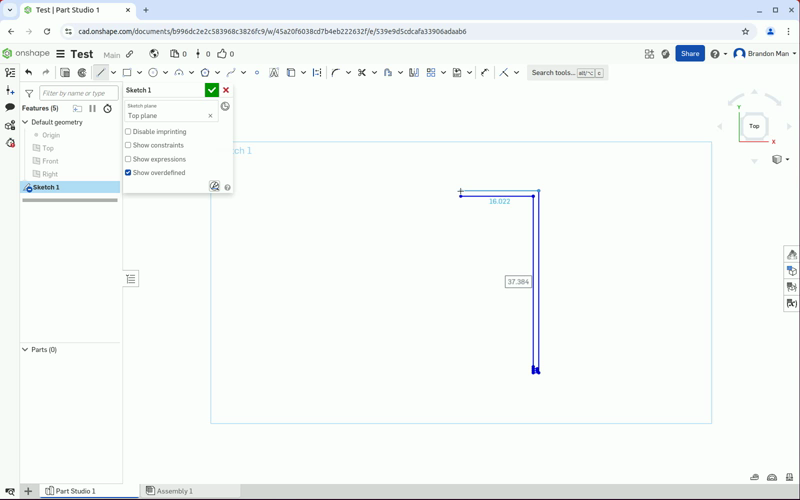
click(460, 190)
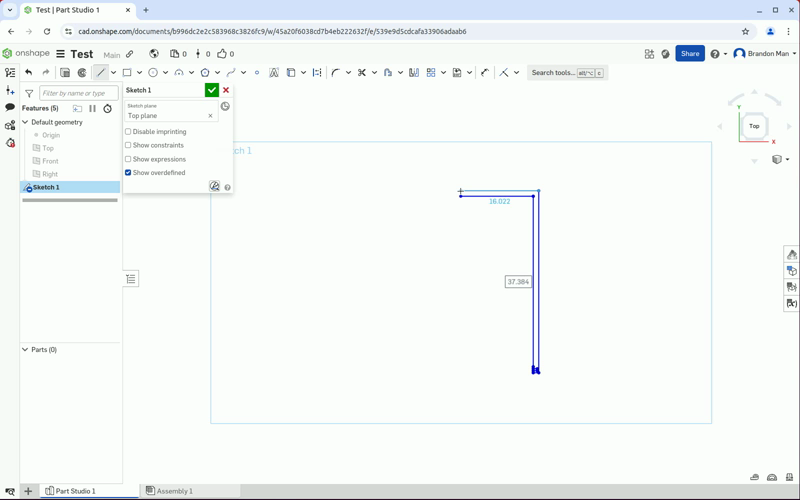
key_up(shift)
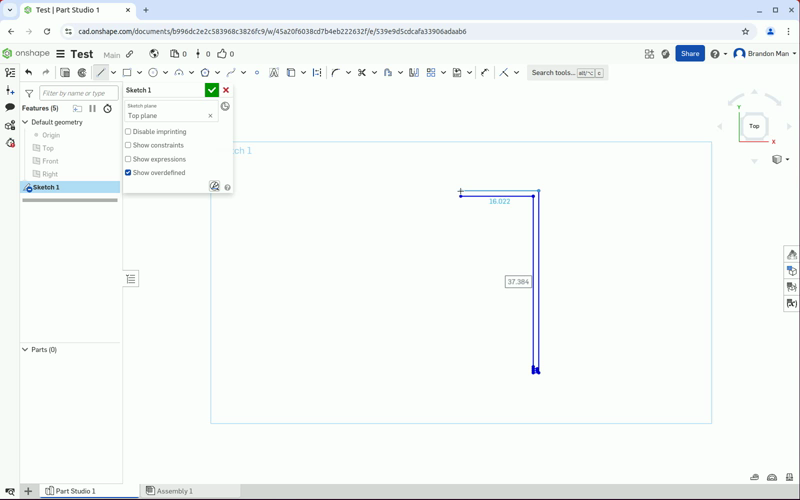
mouse_move(490, 190)
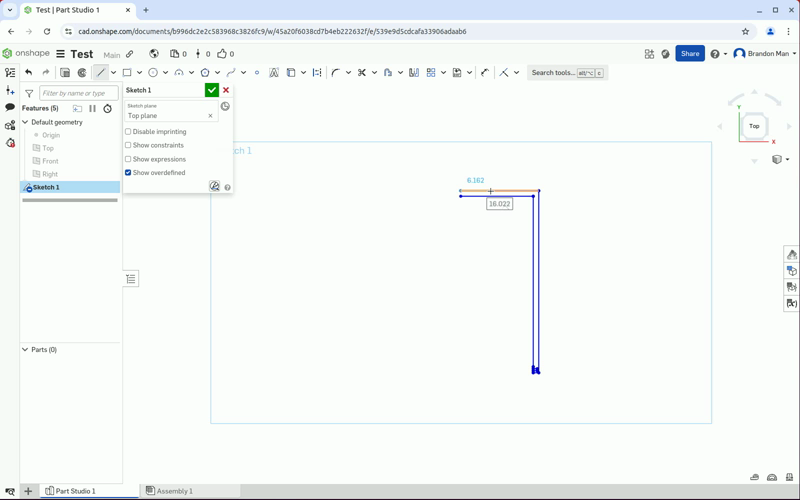
key_down(shift)
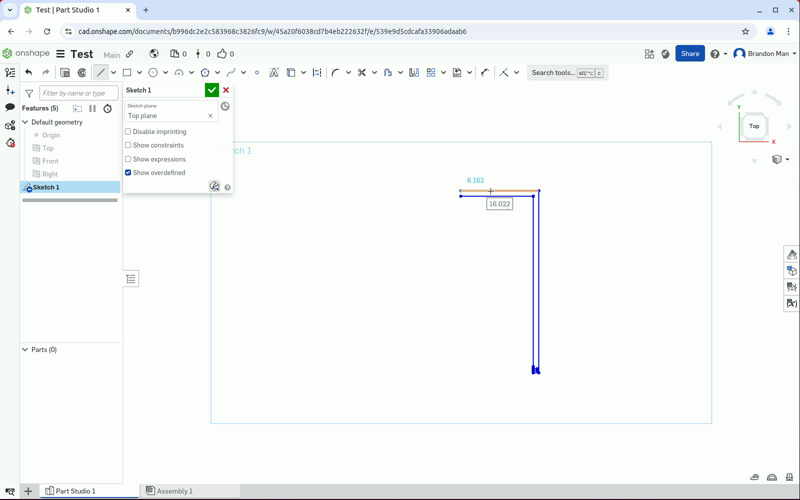
mouse_move(460, 196)
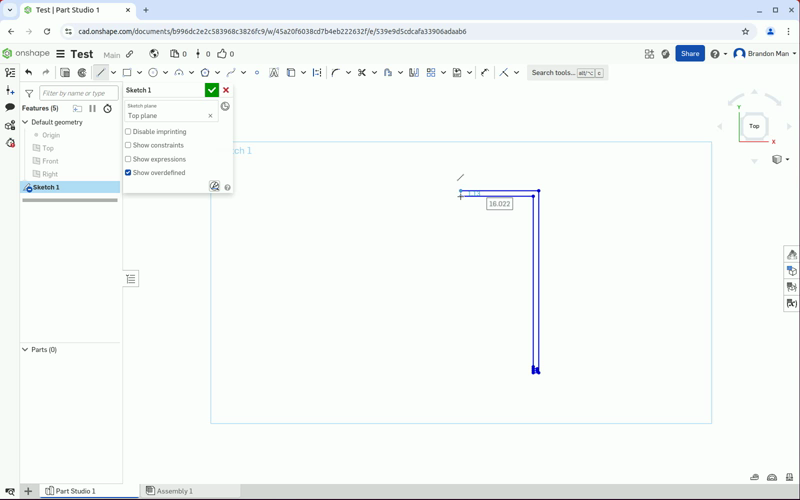
scroll(6)
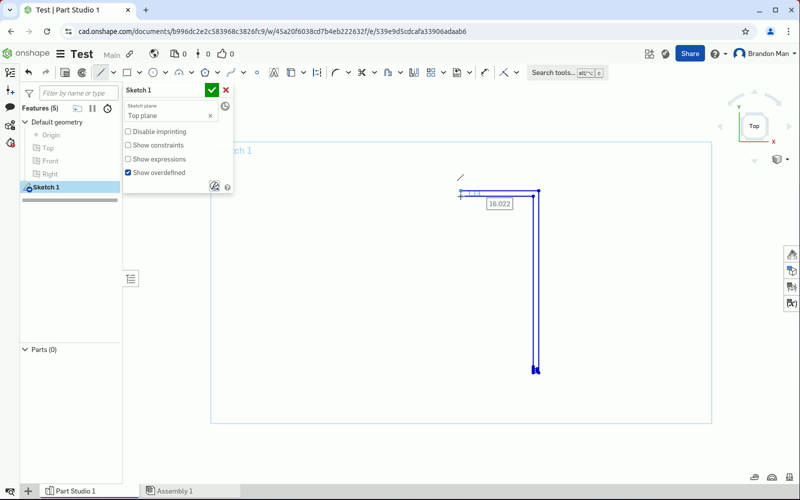
scroll(6)
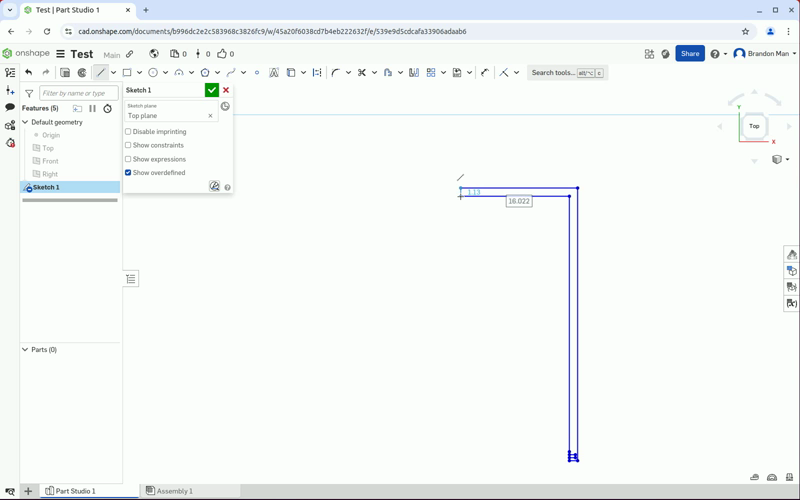
scroll(6)
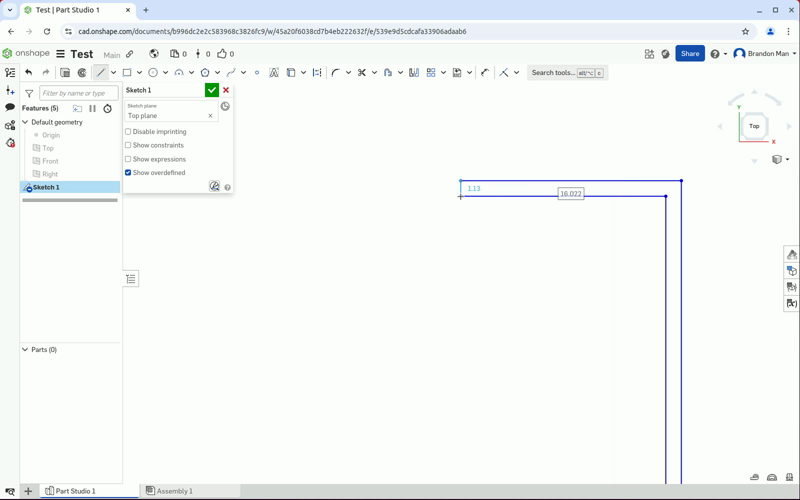
scroll(6)
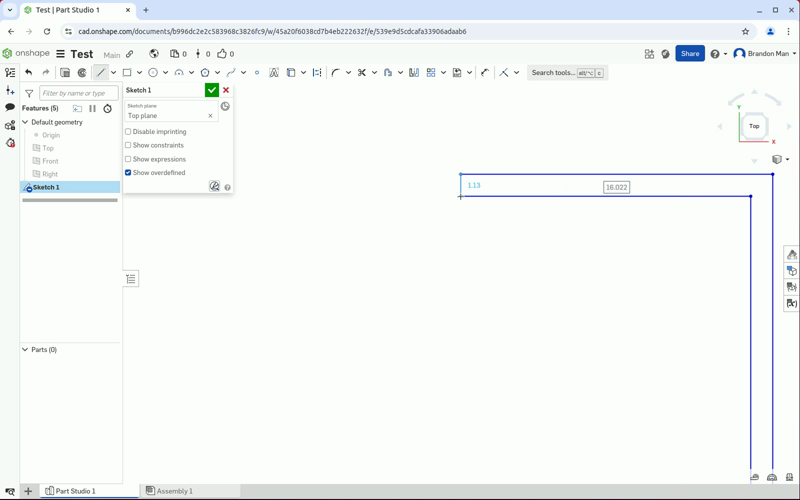
scroll(6)
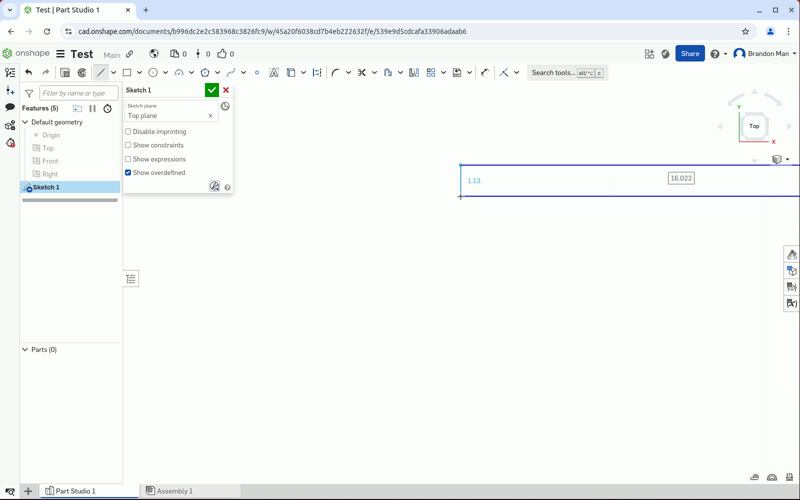
scroll(6)
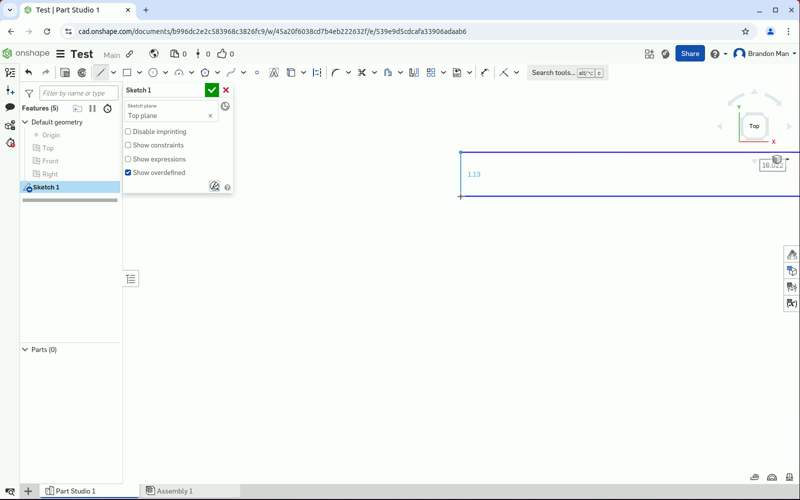
scroll(6)
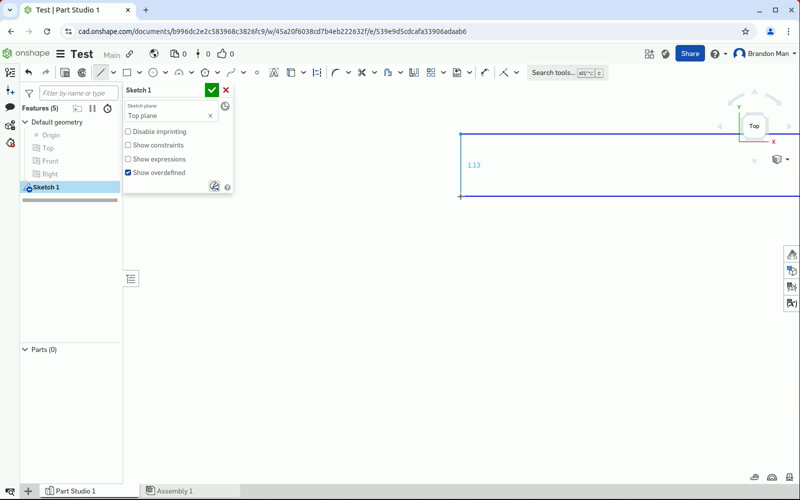
key_up(shift)
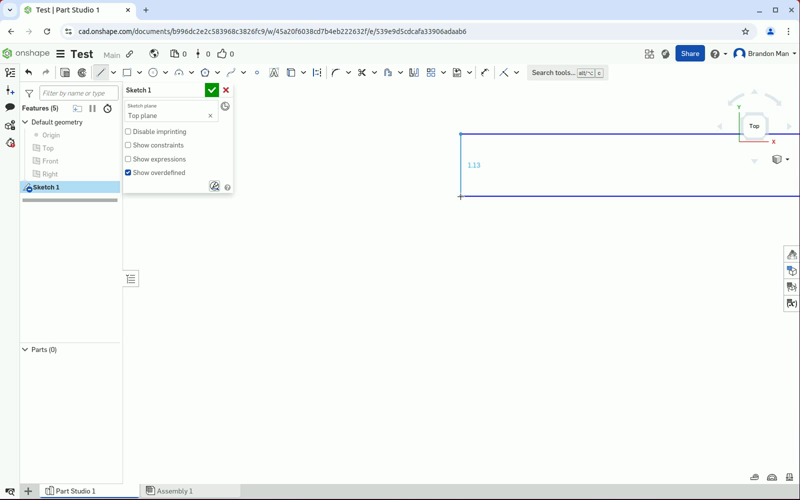
click(460, 196)
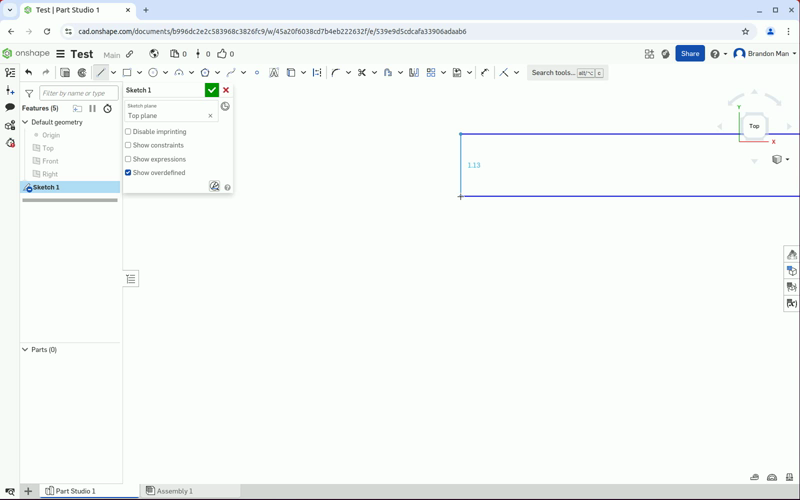
scroll(-6)
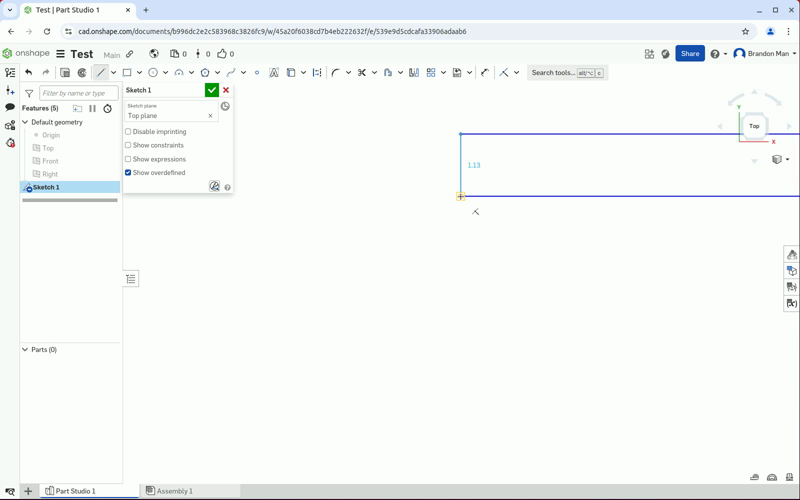
scroll(-6)
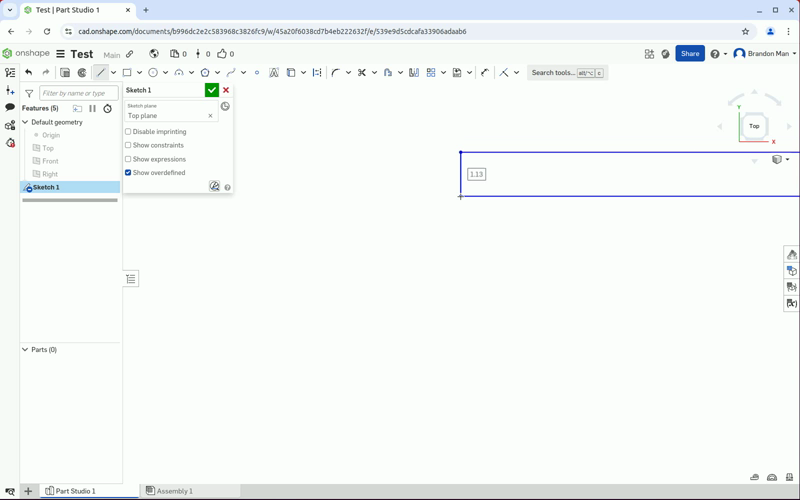
scroll(-6)
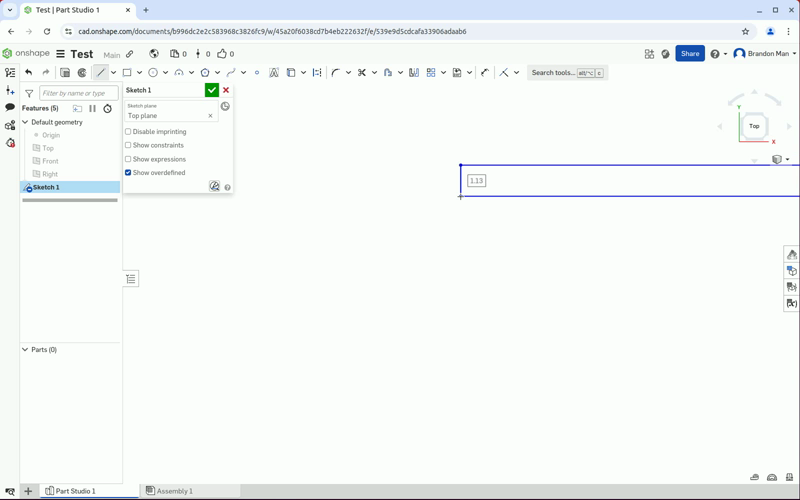
scroll(-6)
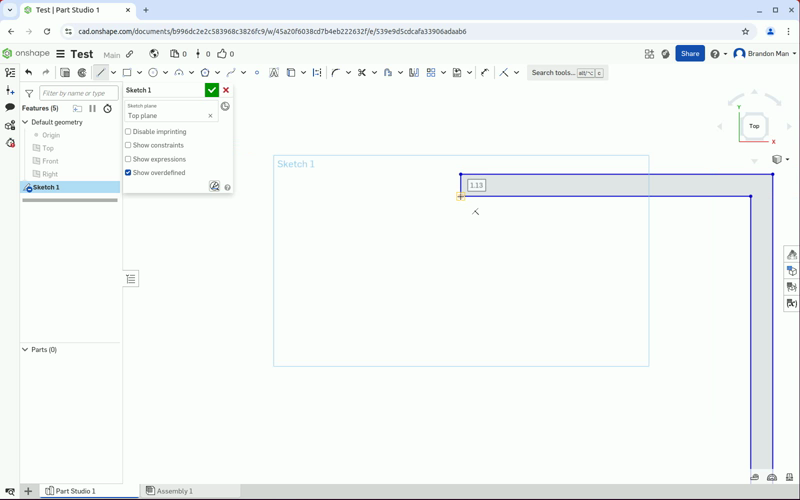
scroll(-6)
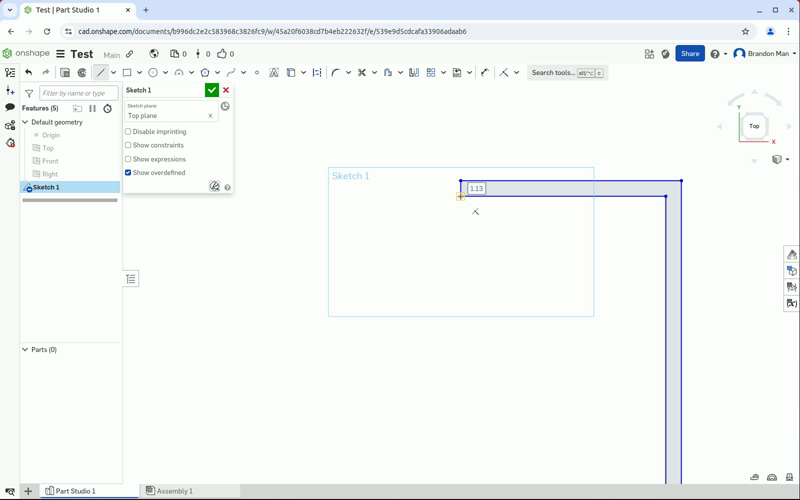
scroll(-6)
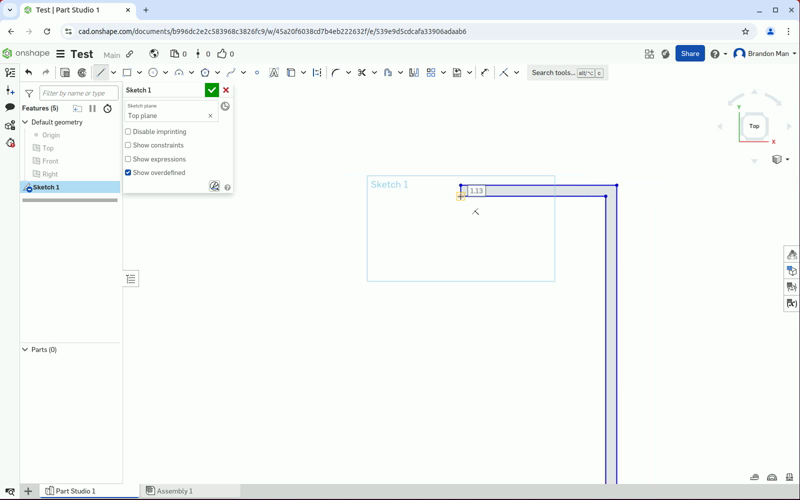
scroll(-6)
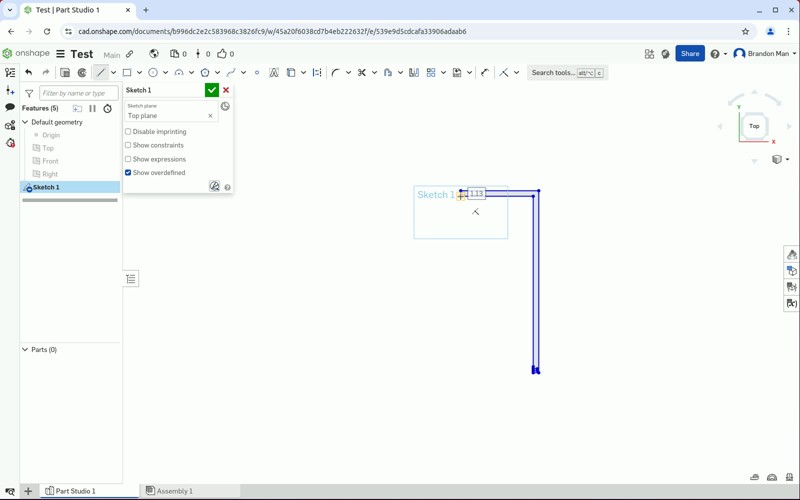
key(esc)
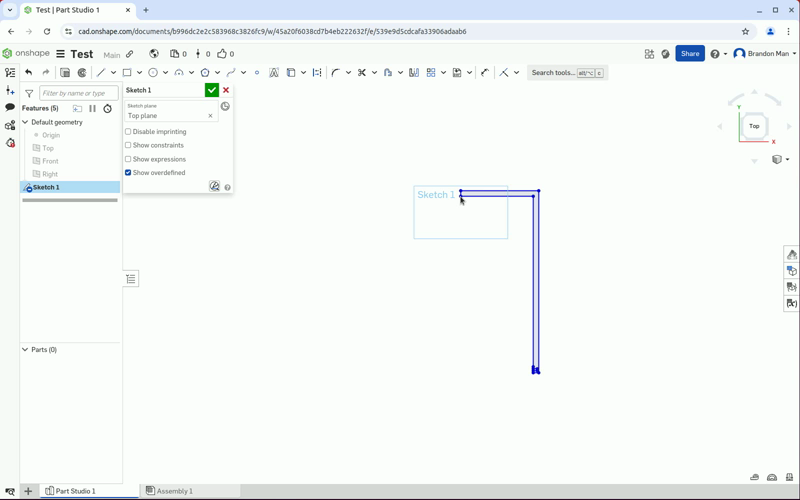
mouse_move(525, 192)
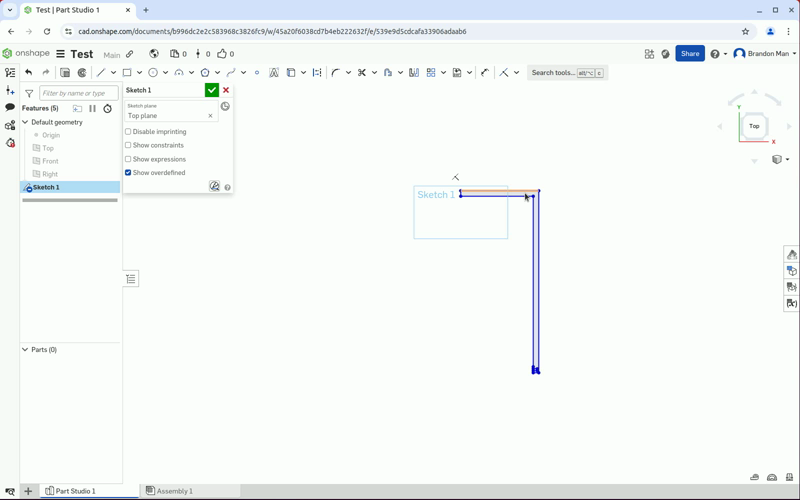
scroll(6)
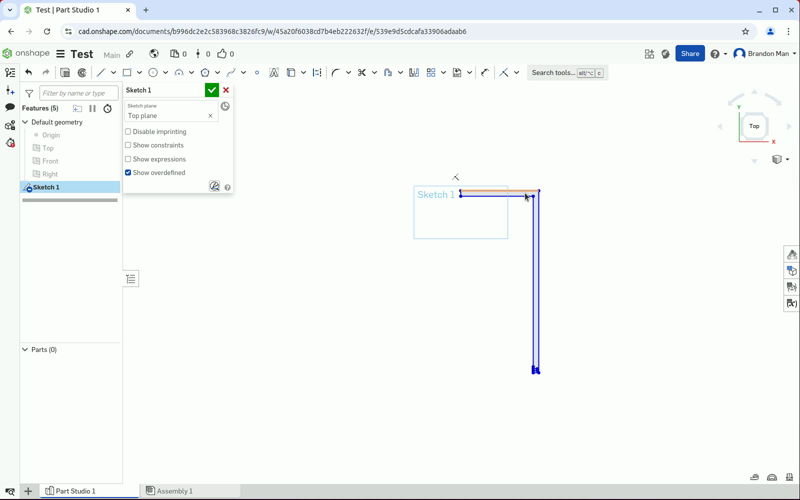
scroll(6)
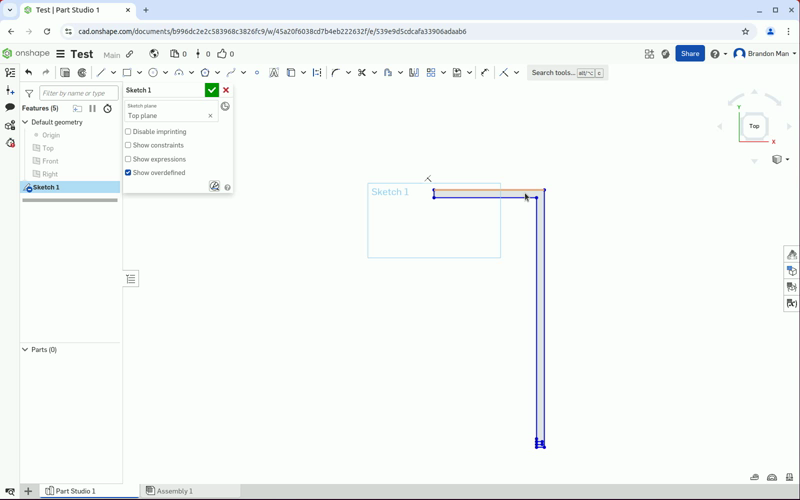
scroll(6)
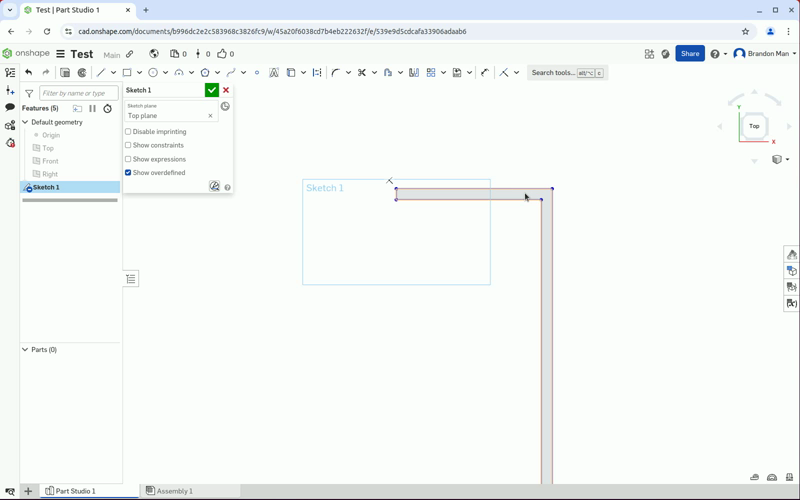
scroll(6)
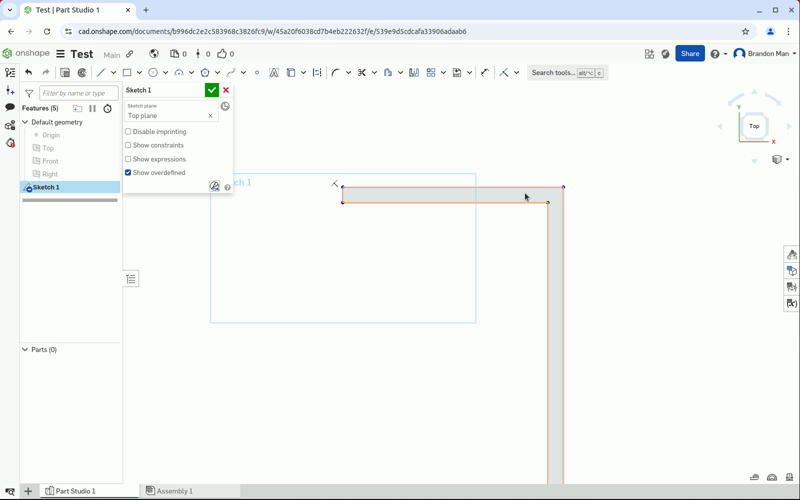
scroll(6)
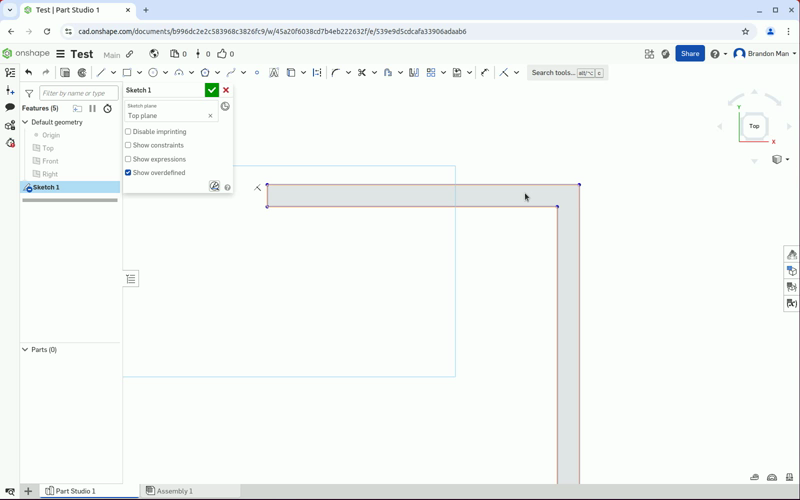
scroll(6)
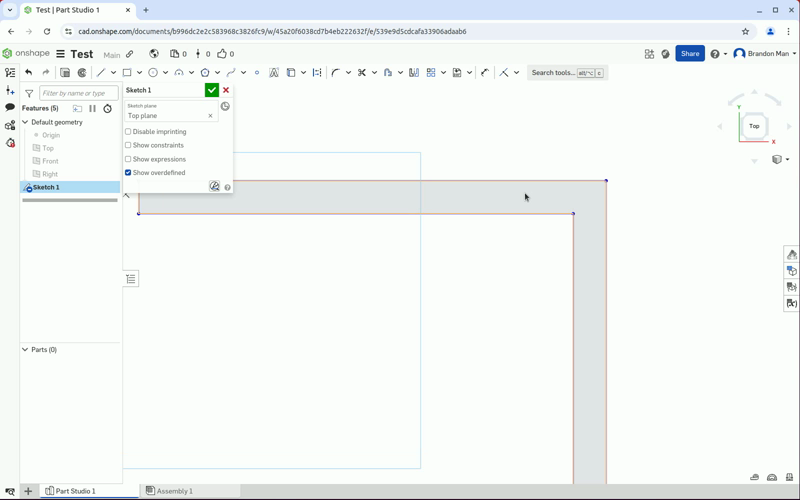
scroll(6)
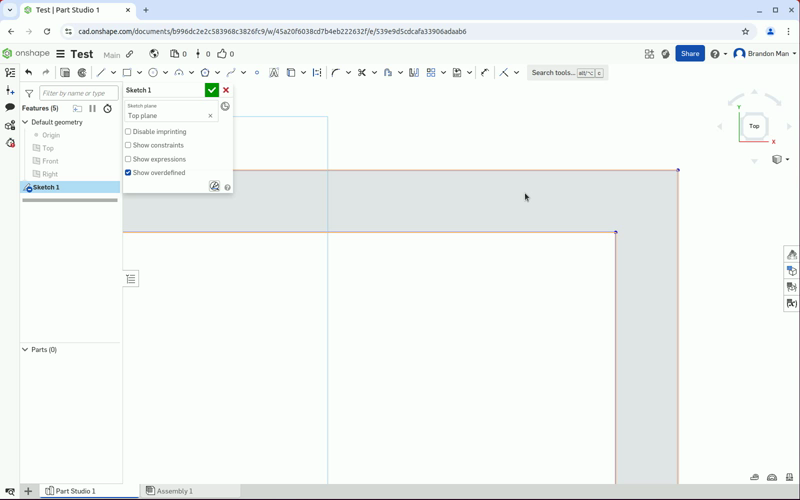
click(525, 192)
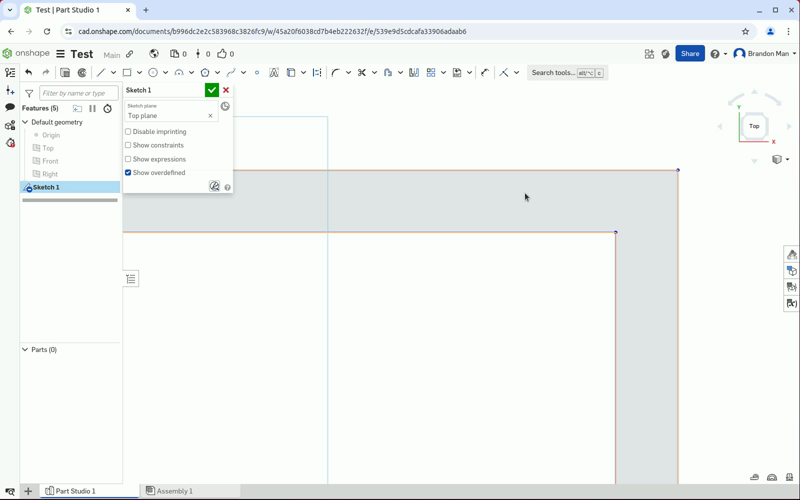
scroll(-6)
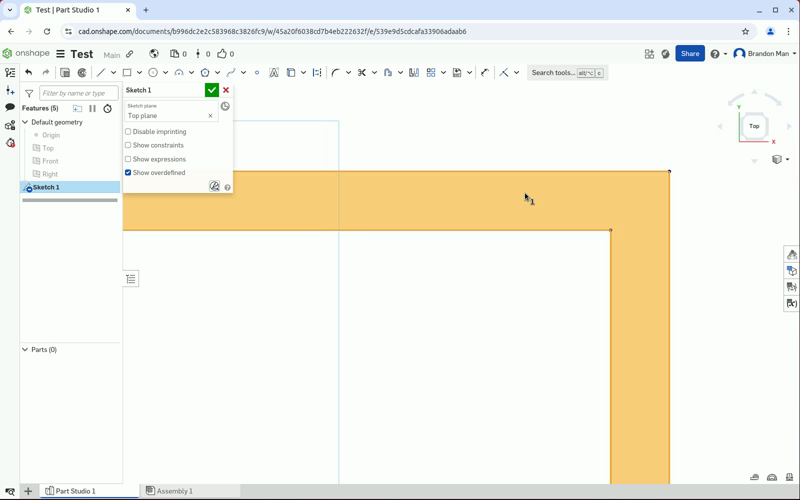
scroll(-6)
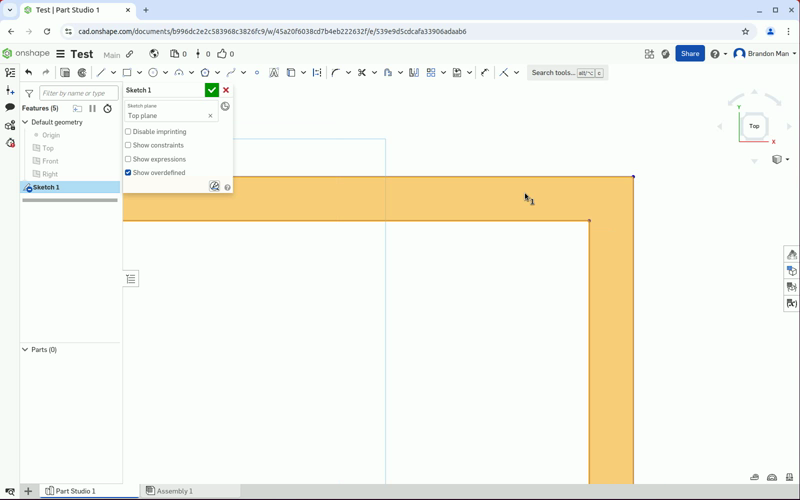
scroll(-6)
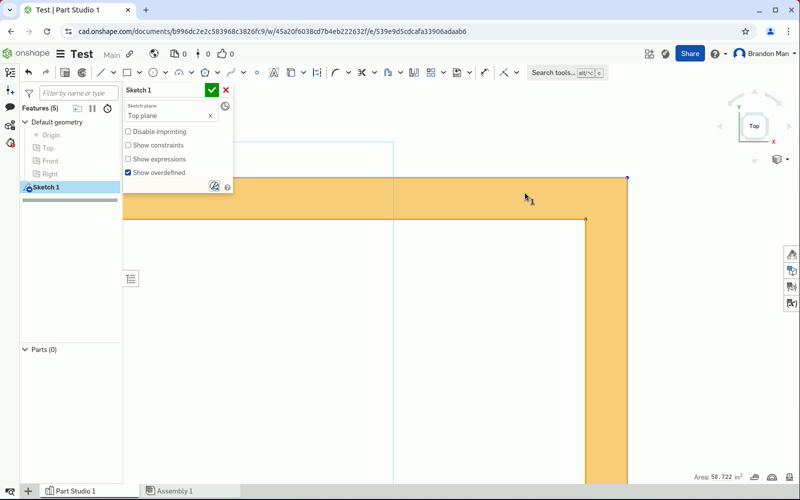
scroll(-6)
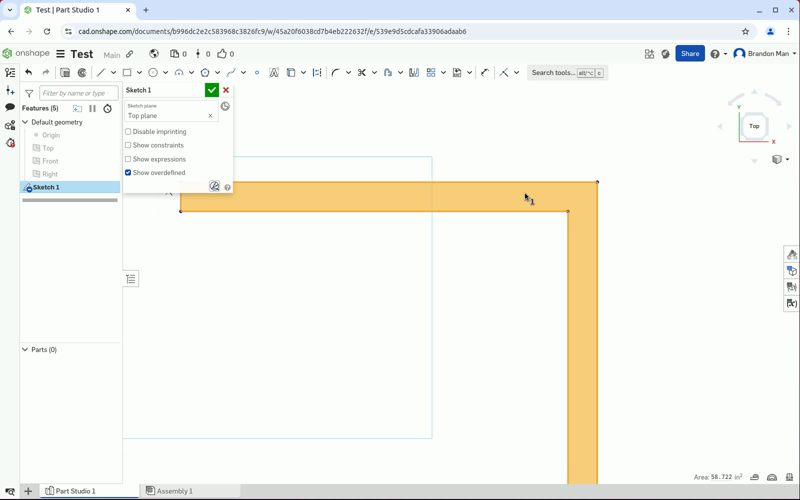
scroll(-6)
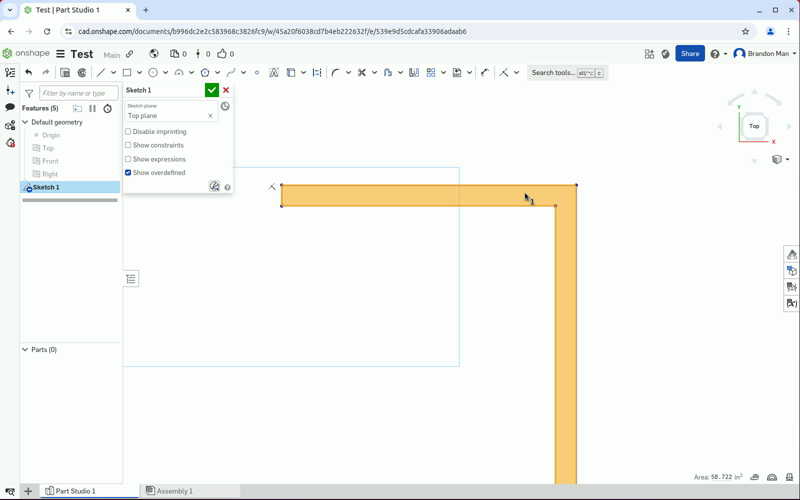
scroll(-6)
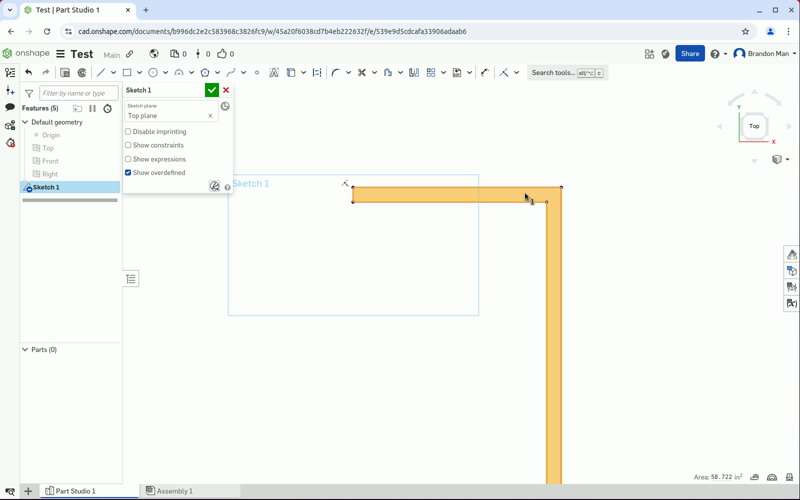
scroll(-6)
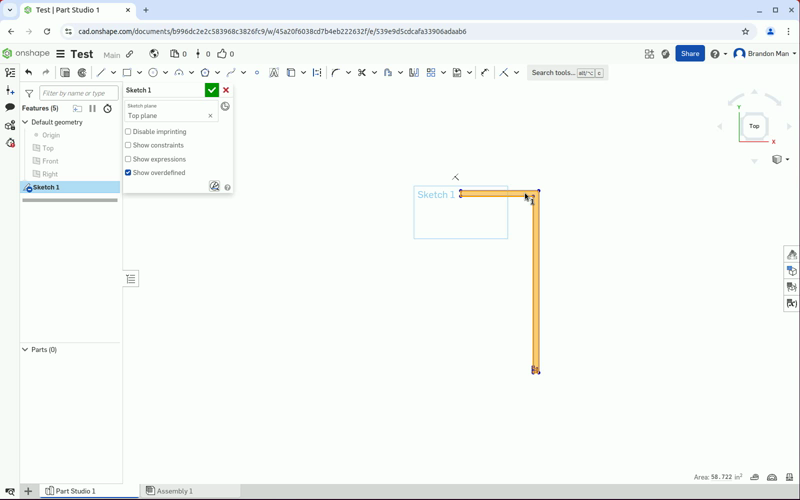
mouse_move(73, 352)
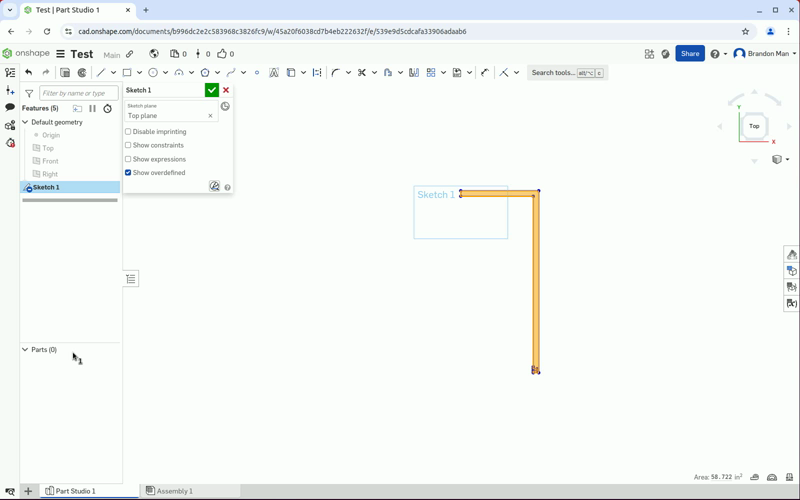
key(shift+y)
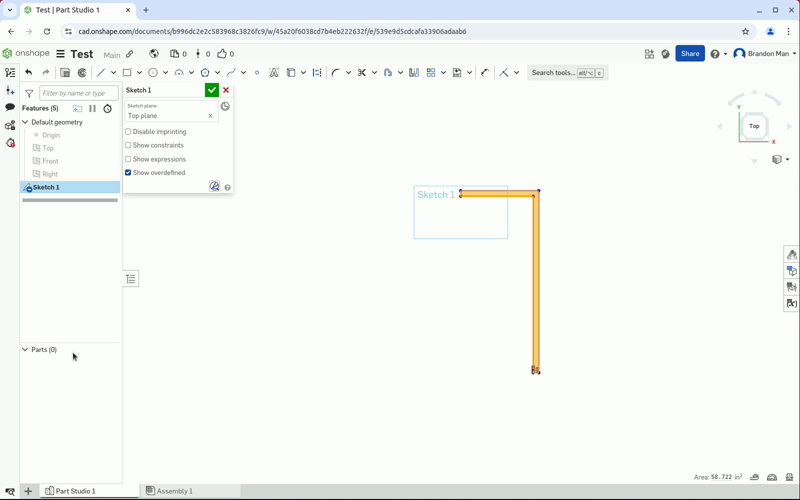
key(shift+e)
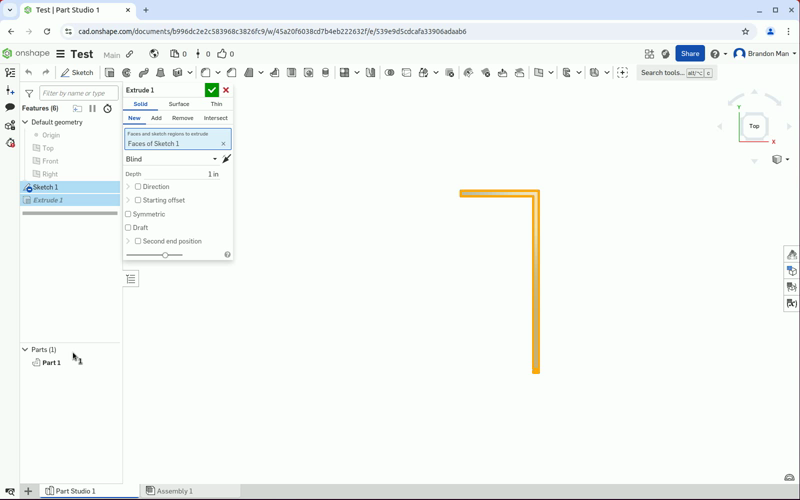
mouse_move(143, 106)
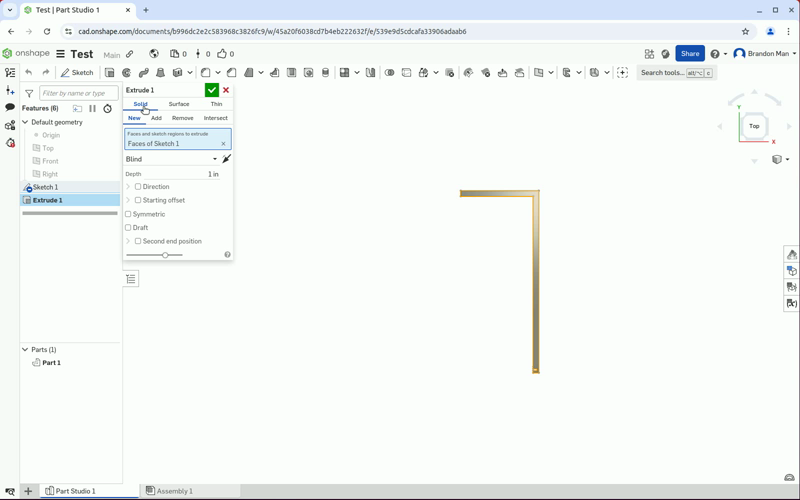
click(143, 106)
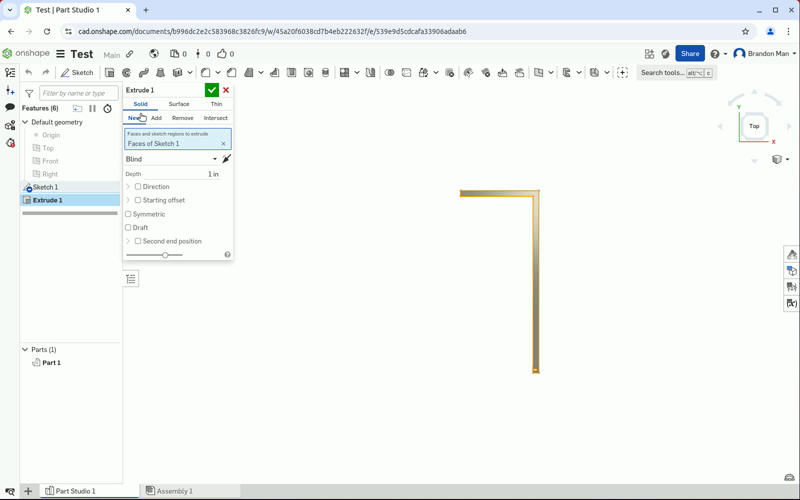
mouse_move(137, 120)
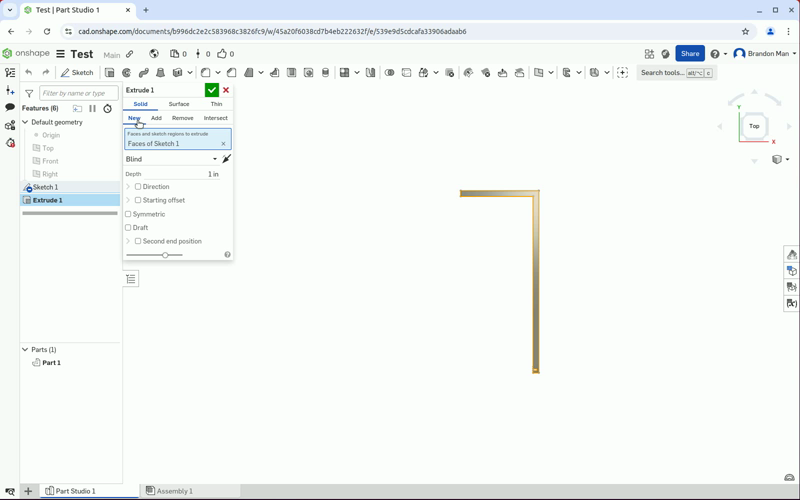
click(137, 120)
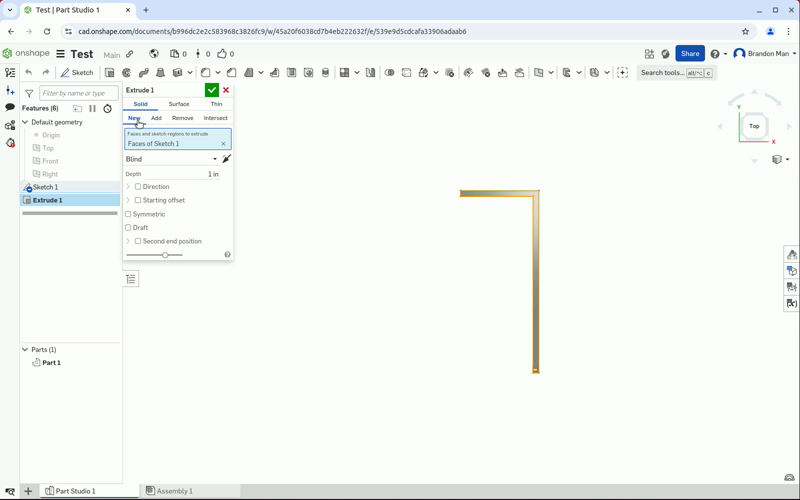
key(tab, 4)
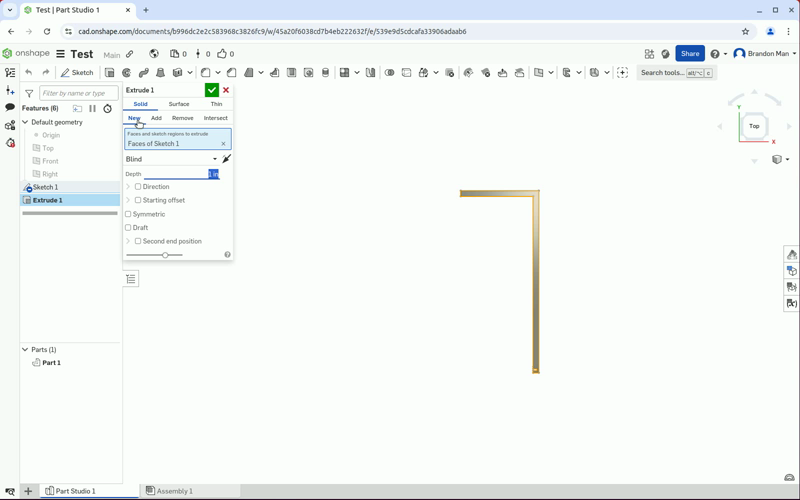
text(23.108)
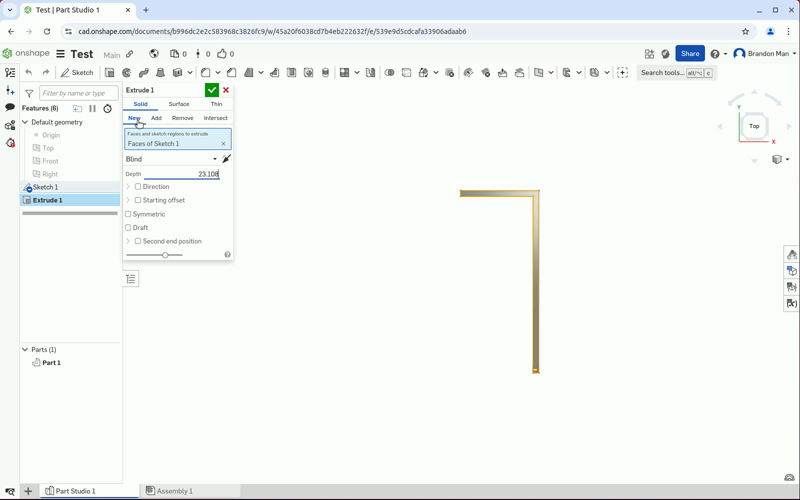
key(enter)
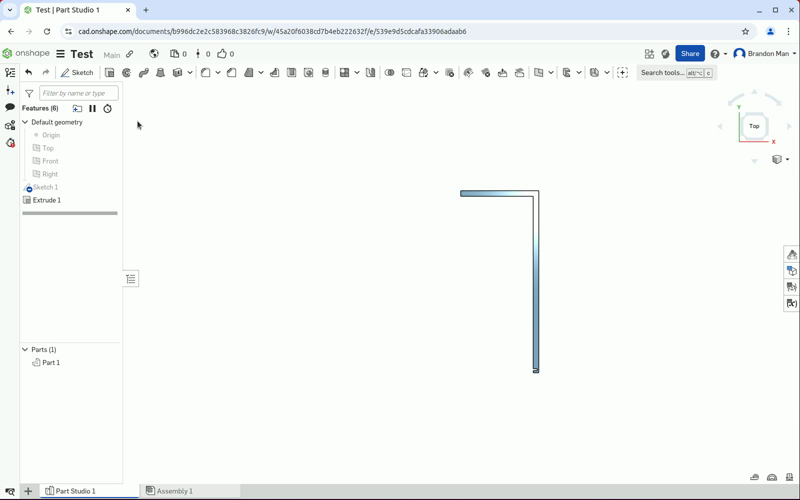
key(shift+h)
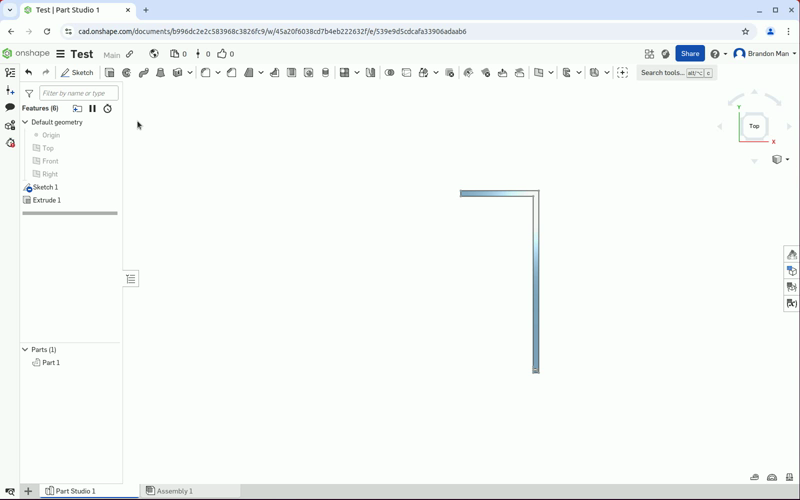
key(shift+h)
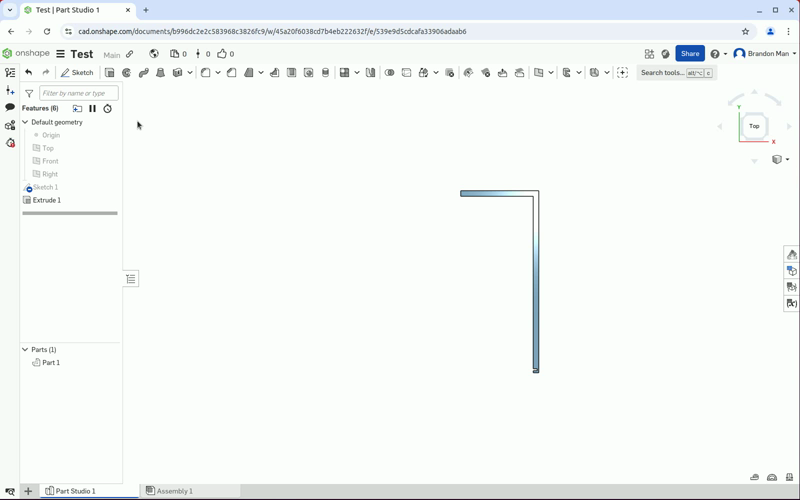
mouse_move(73, 189)
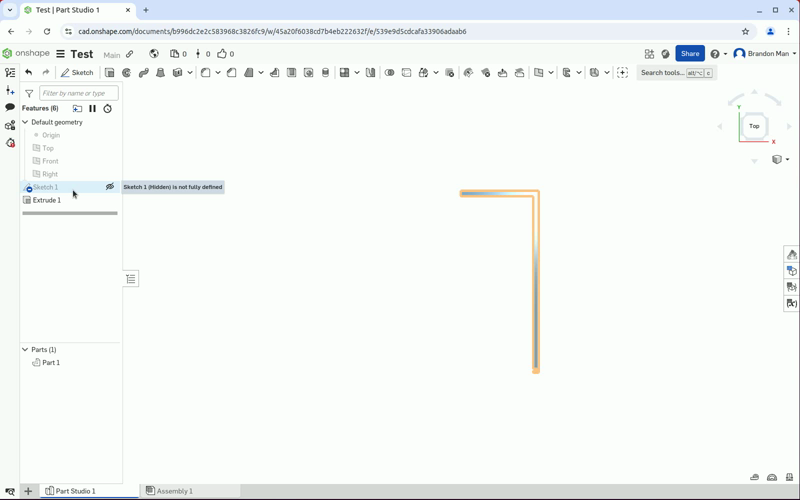
click(73, 189)
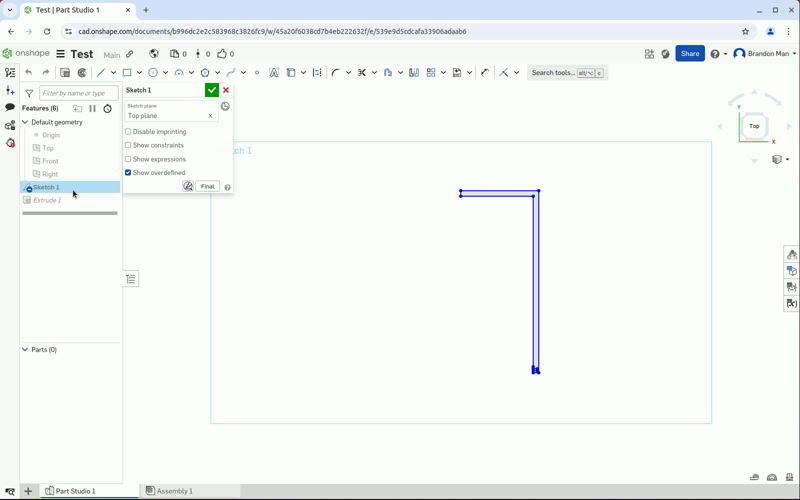
mouse_move(229, 92)
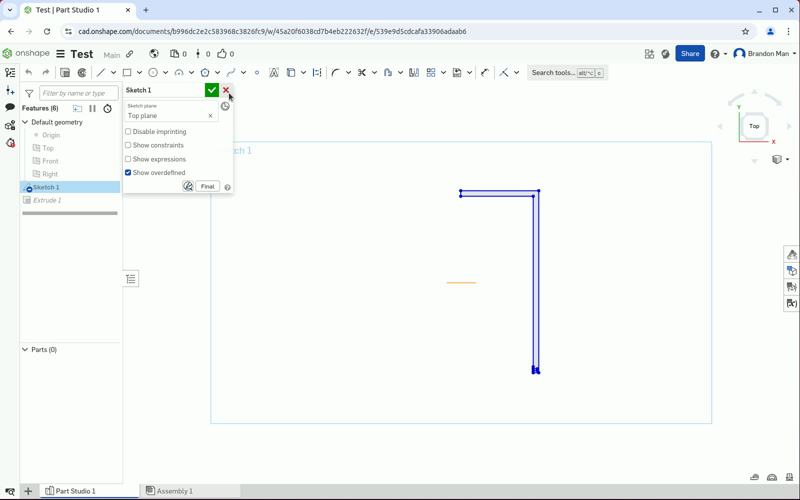
click(229, 92)
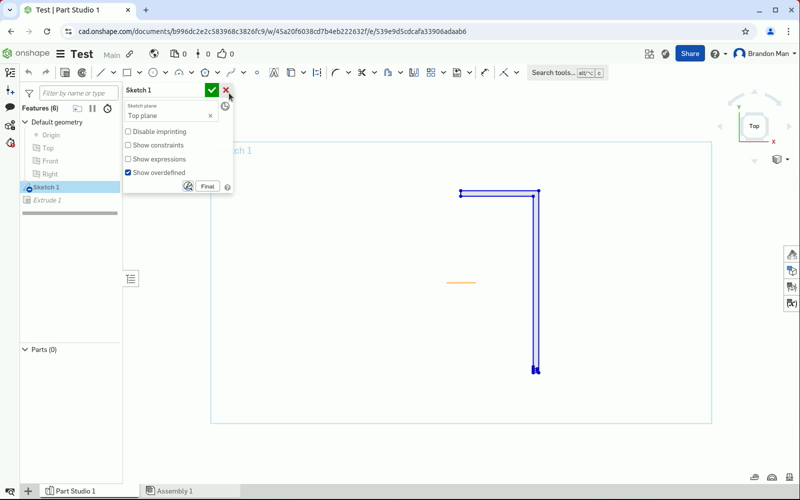
key(shift+s)
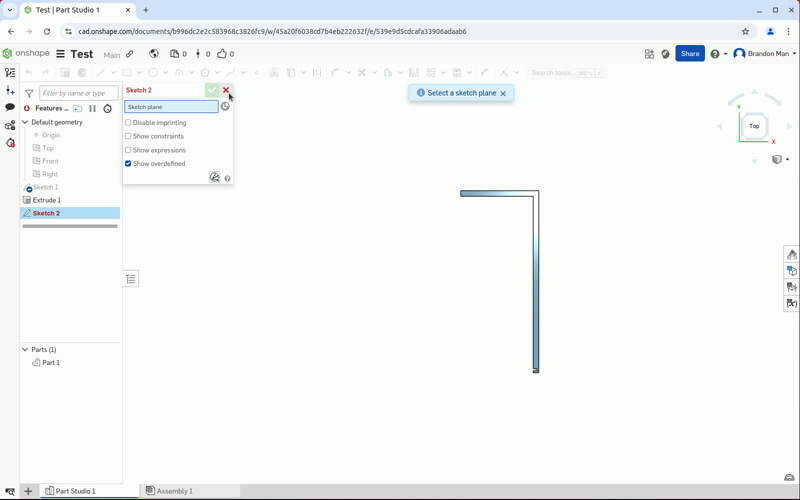
mouse_move(73, 150)
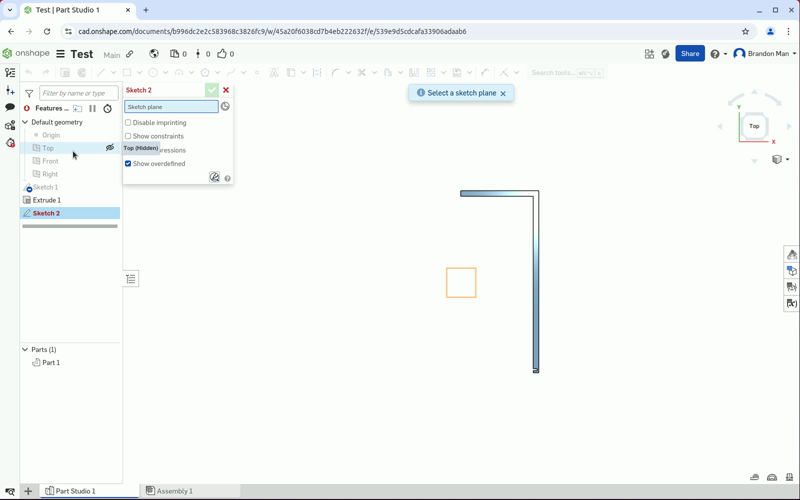
click(73, 150)
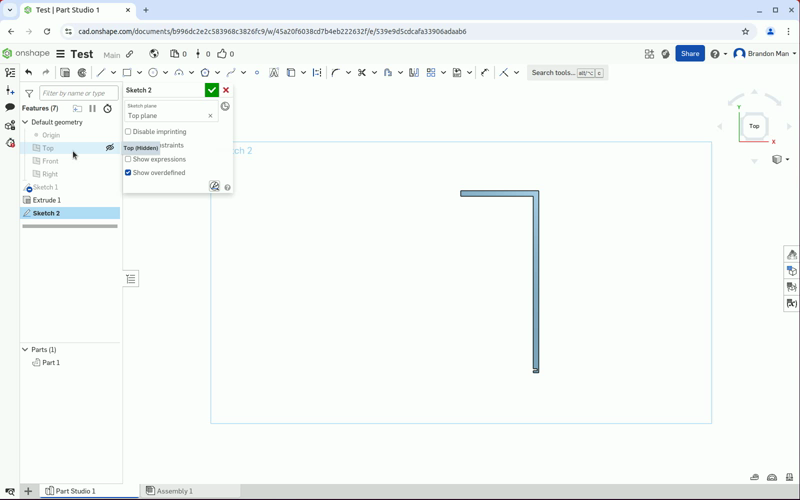
mouse_move(73, 352)
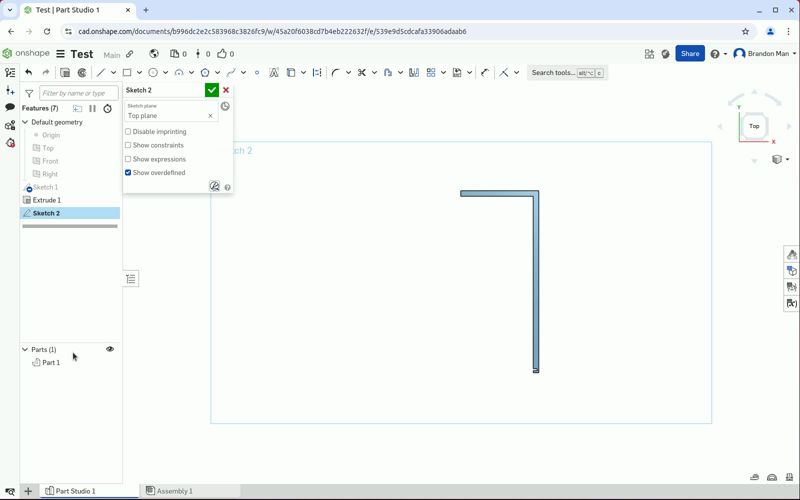
key(y)
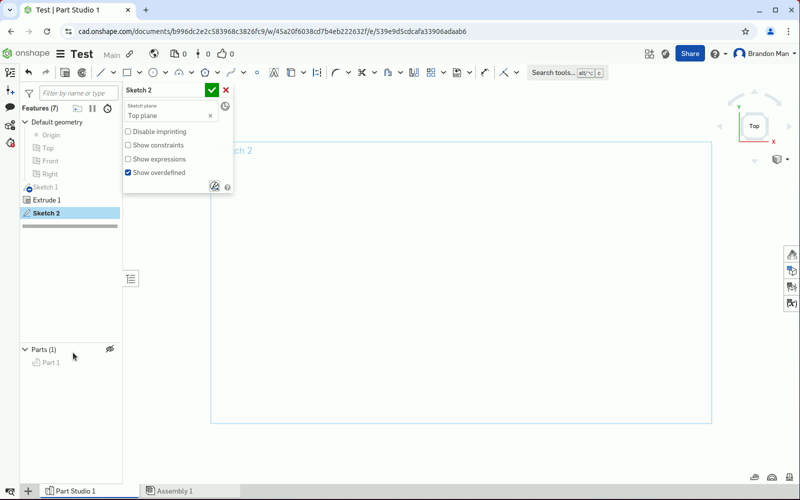
key(l)
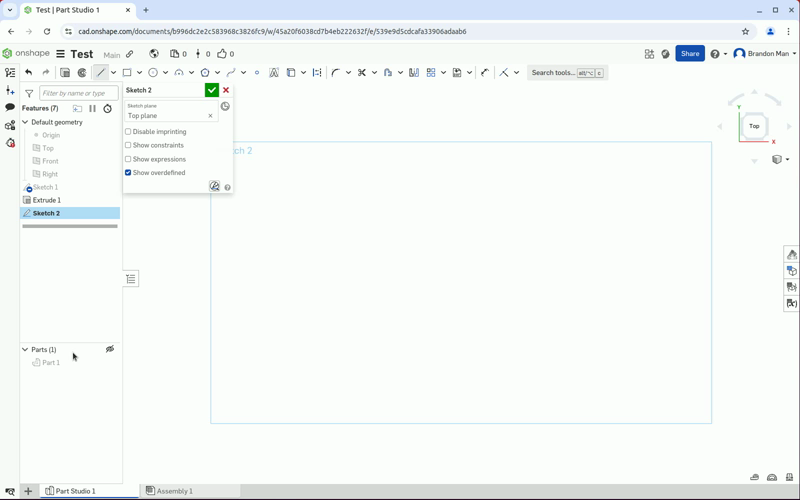
key_down(shift)
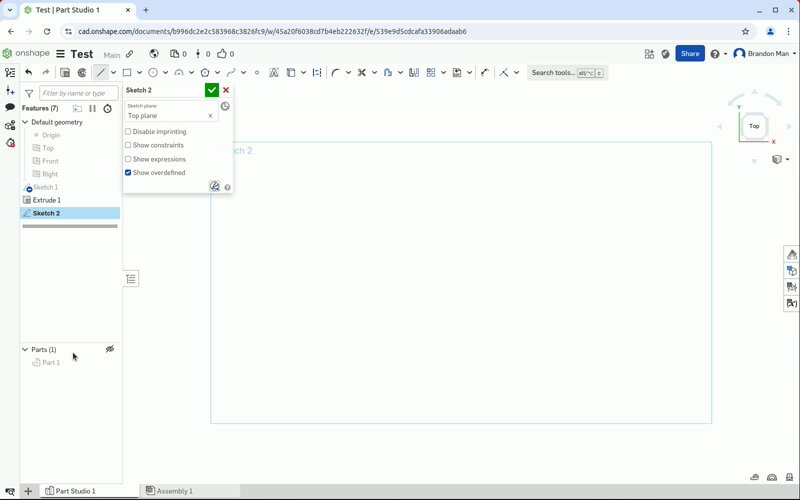
mouse_move(382, 374)
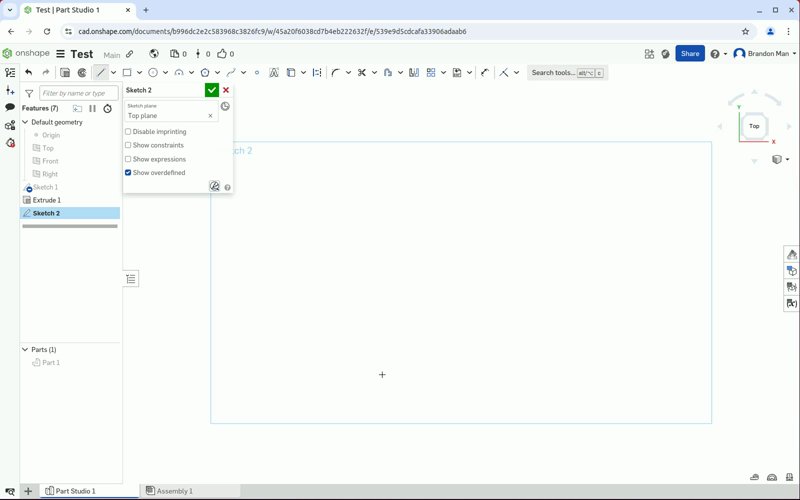
click(382, 374)
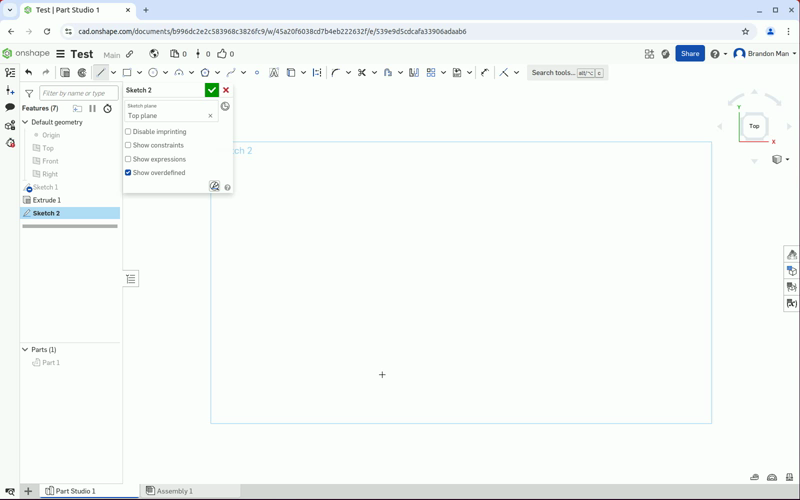
key_up(shift)
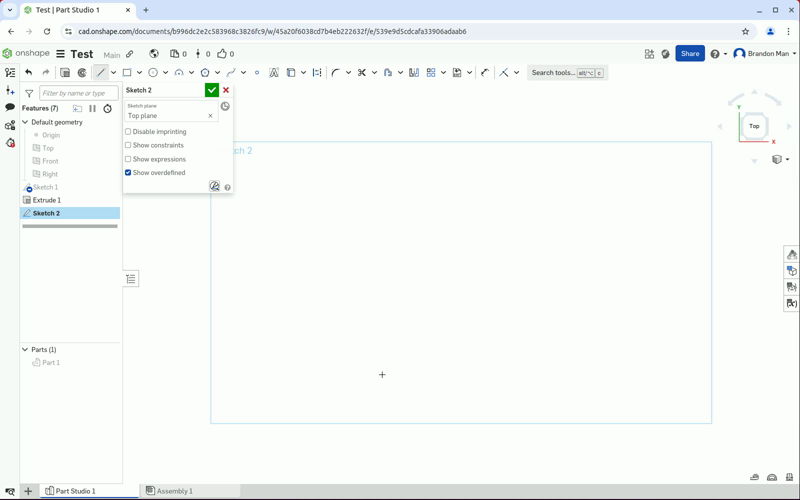
key_down(shift)
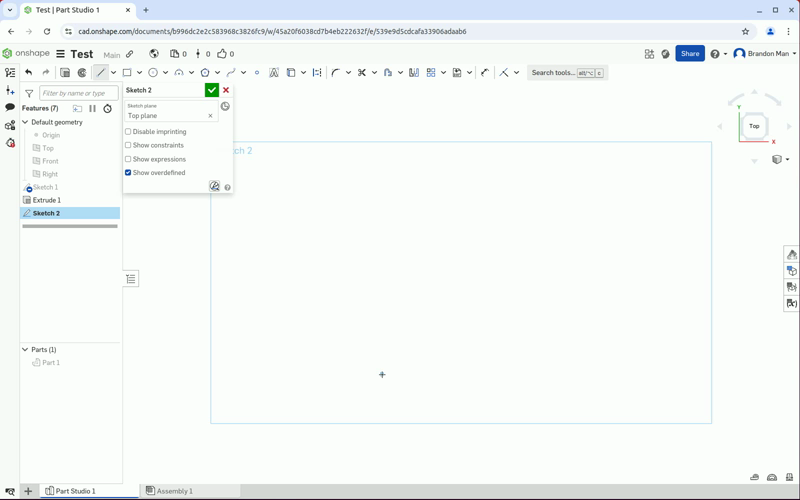
mouse_move(412, 374)
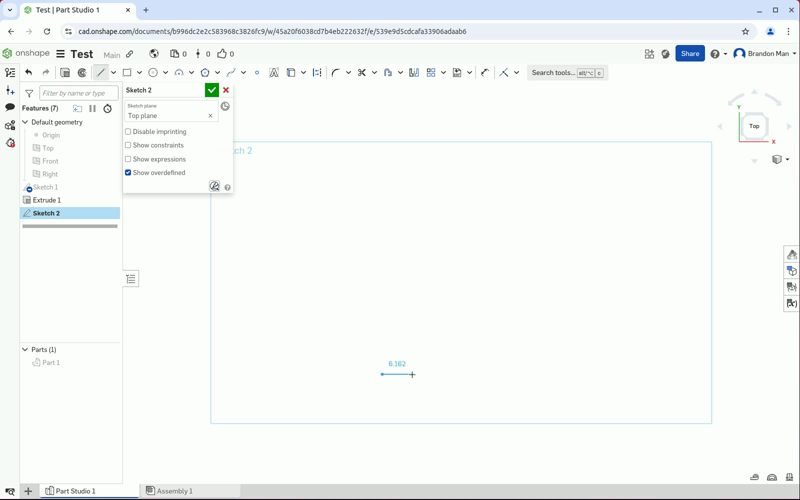
mouse_move(388, 374)
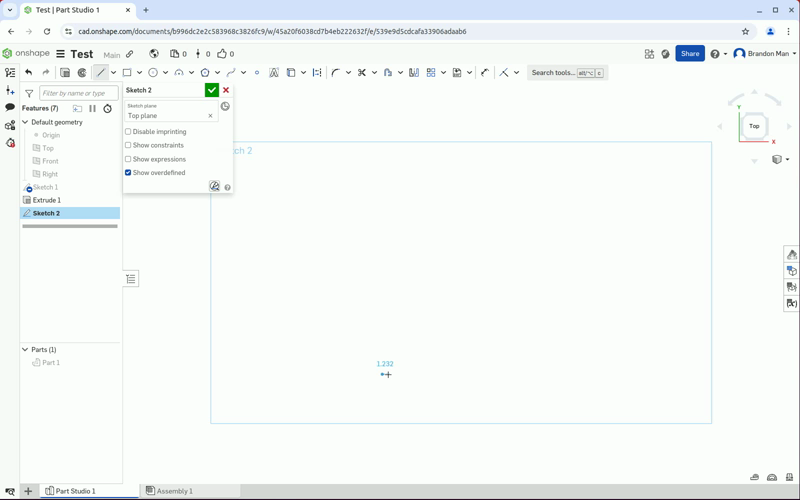
scroll(6)
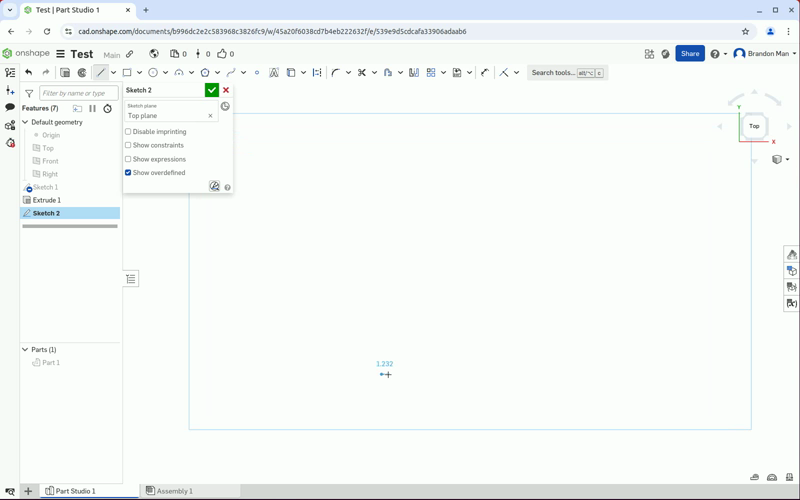
scroll(6)
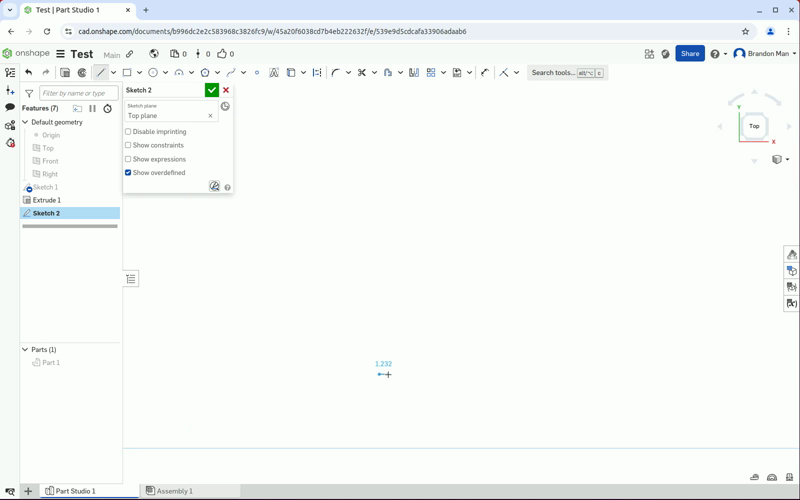
scroll(6)
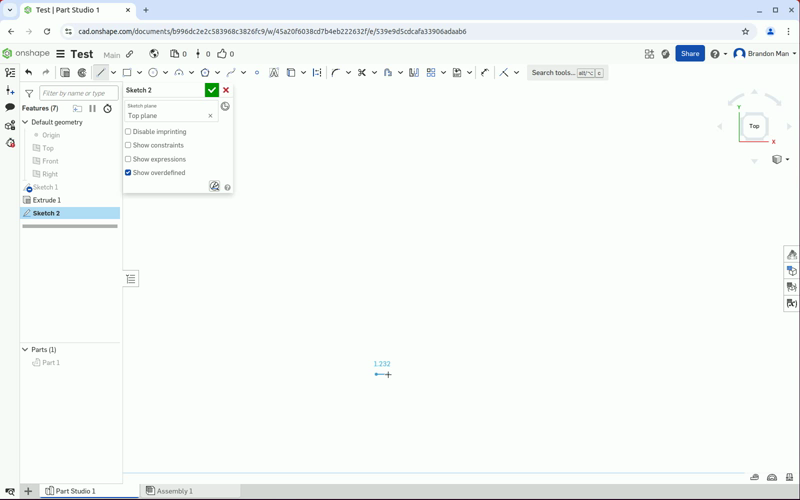
scroll(6)
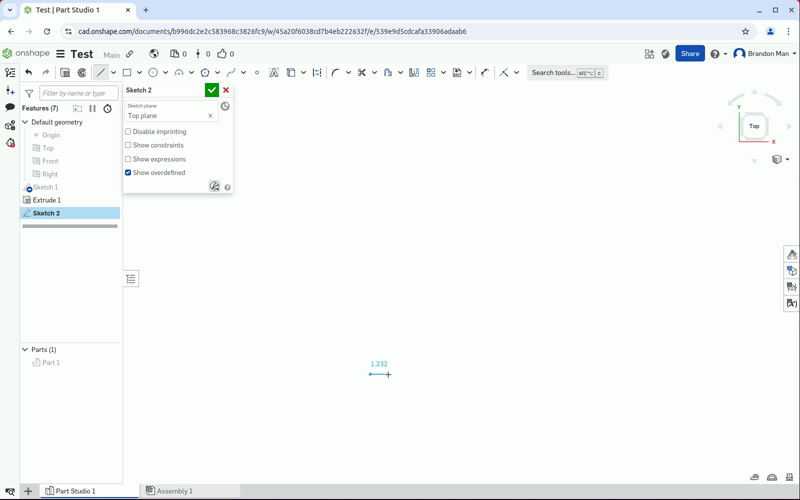
scroll(6)
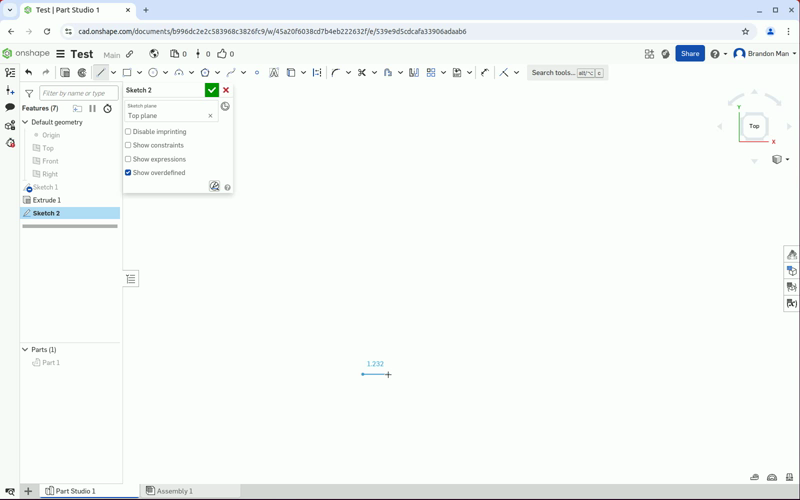
scroll(6)
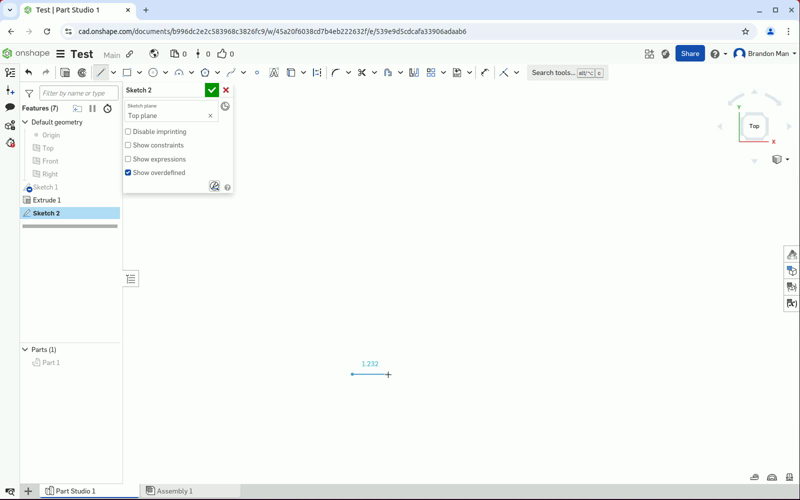
scroll(6)
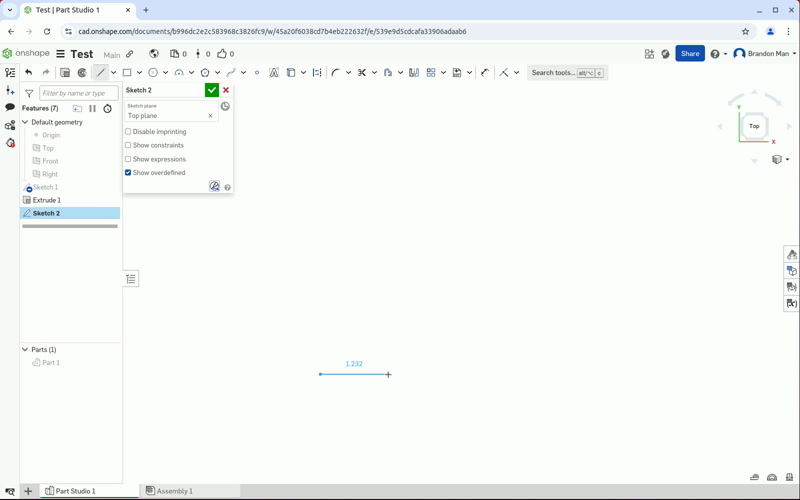
click(388, 374)
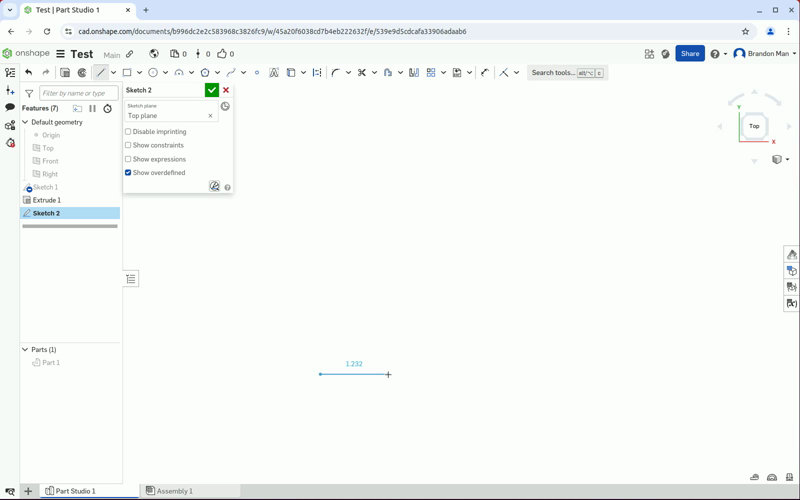
scroll(-6)
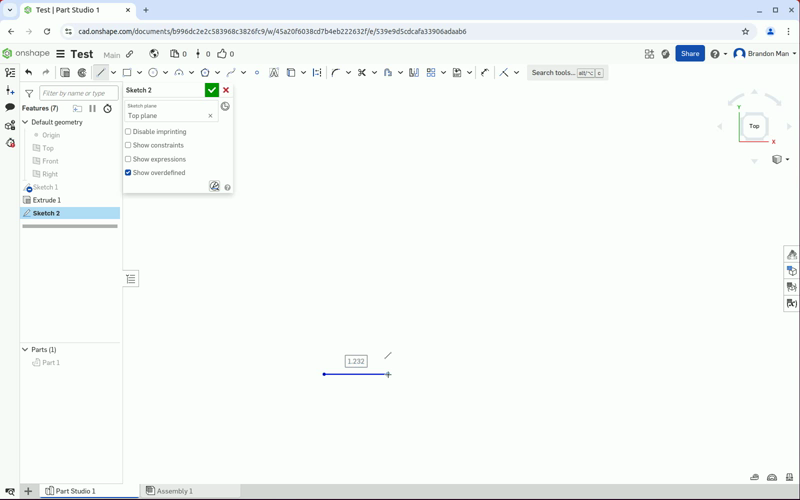
scroll(-6)
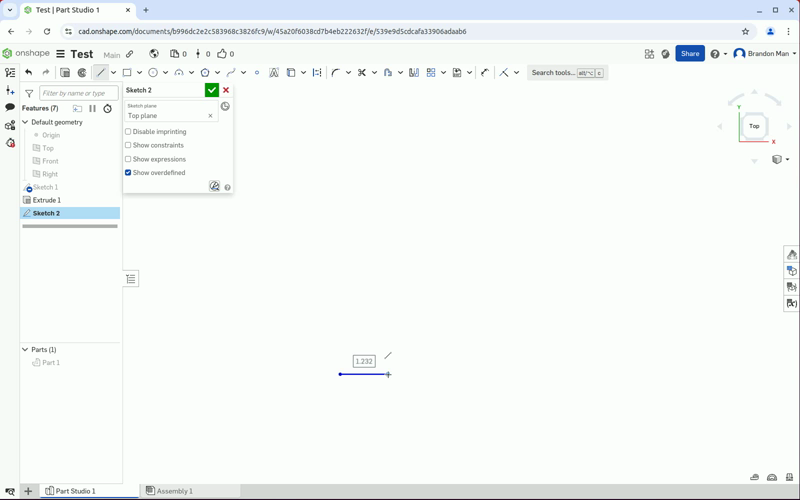
scroll(-6)
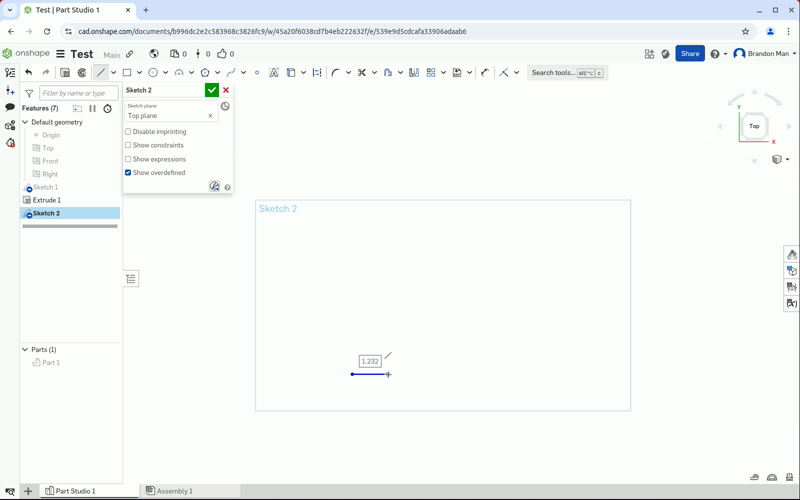
scroll(-6)
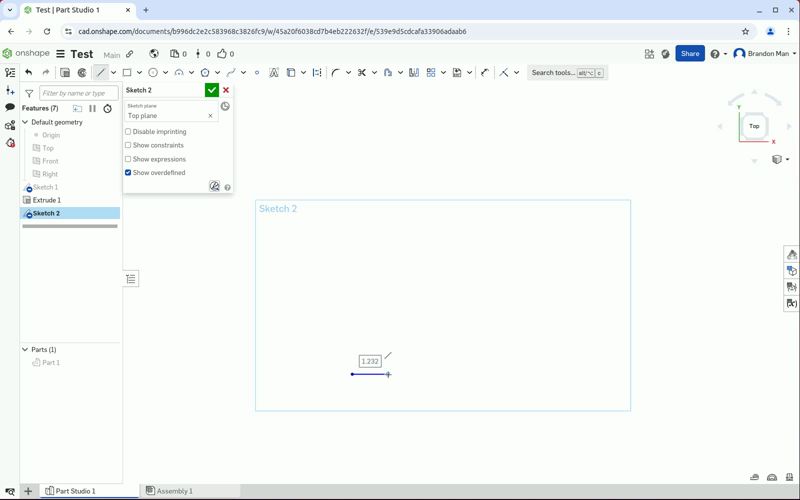
scroll(-6)
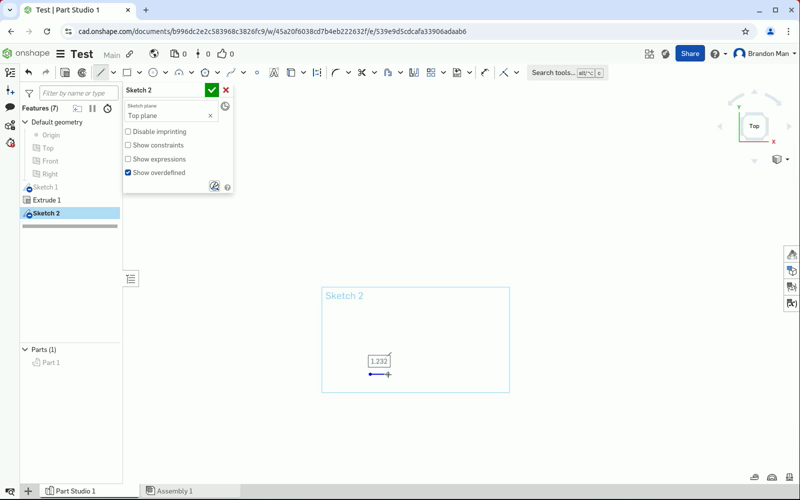
scroll(-6)
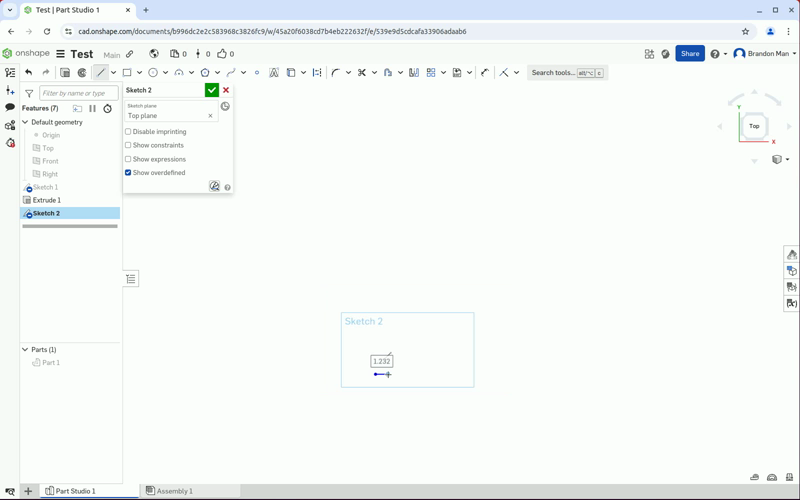
scroll(-6)
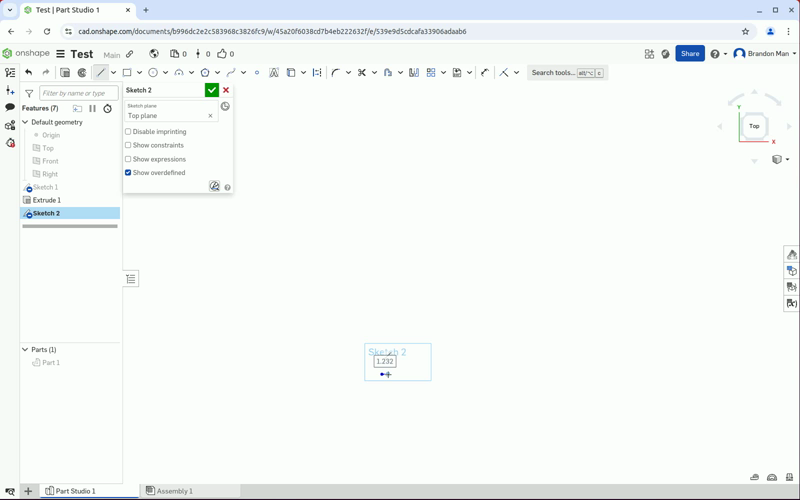
key_up(shift)
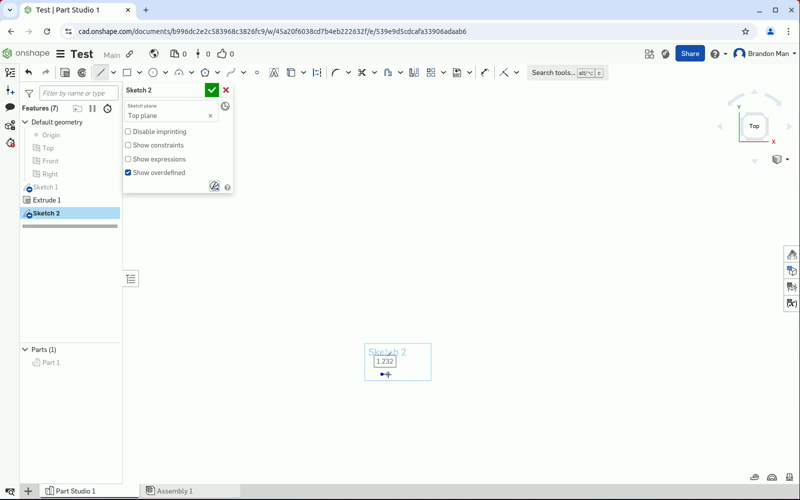
key_down(shift)
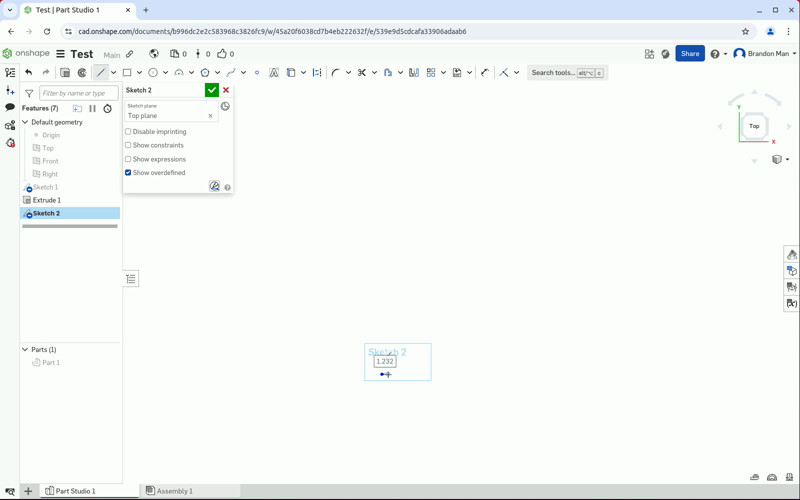
mouse_move(418, 374)
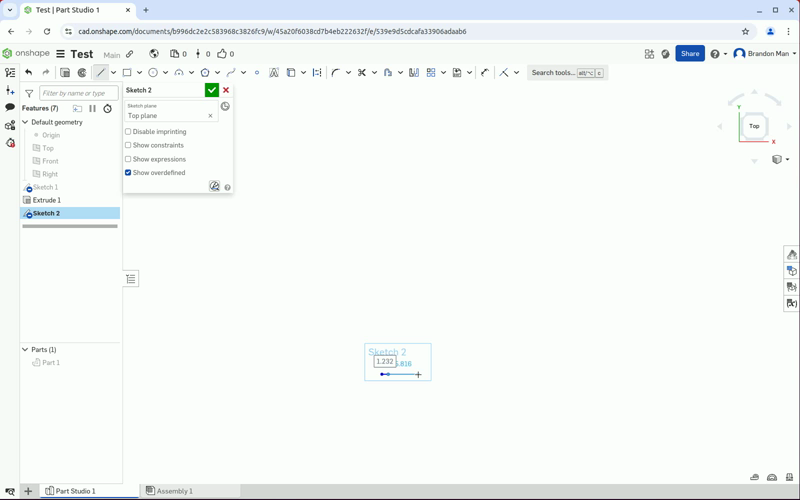
mouse_move(388, 372)
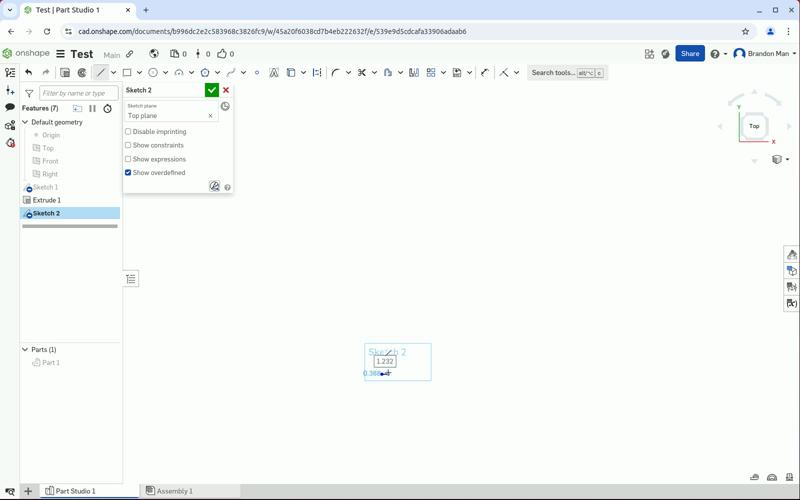
scroll(6)
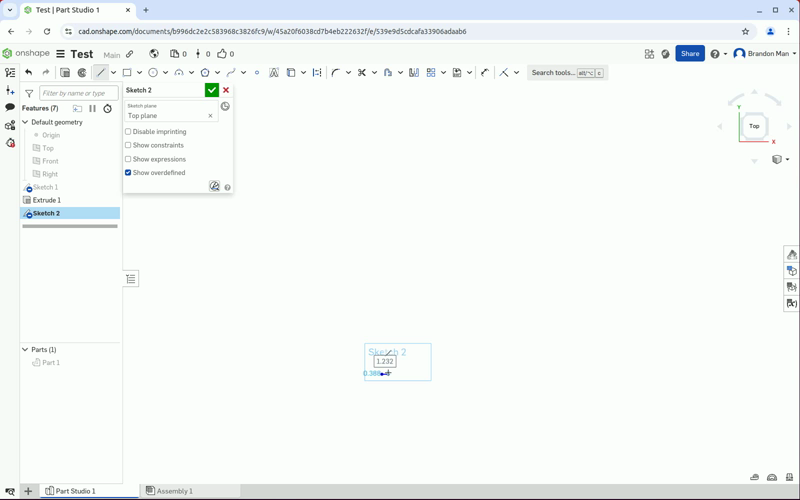
scroll(6)
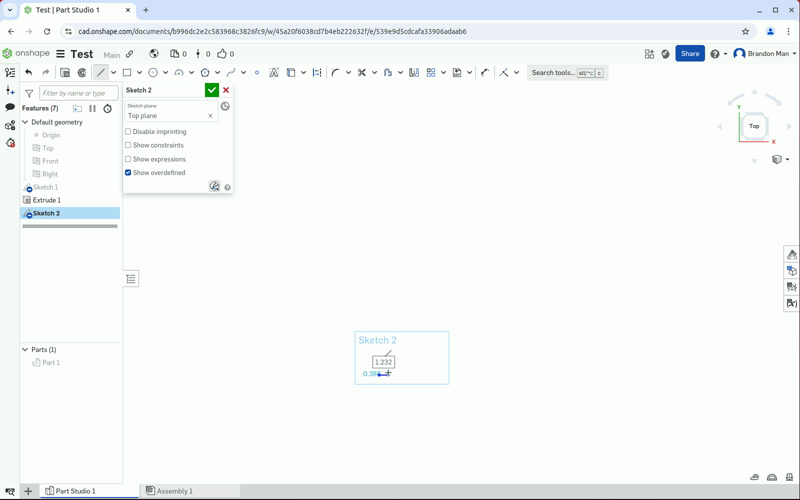
scroll(6)
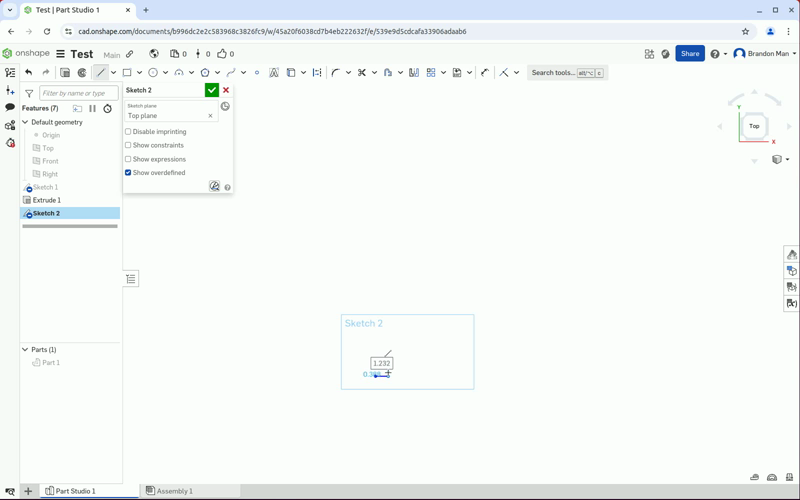
scroll(6)
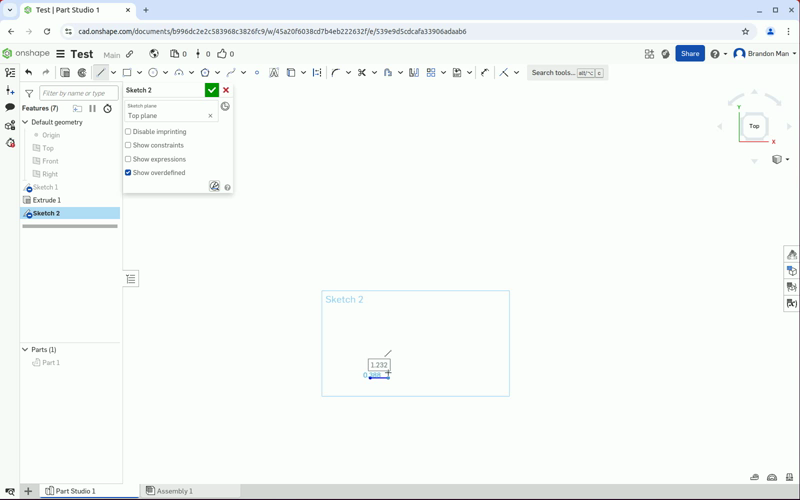
scroll(6)
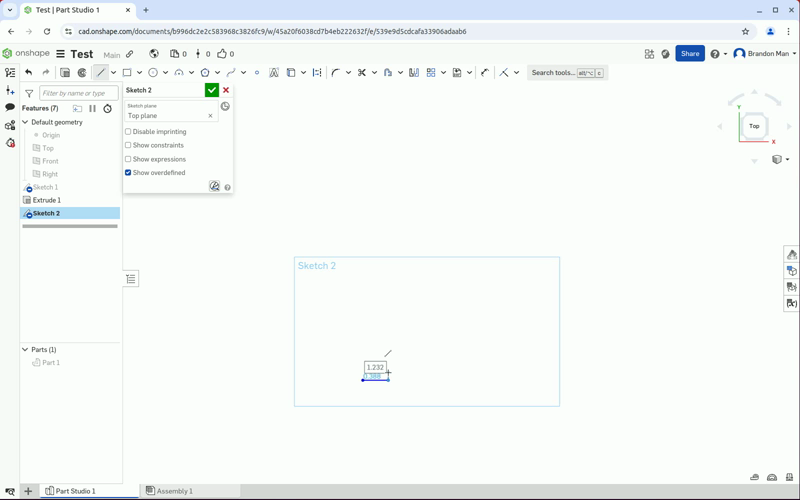
scroll(6)
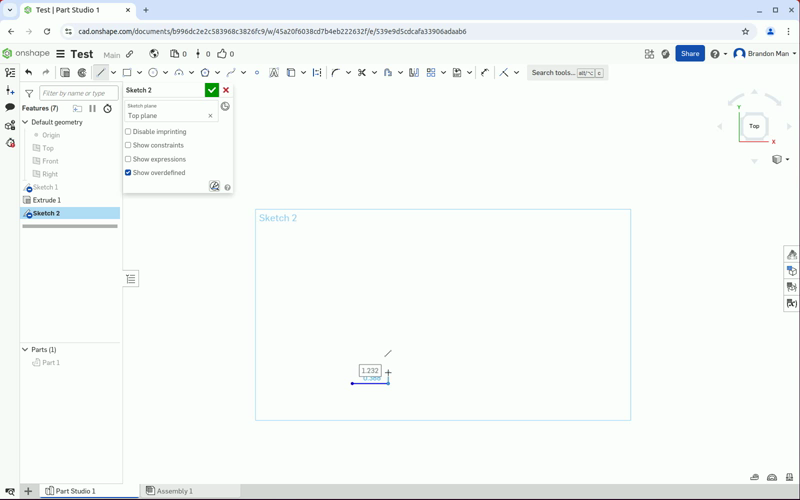
scroll(6)
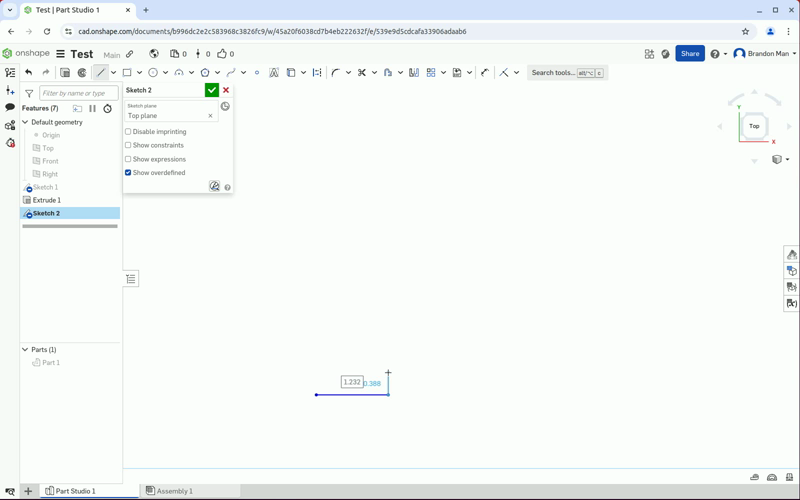
click(388, 372)
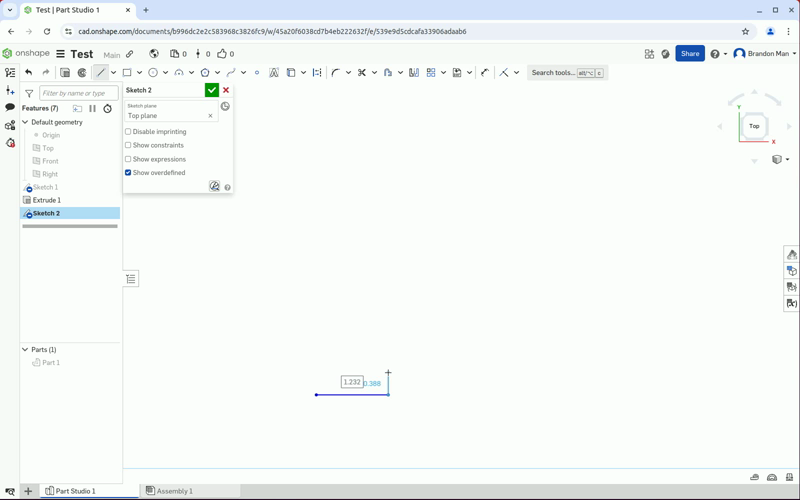
scroll(-6)
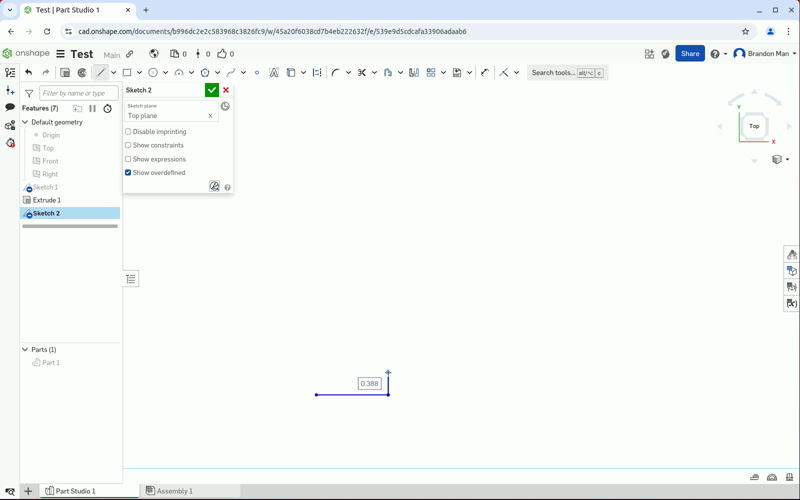
scroll(-6)
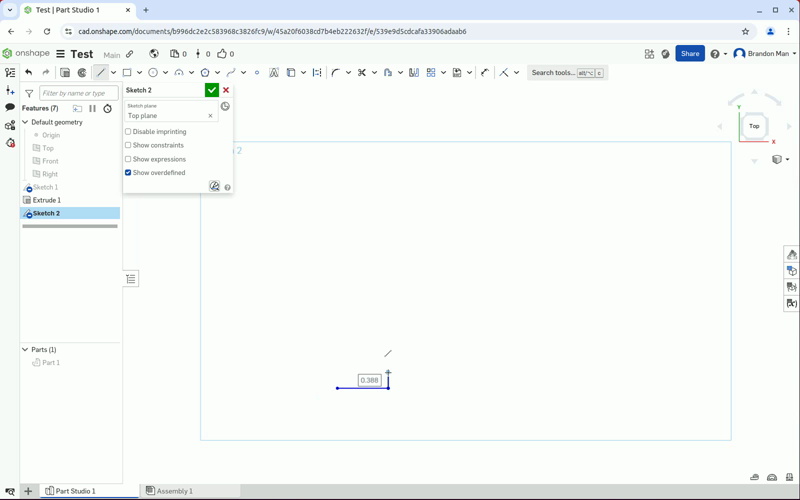
scroll(-6)
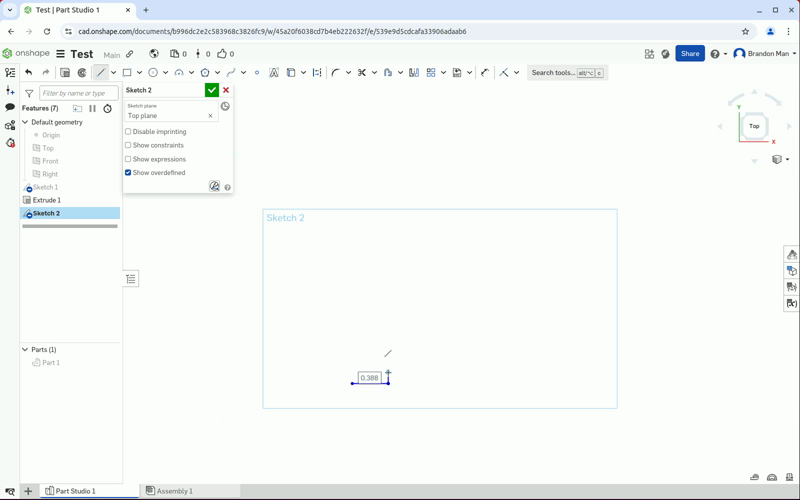
scroll(-6)
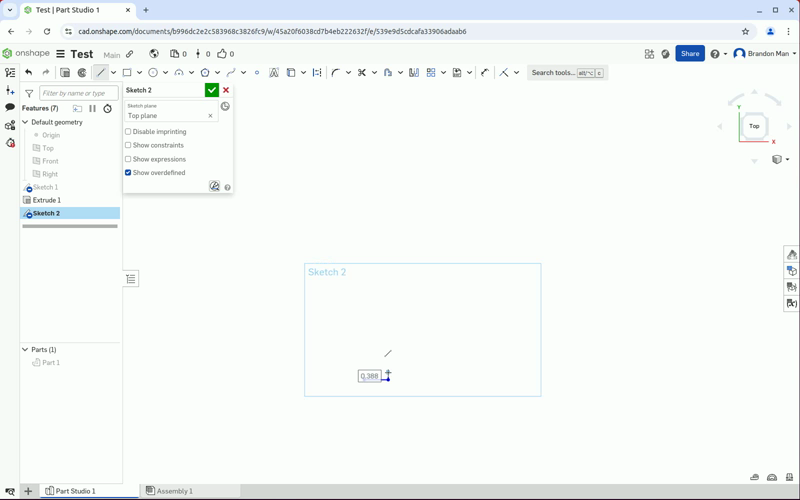
scroll(-6)
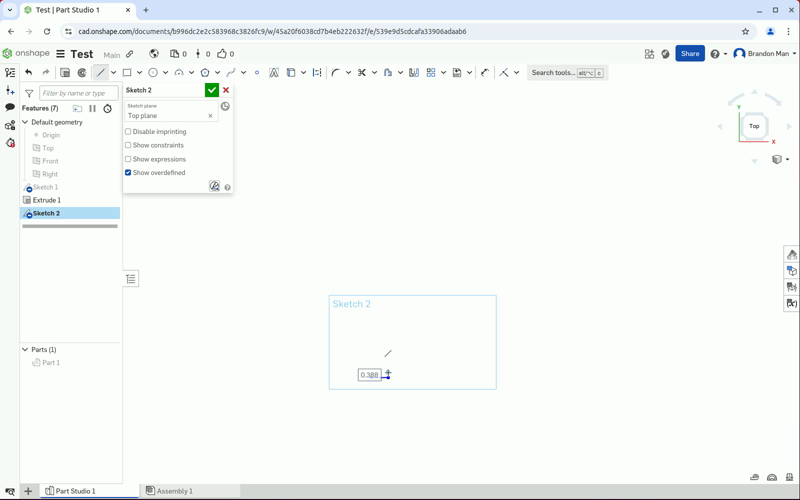
scroll(-6)
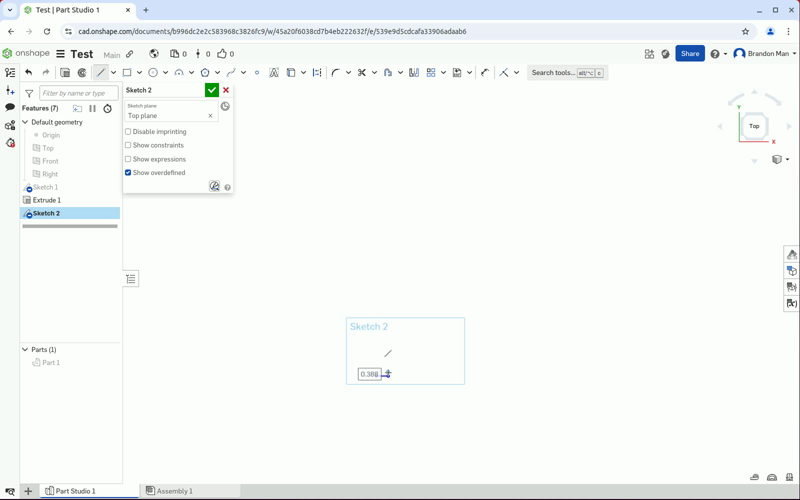
scroll(-6)
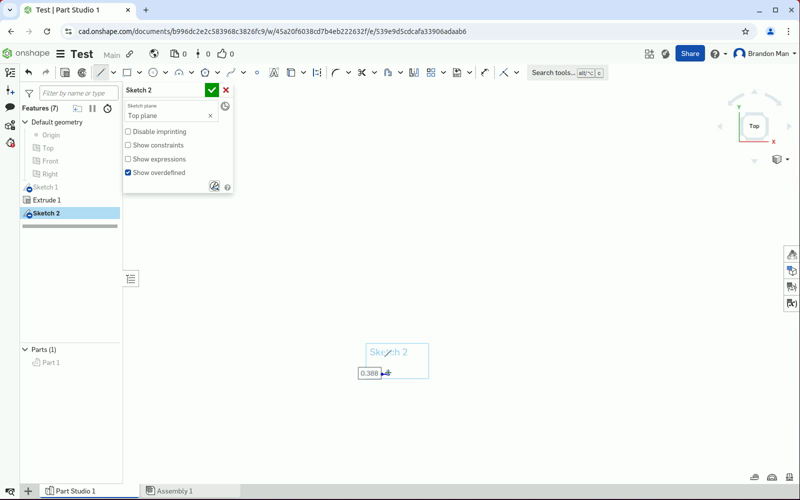
key_up(shift)
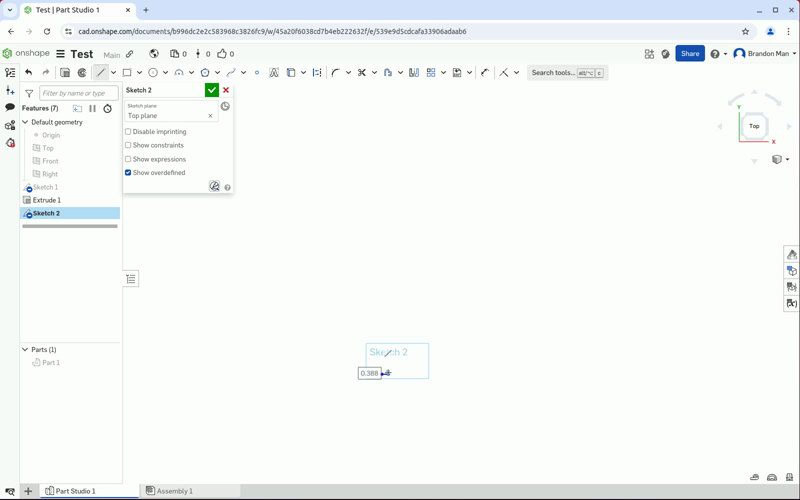
key_down(shift)
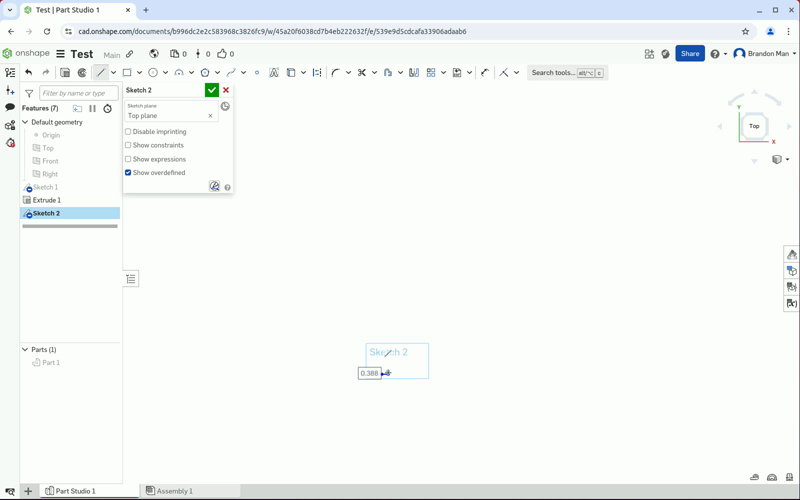
mouse_move(418, 372)
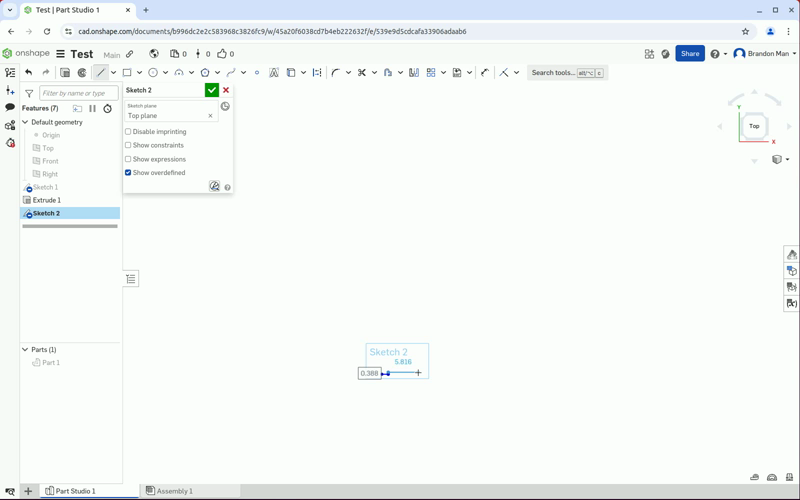
mouse_move(384, 372)
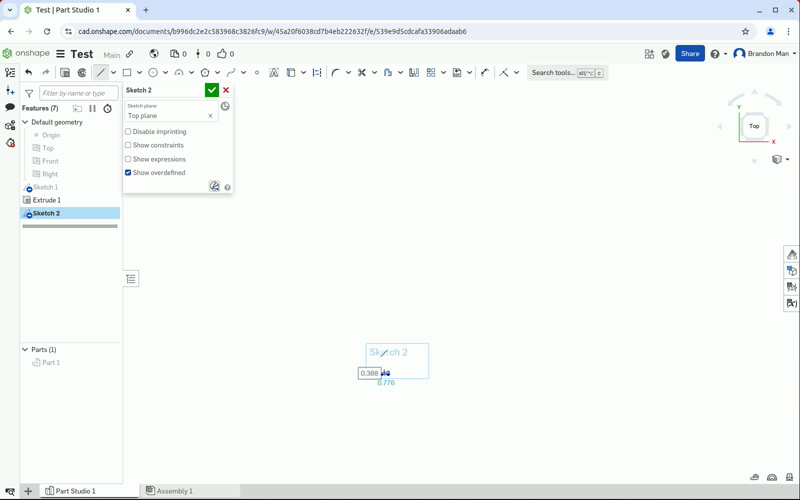
scroll(6)
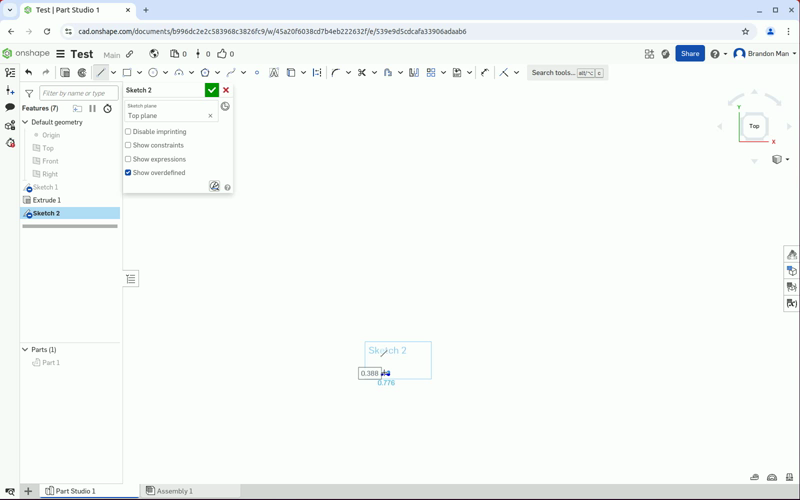
scroll(6)
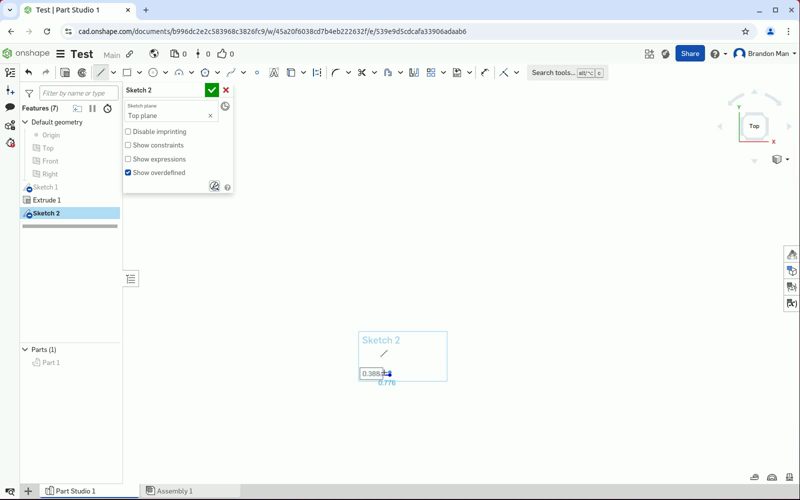
scroll(6)
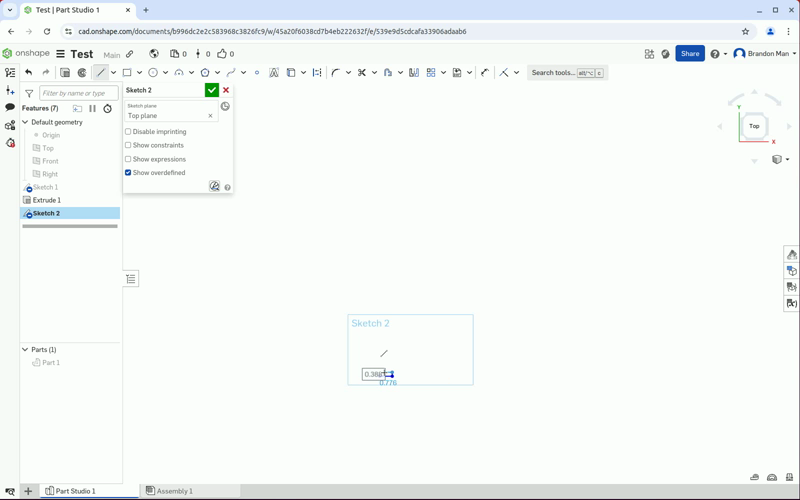
scroll(6)
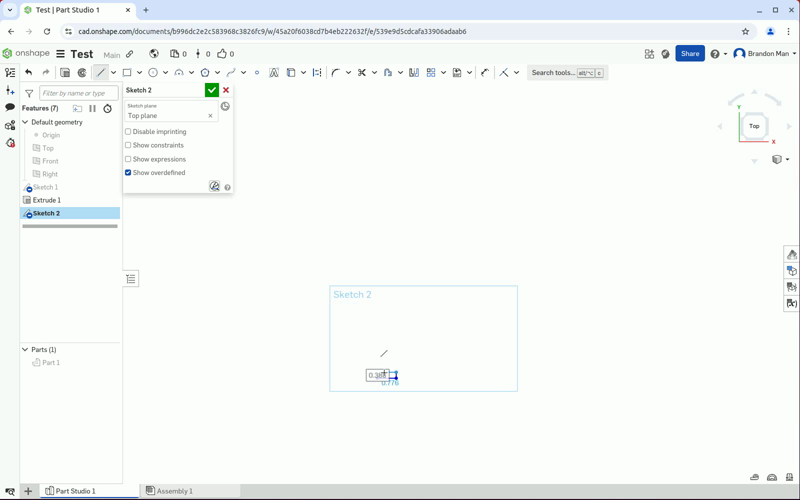
scroll(6)
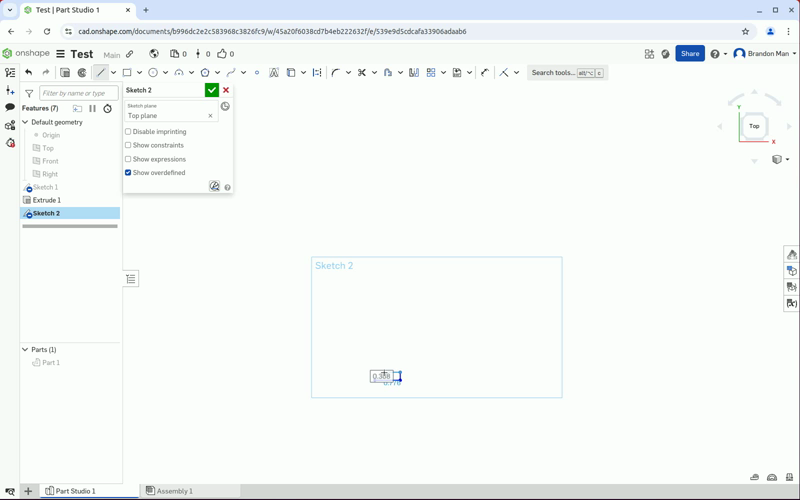
scroll(6)
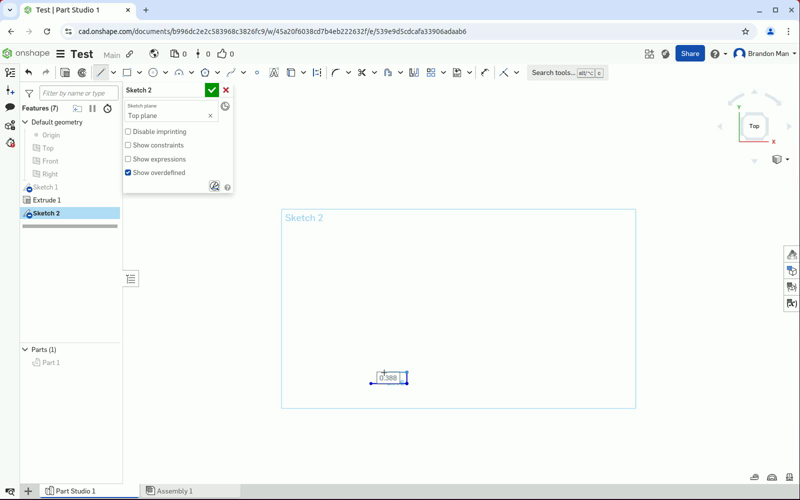
scroll(6)
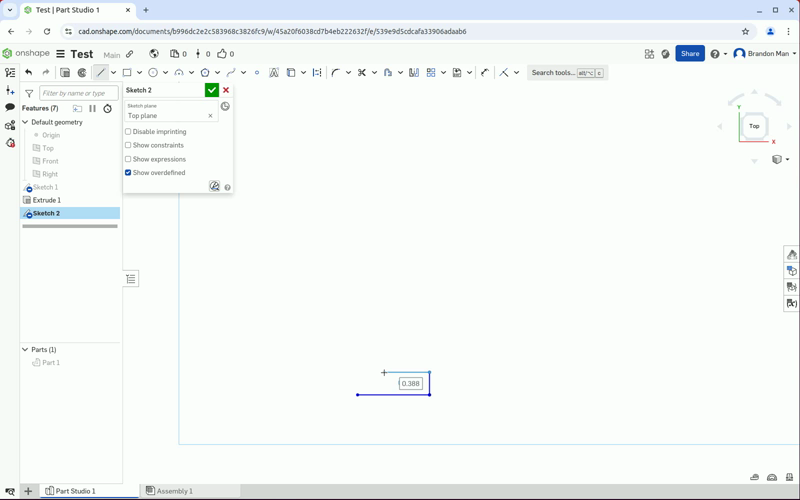
click(384, 372)
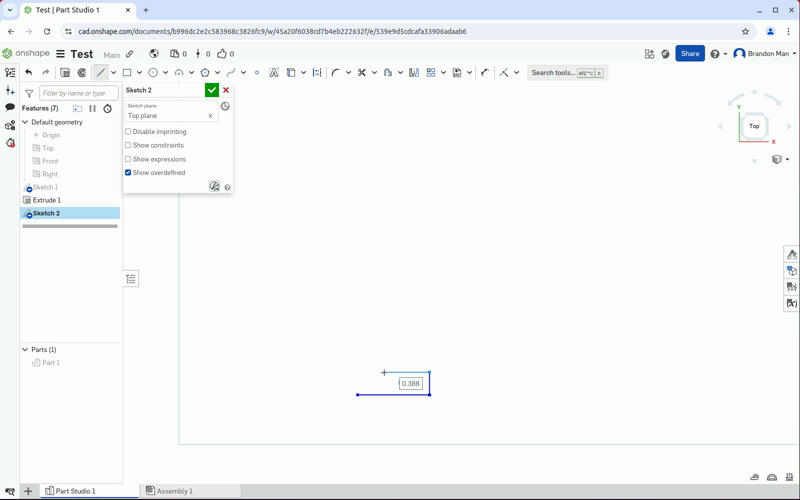
scroll(-6)
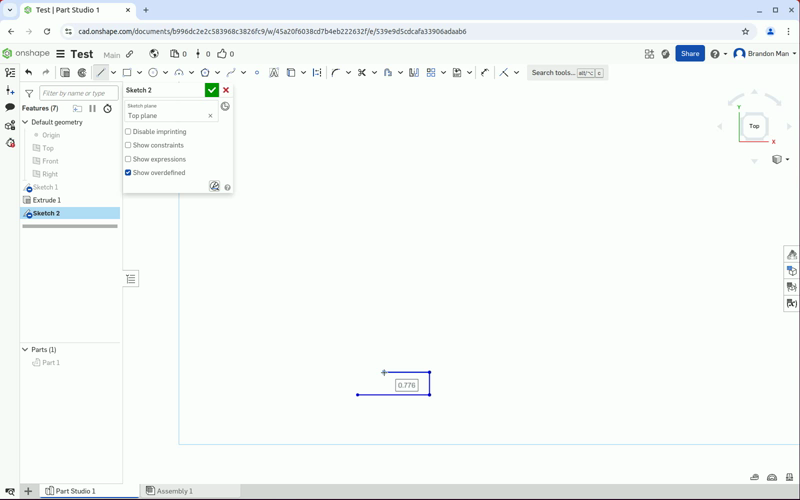
scroll(-6)
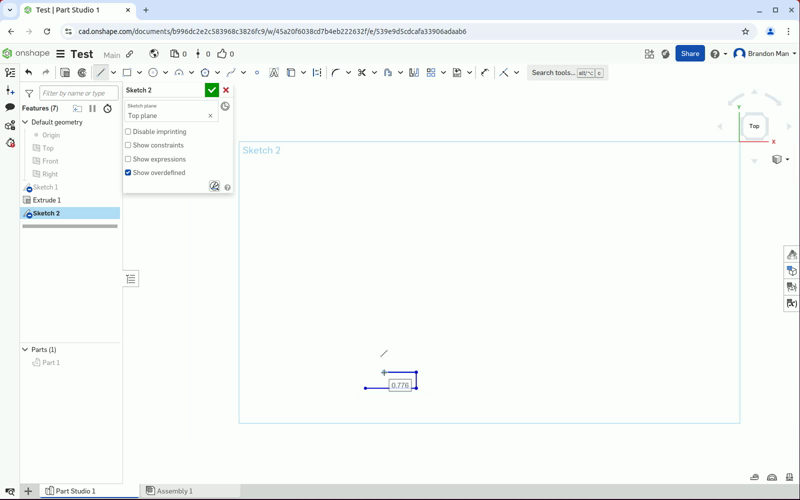
scroll(-6)
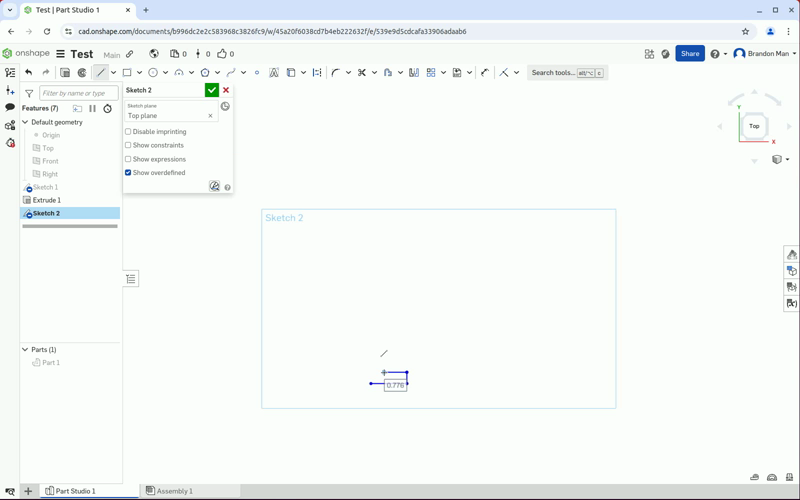
scroll(-6)
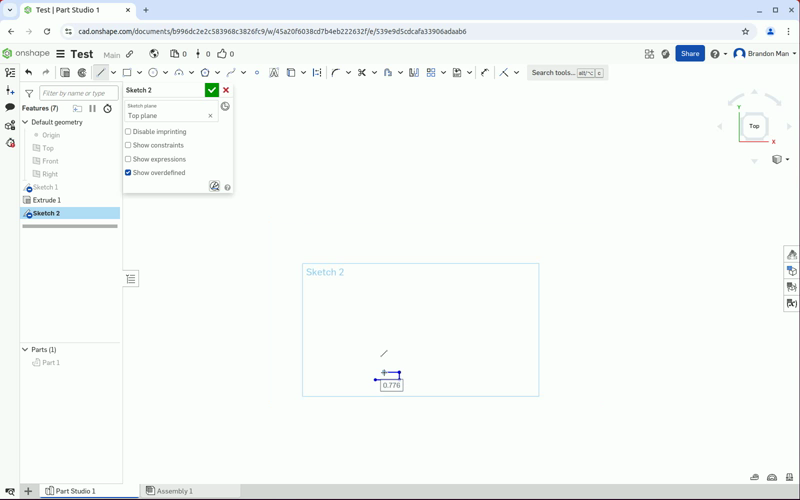
scroll(-6)
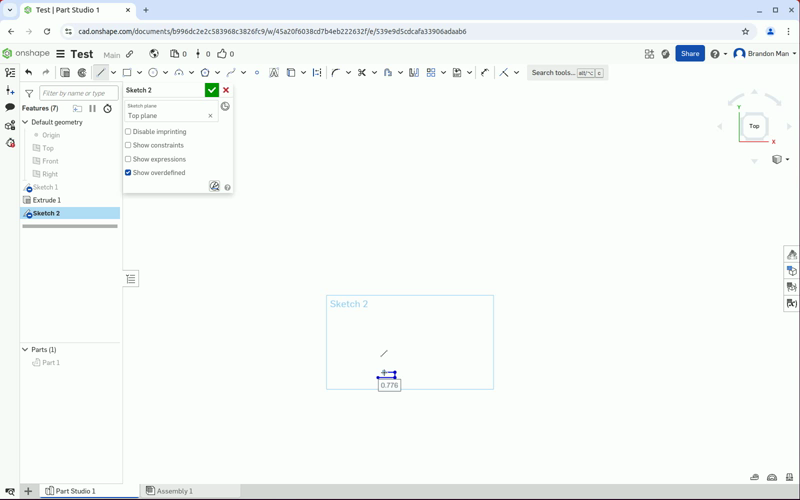
scroll(-6)
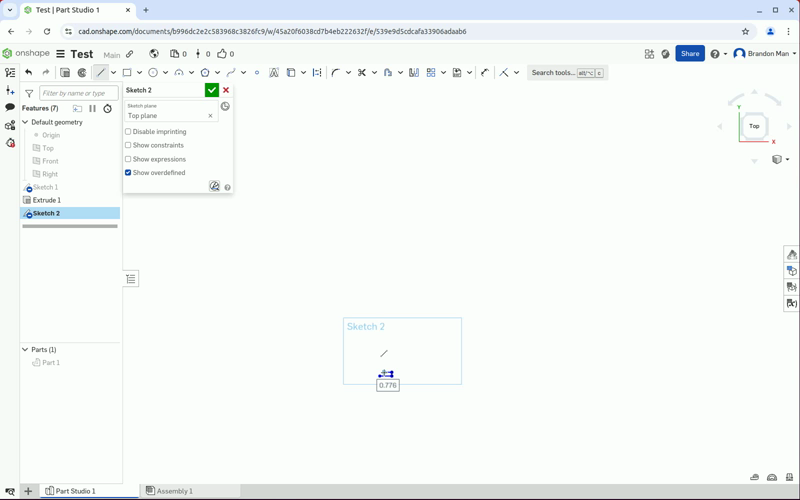
scroll(-6)
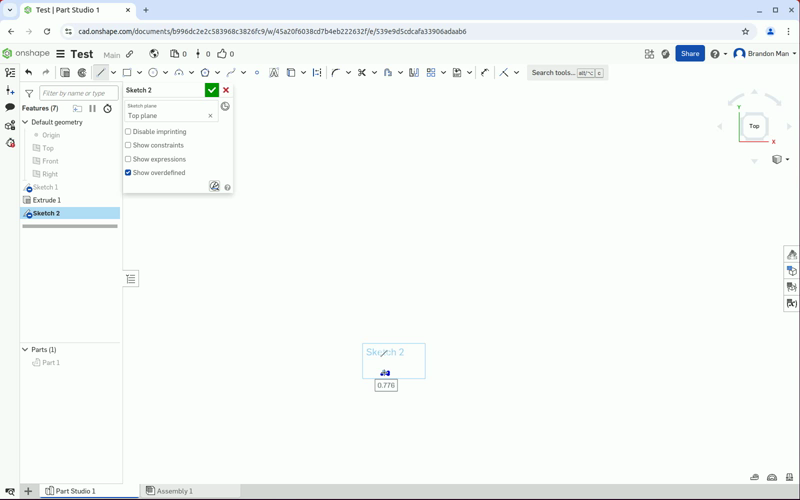
key_up(shift)
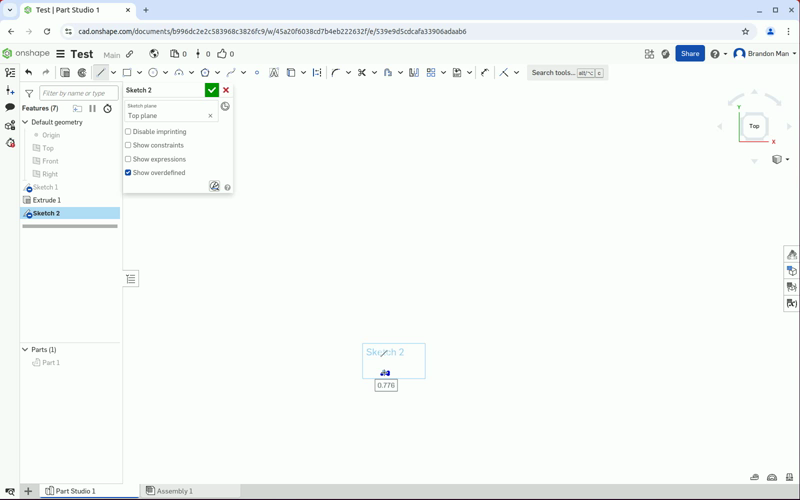
key_down(shift)
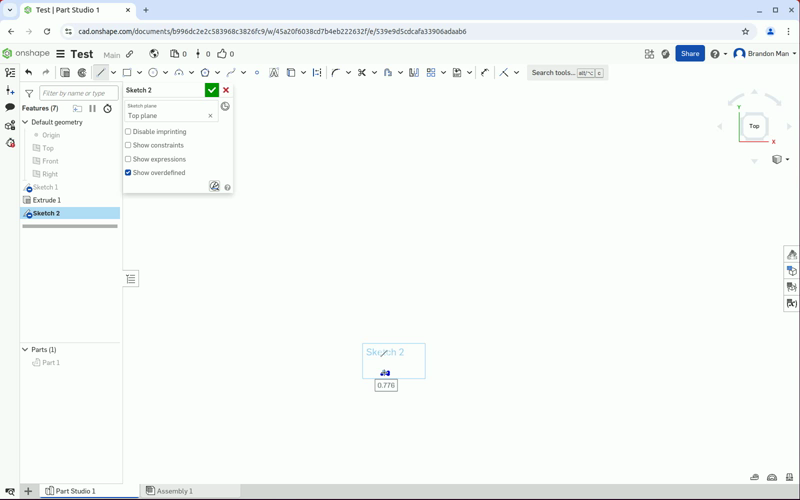
mouse_move(414, 372)
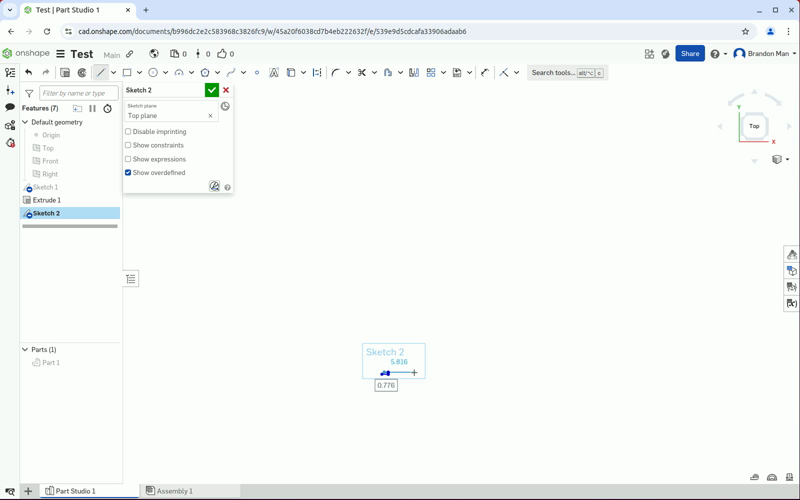
mouse_move(384, 370)
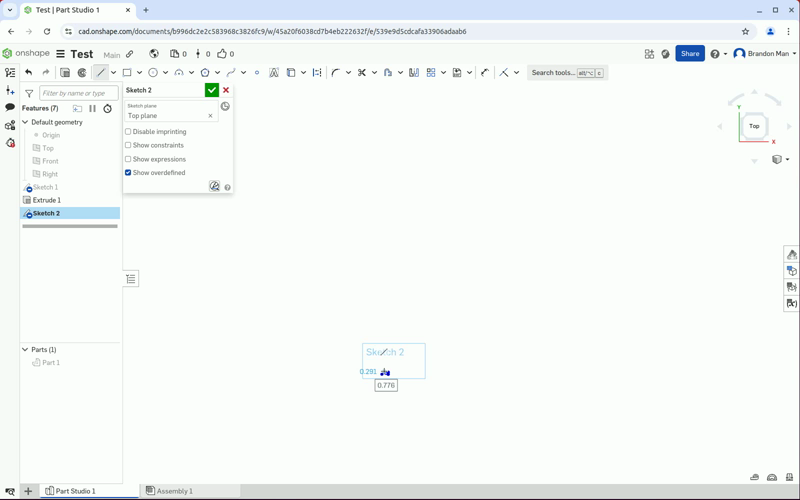
scroll(6)
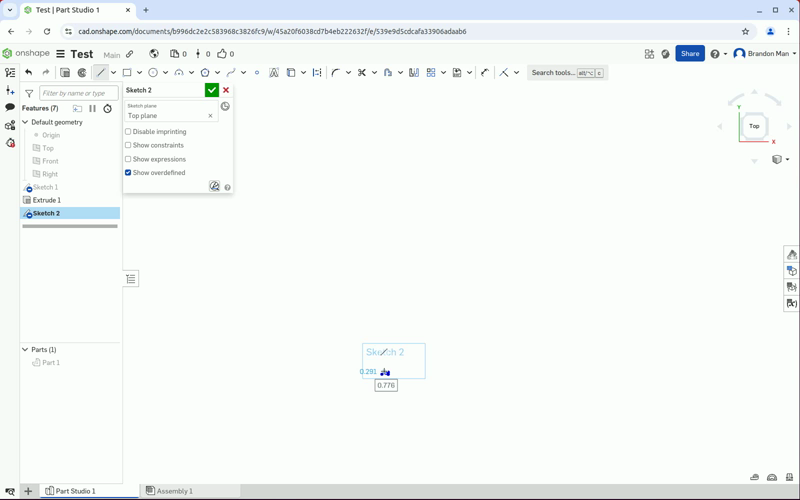
scroll(6)
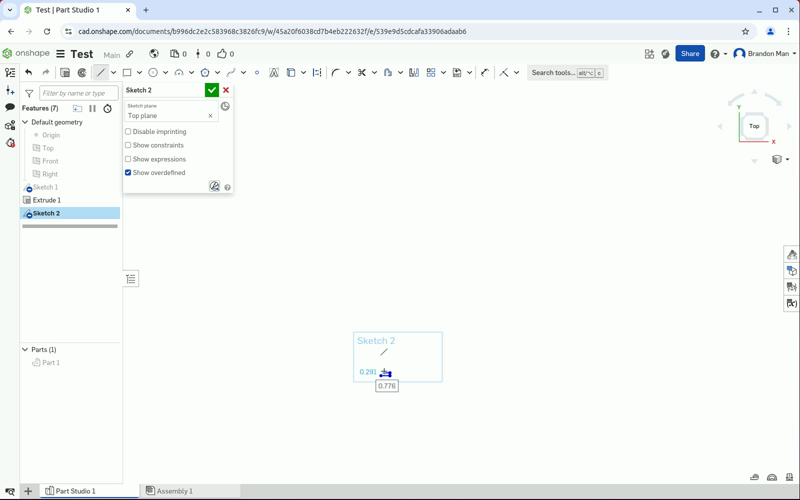
scroll(6)
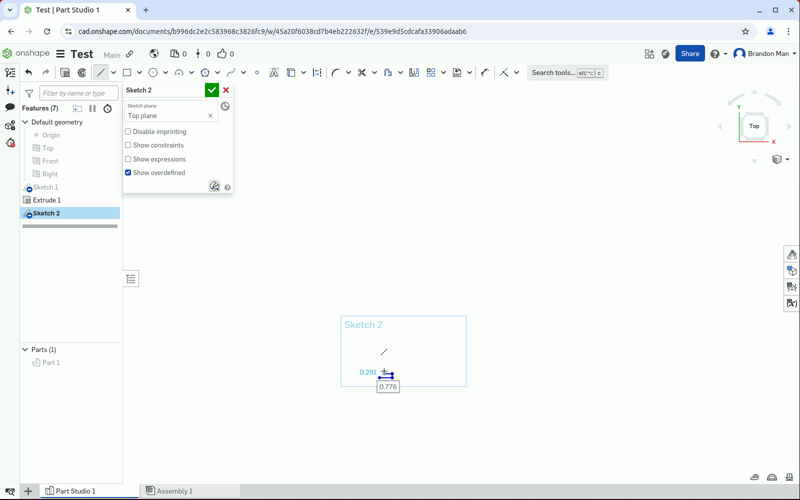
scroll(6)
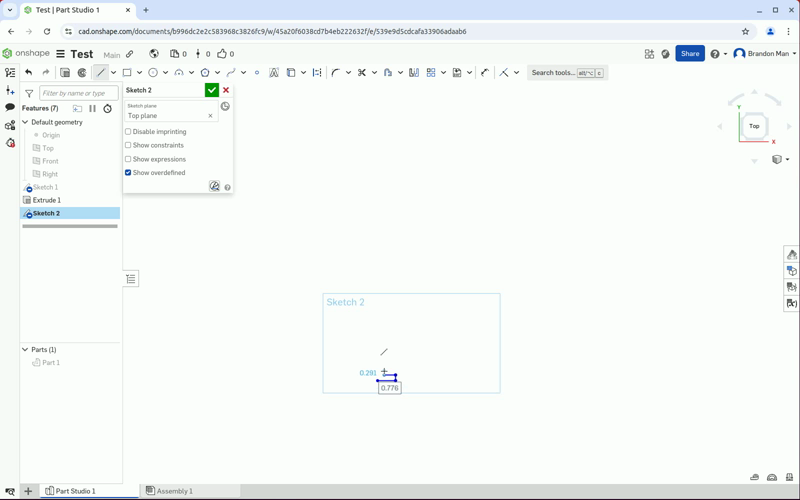
scroll(6)
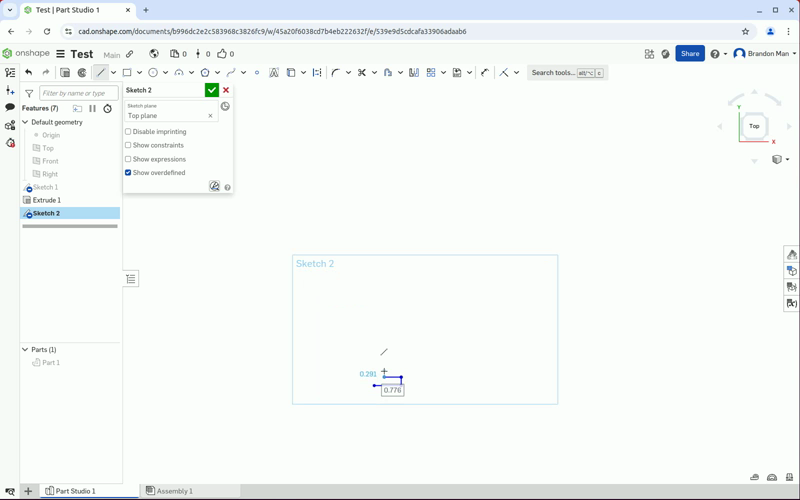
scroll(6)
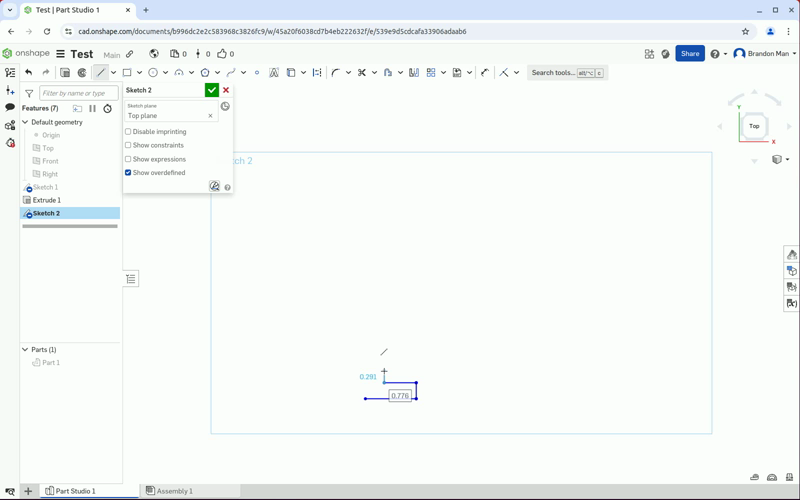
scroll(6)
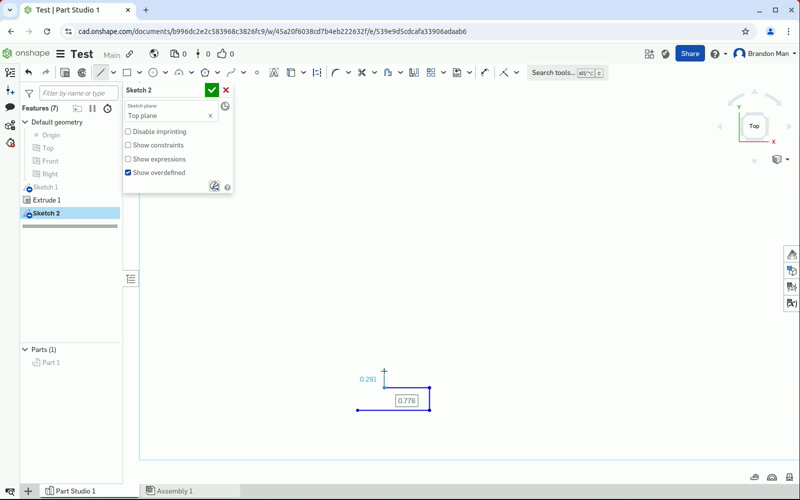
click(384, 370)
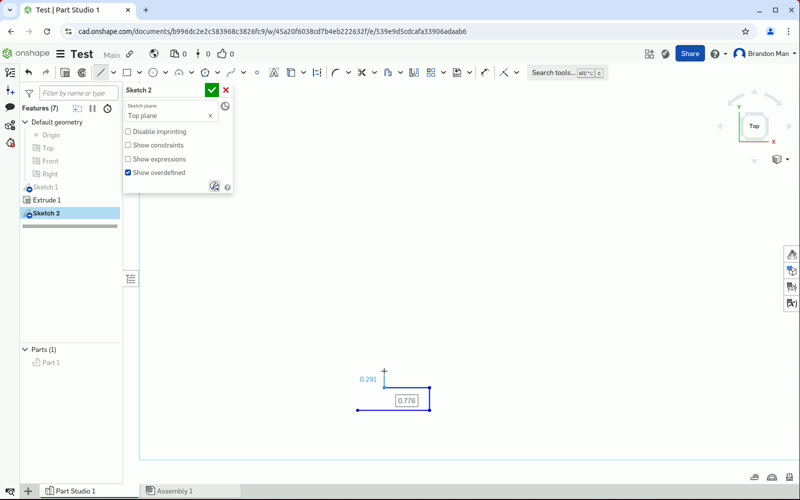
scroll(-6)
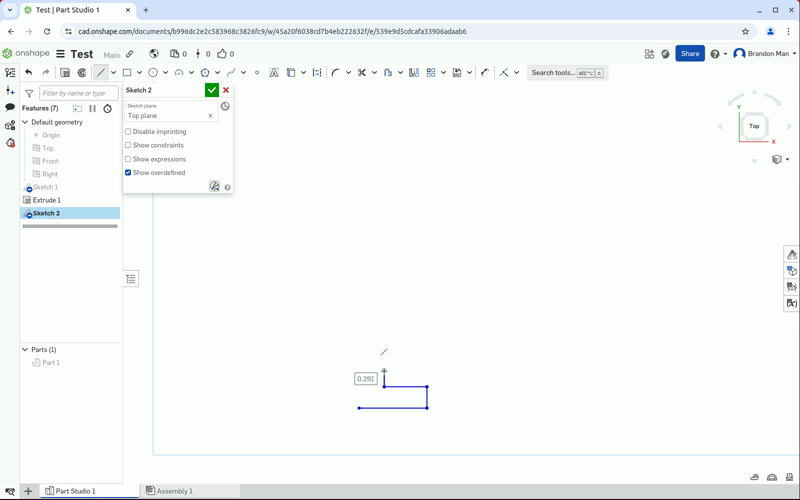
scroll(-6)
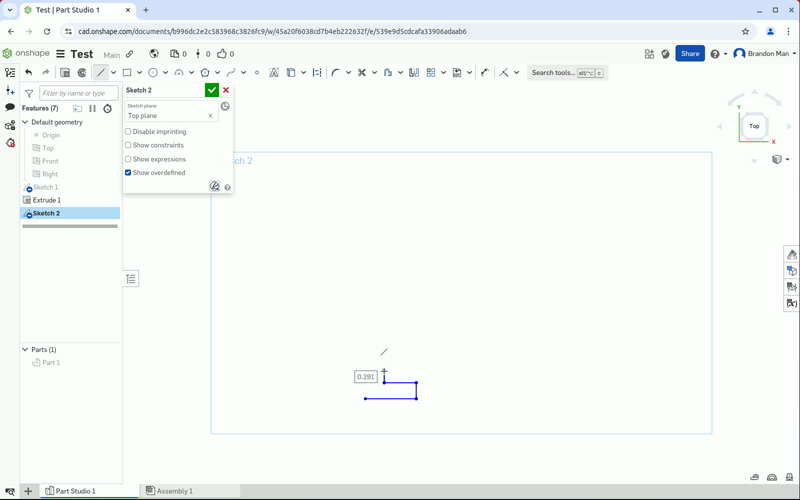
scroll(-6)
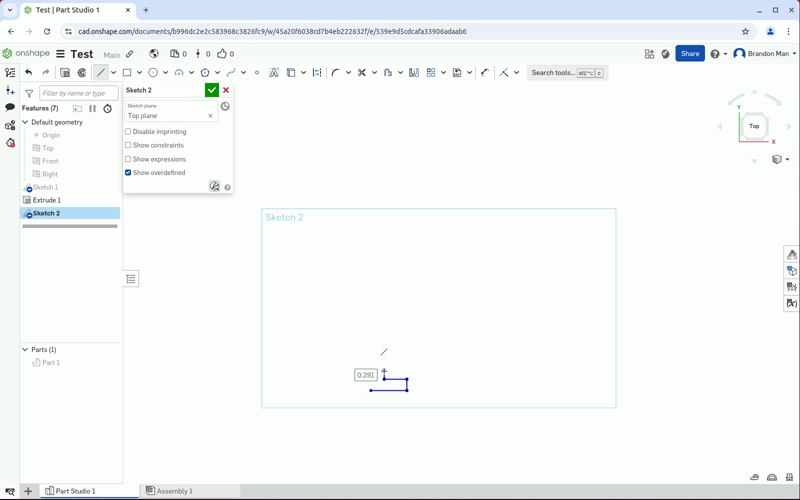
scroll(-6)
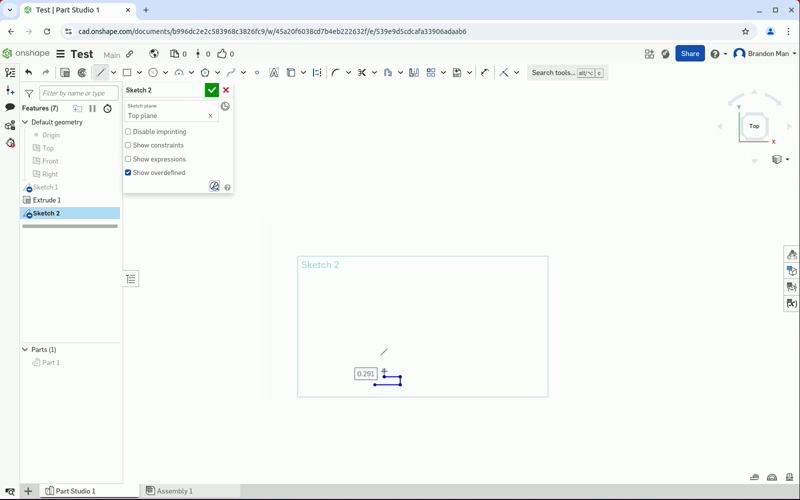
scroll(-6)
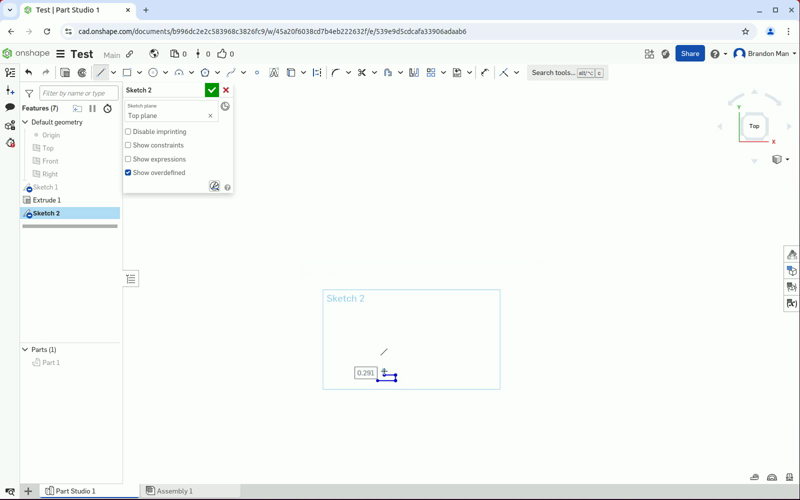
scroll(-6)
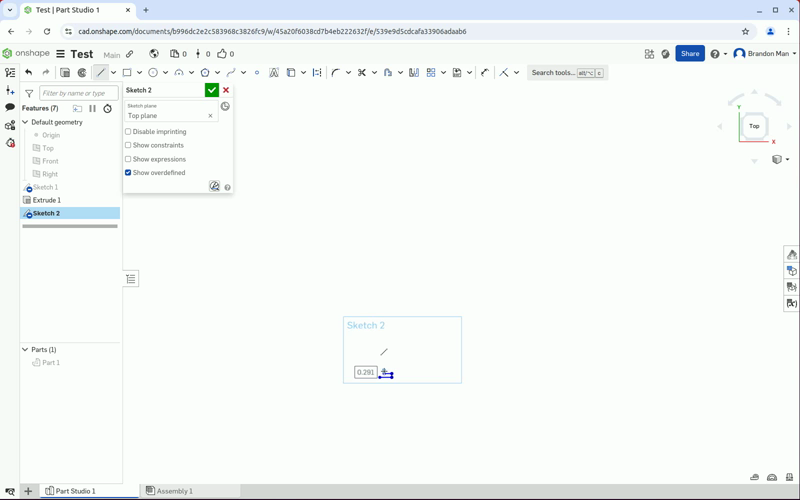
scroll(-6)
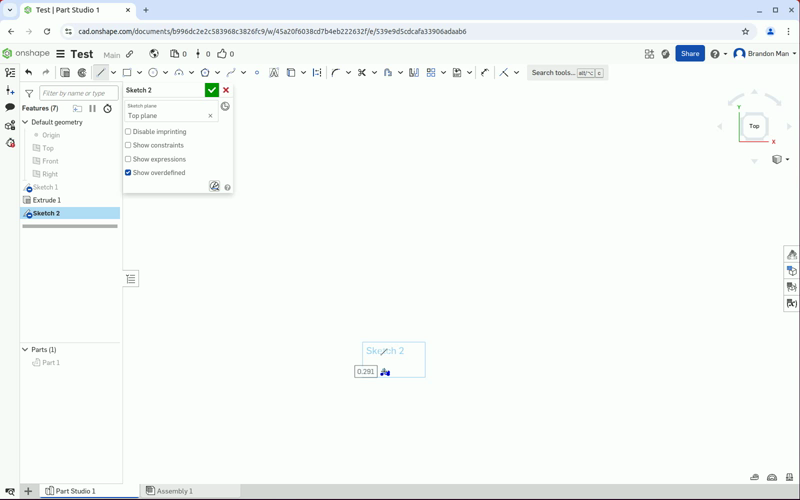
key_up(shift)
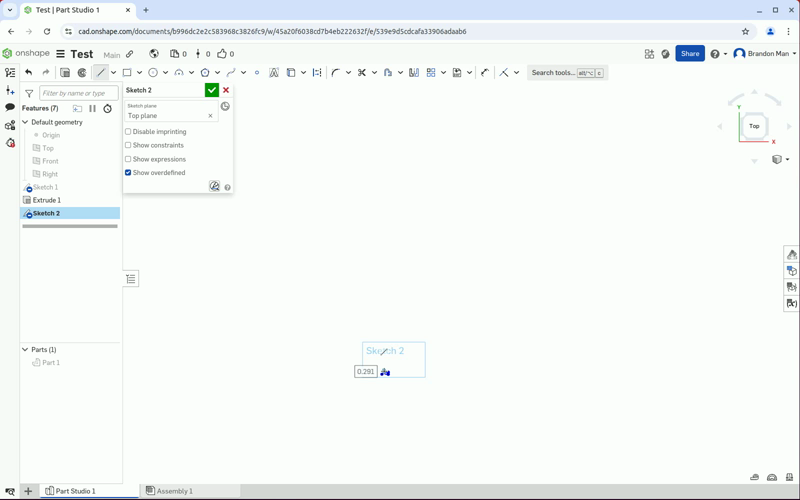
key_down(shift)
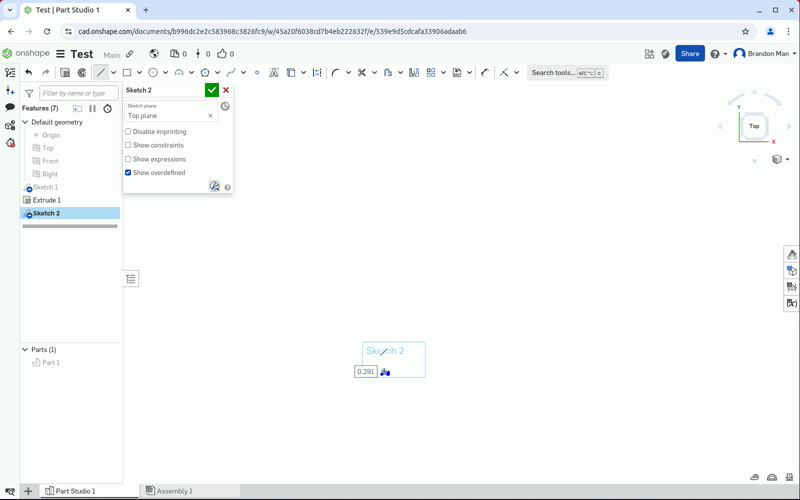
mouse_move(414, 370)
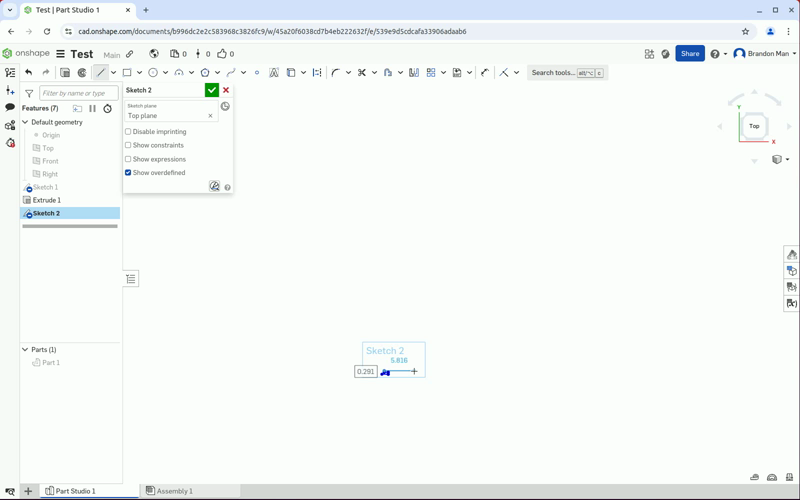
mouse_move(388, 370)
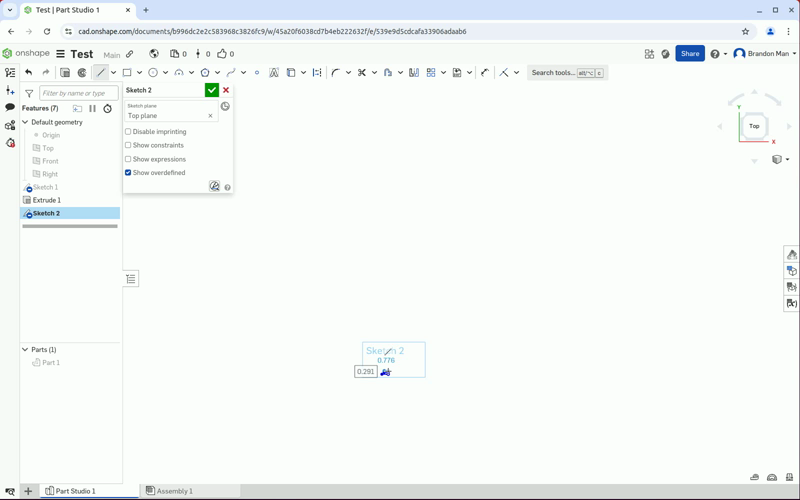
scroll(6)
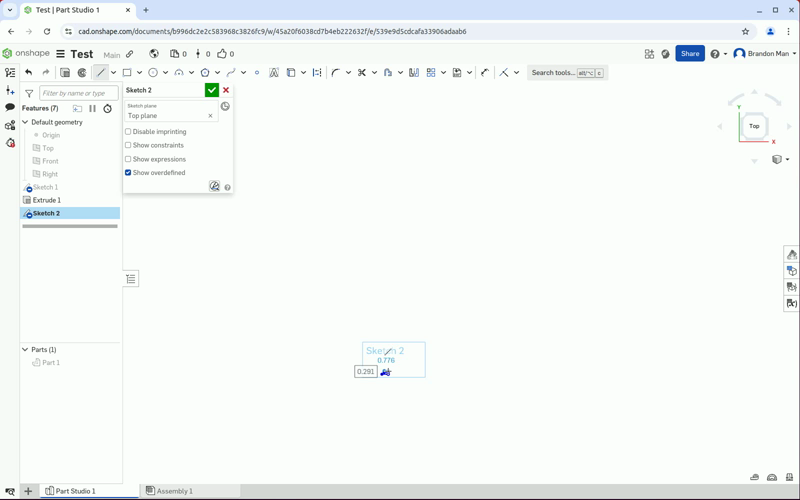
scroll(6)
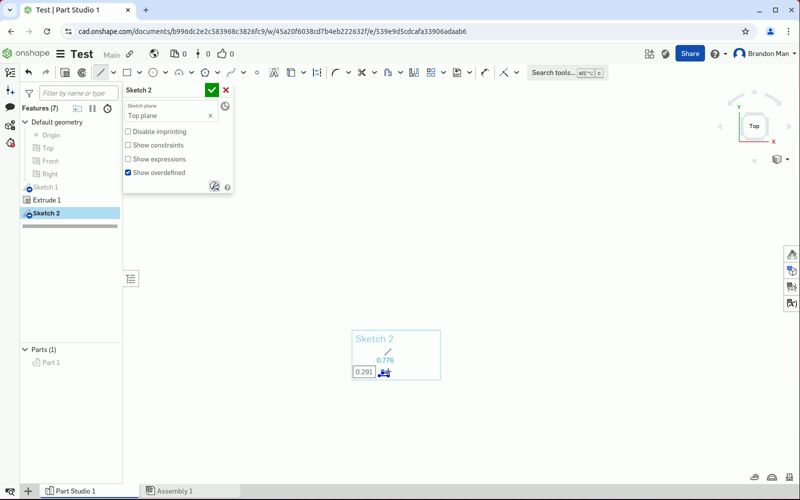
scroll(6)
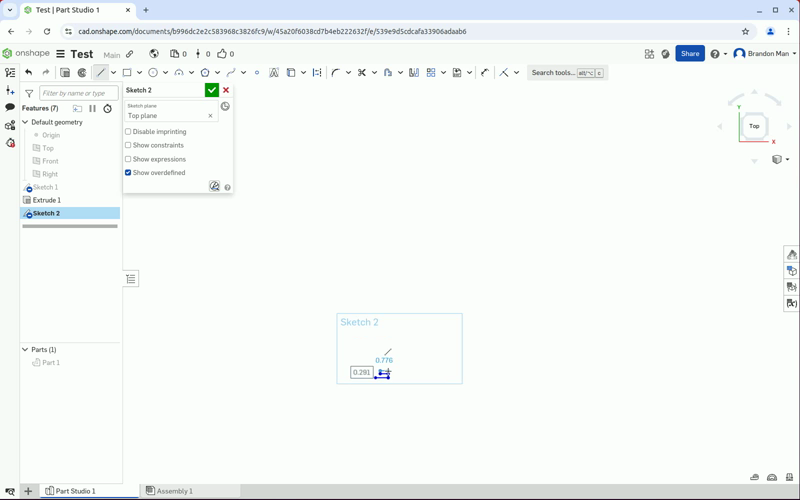
scroll(6)
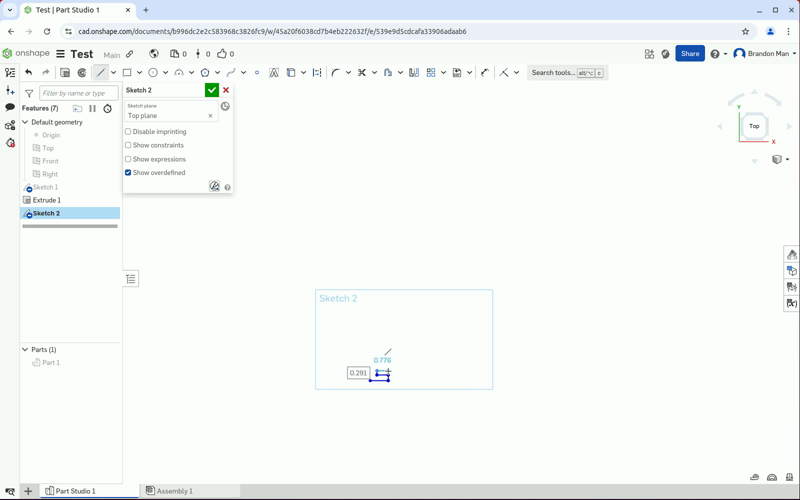
scroll(6)
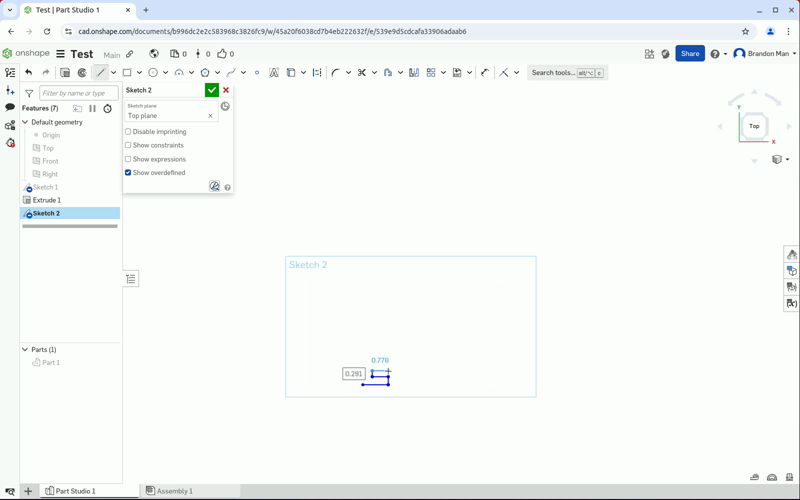
scroll(6)
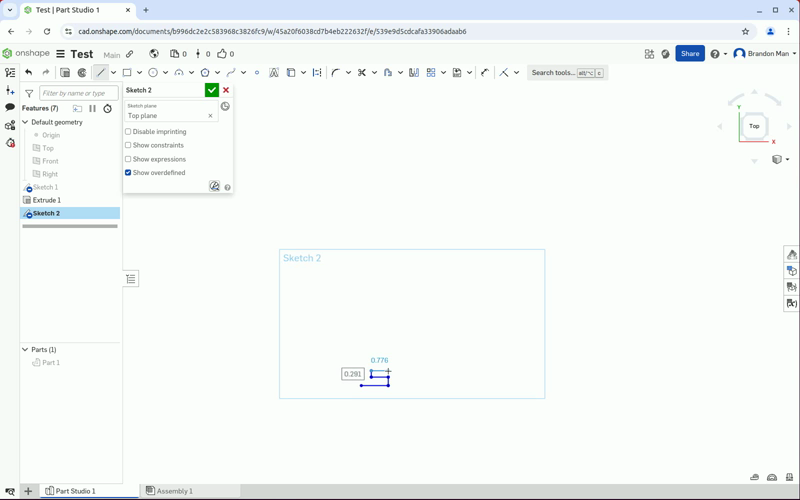
scroll(6)
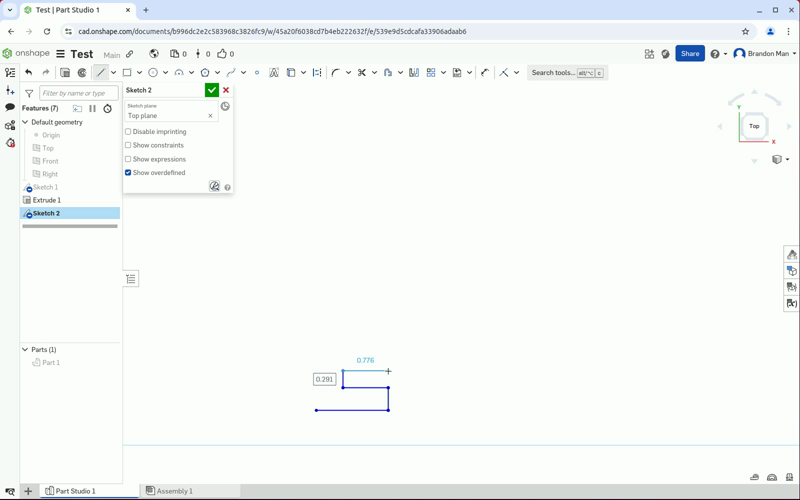
click(388, 370)
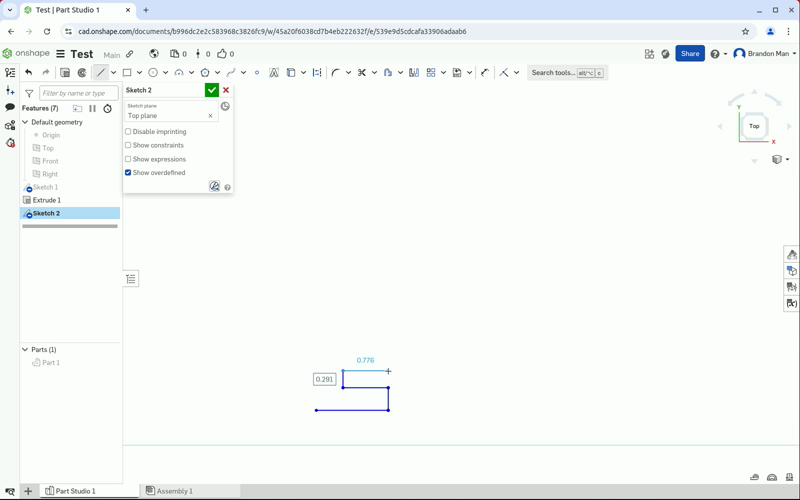
scroll(-6)
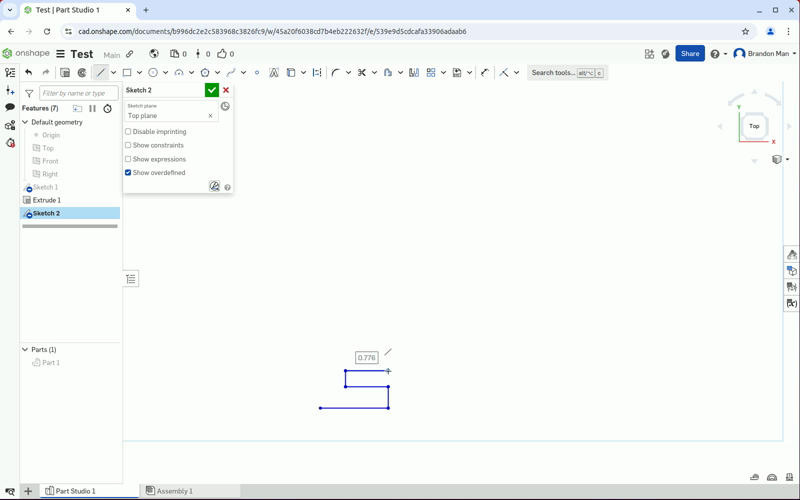
scroll(-6)
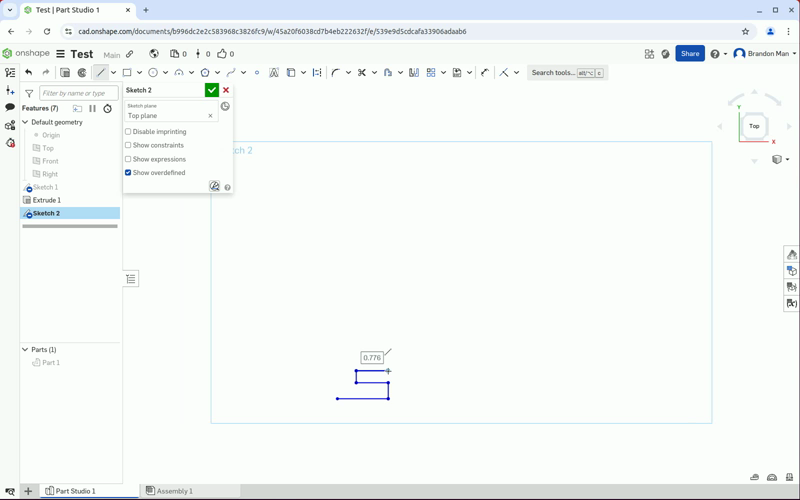
scroll(-6)
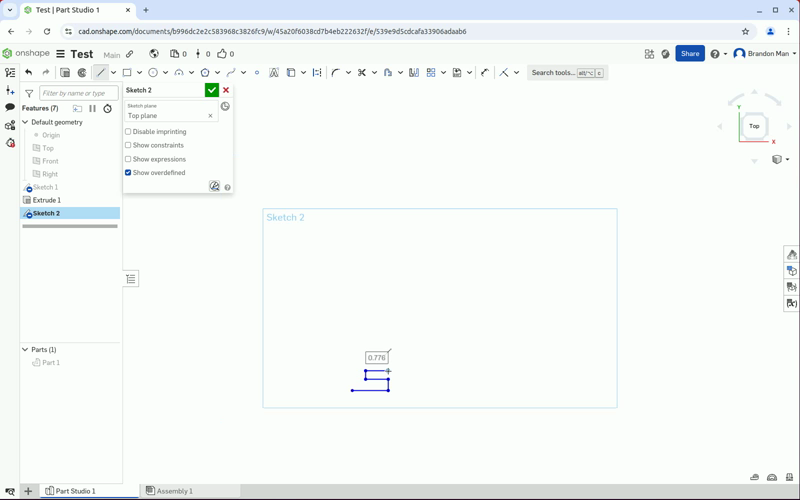
scroll(-6)
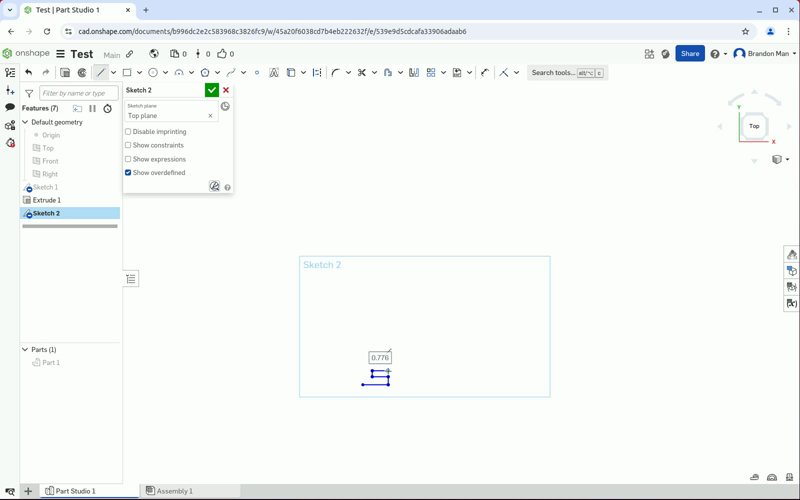
scroll(-6)
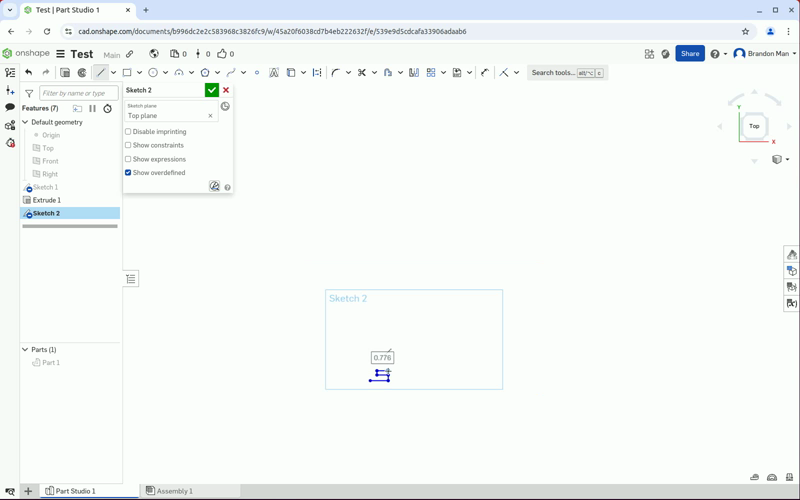
scroll(-6)
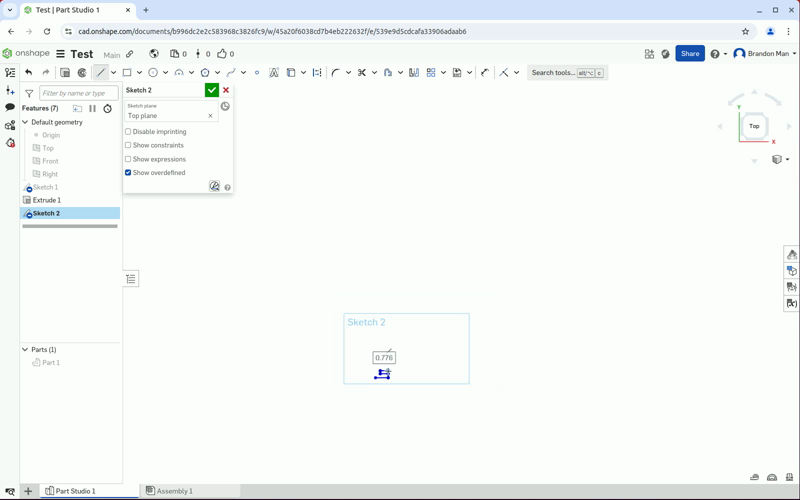
scroll(-6)
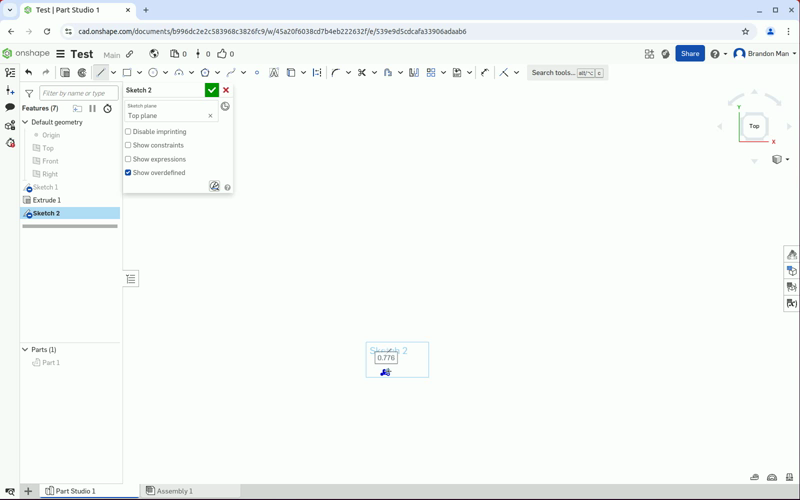
key_up(shift)
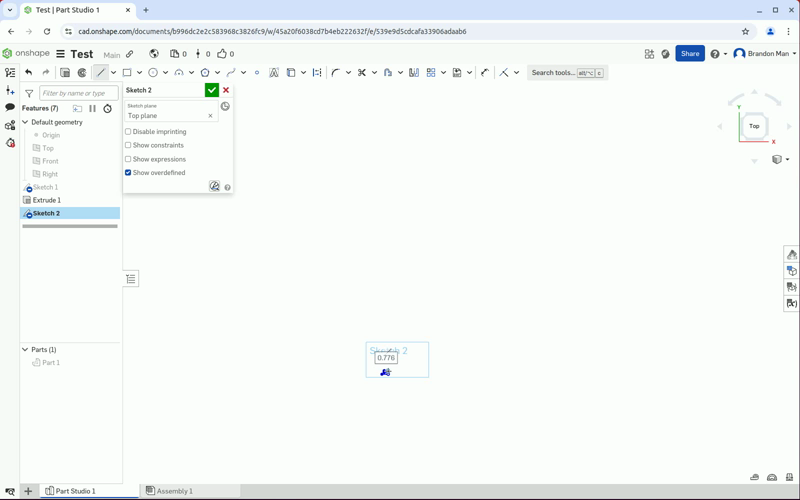
key_down(shift)
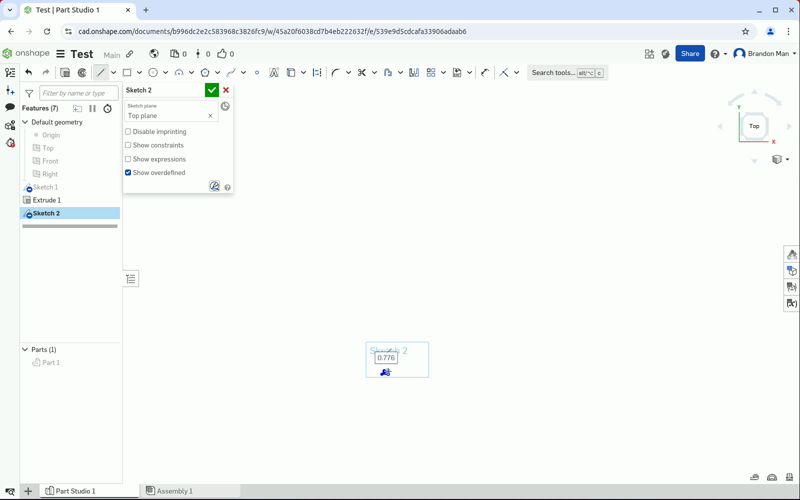
mouse_move(418, 370)
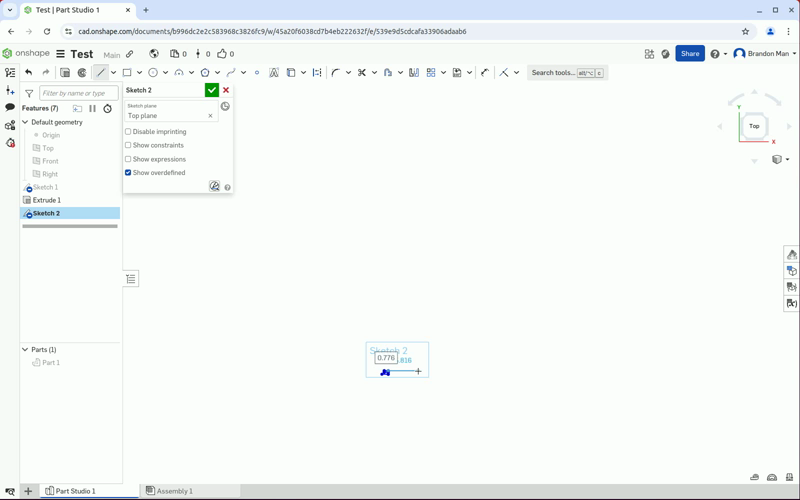
mouse_move(388, 368)
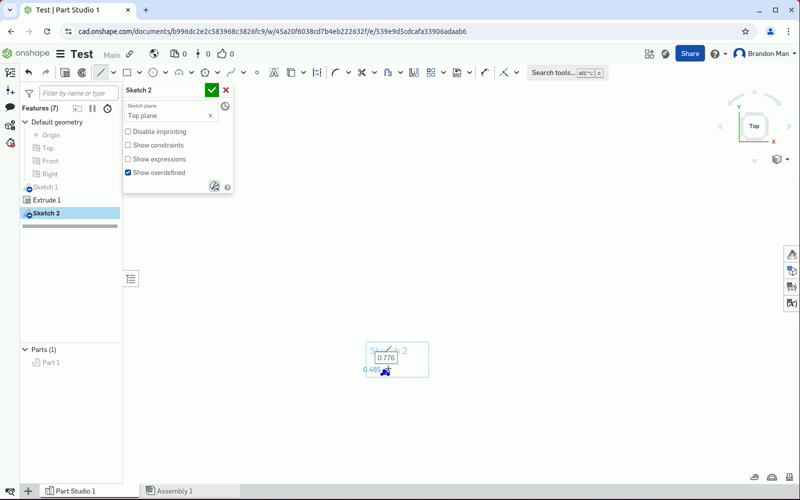
scroll(6)
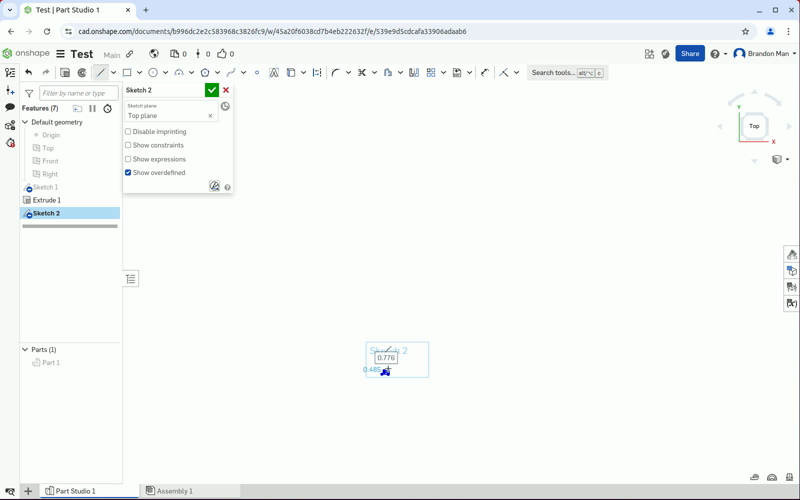
scroll(6)
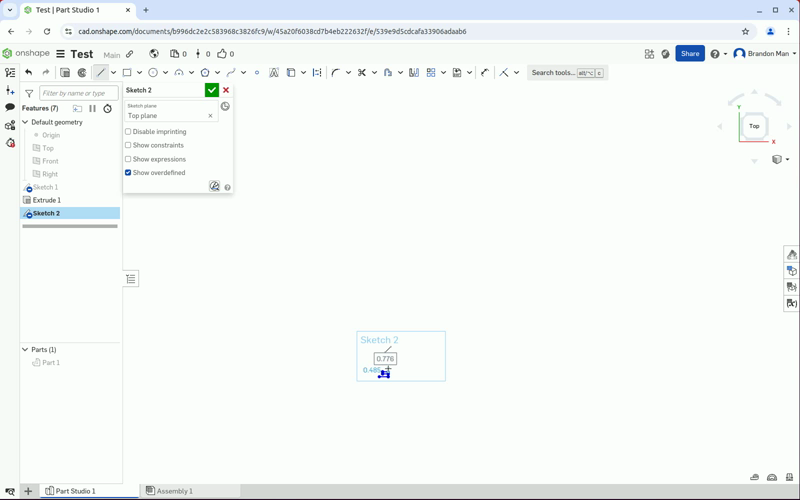
scroll(6)
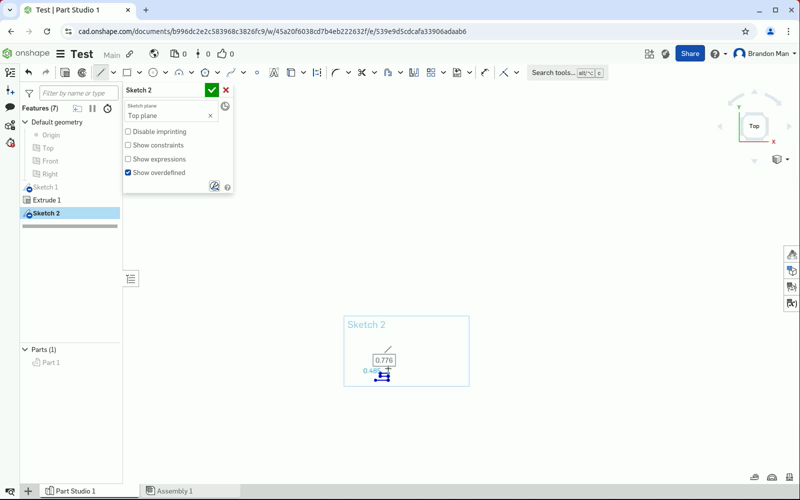
scroll(6)
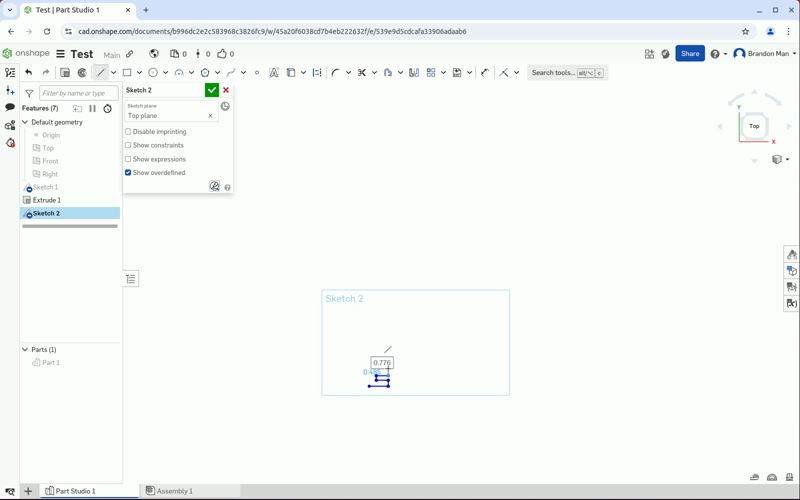
scroll(6)
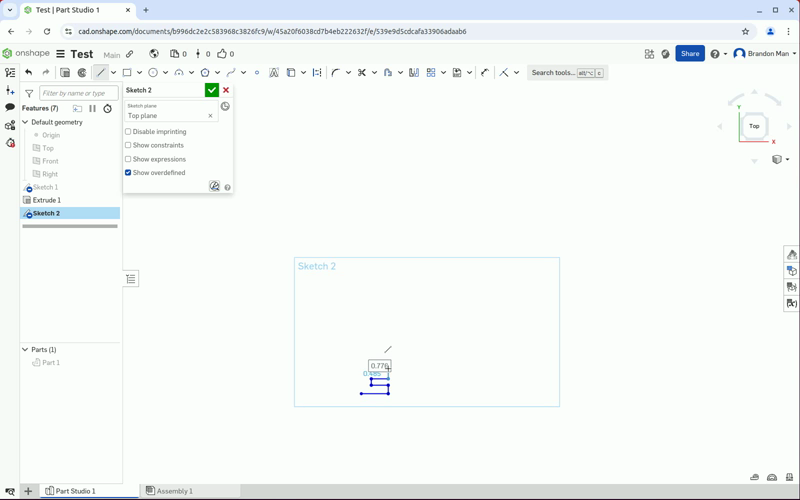
scroll(6)
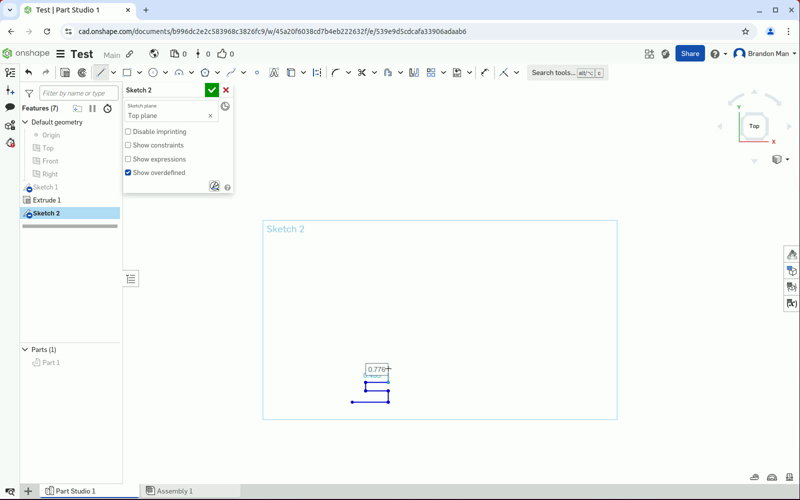
scroll(6)
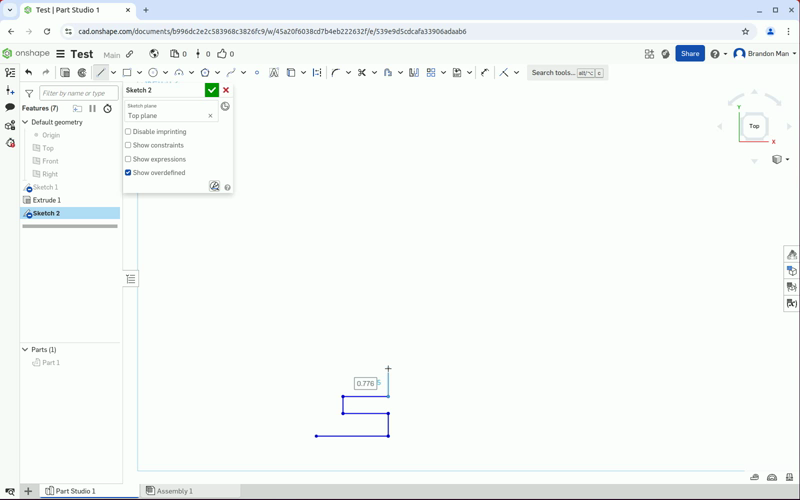
click(388, 368)
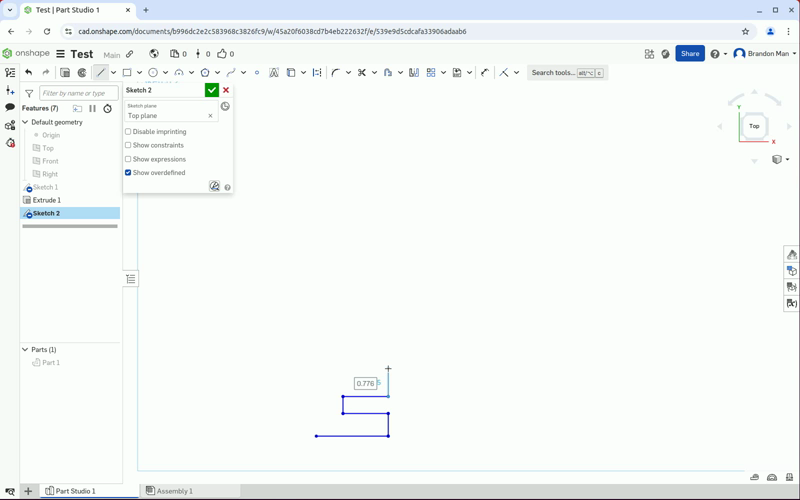
scroll(-6)
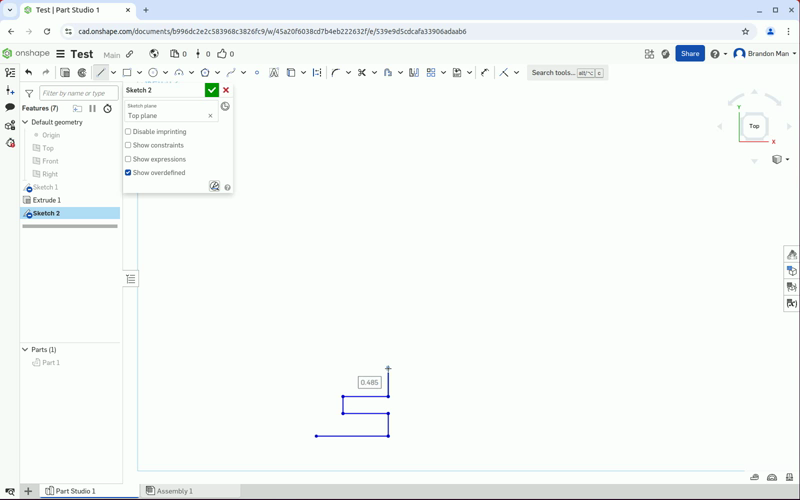
scroll(-6)
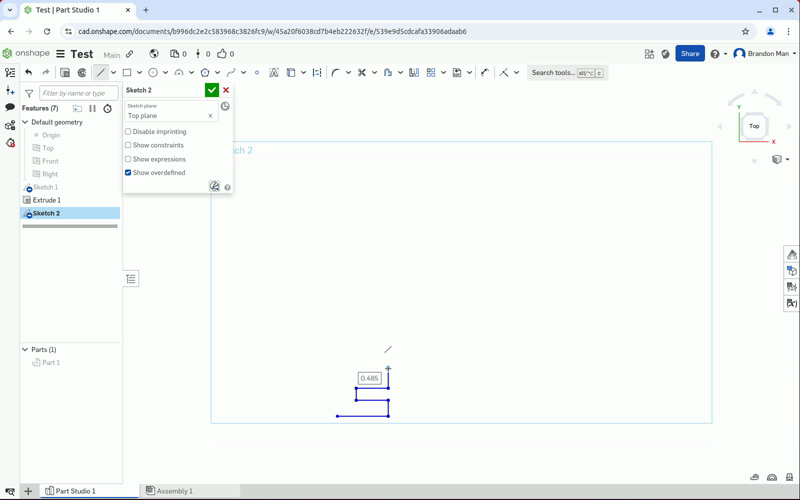
scroll(-6)
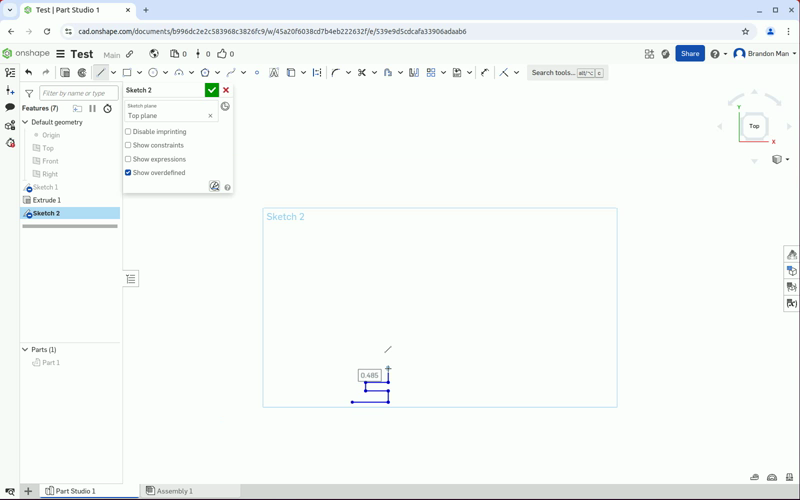
scroll(-6)
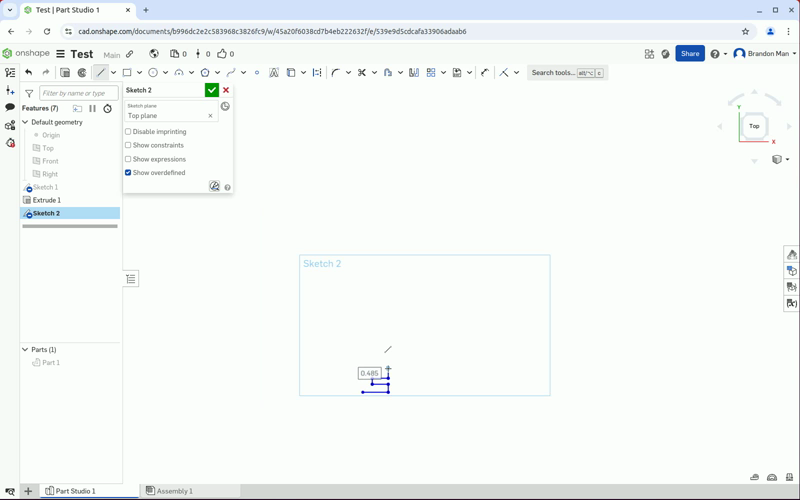
scroll(-6)
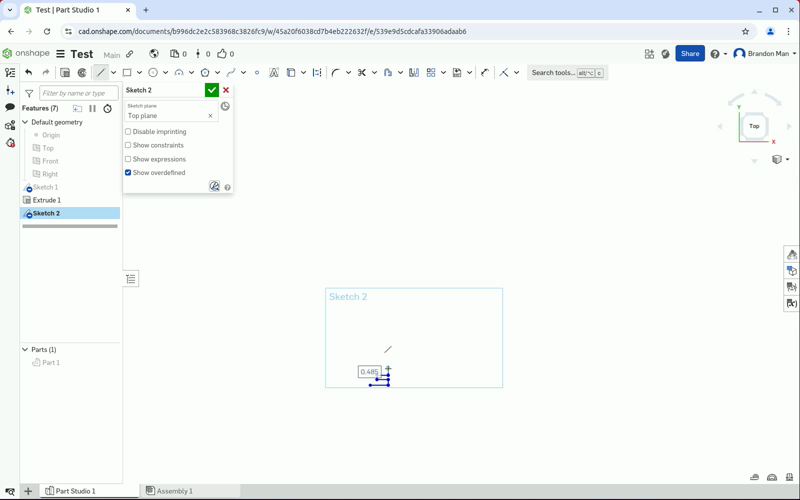
scroll(-6)
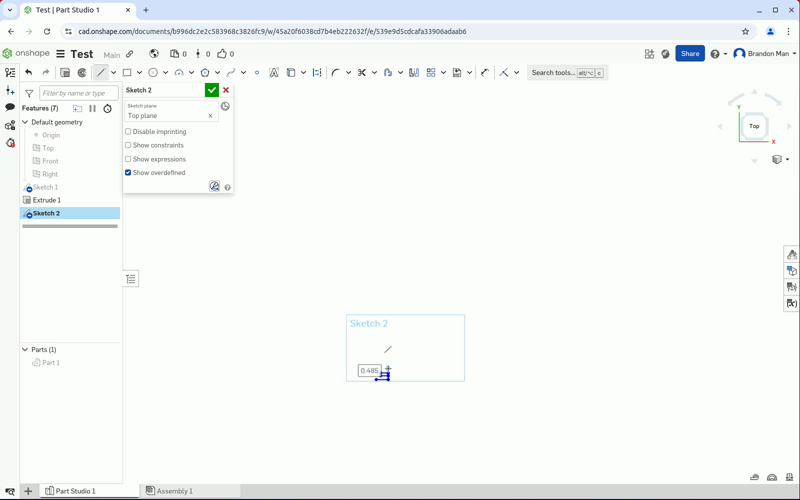
scroll(-6)
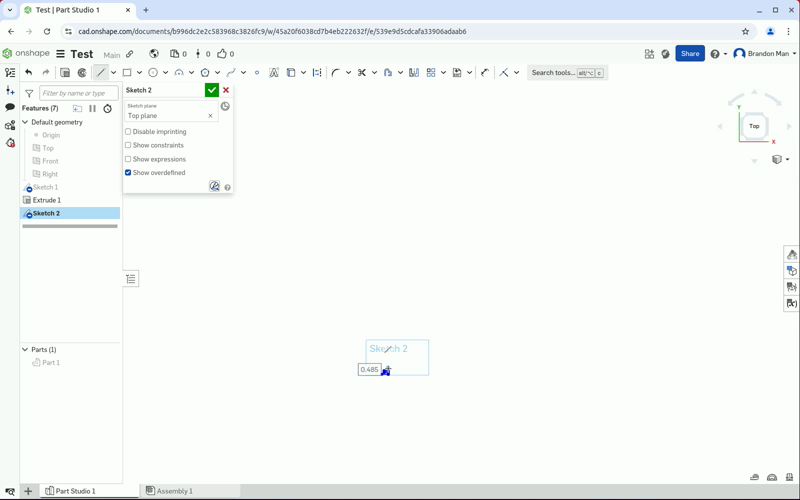
key_up(shift)
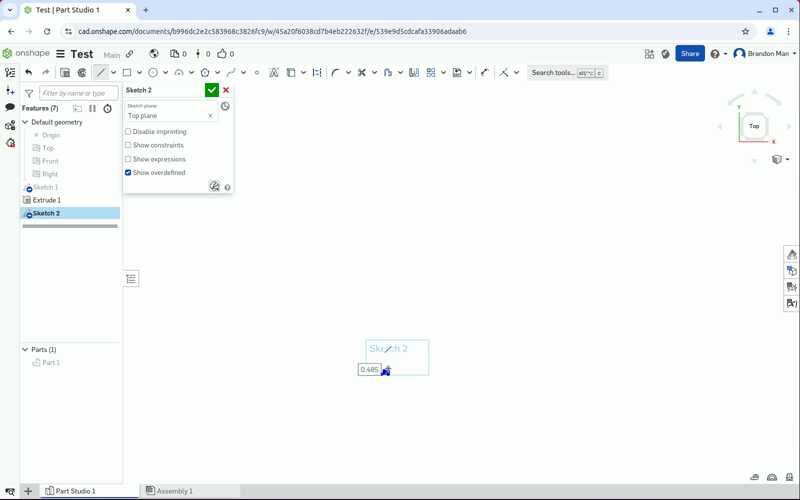
key_down(shift)
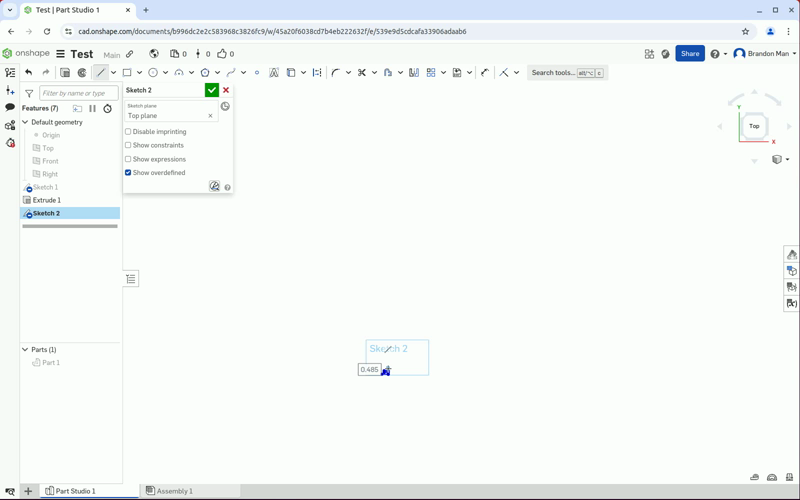
mouse_move(388, 198)
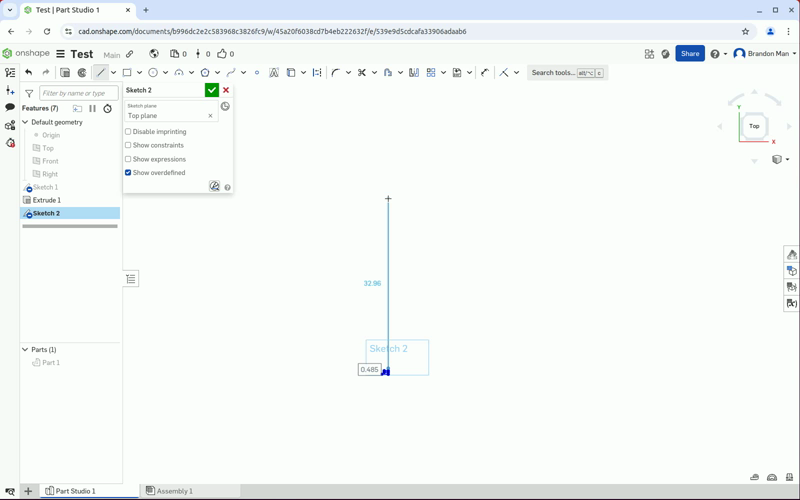
click(388, 198)
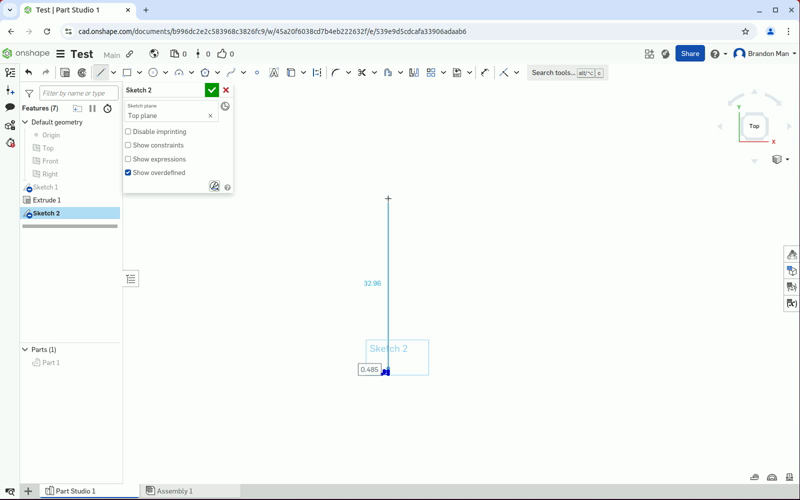
key_up(shift)
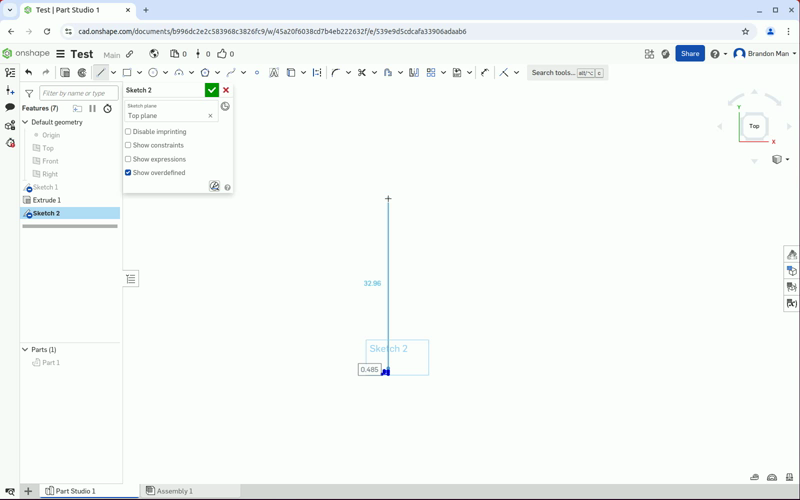
key_down(shift)
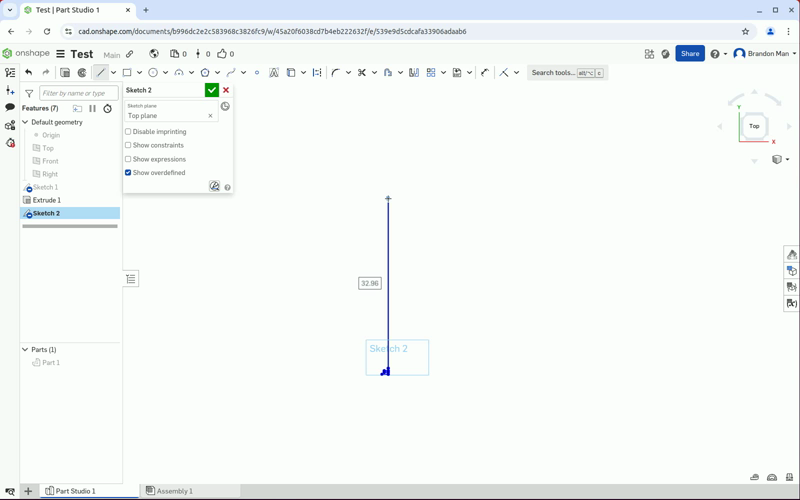
mouse_move(460, 198)
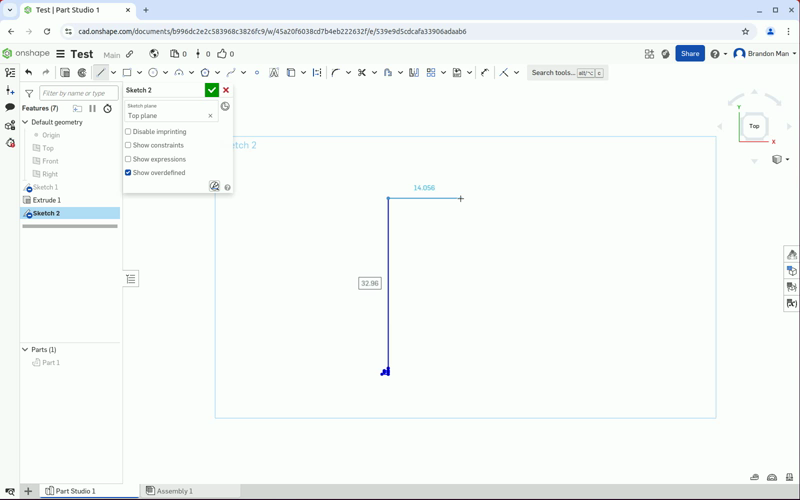
click(460, 198)
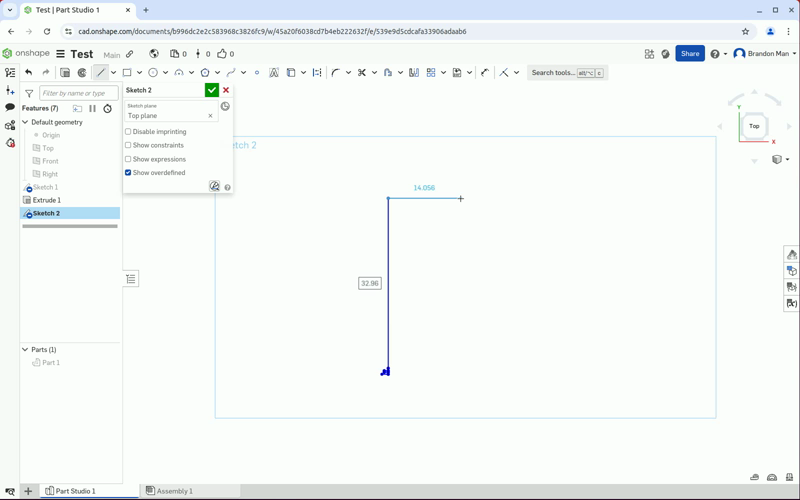
key_up(shift)
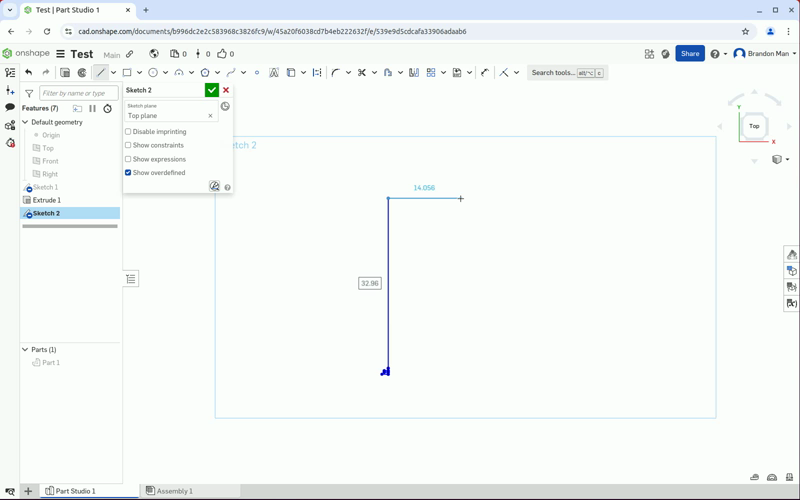
key_down(shift)
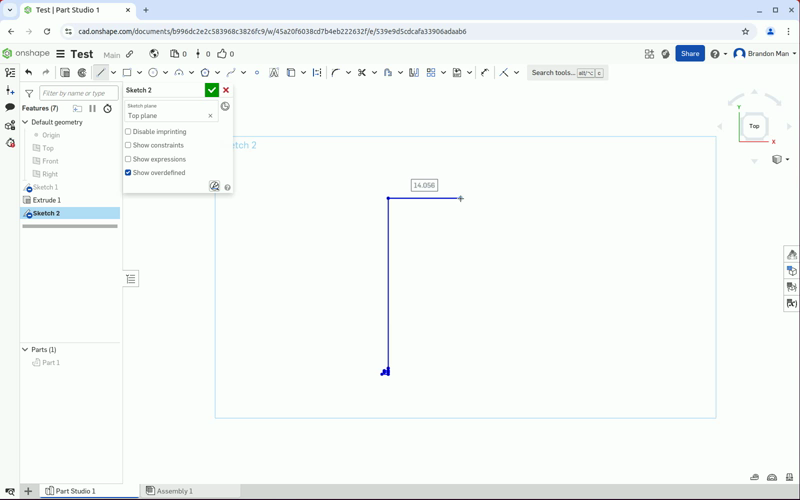
mouse_move(490, 198)
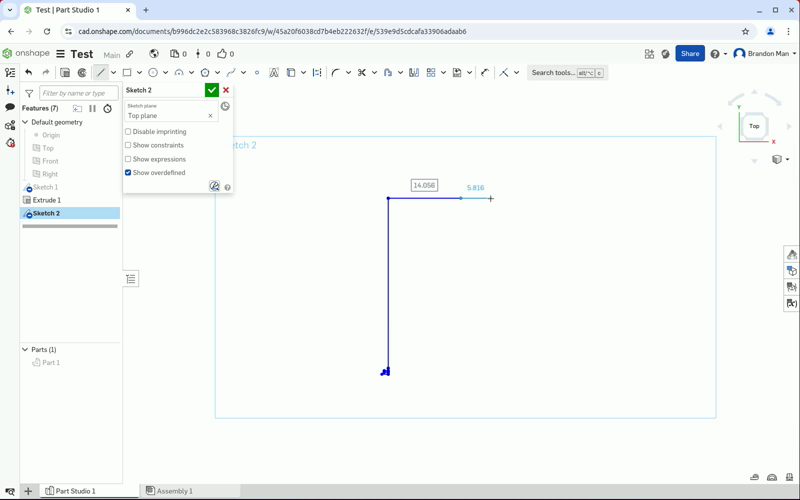
mouse_move(460, 192)
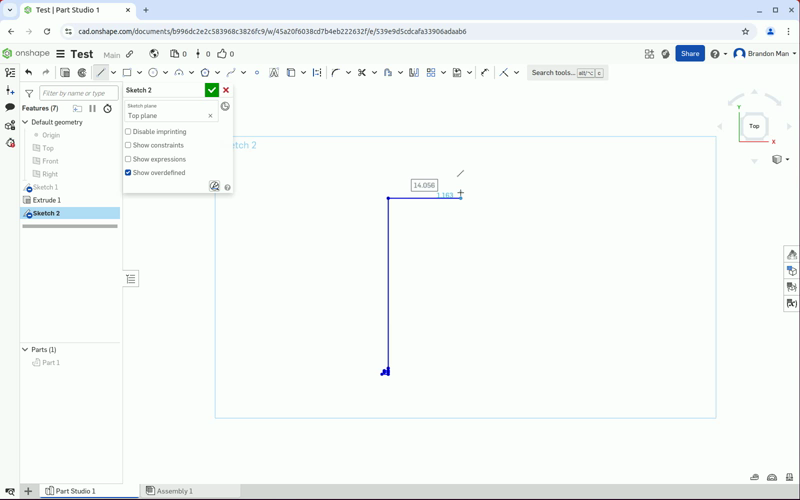
scroll(6)
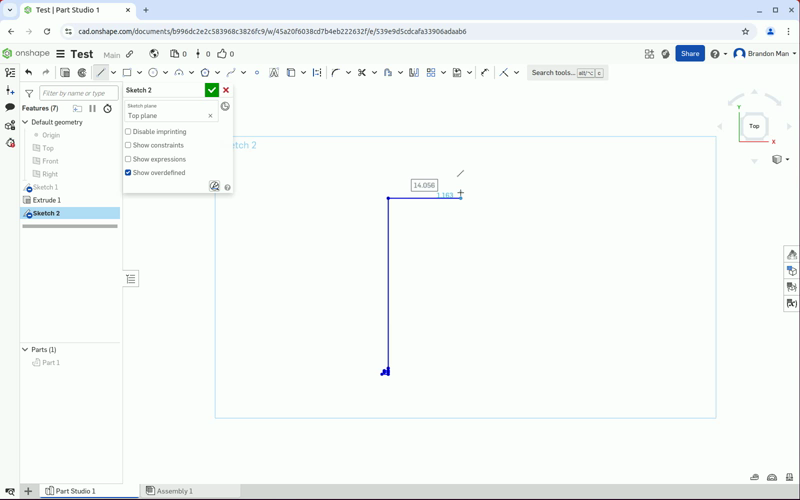
scroll(6)
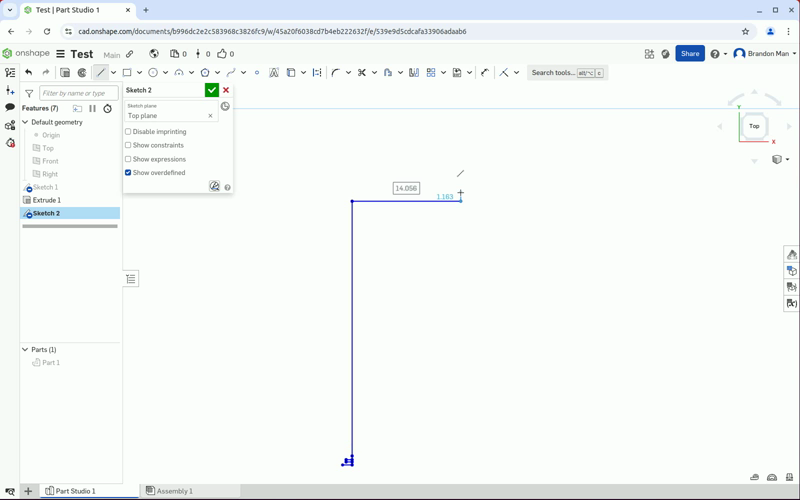
scroll(6)
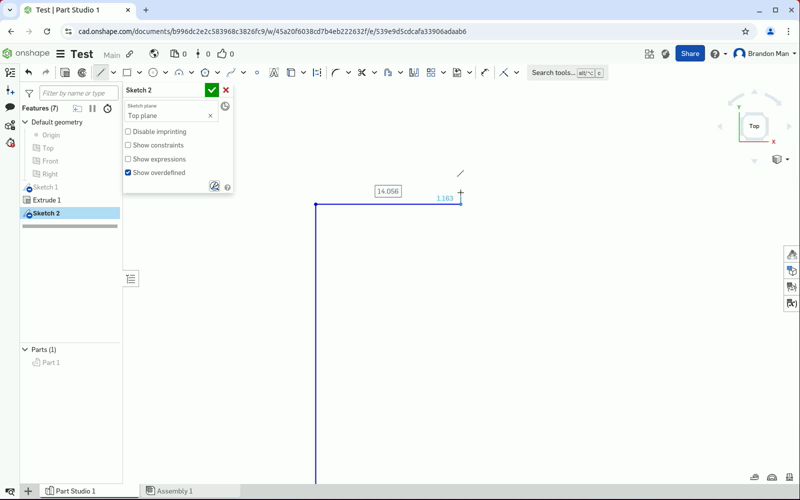
scroll(6)
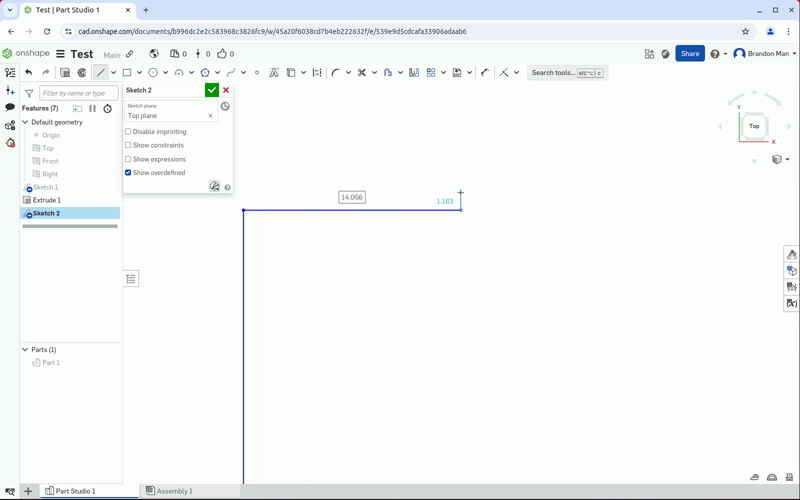
scroll(6)
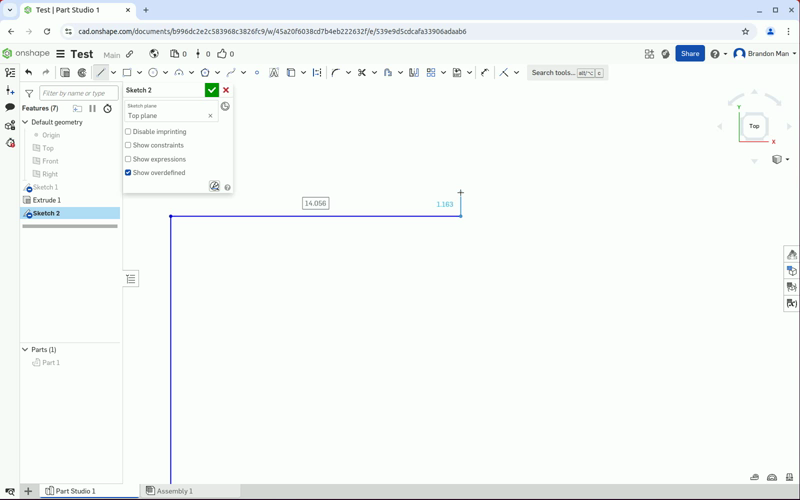
scroll(6)
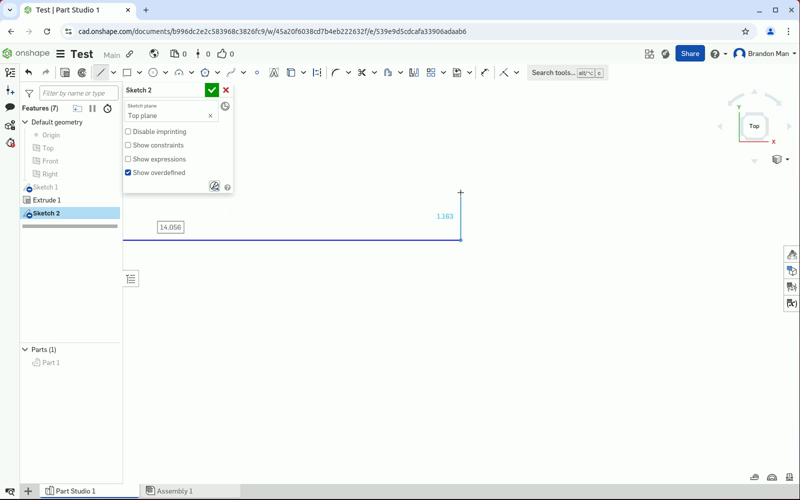
scroll(6)
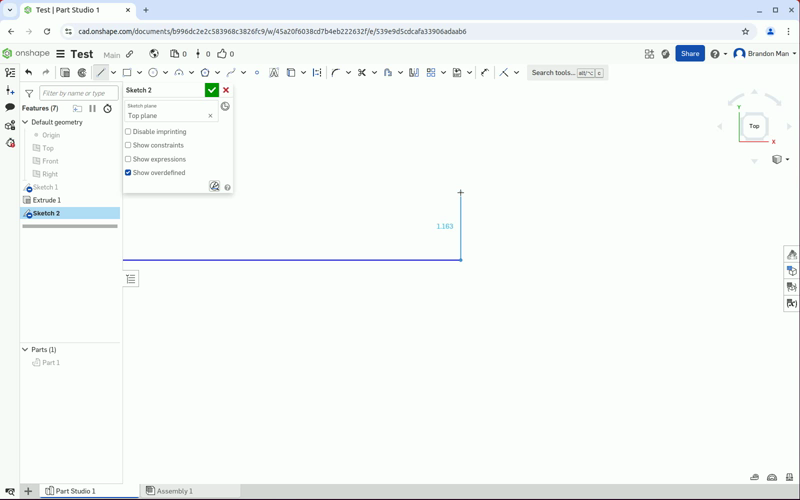
click(460, 192)
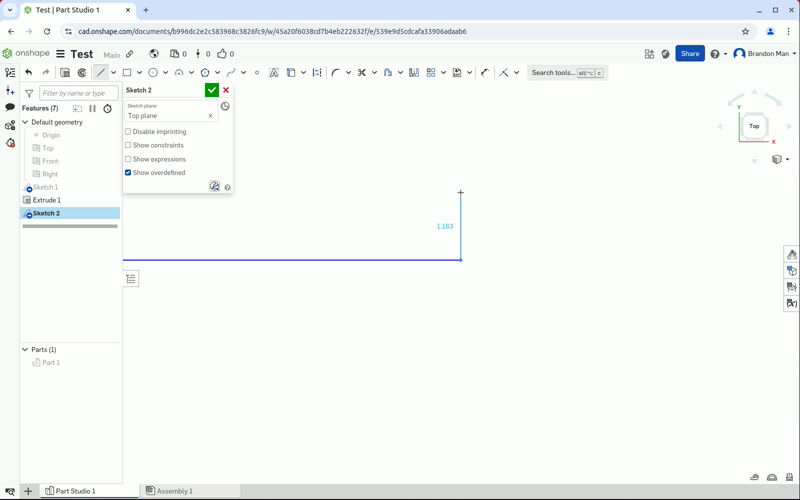
scroll(-6)
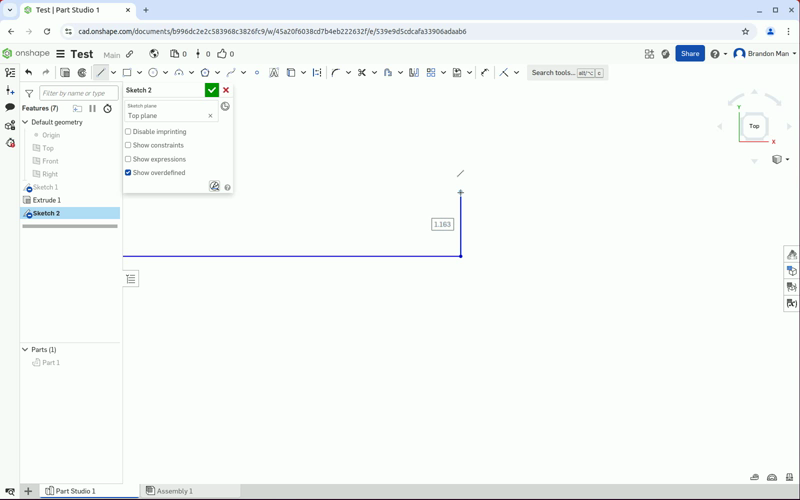
scroll(-6)
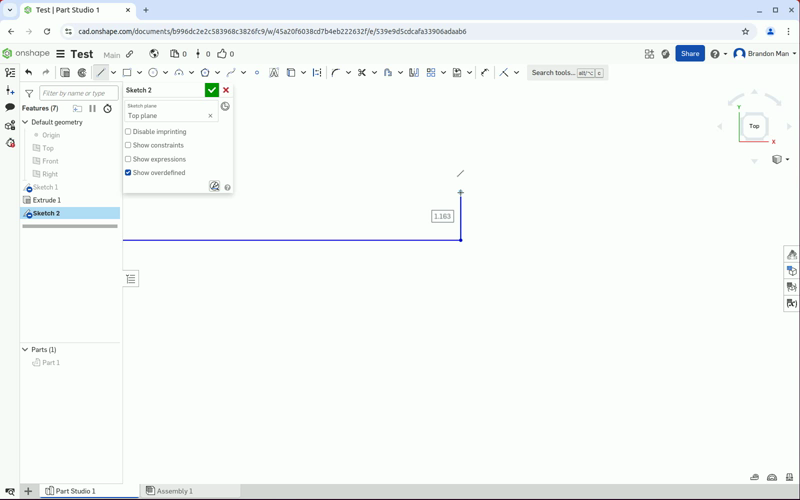
scroll(-6)
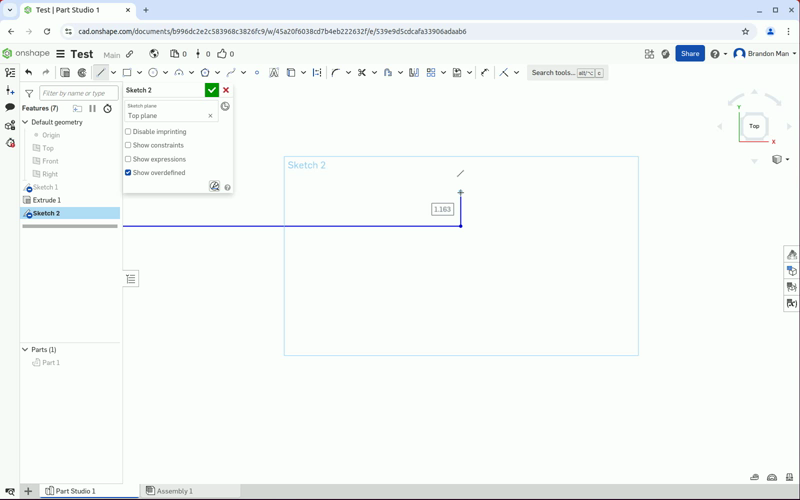
scroll(-6)
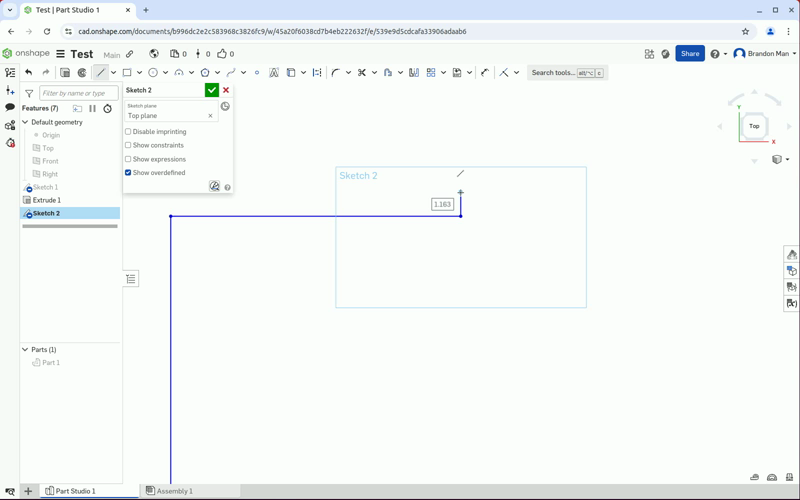
scroll(-6)
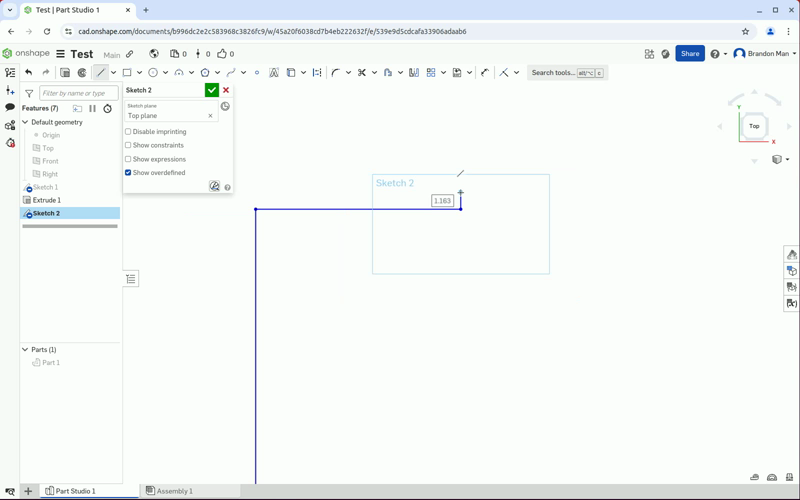
scroll(-6)
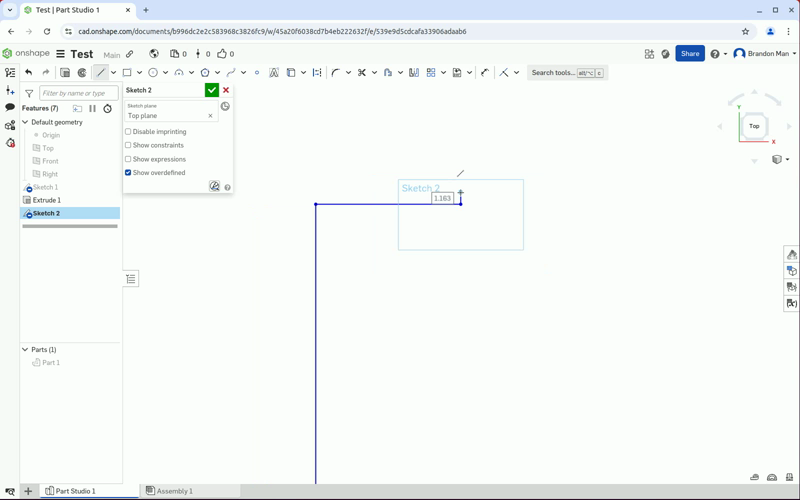
scroll(-6)
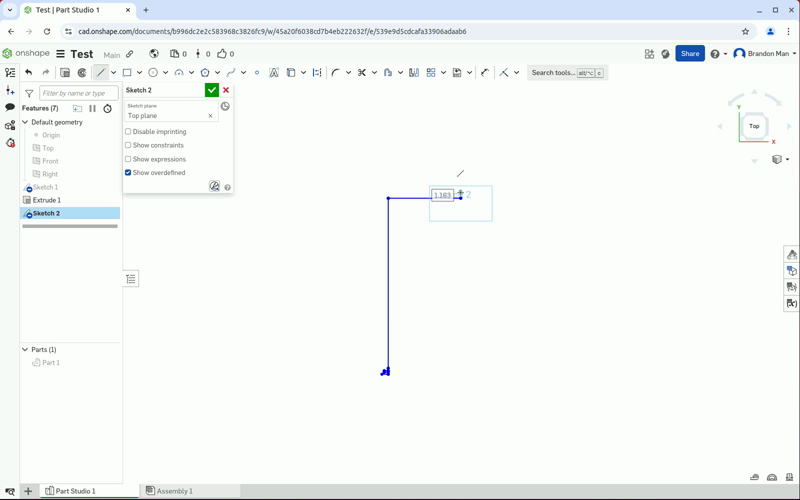
key_up(shift)
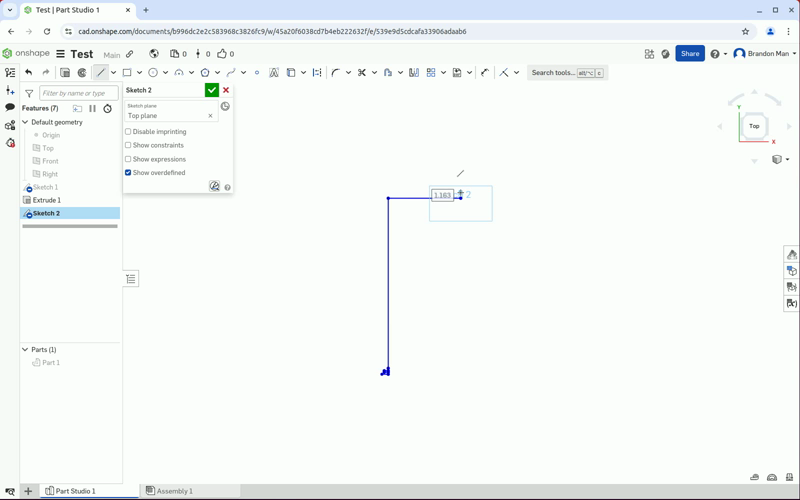
key_down(shift)
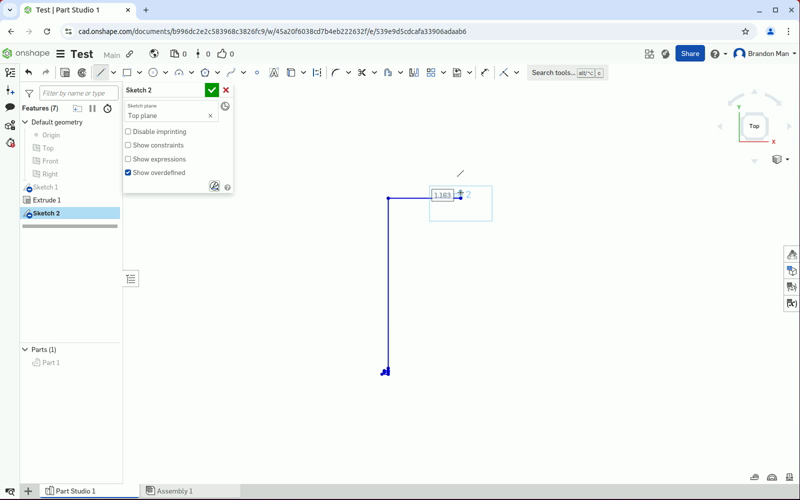
mouse_move(382, 192)
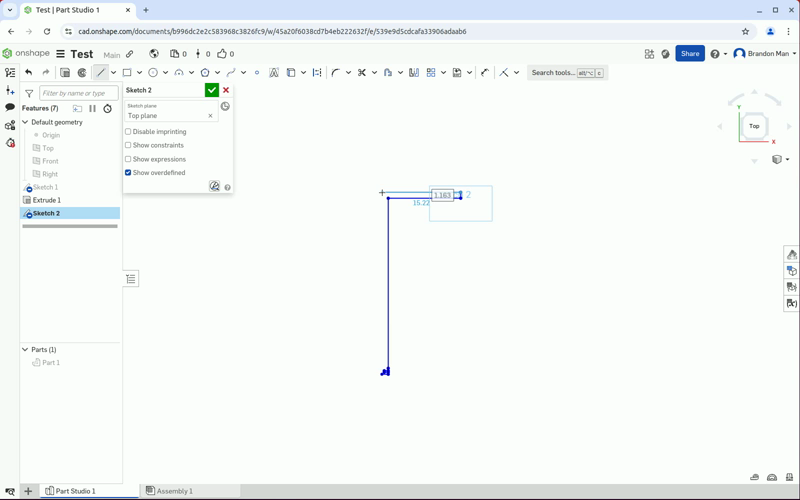
click(382, 192)
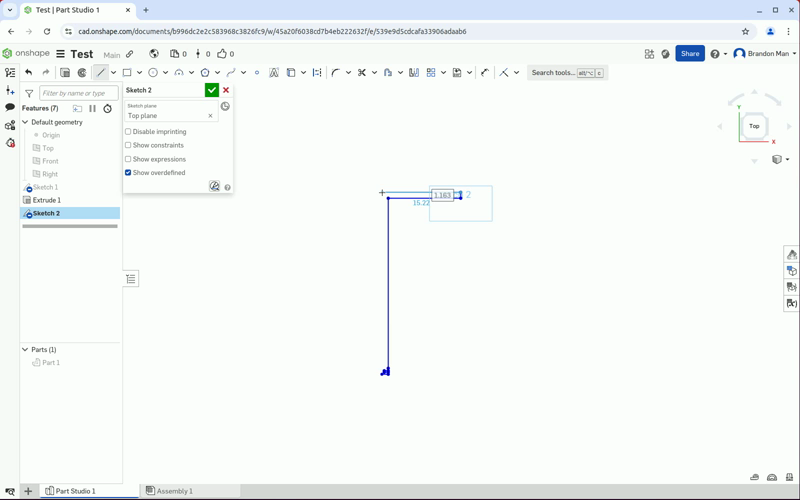
key_up(shift)
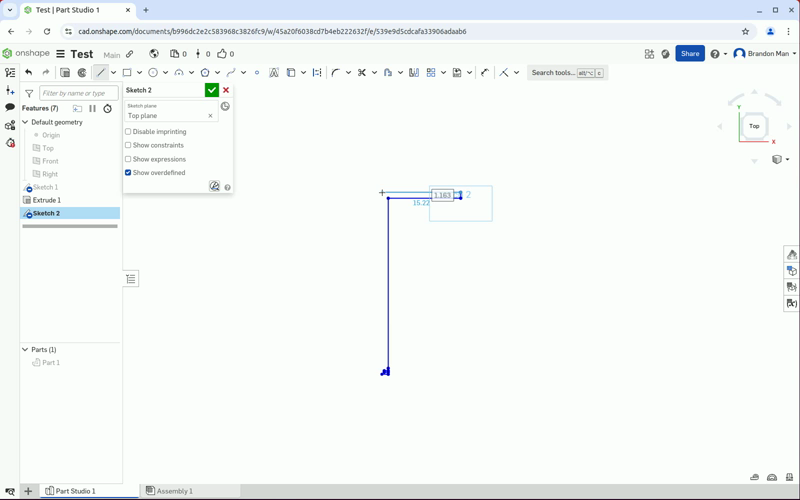
key_down(shift)
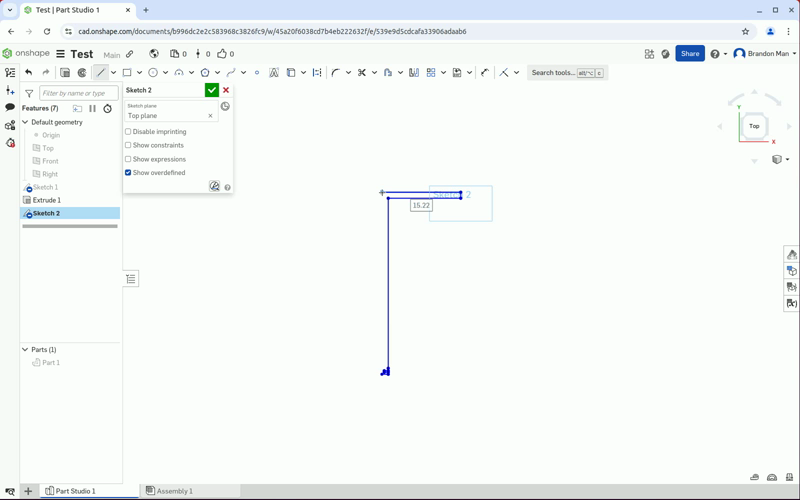
mouse_move(382, 374)
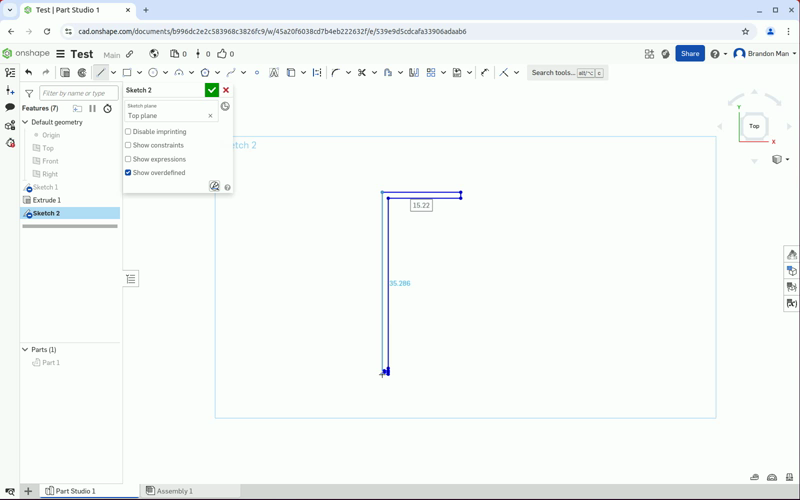
scroll(6)
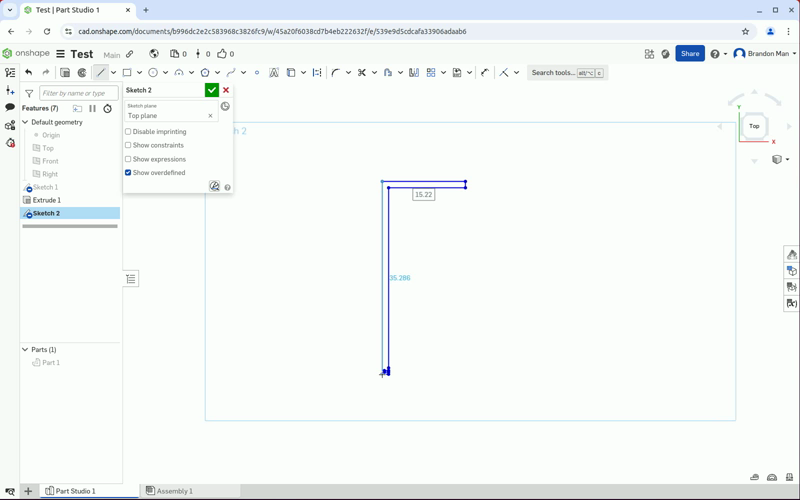
scroll(6)
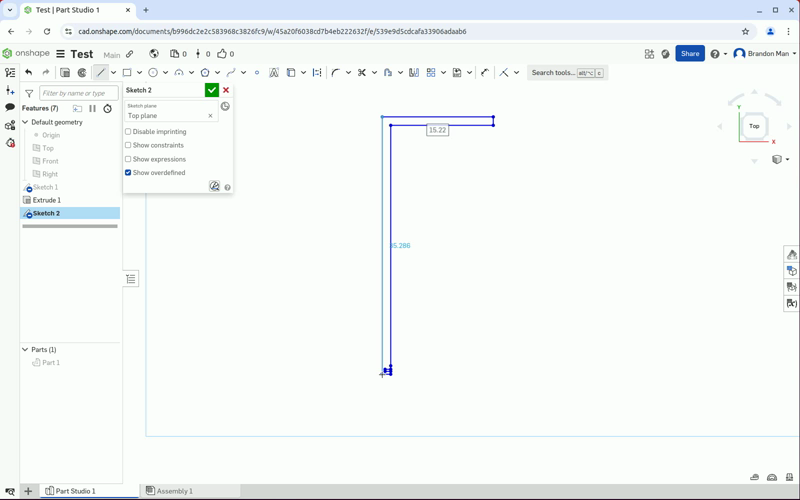
scroll(6)
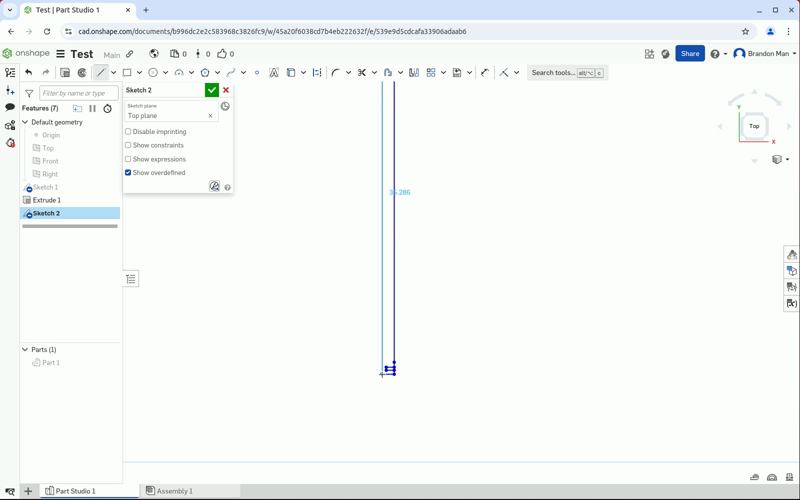
scroll(6)
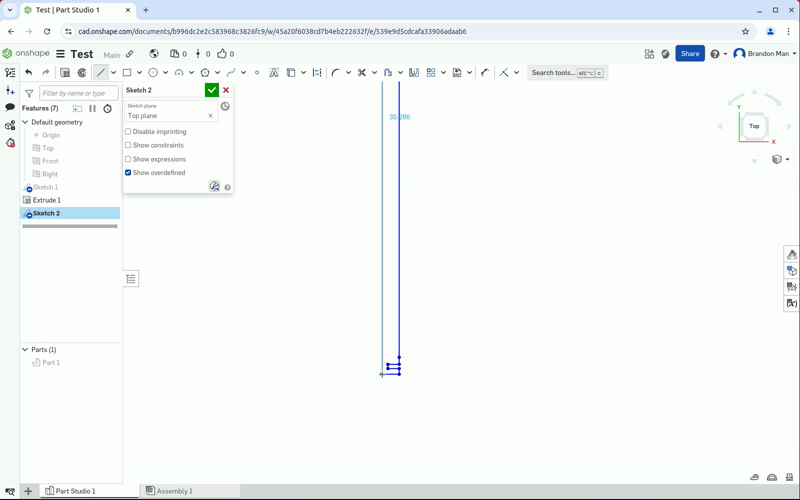
scroll(6)
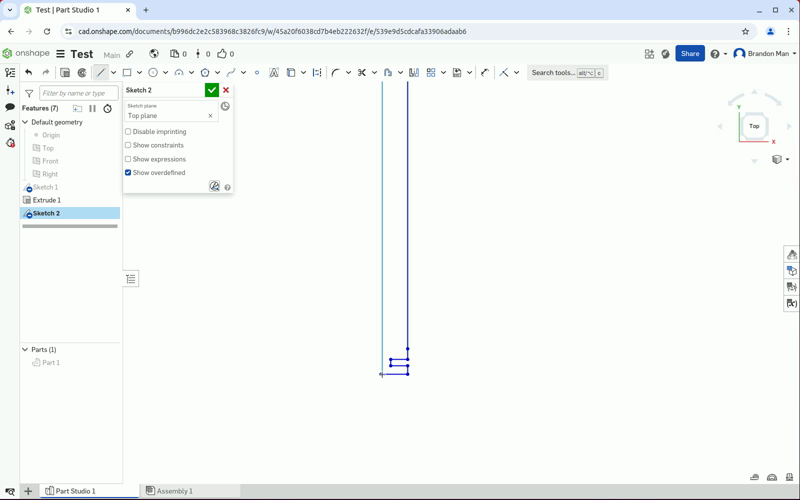
scroll(6)
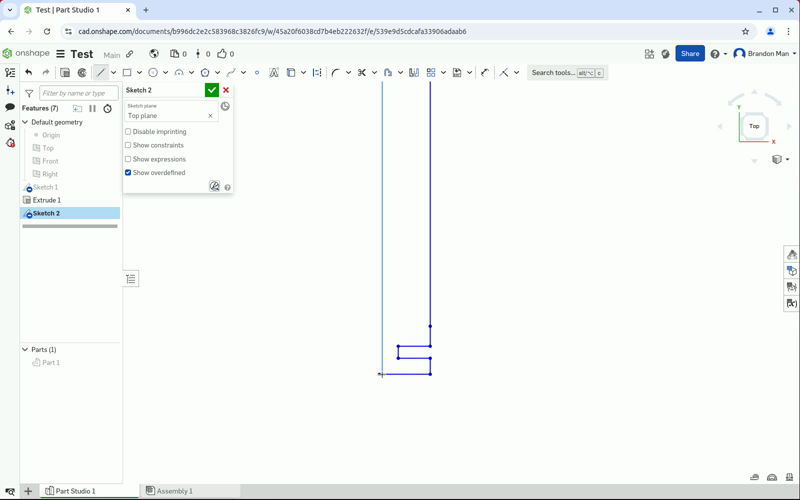
scroll(6)
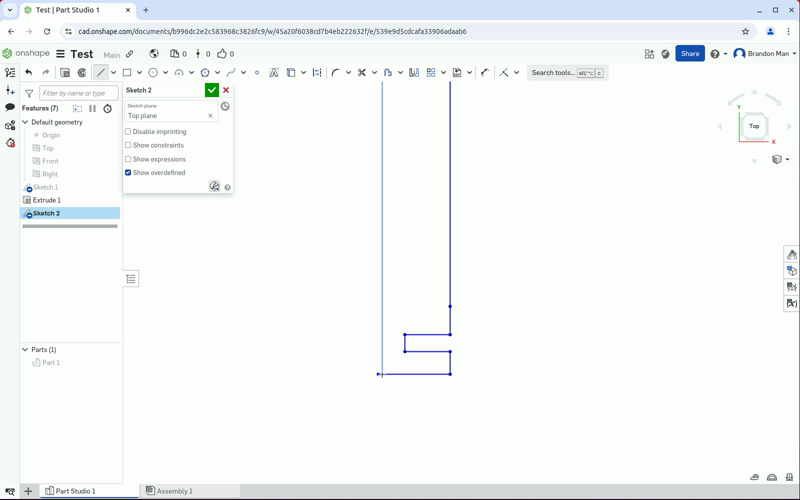
key_up(shift)
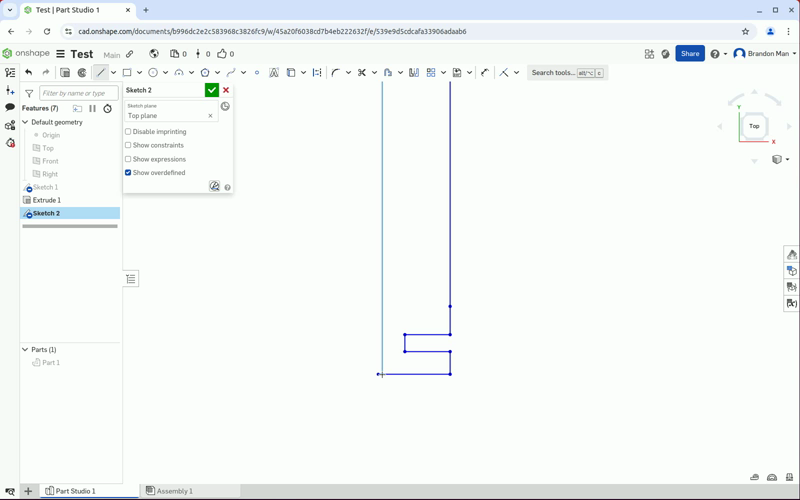
click(382, 374)
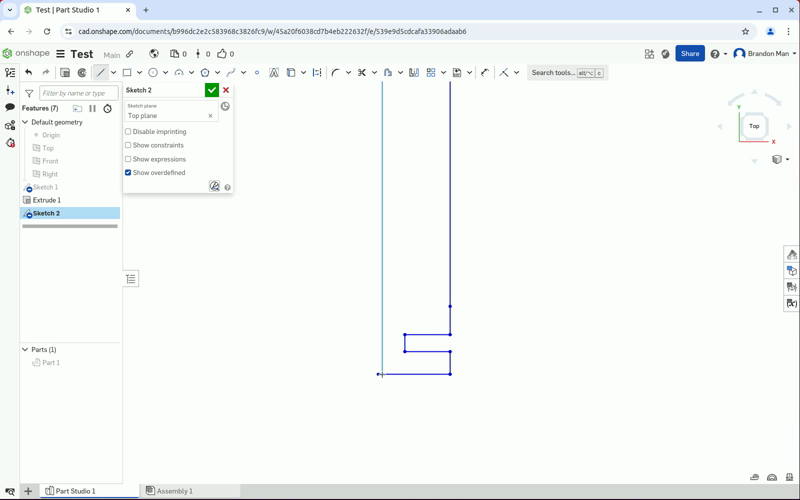
scroll(-6)
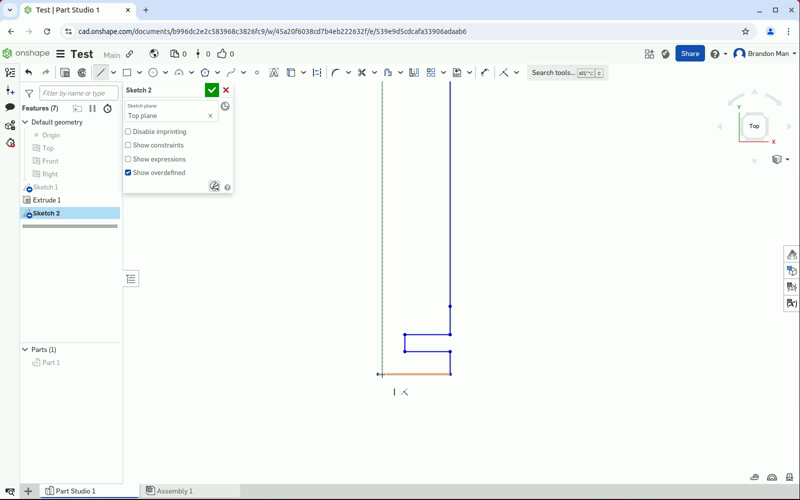
scroll(-6)
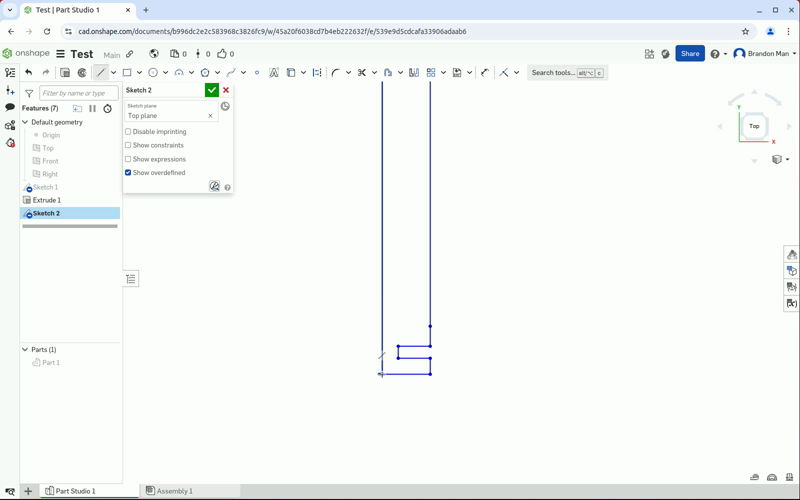
scroll(-6)
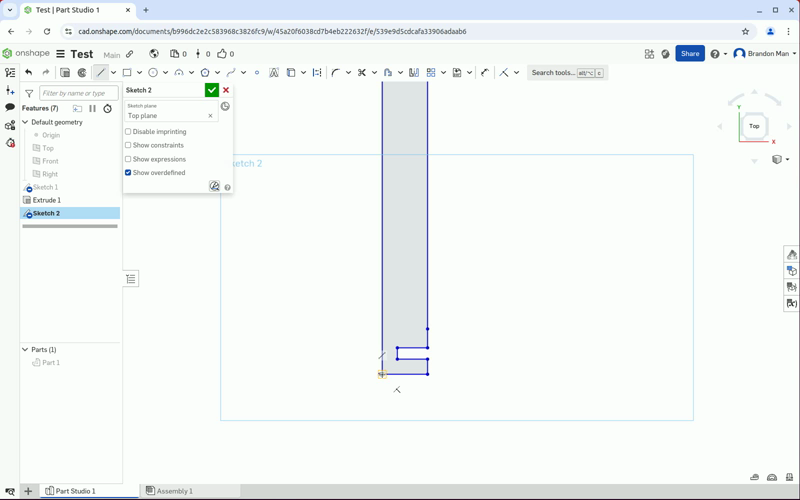
scroll(-6)
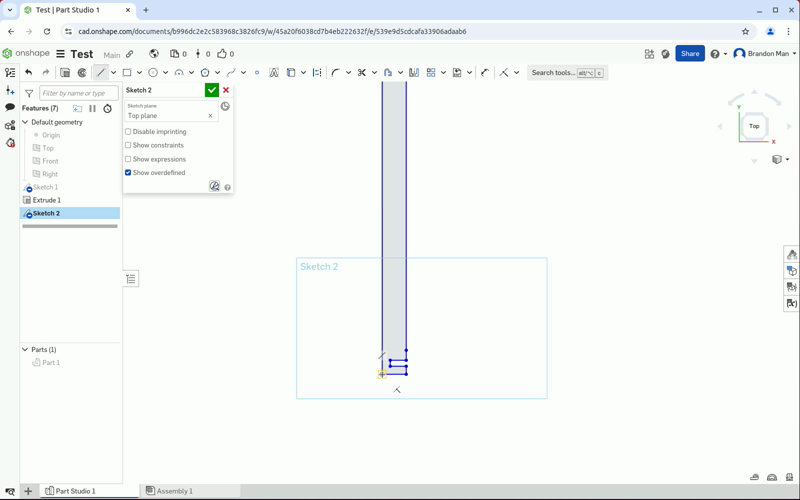
scroll(-6)
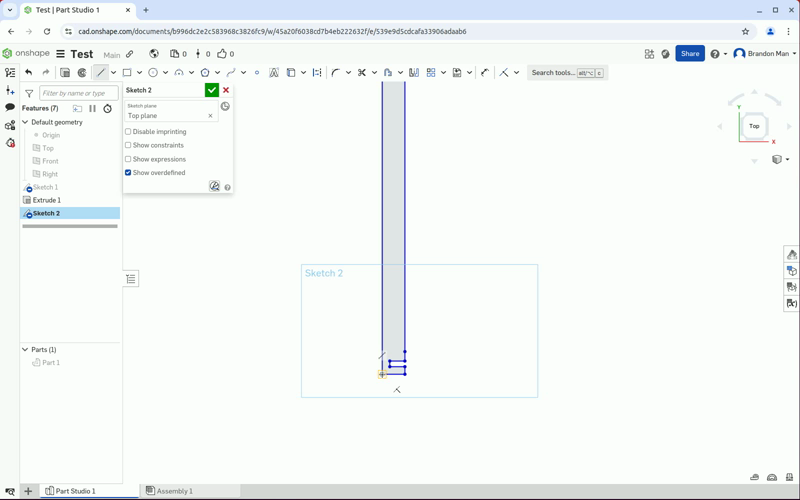
scroll(-6)
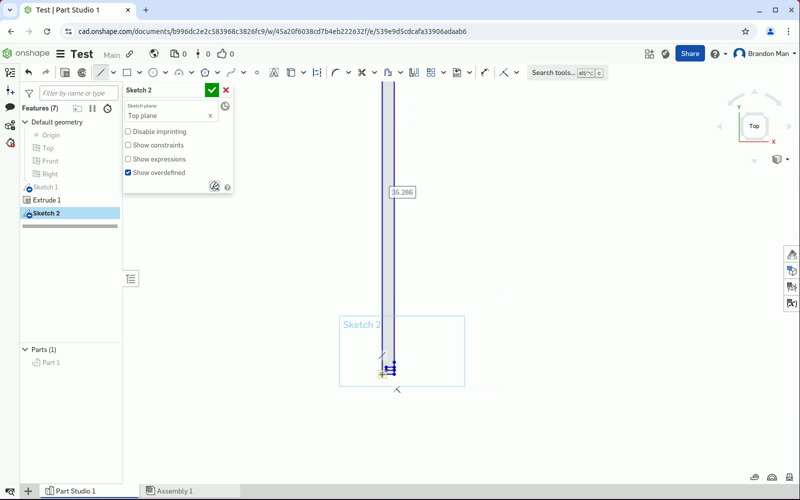
scroll(-6)
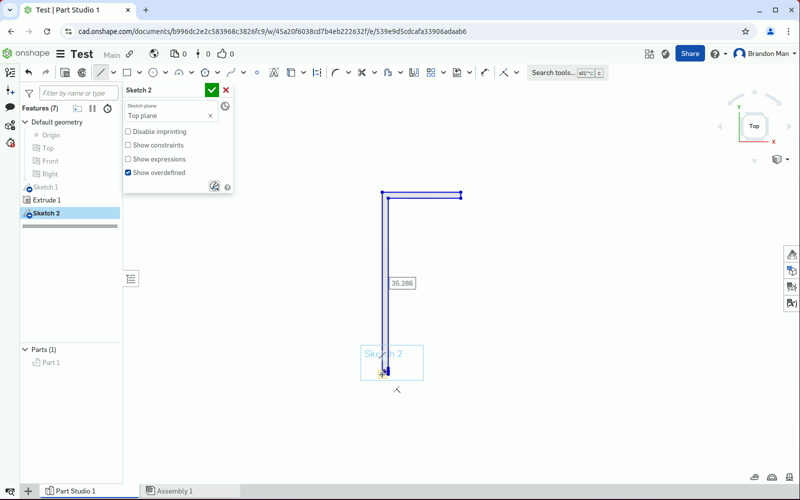
key(esc)
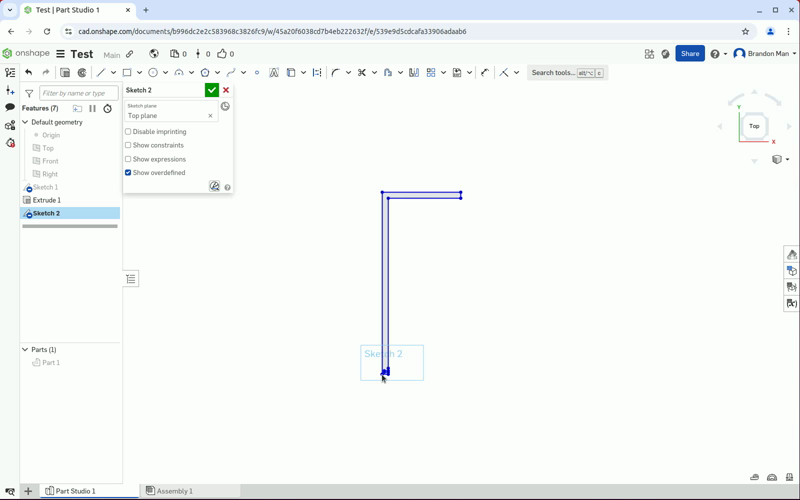
mouse_move(386, 349)
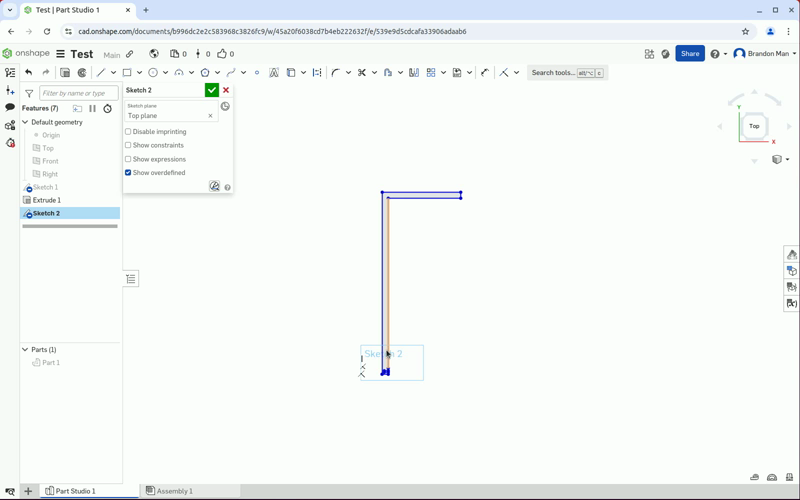
scroll(6)
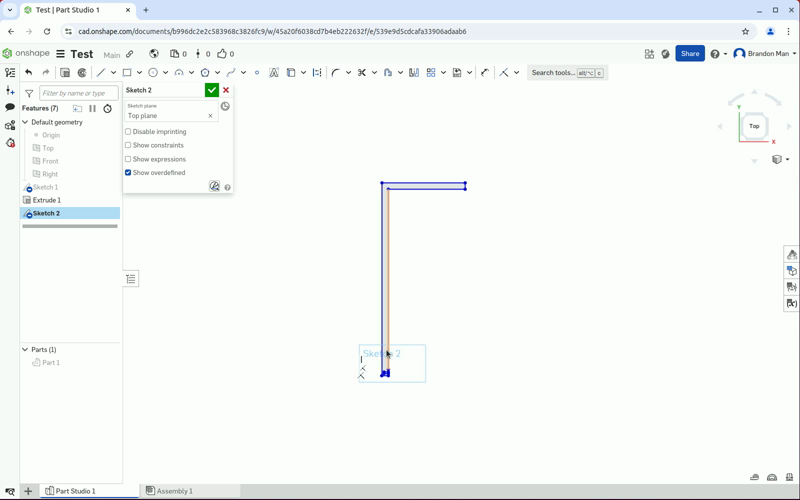
scroll(6)
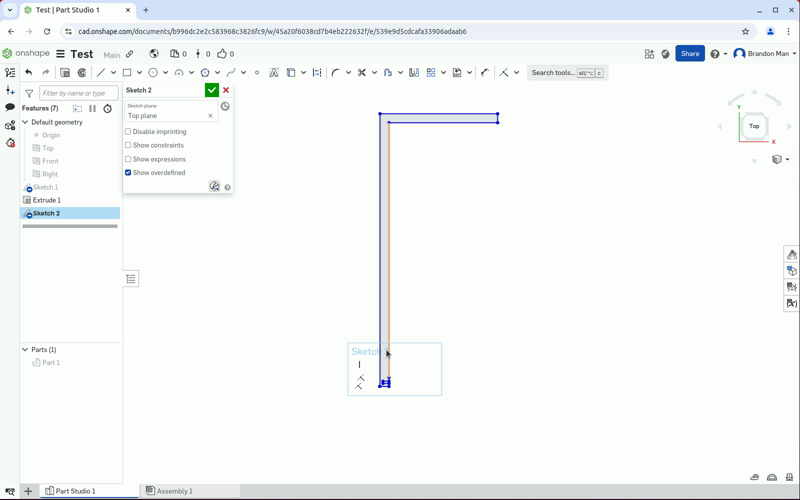
scroll(6)
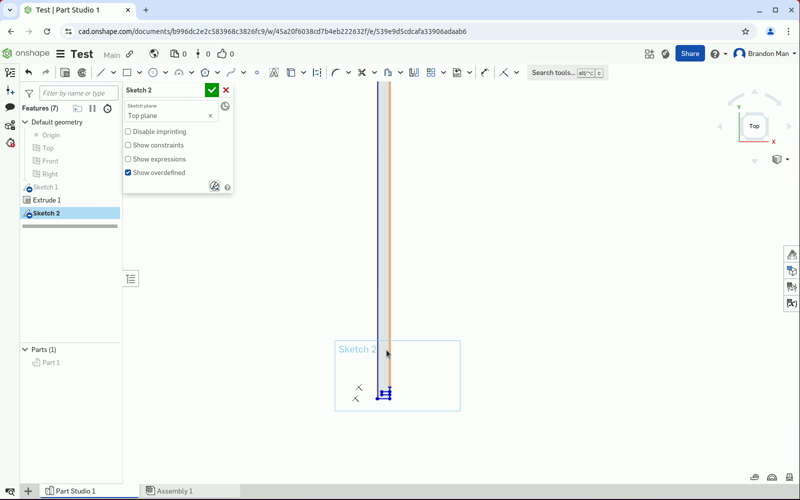
scroll(6)
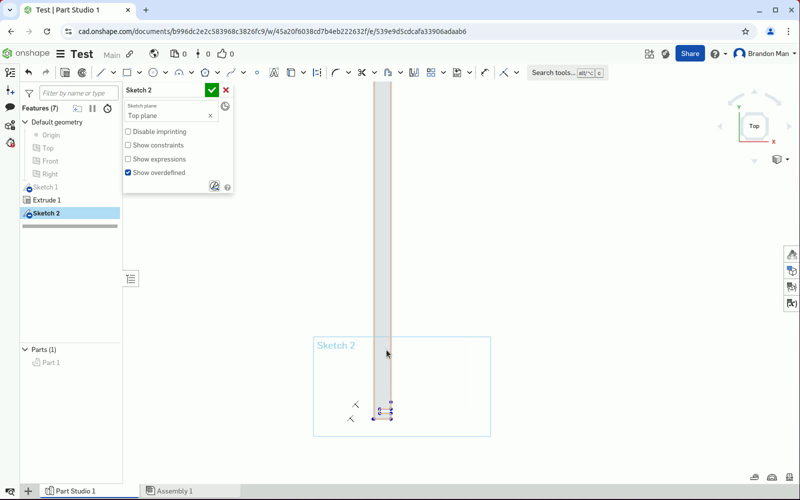
scroll(6)
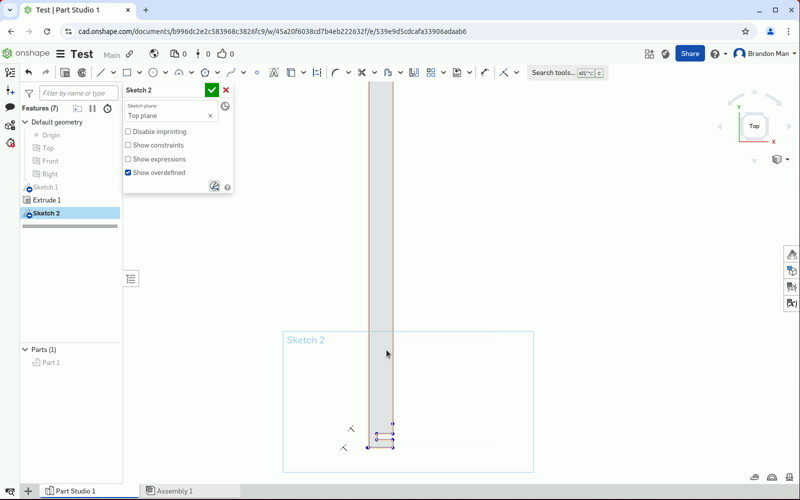
scroll(6)
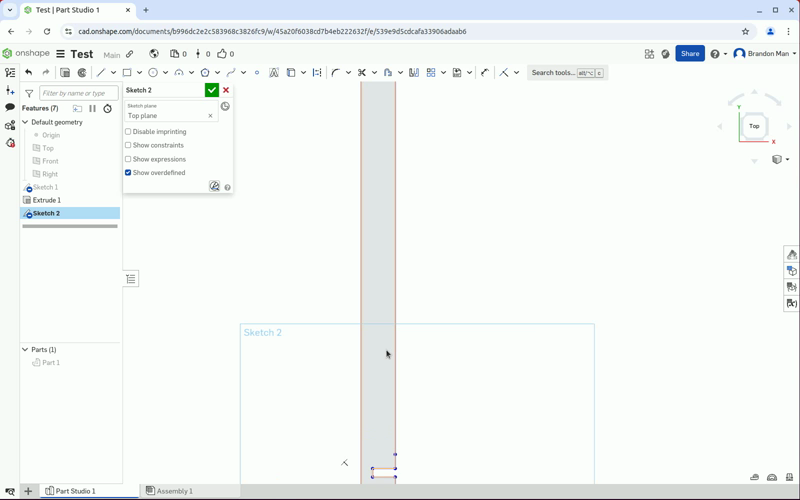
scroll(6)
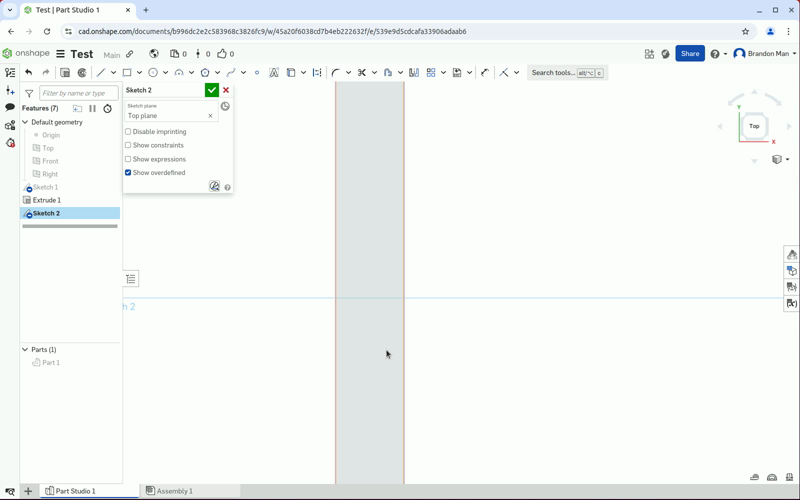
click(386, 349)
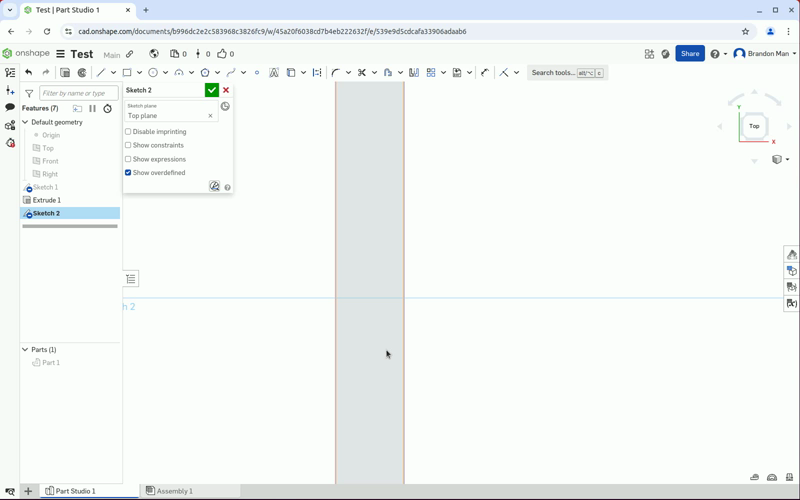
scroll(-6)
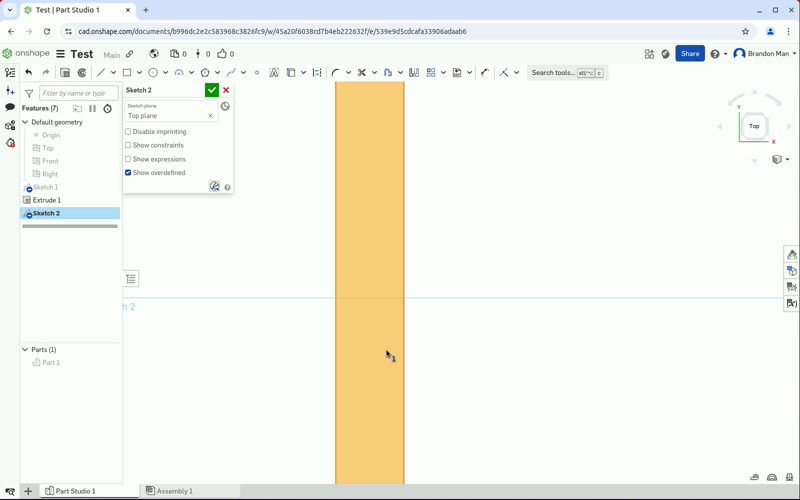
scroll(-6)
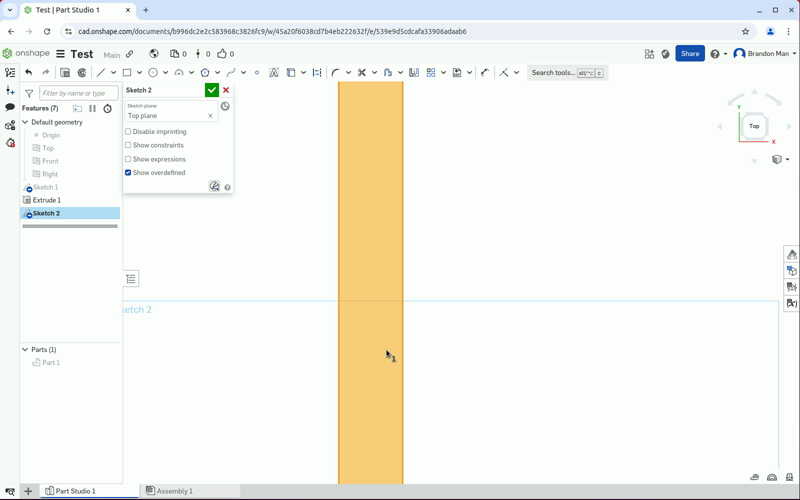
scroll(-6)
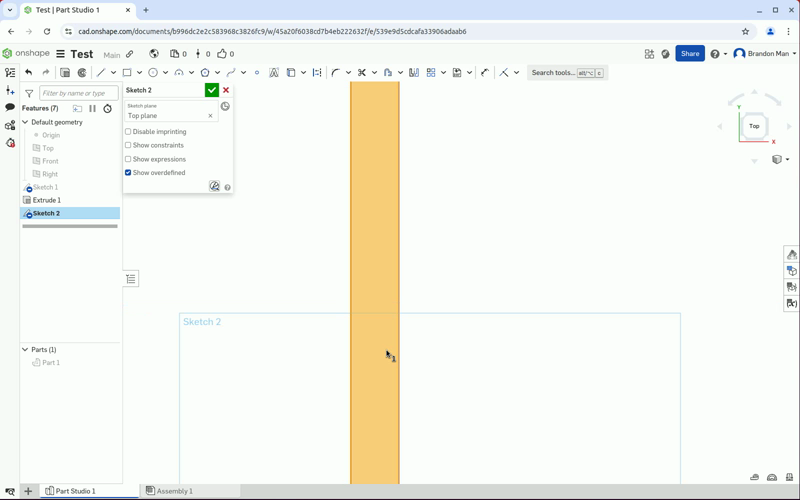
scroll(-6)
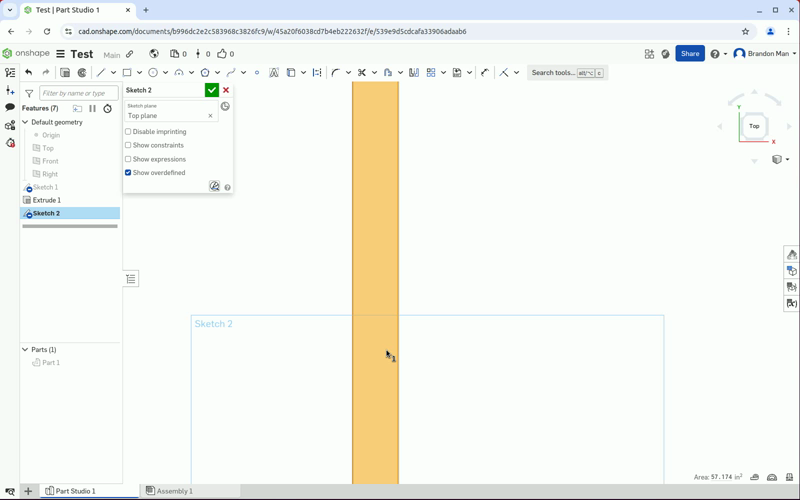
scroll(-6)
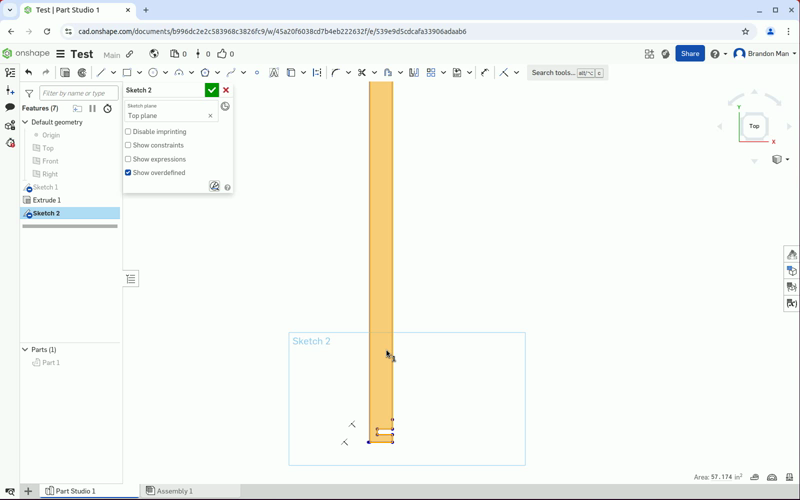
scroll(-6)
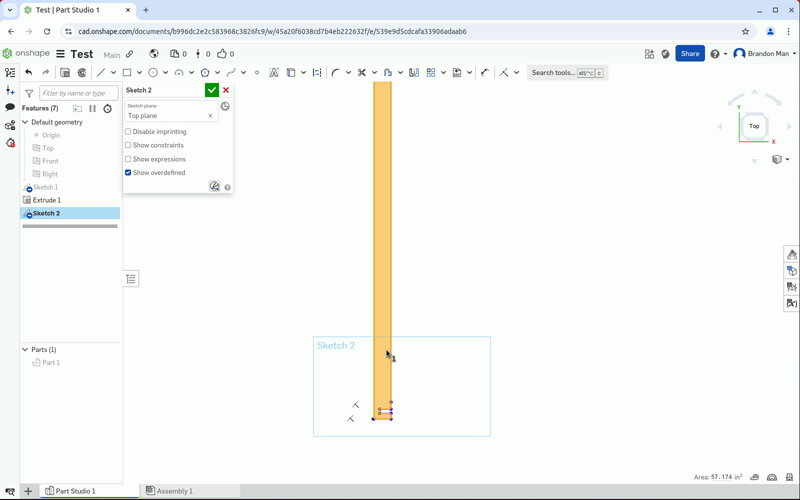
scroll(-6)
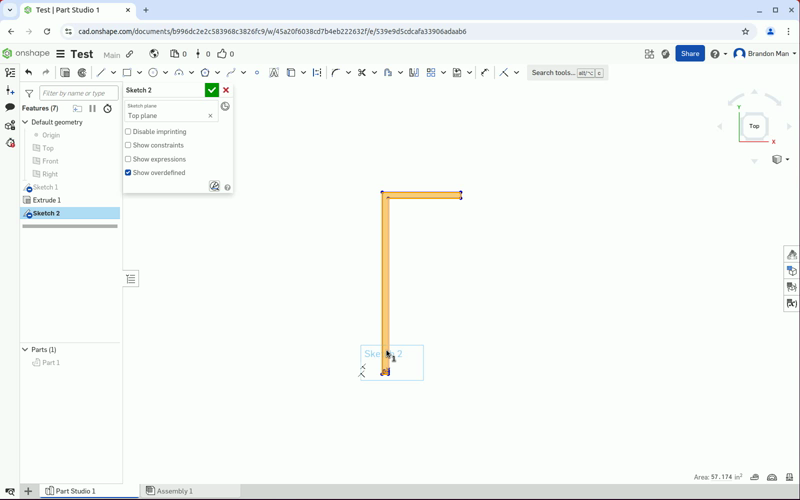
mouse_move(73, 352)
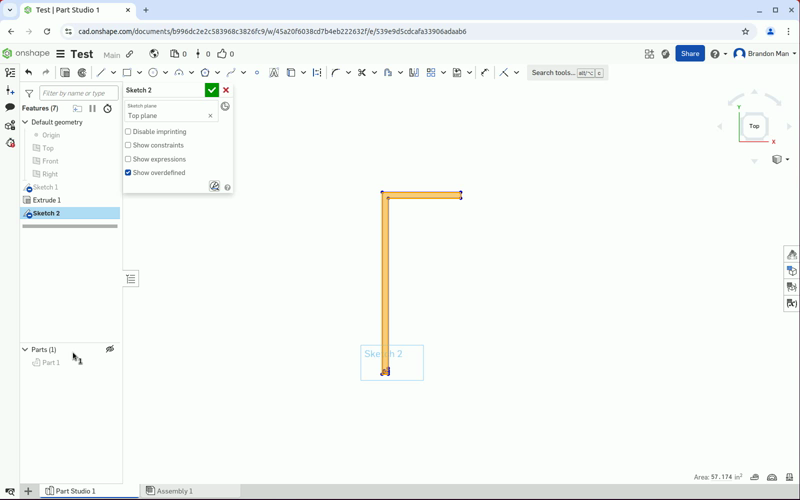
key(shift+y)
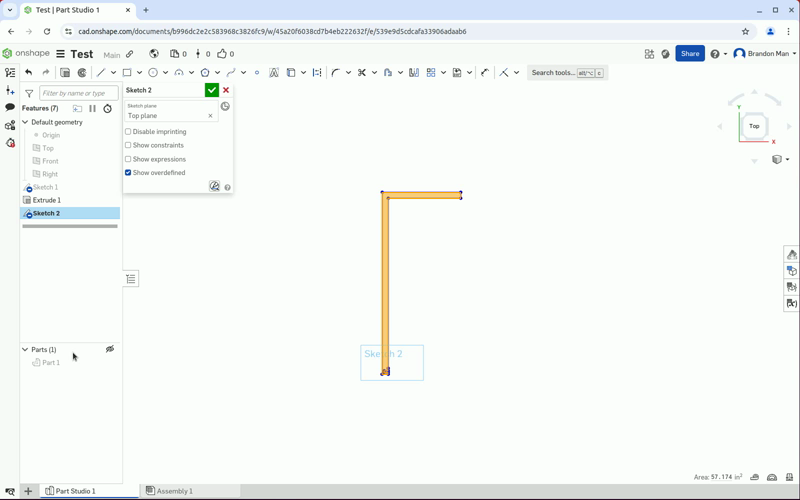
key(shift+e)
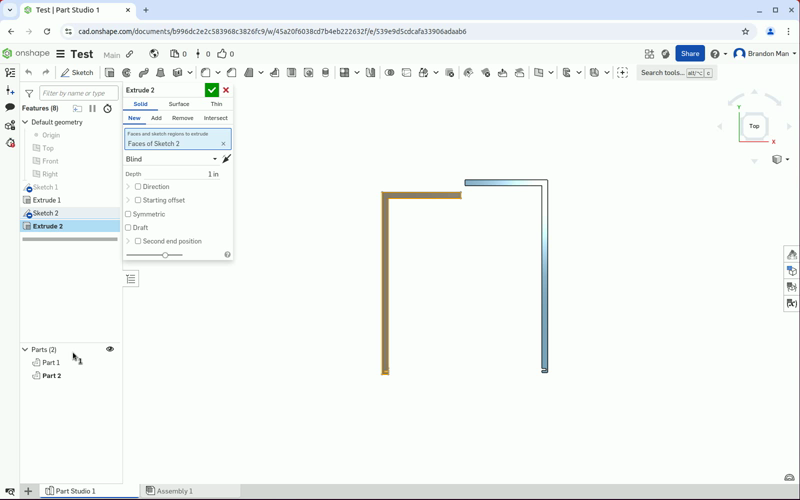
mouse_move(143, 106)
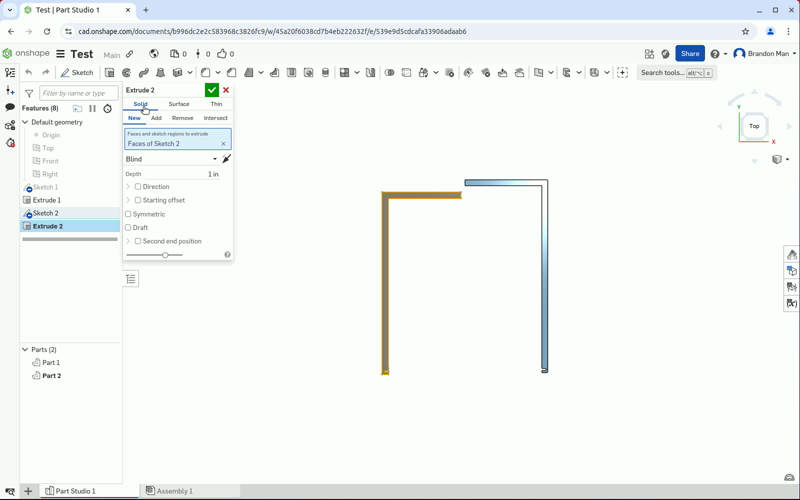
click(143, 106)
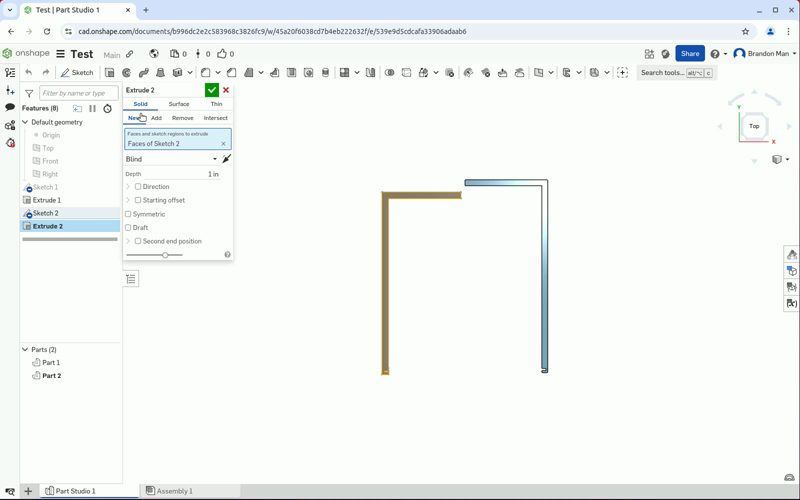
mouse_move(137, 120)
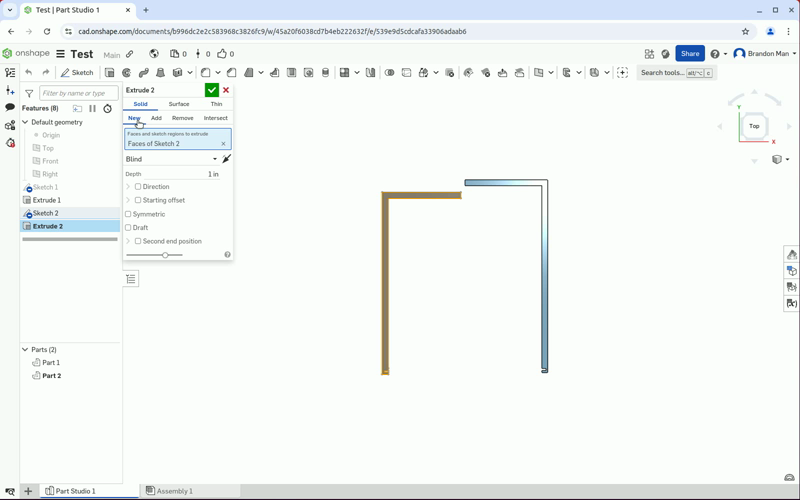
click(137, 120)
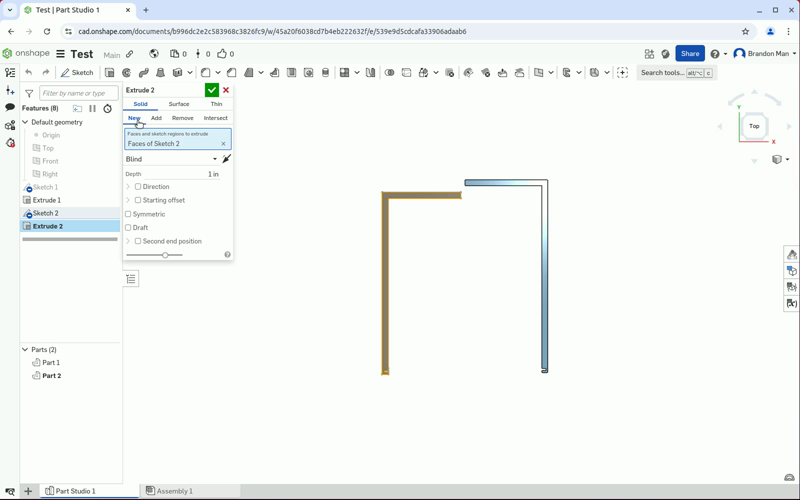
key(tab, 4)
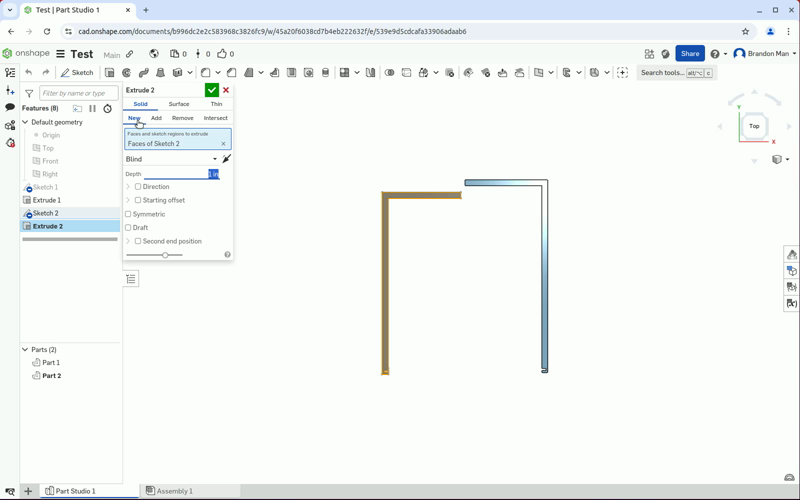
text(23.108)
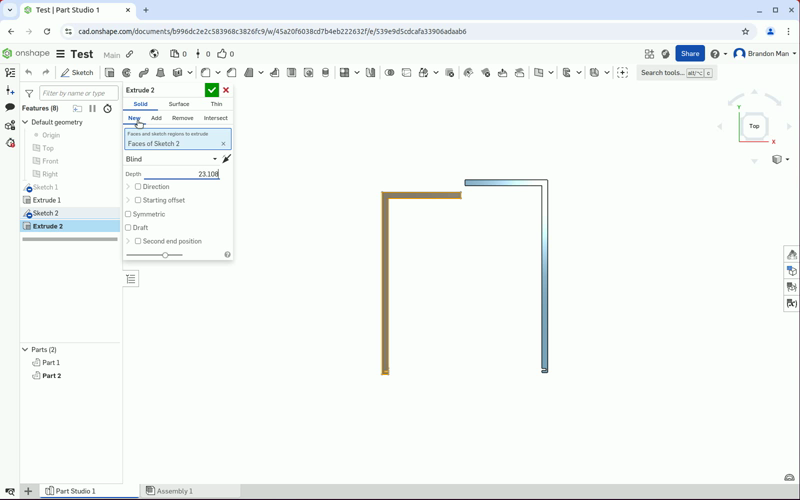
key(enter)
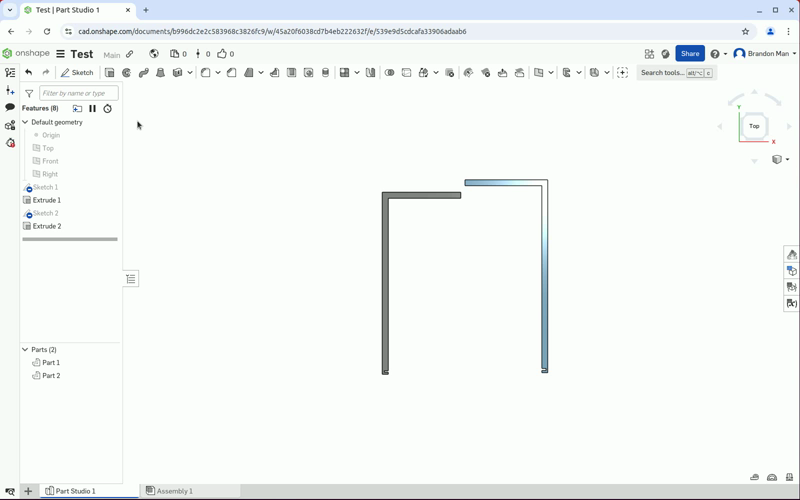
key(shift+h)
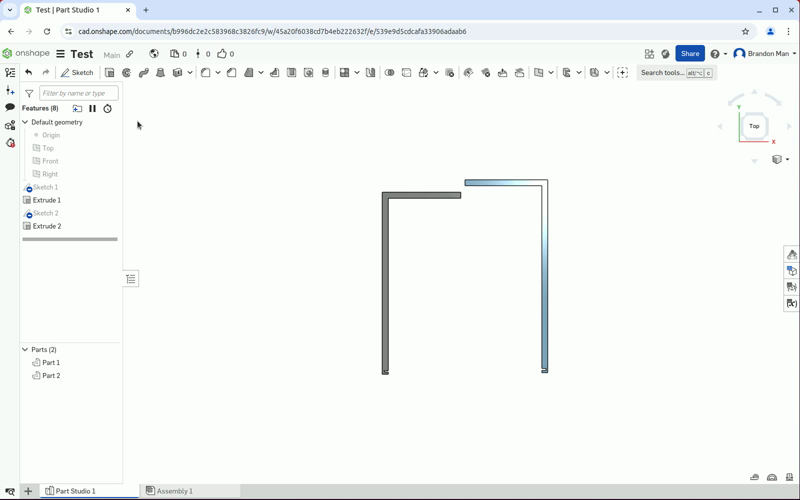
key(shift+h)
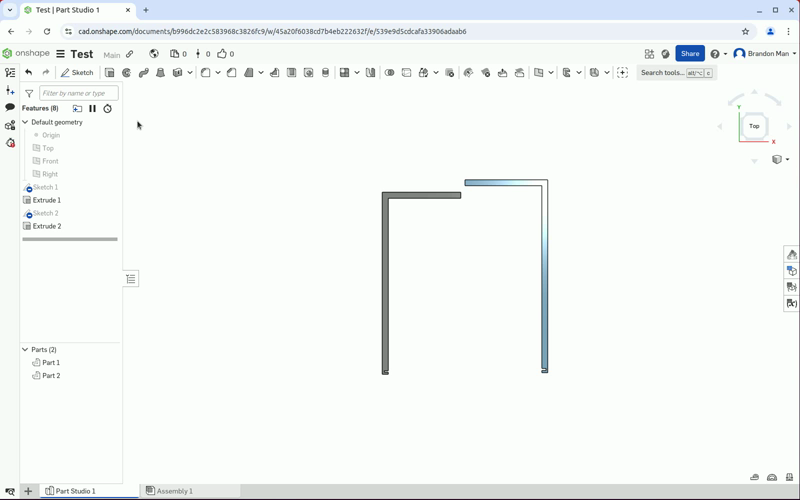
mouse_move(73, 189)
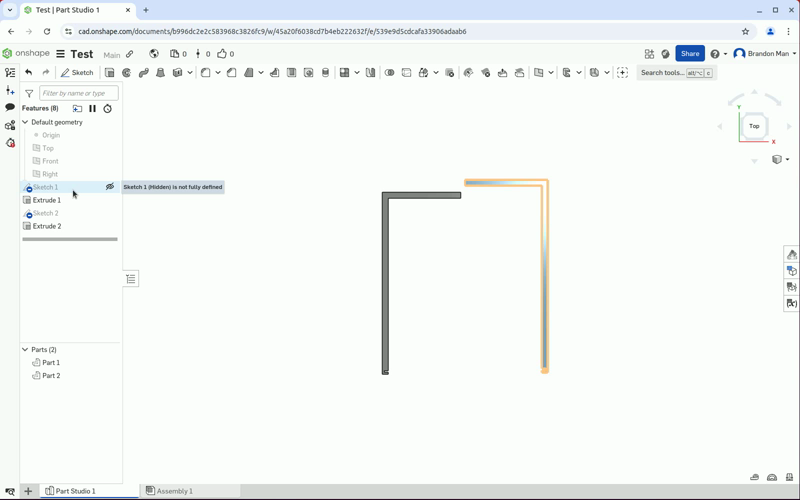
click(73, 189)
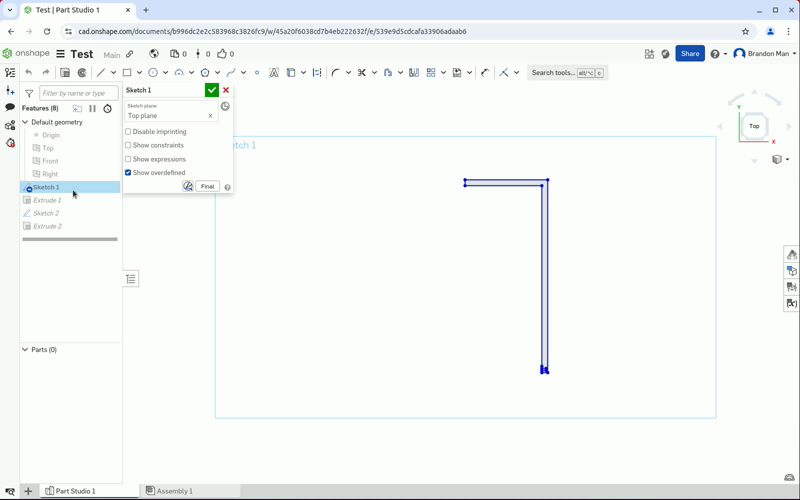
mouse_move(229, 92)
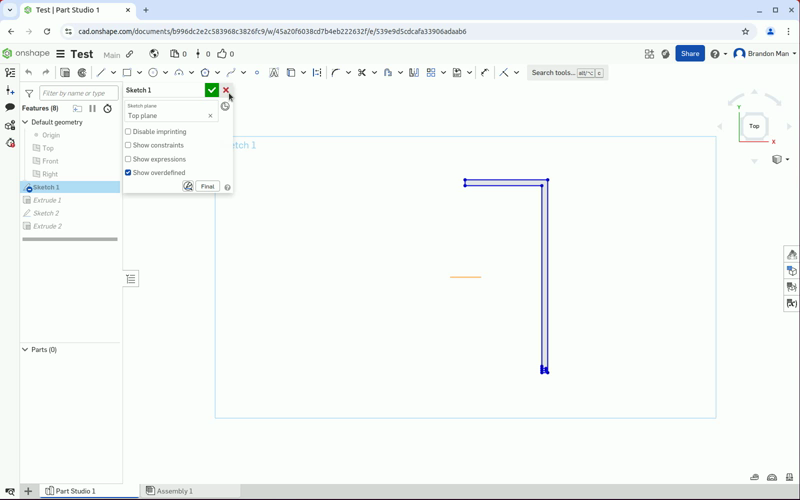
click(229, 92)
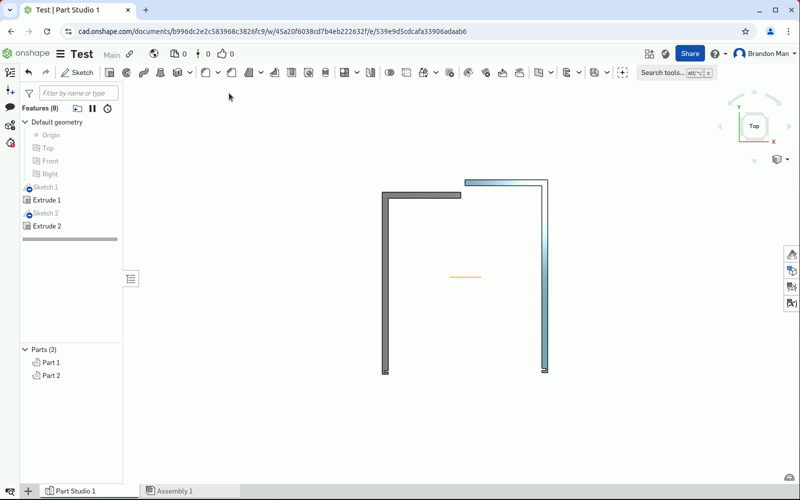
mouse_move(73, 352)
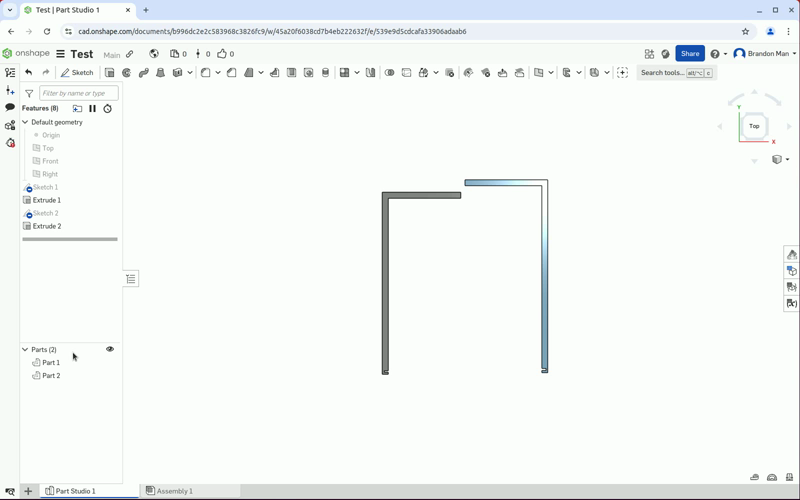
key(y)
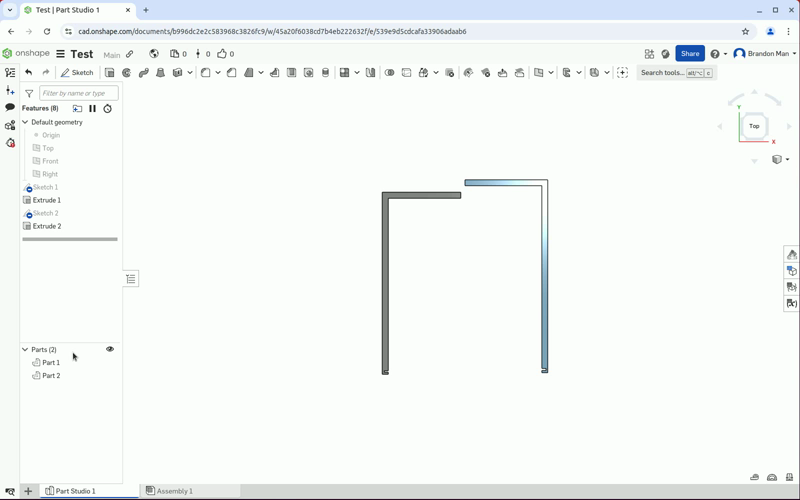
key(shift+p)
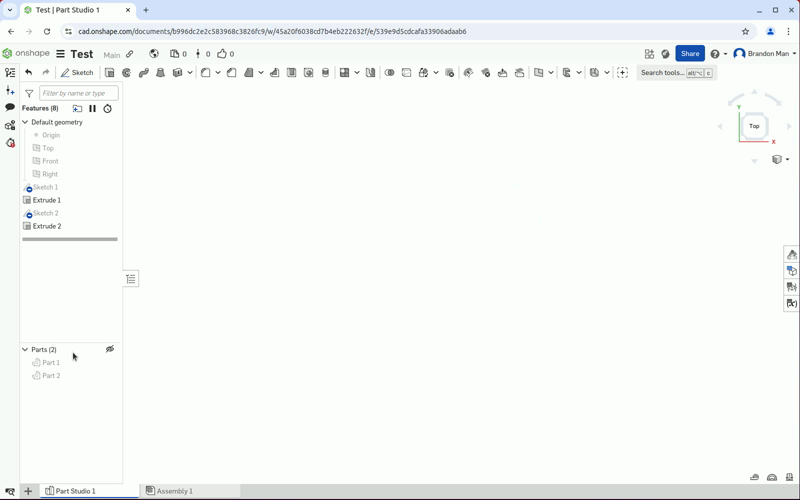
key(space)
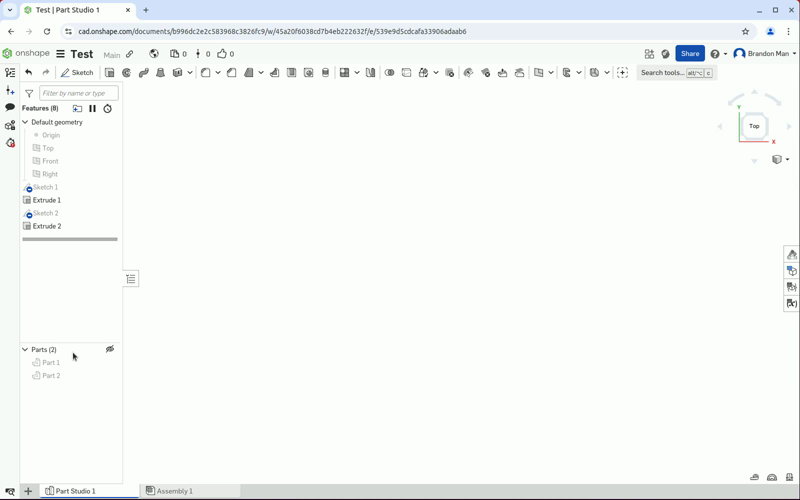
key_down(shift)
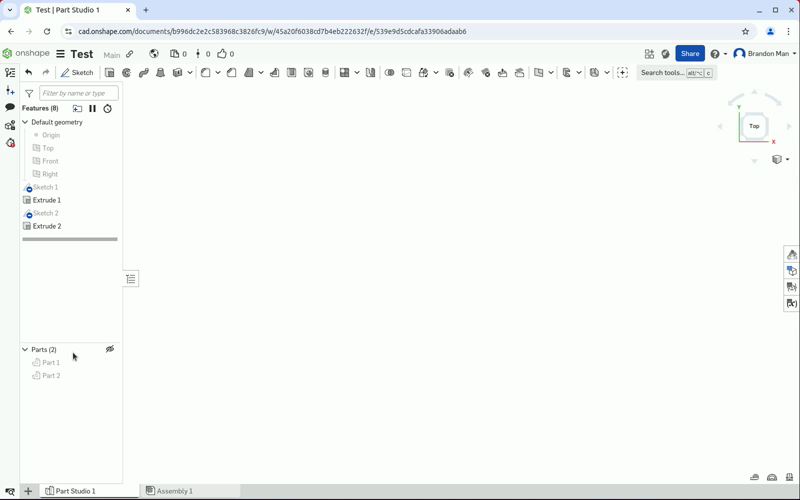
key(up)
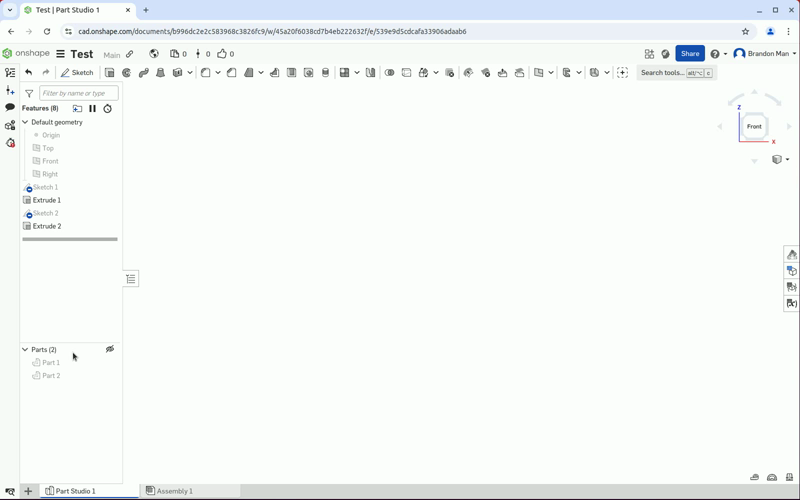
key_up(shift)
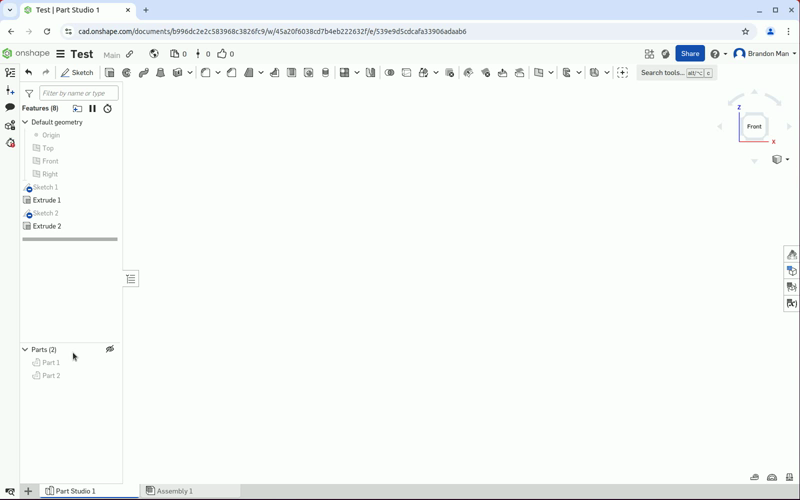
mouse_move(73, 352)
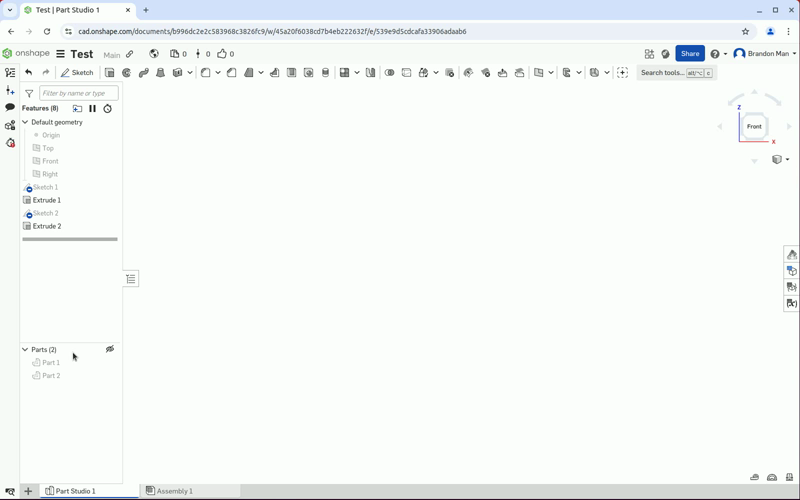
key(shift+y)
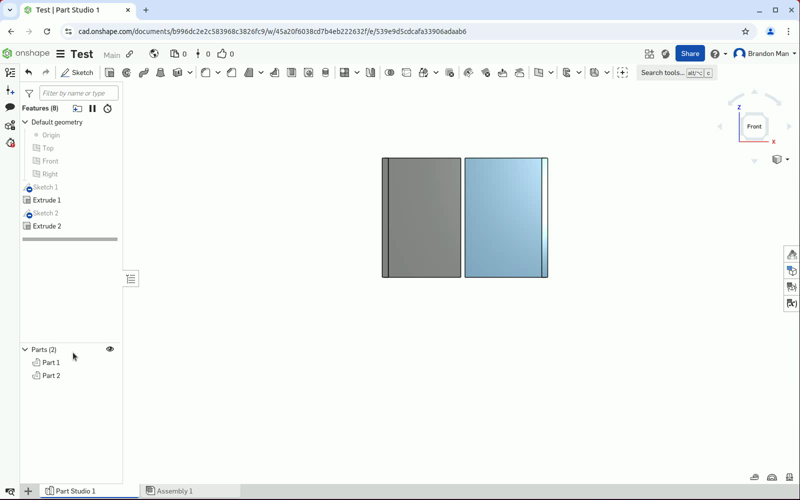
mouse_move(541, 75)
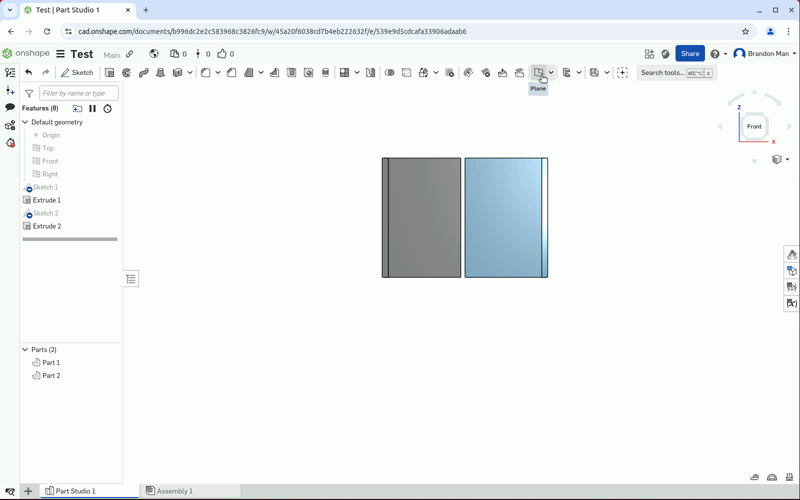
click(541, 75)
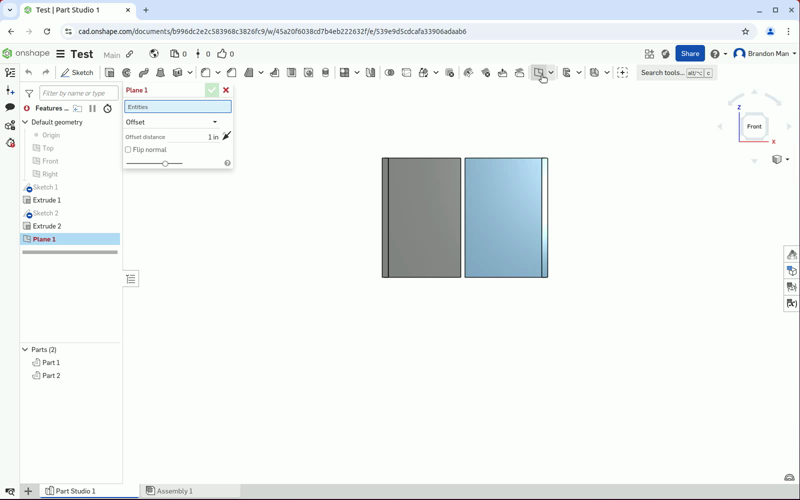
mouse_move(73, 163)
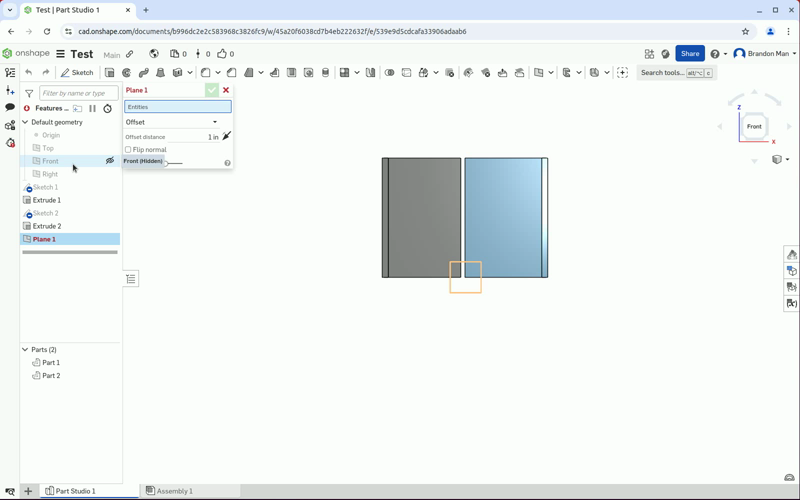
click(73, 163)
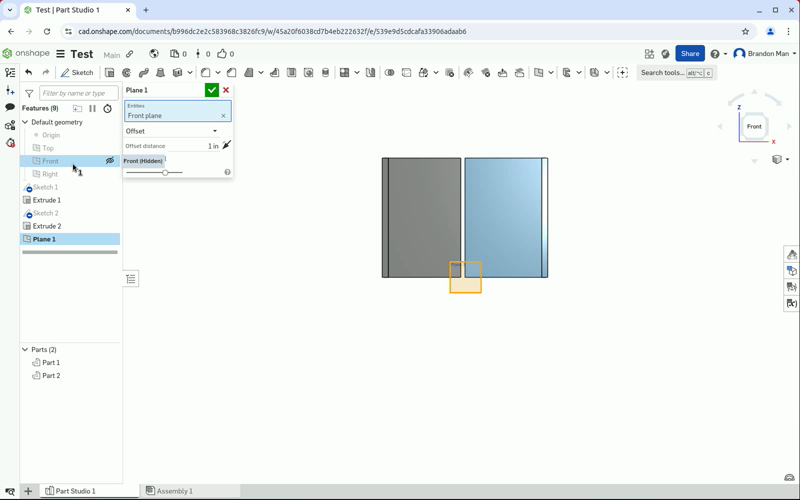
key(tab, 2)
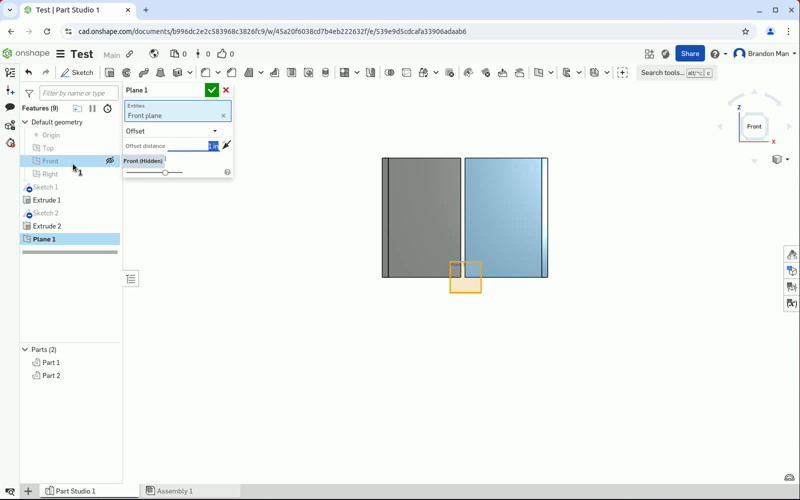
text(17.562)
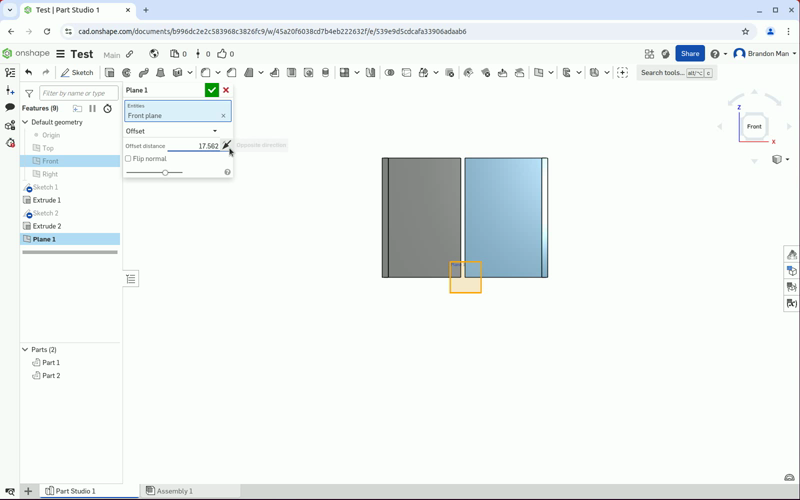
mouse_move(229, 147)
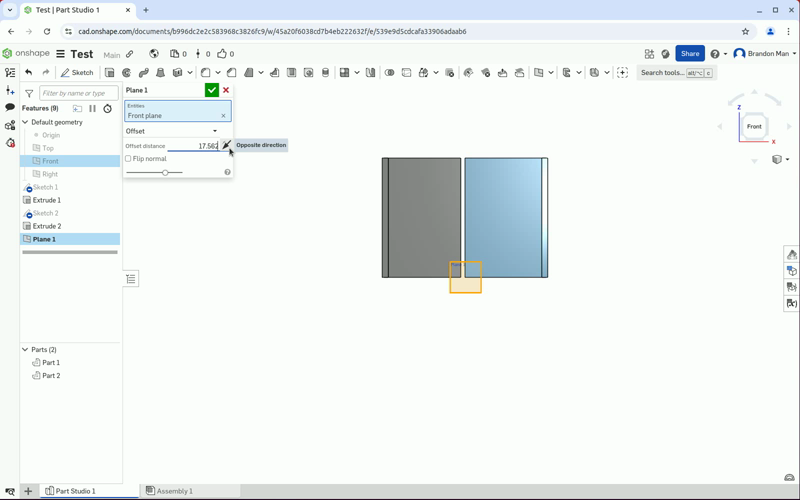
click(229, 147)
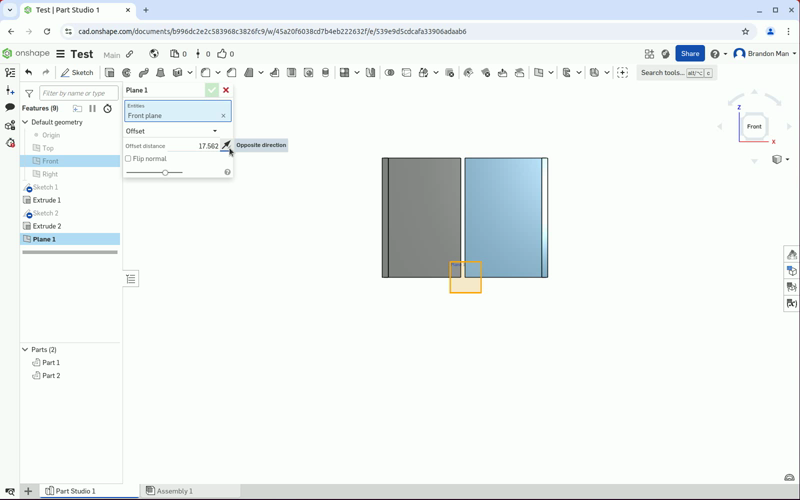
key(enter, 2)
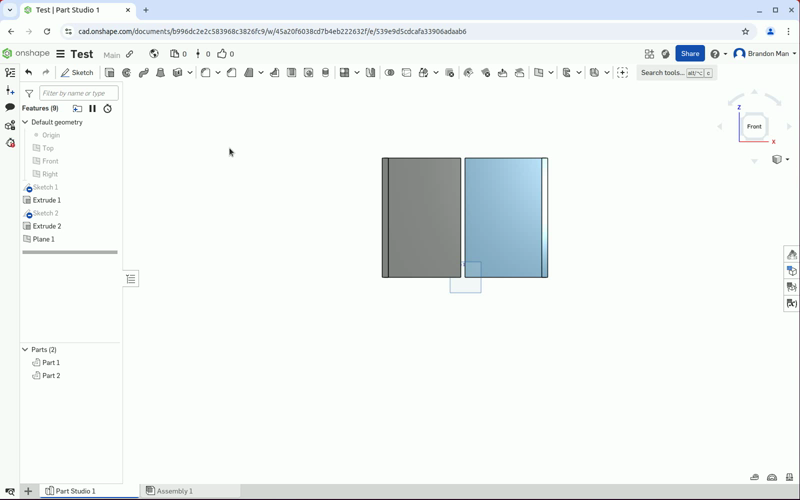
key(shift+s)
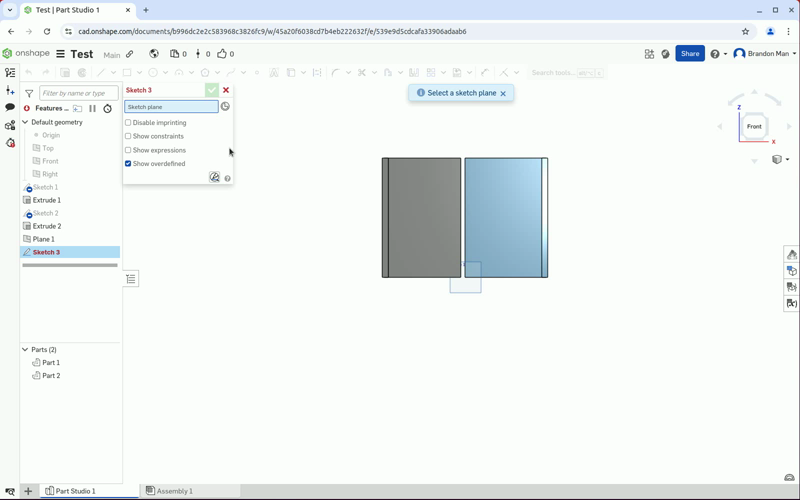
mouse_move(73, 241)
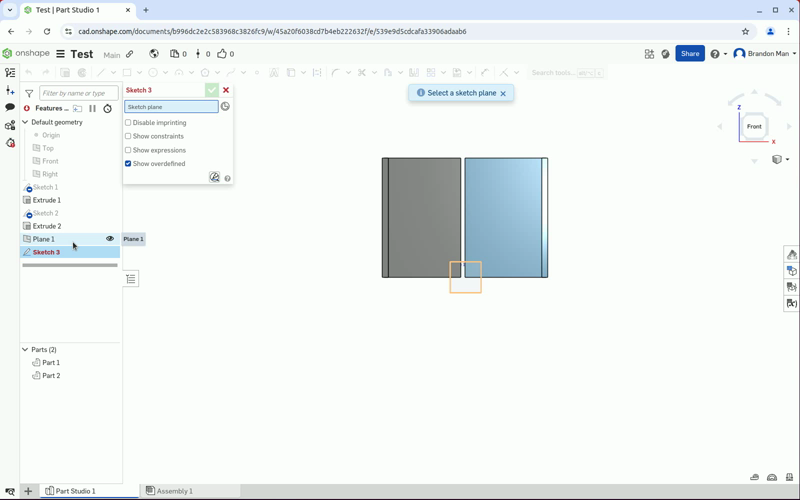
click(73, 241)
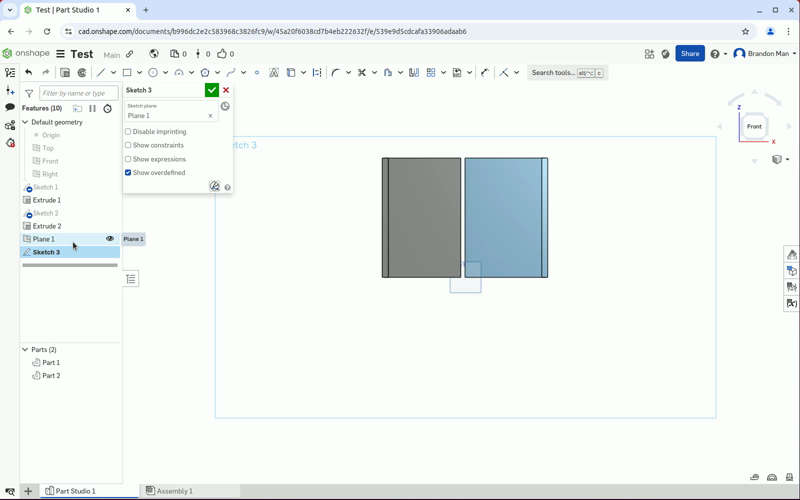
mouse_move(73, 352)
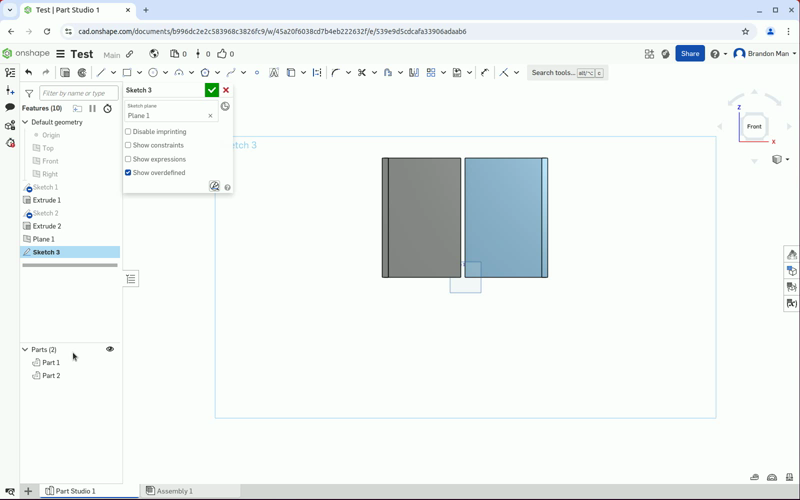
key(y)
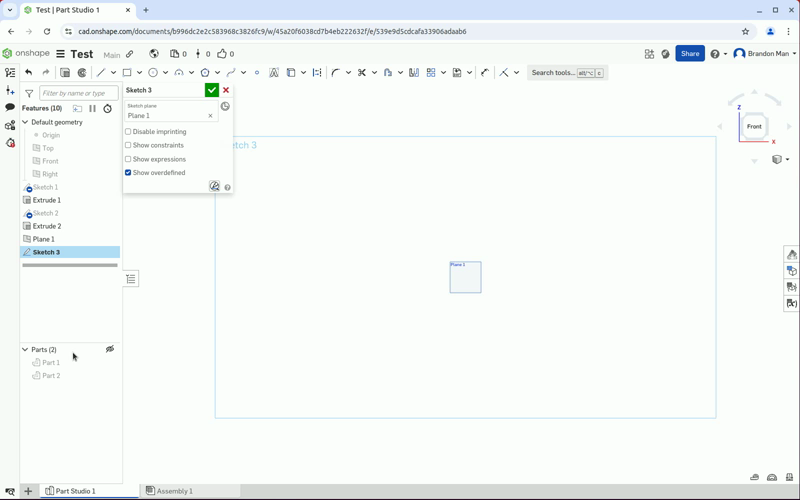
key(l)
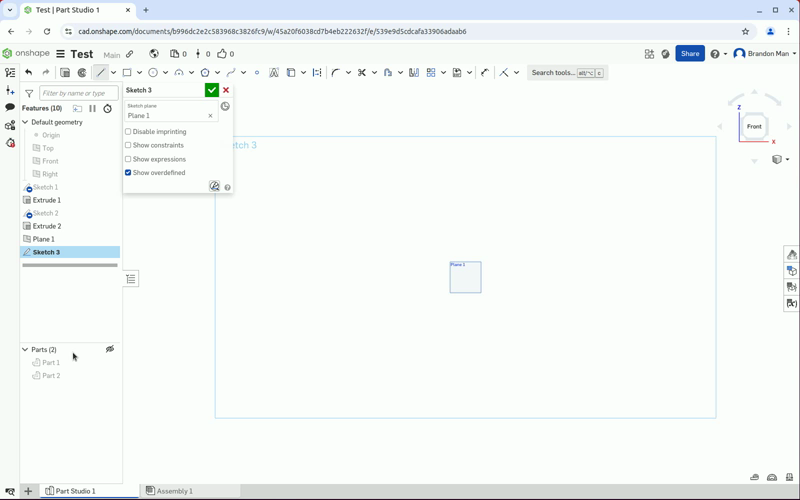
key_down(shift)
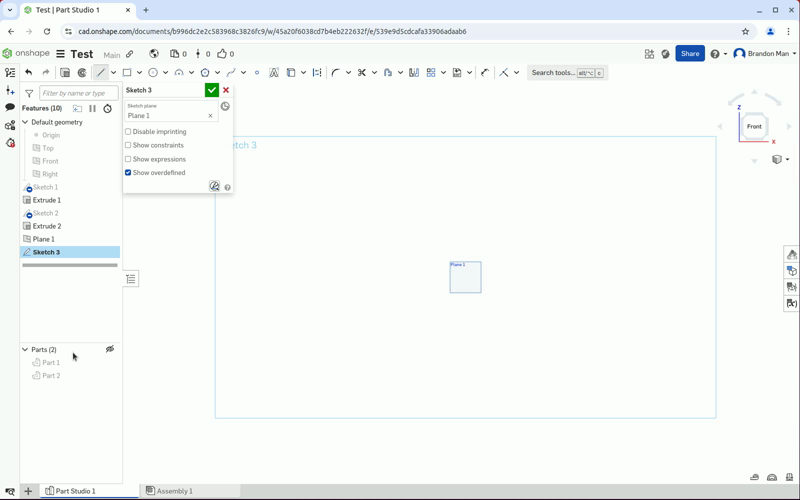
mouse_move(388, 282)
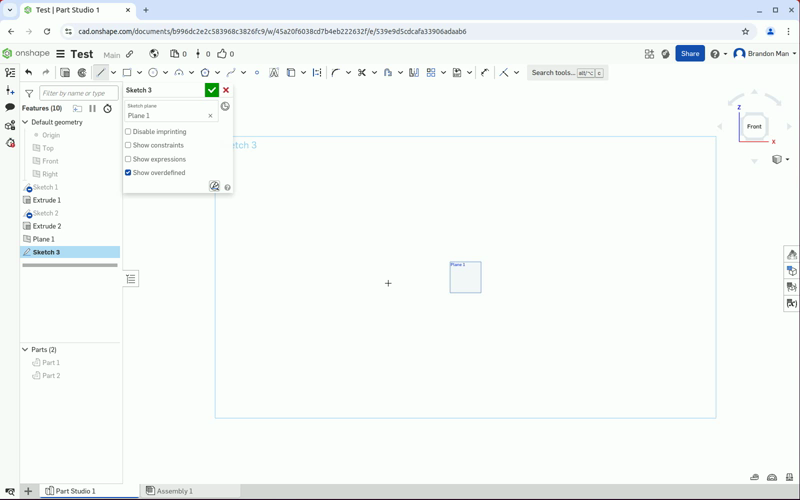
click(388, 282)
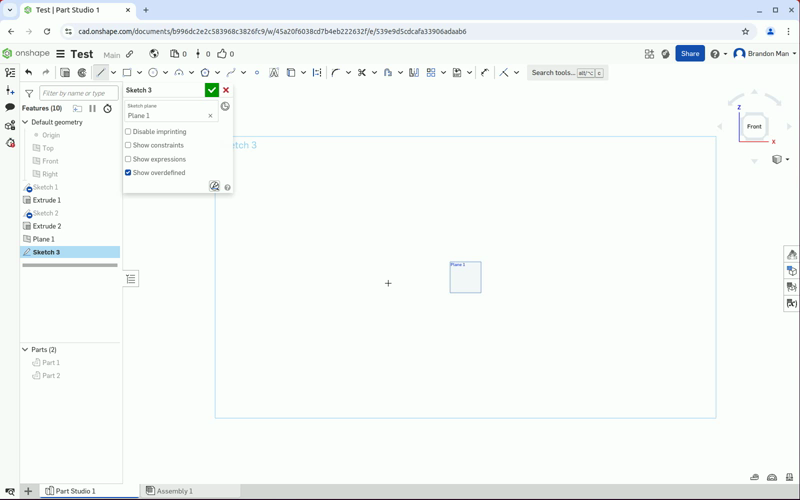
key_up(shift)
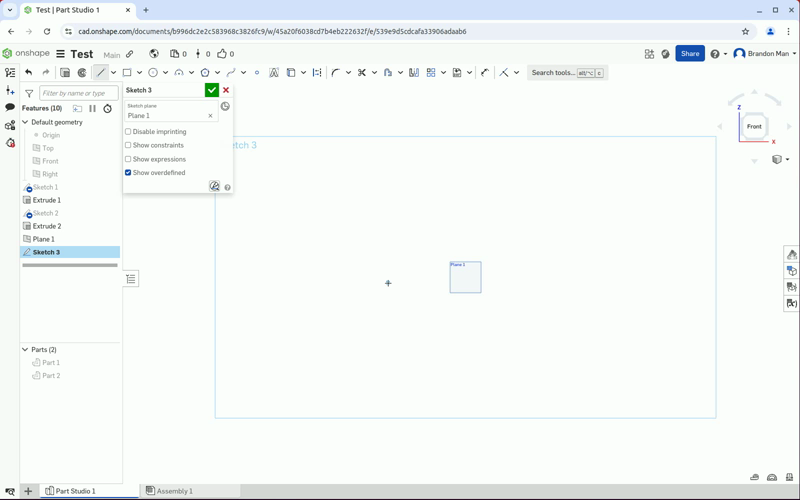
key_down(shift)
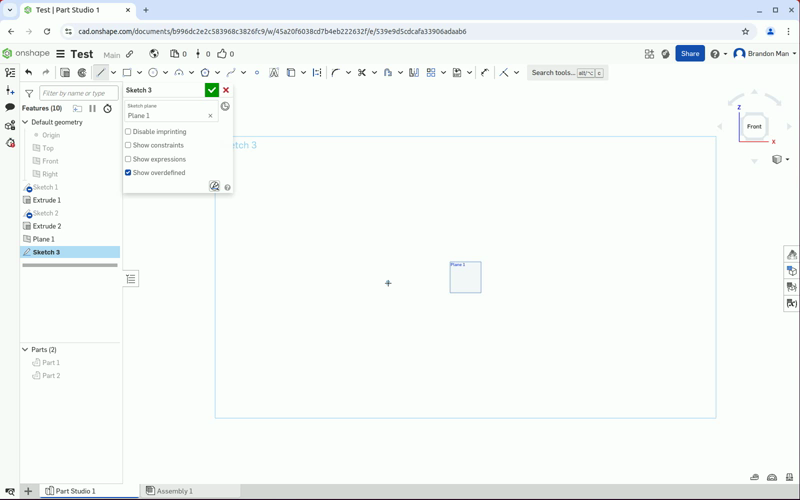
mouse_move(534, 282)
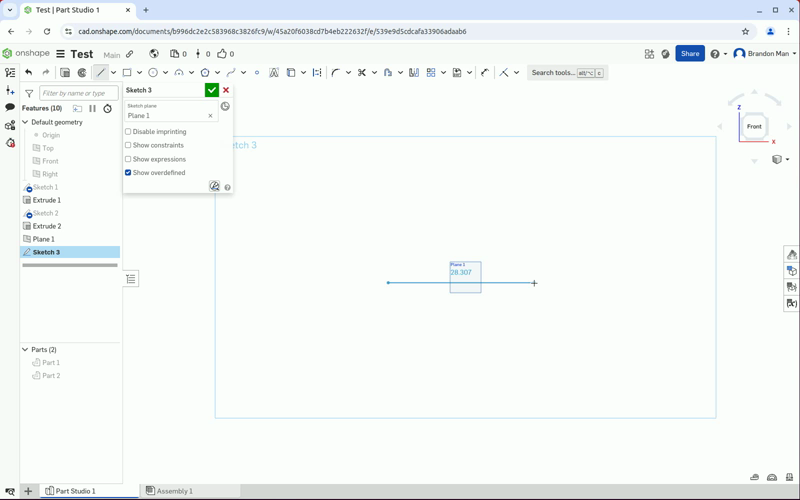
click(534, 282)
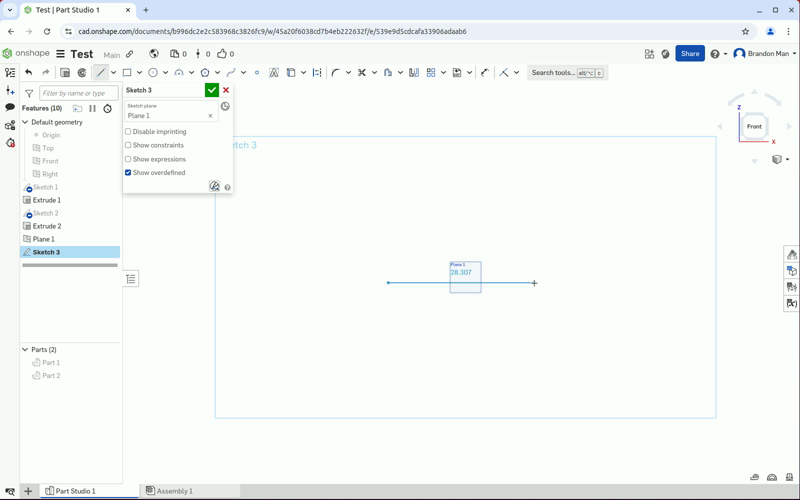
key_up(shift)
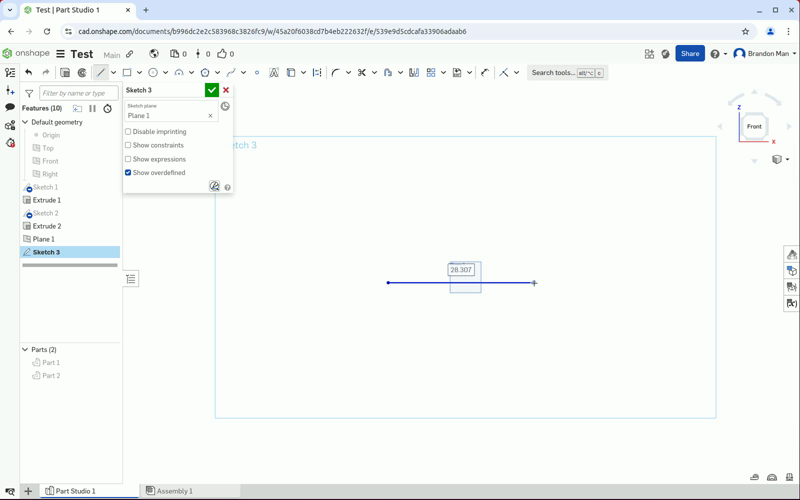
key_down(shift)
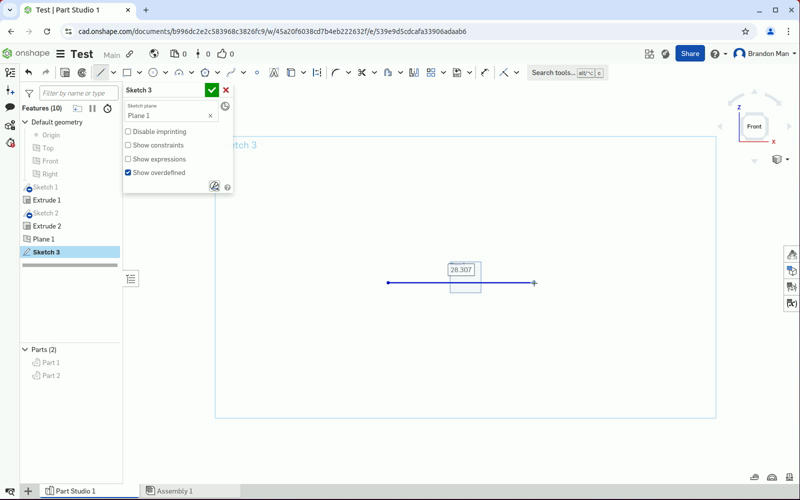
mouse_move(564, 282)
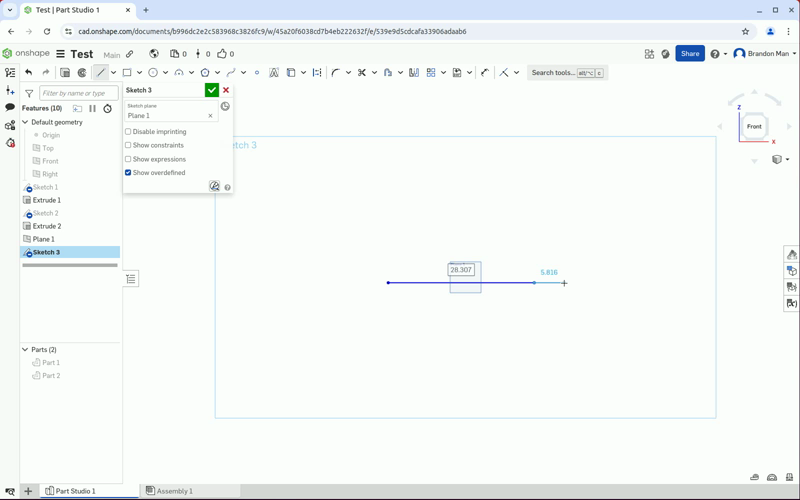
mouse_move(534, 275)
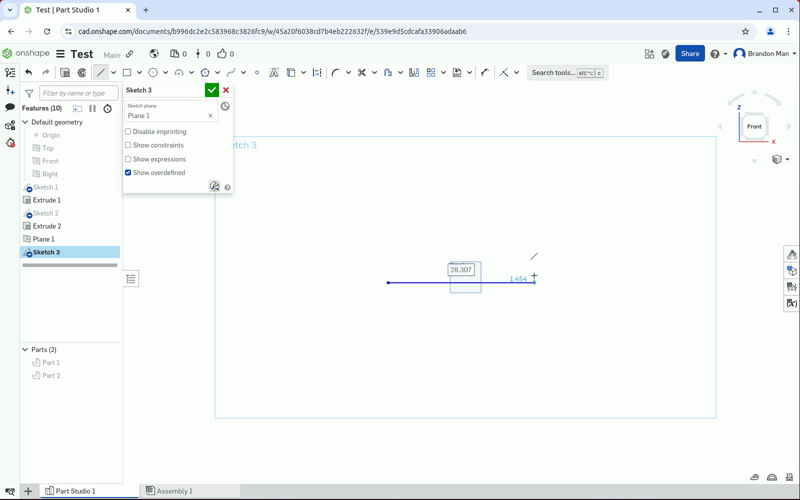
click(534, 275)
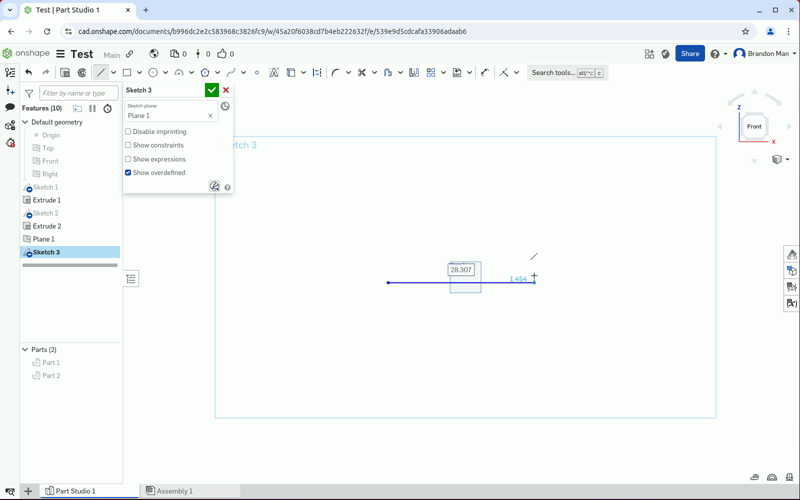
key_up(shift)
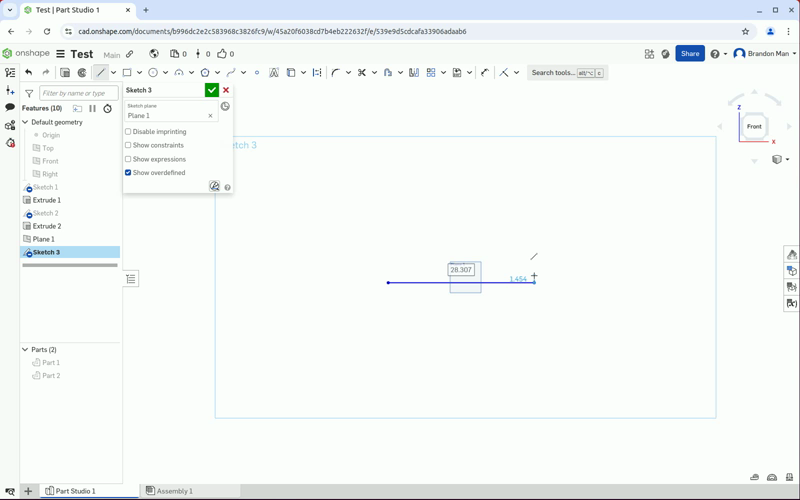
key_down(shift)
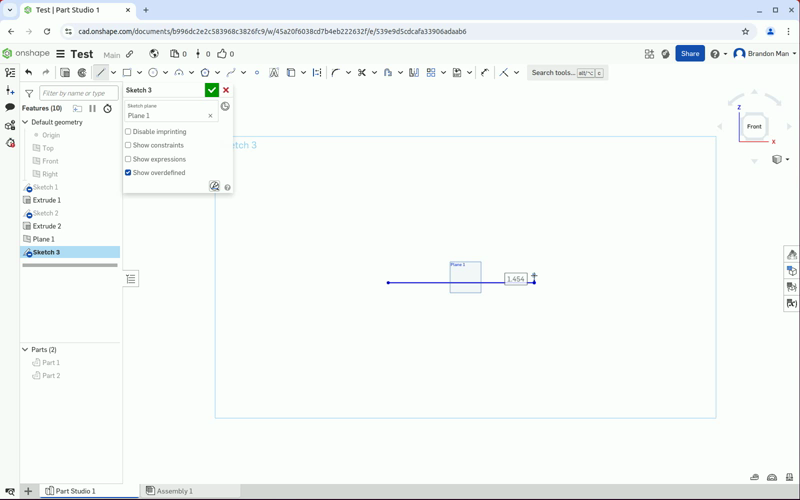
mouse_move(388, 275)
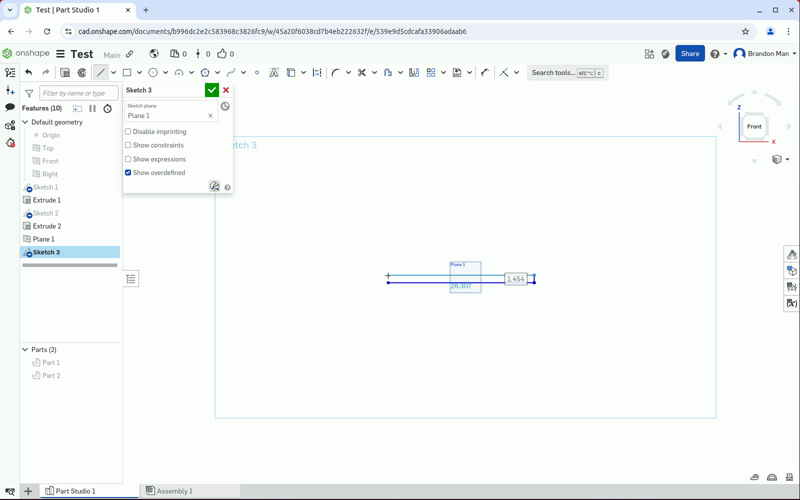
click(388, 275)
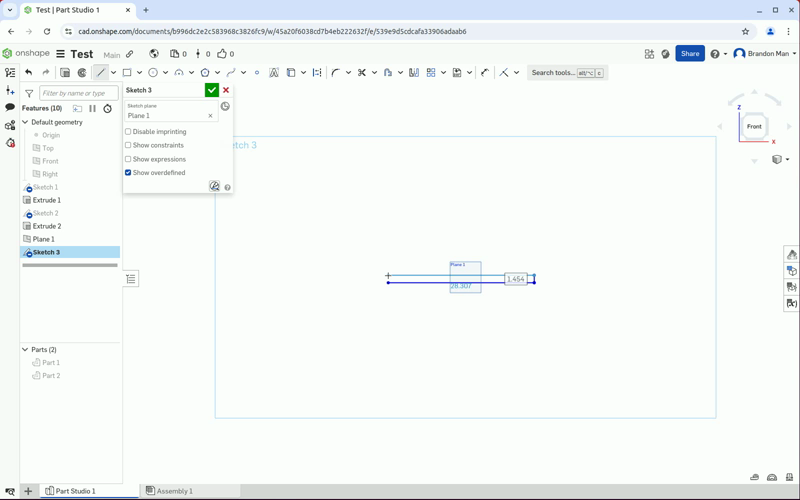
key_up(shift)
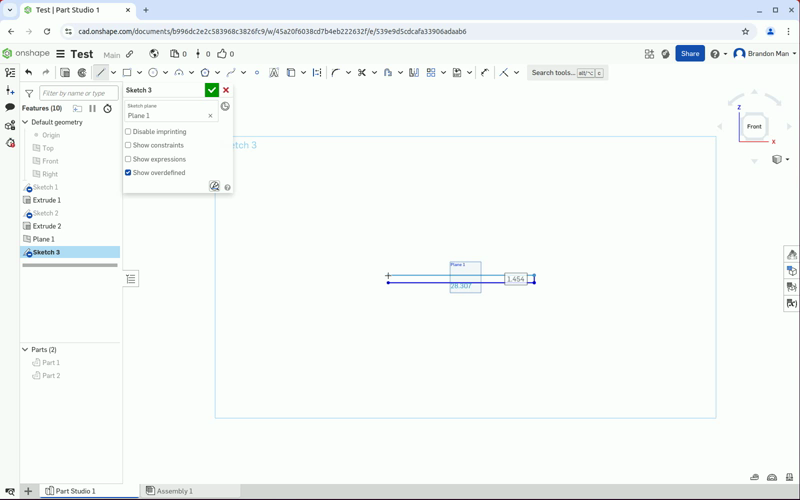
mouse_move(418, 275)
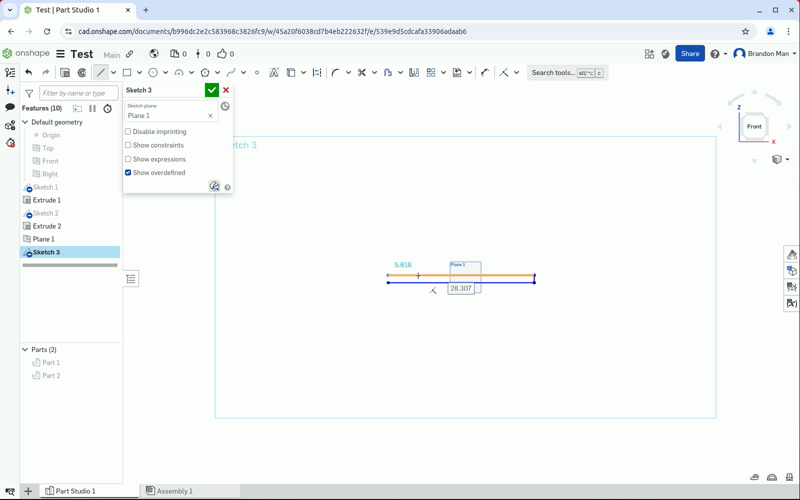
key_down(shift)
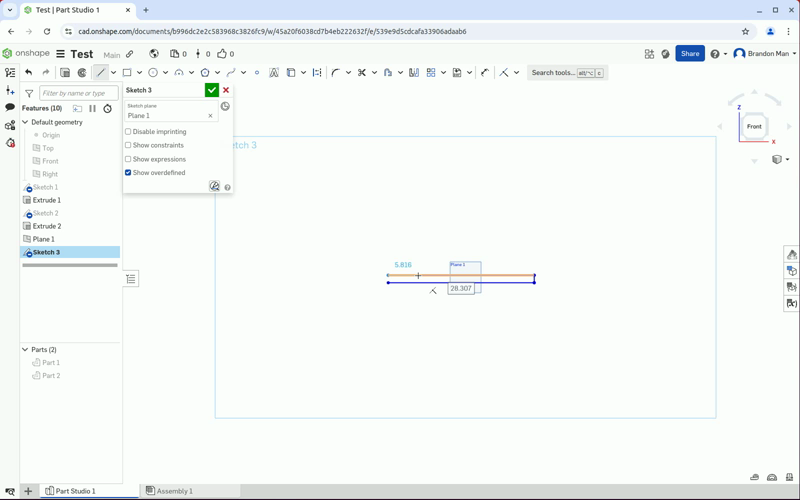
mouse_move(388, 282)
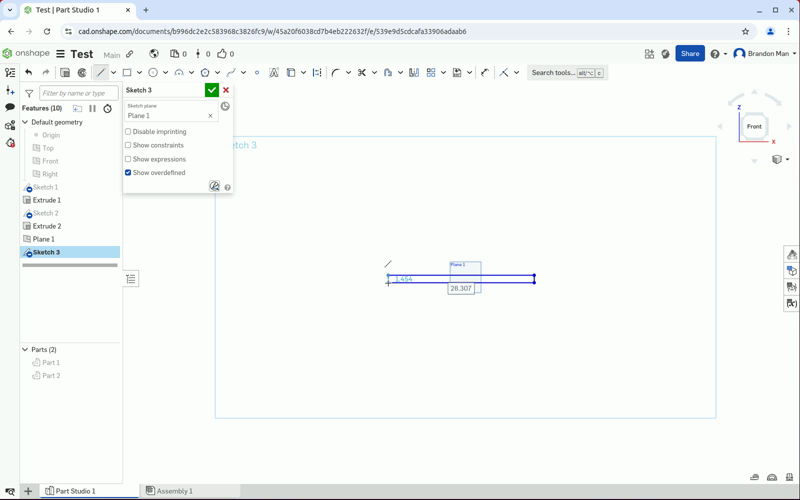
key_up(shift)
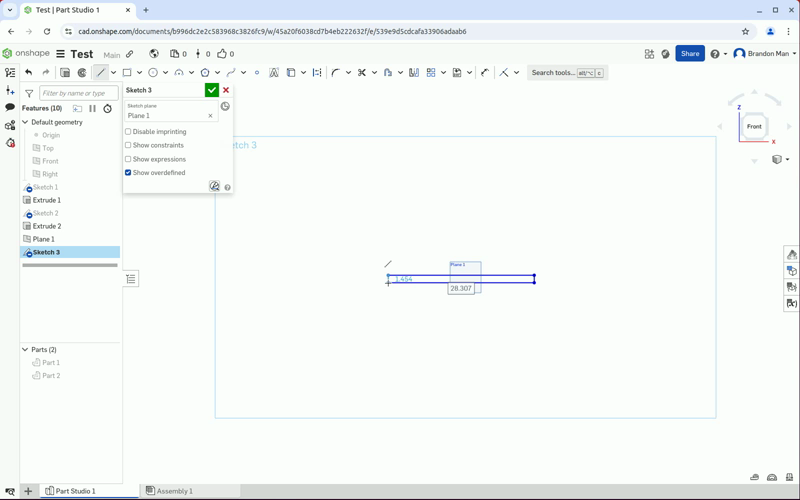
click(388, 282)
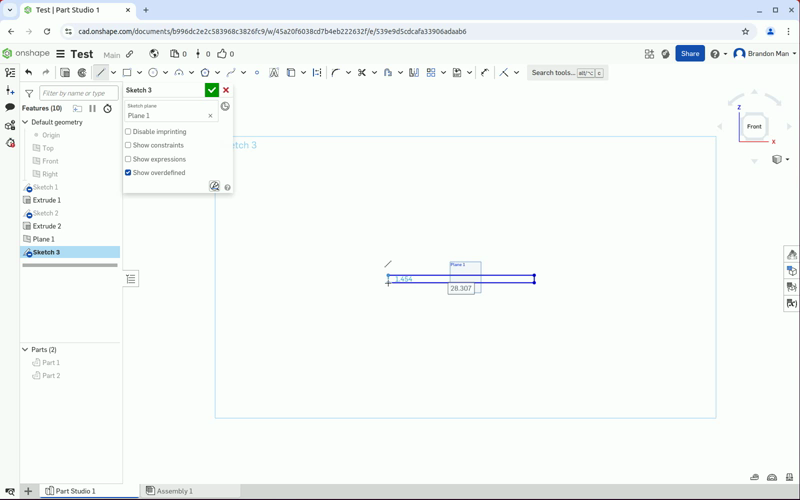
key(esc)
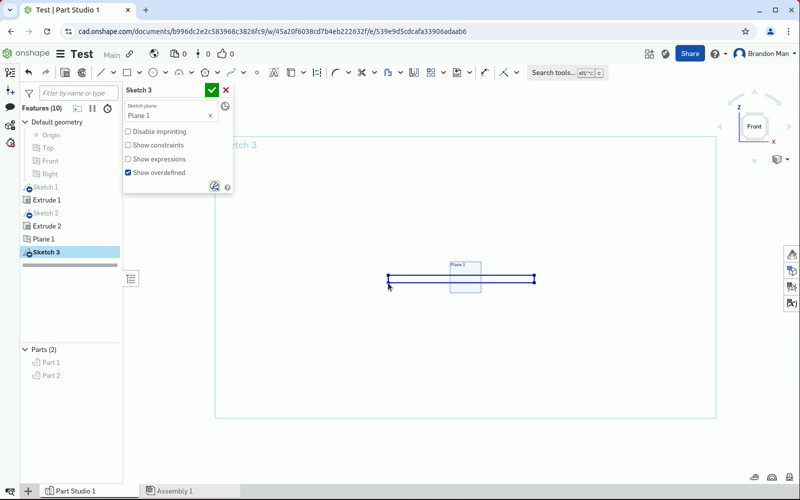
mouse_move(508, 280)
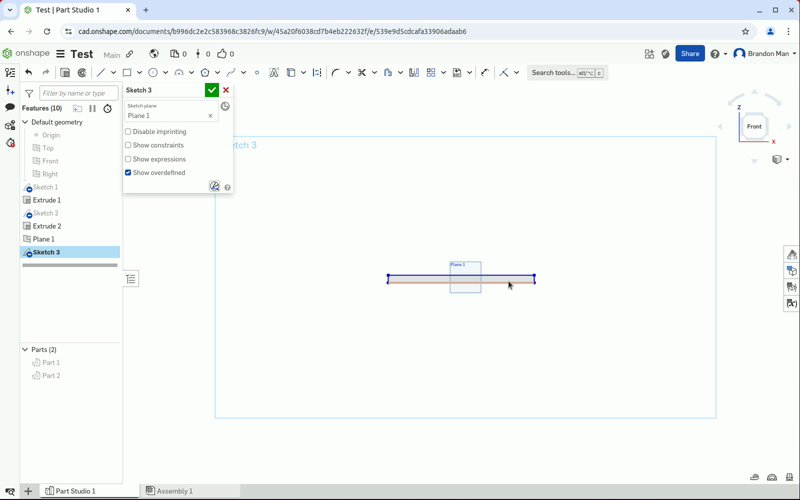
scroll(6)
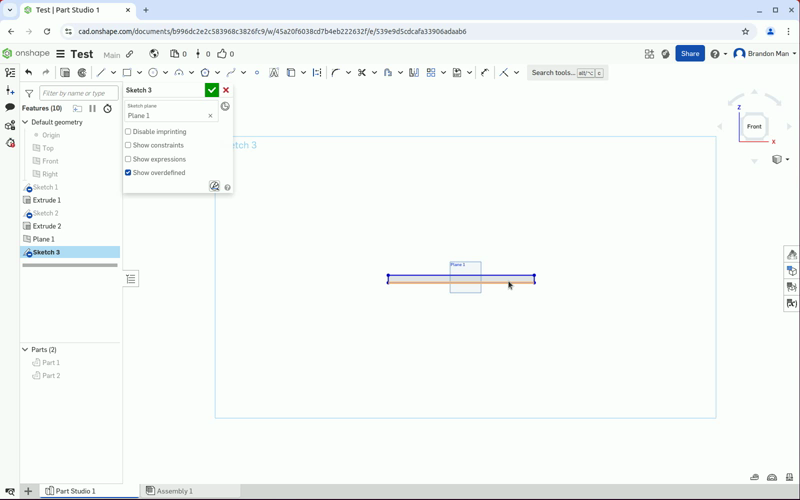
scroll(6)
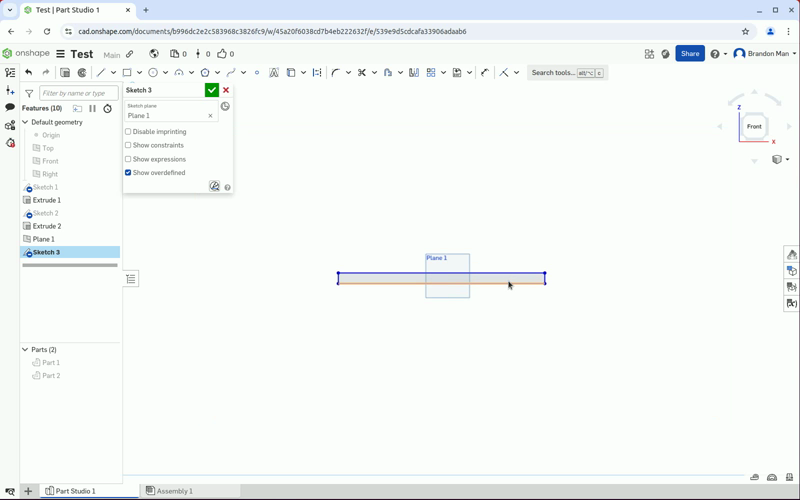
scroll(6)
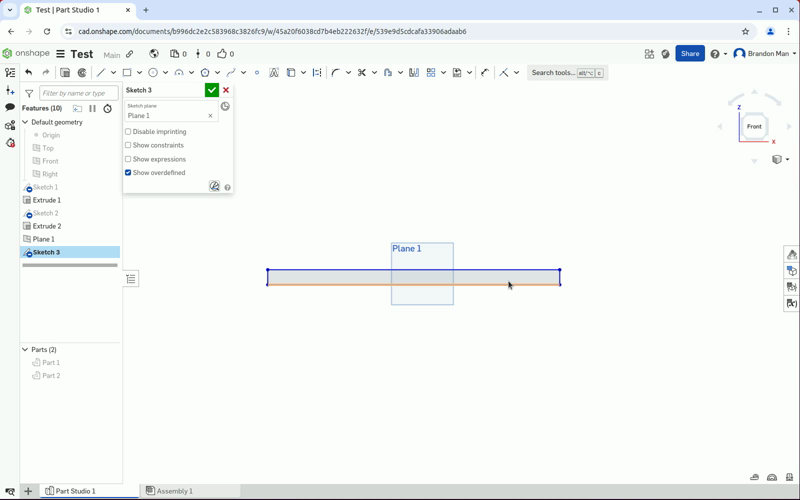
scroll(6)
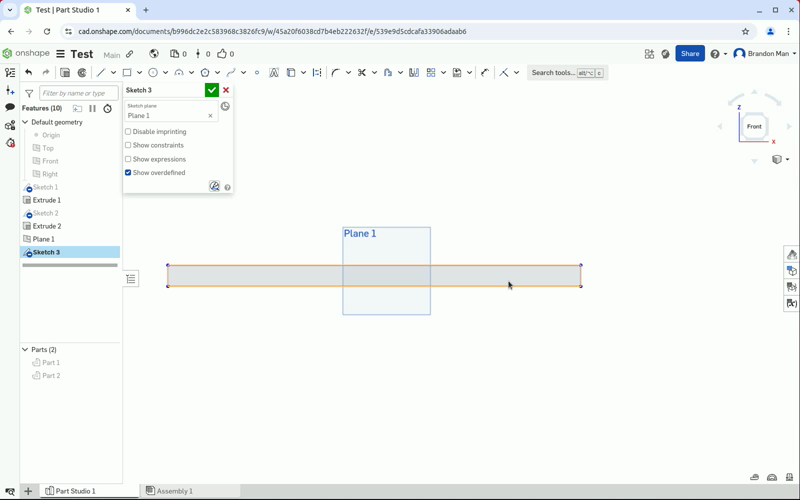
scroll(6)
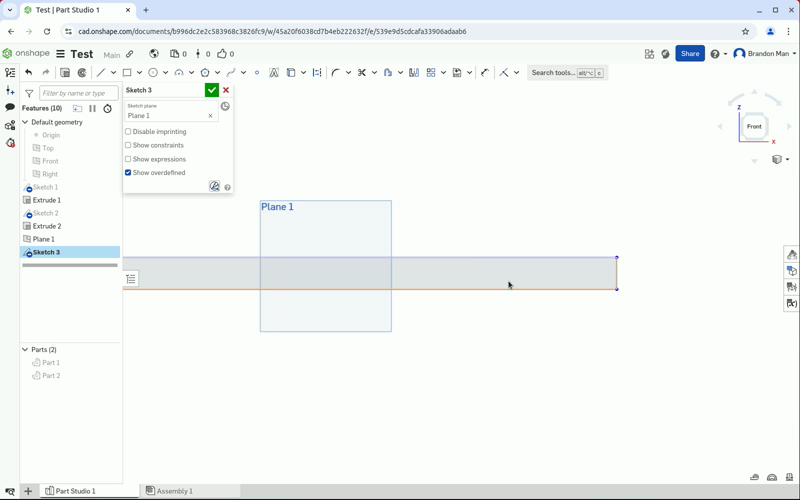
scroll(6)
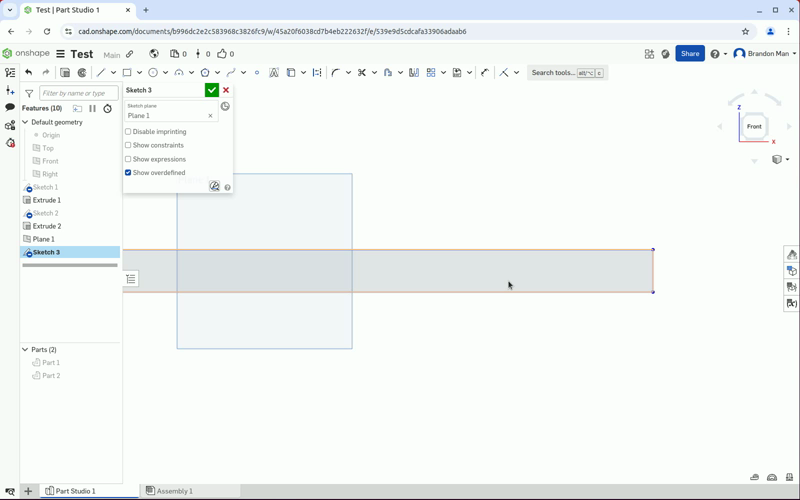
scroll(6)
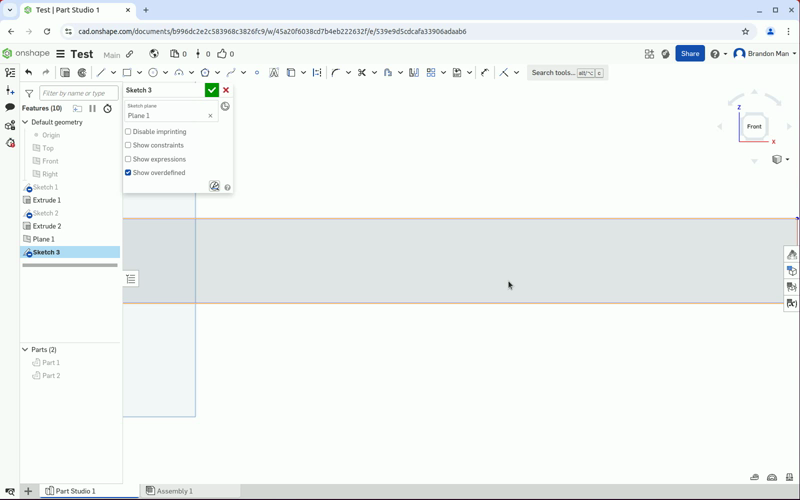
click(508, 280)
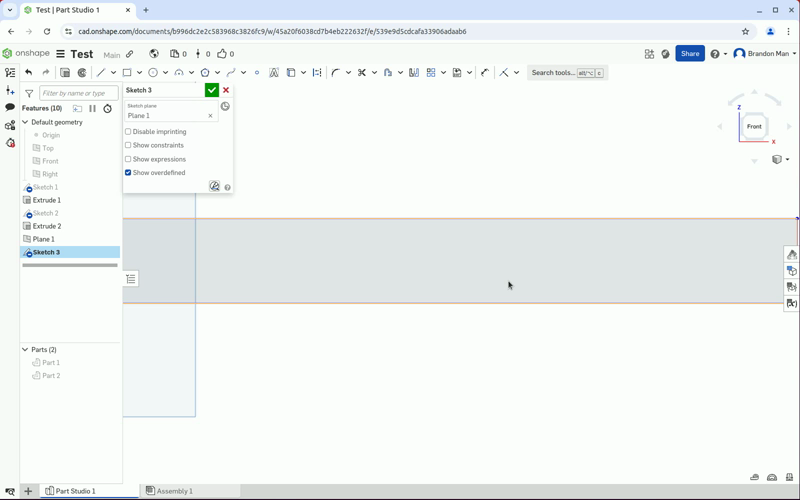
scroll(-6)
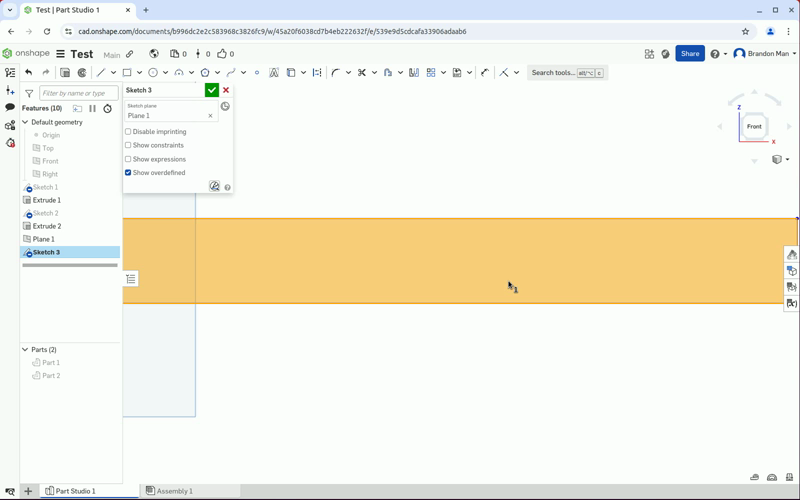
scroll(-6)
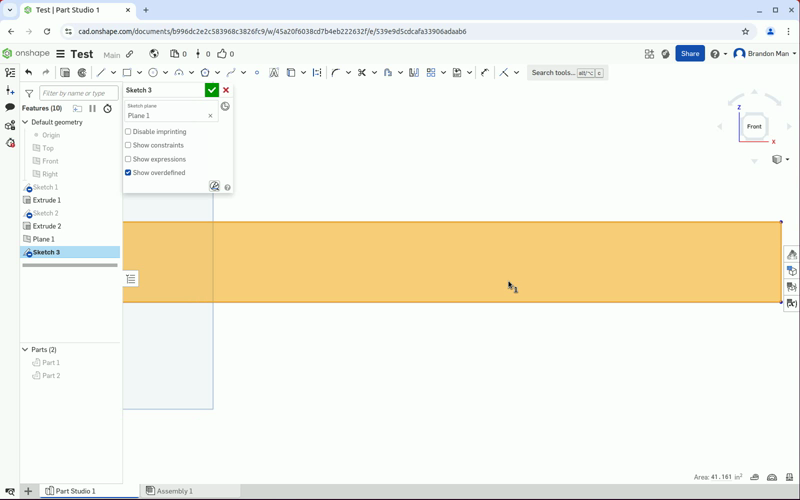
scroll(-6)
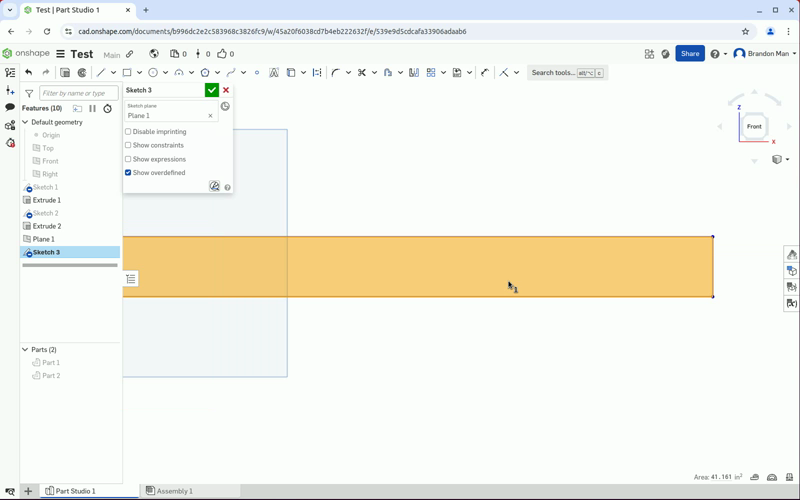
scroll(-6)
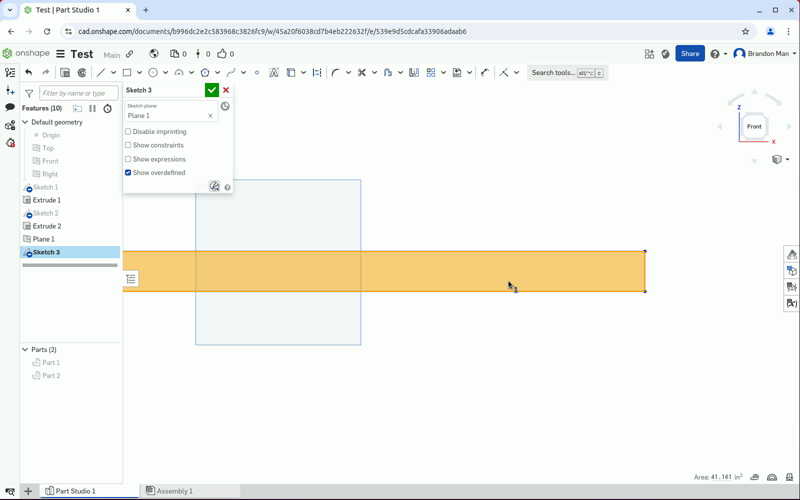
scroll(-6)
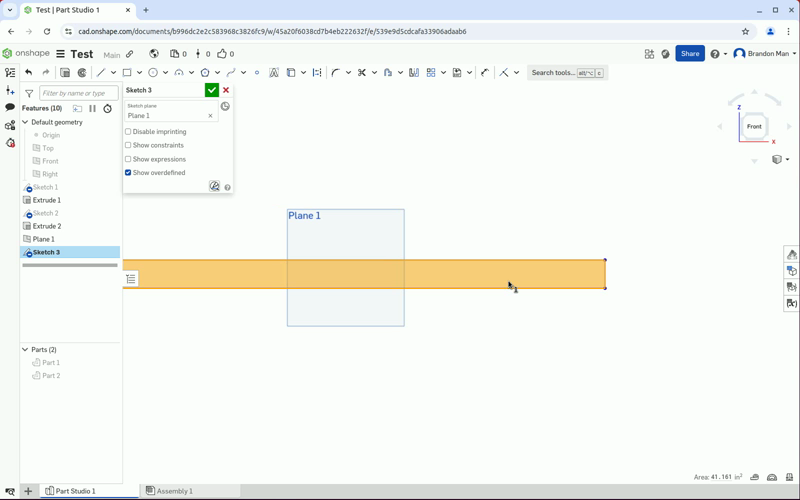
scroll(-6)
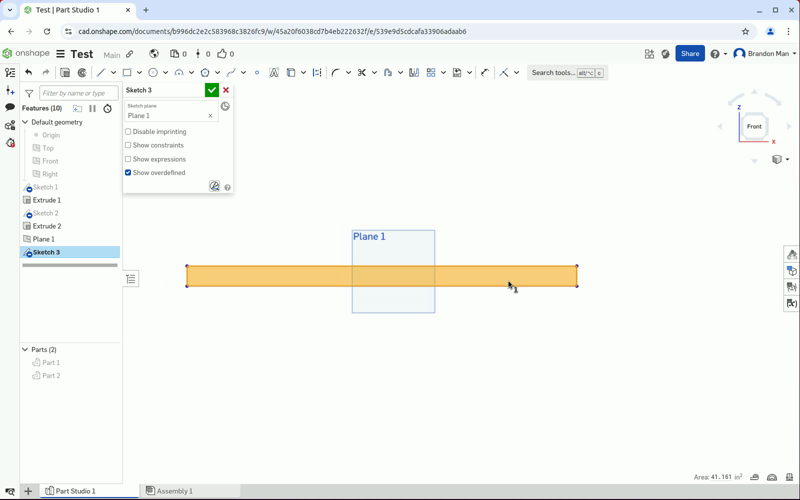
scroll(-6)
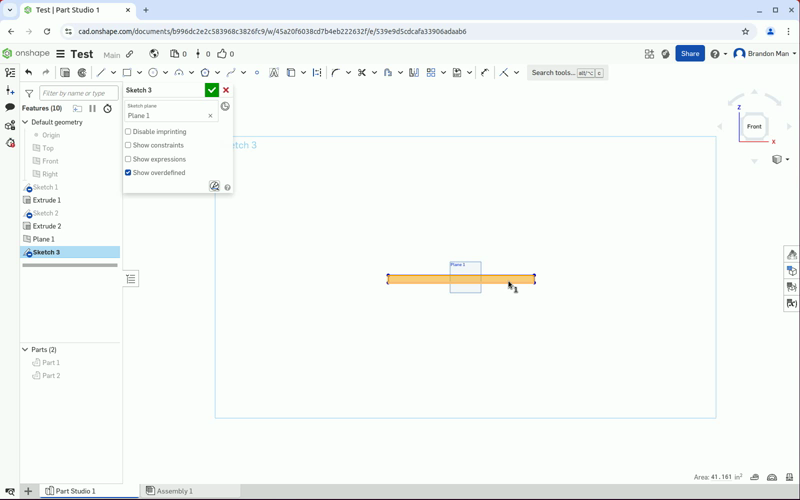
mouse_move(73, 352)
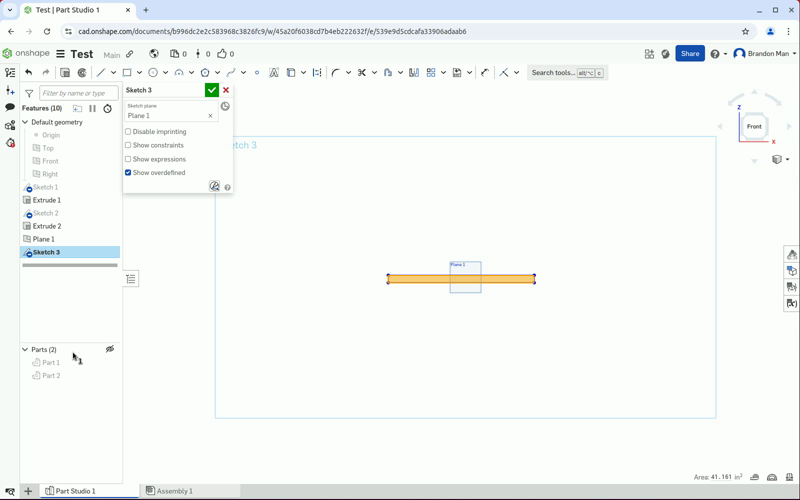
key(shift+y)
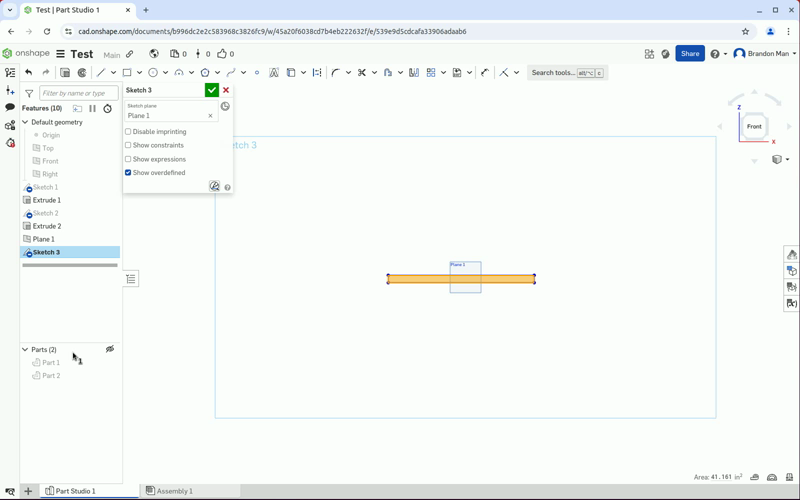
key(shift+e)
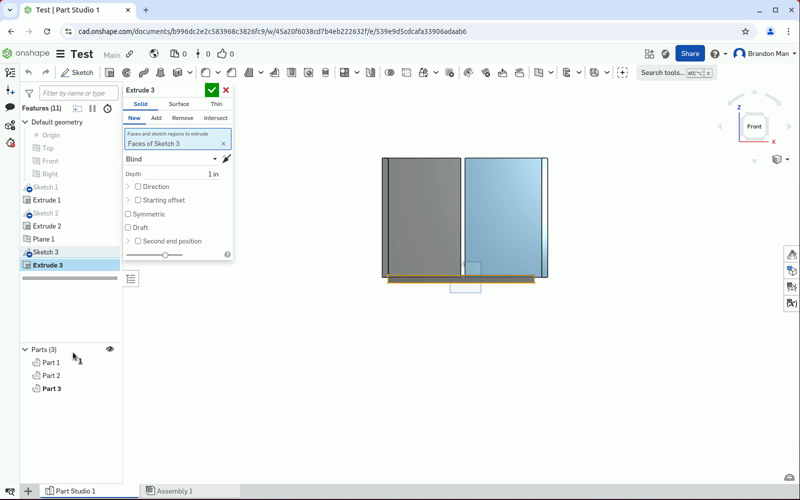
mouse_move(143, 106)
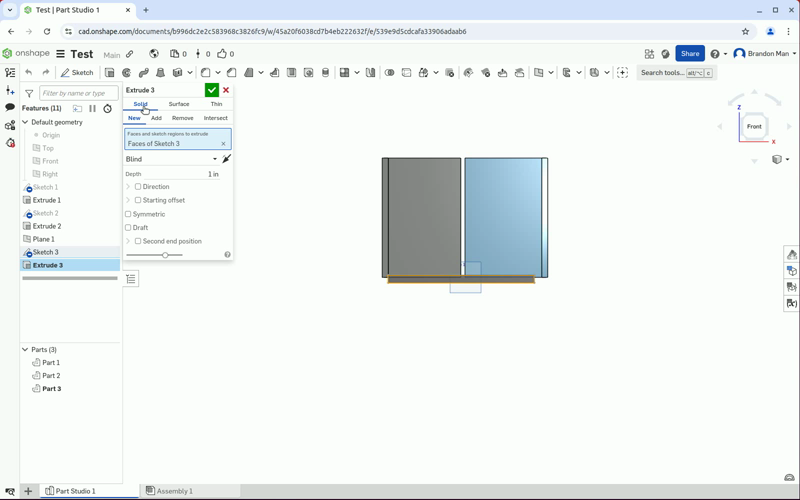
click(143, 106)
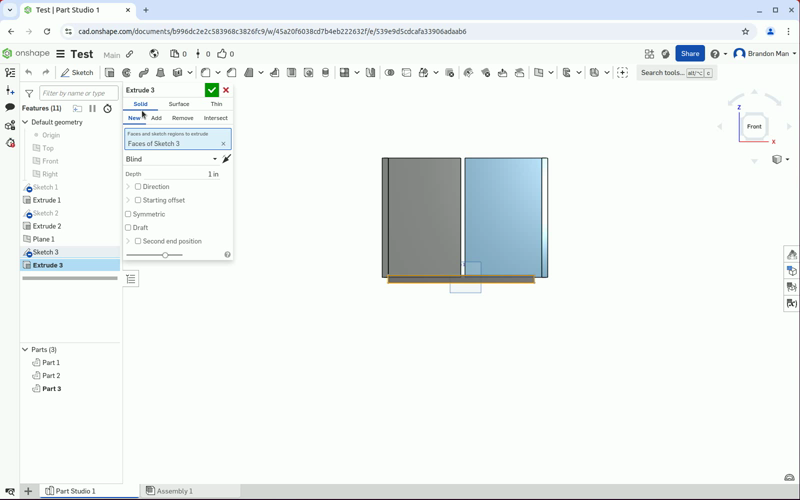
mouse_move(137, 120)
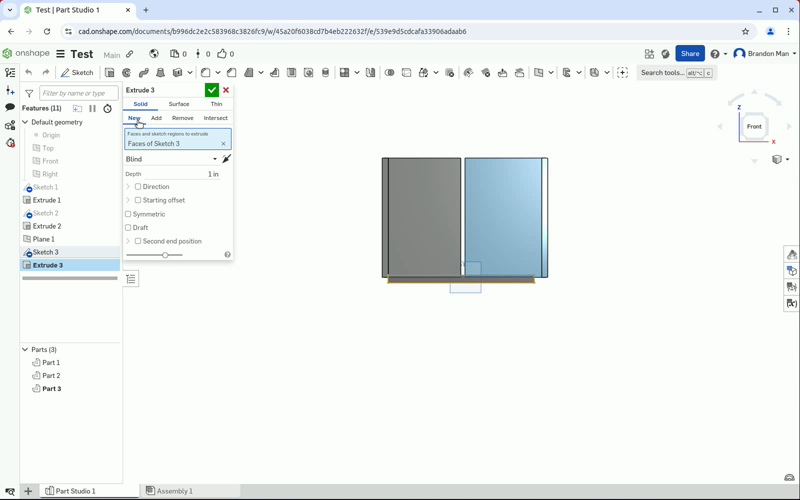
click(137, 120)
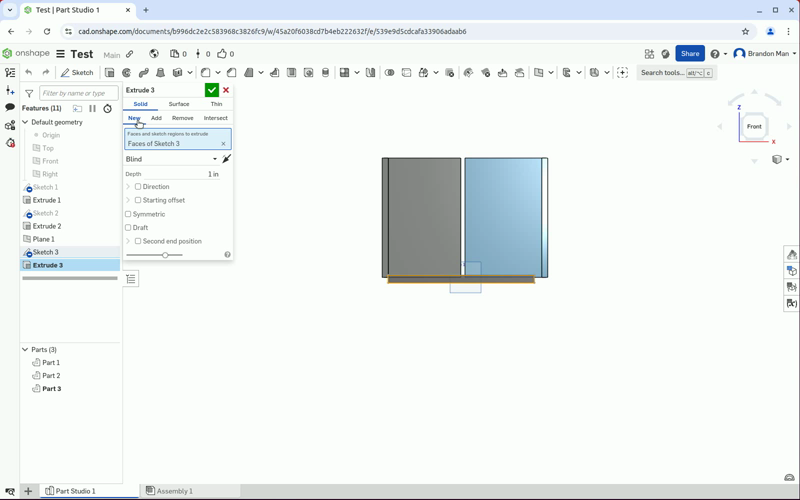
key(tab, 4)
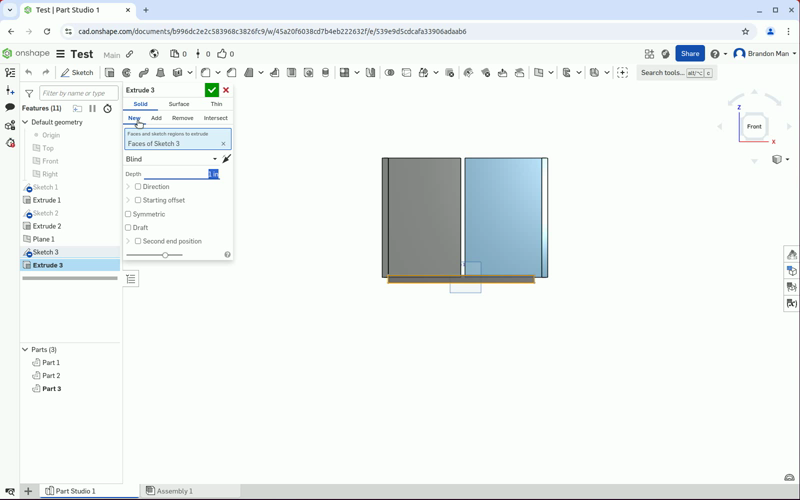
text(30.57)
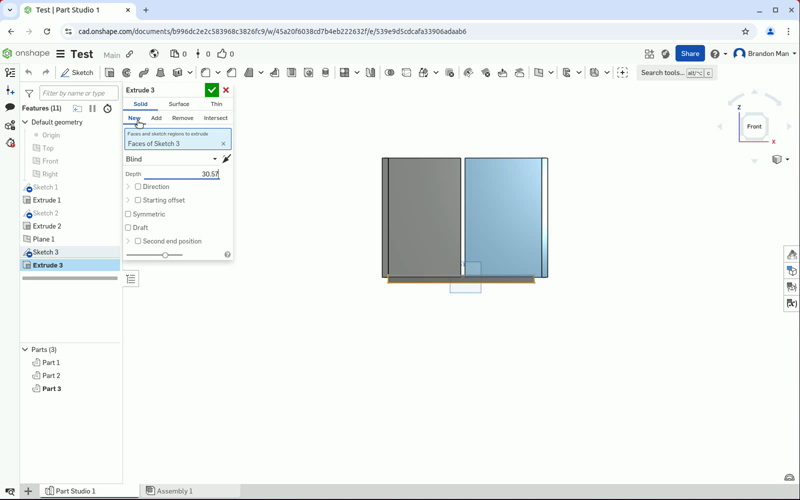
key(enter)
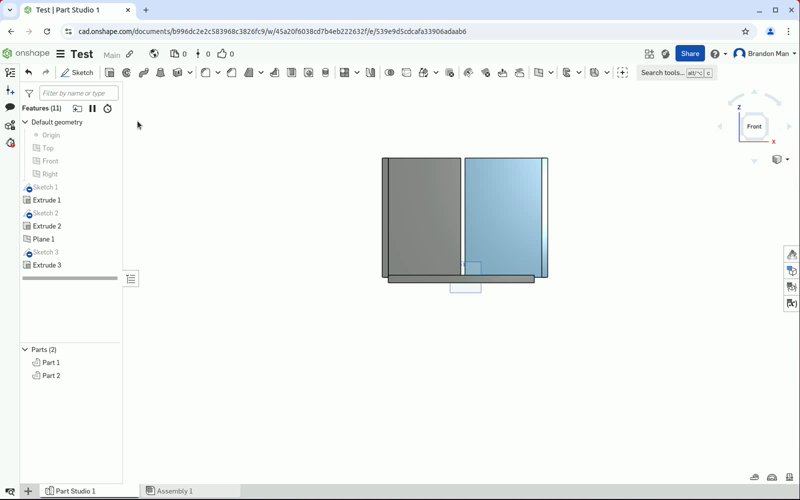
key(shift+h)
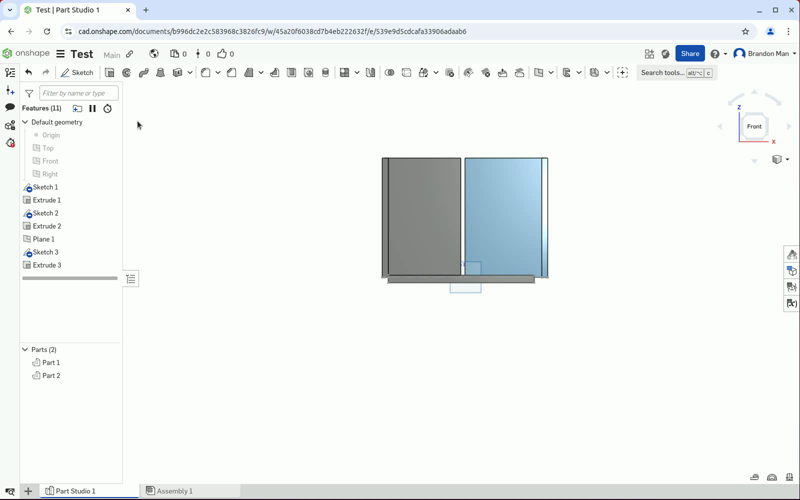
key(shift+h)
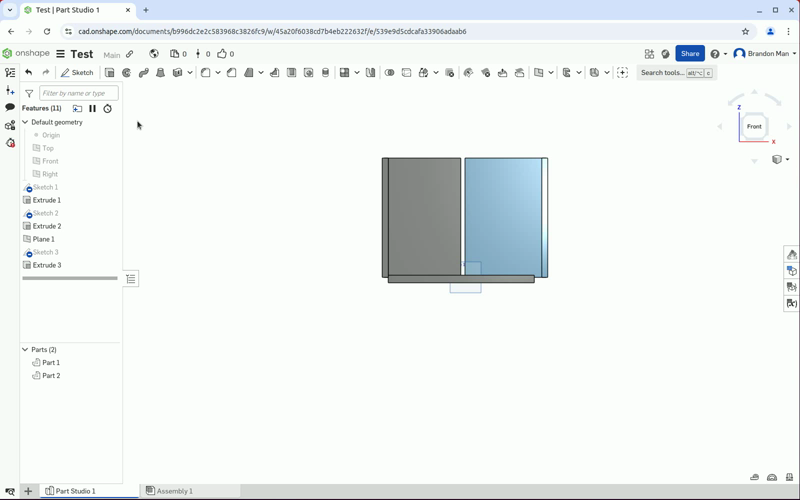
mouse_move(73, 189)
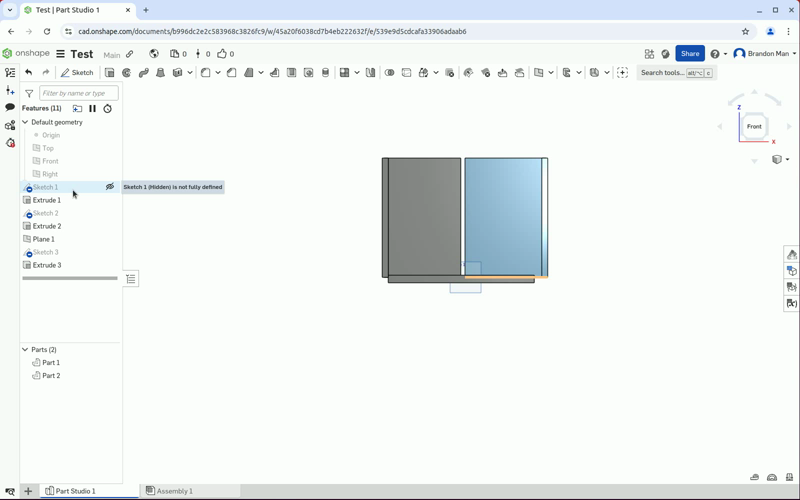
click(73, 189)
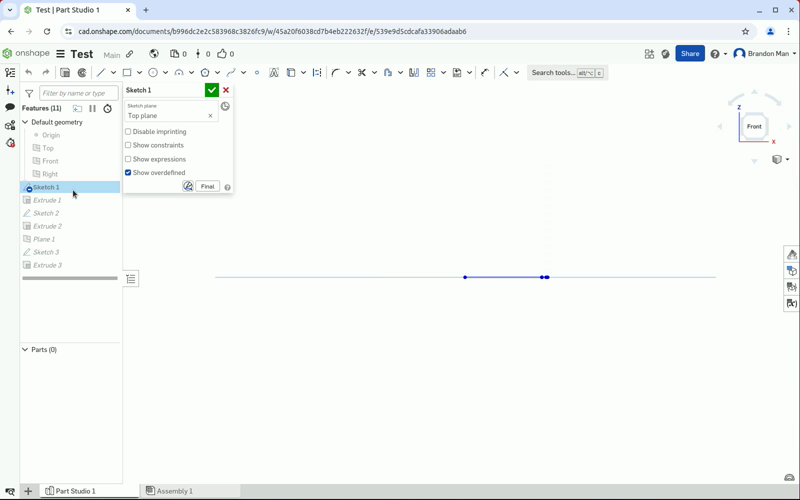
mouse_move(229, 92)
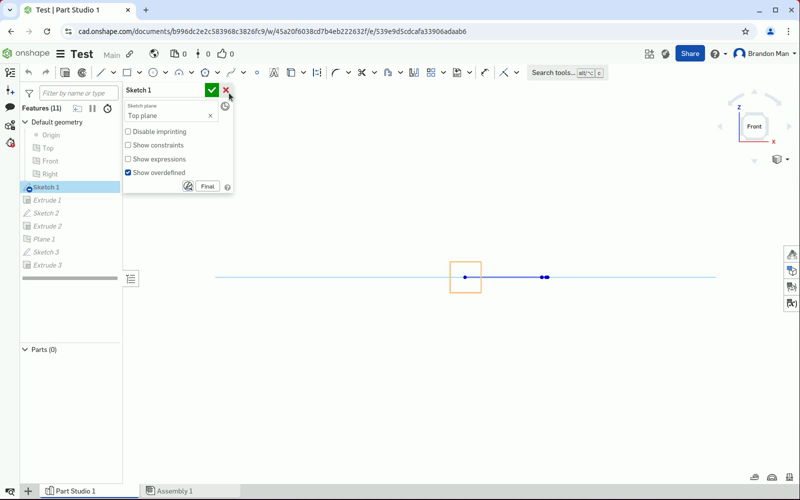
click(229, 92)
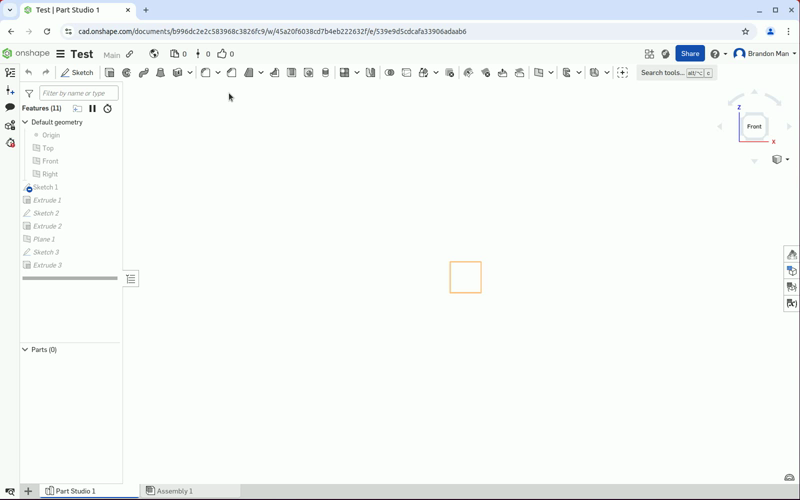
key(shift+s)
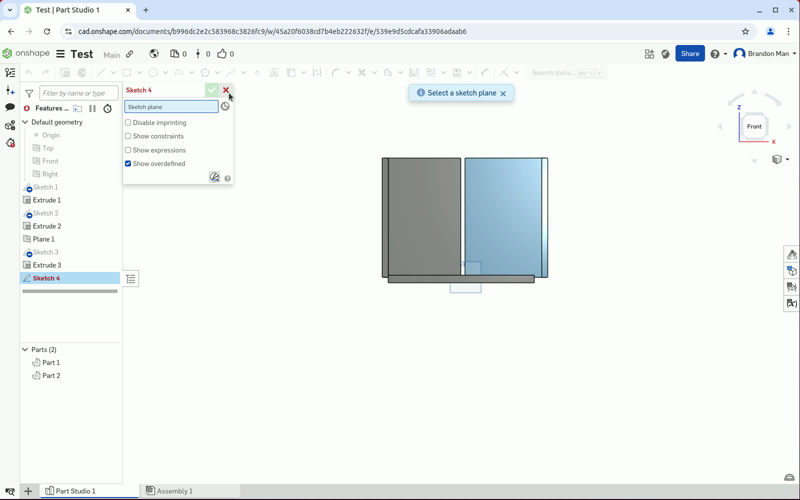
mouse_move(73, 241)
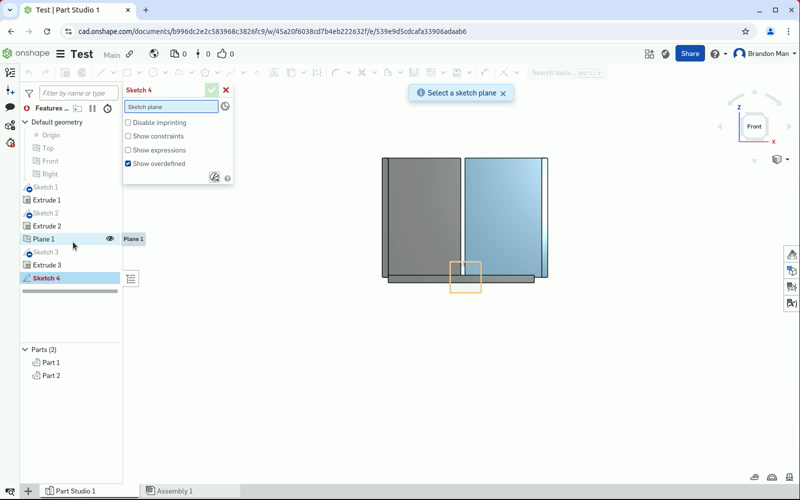
click(73, 241)
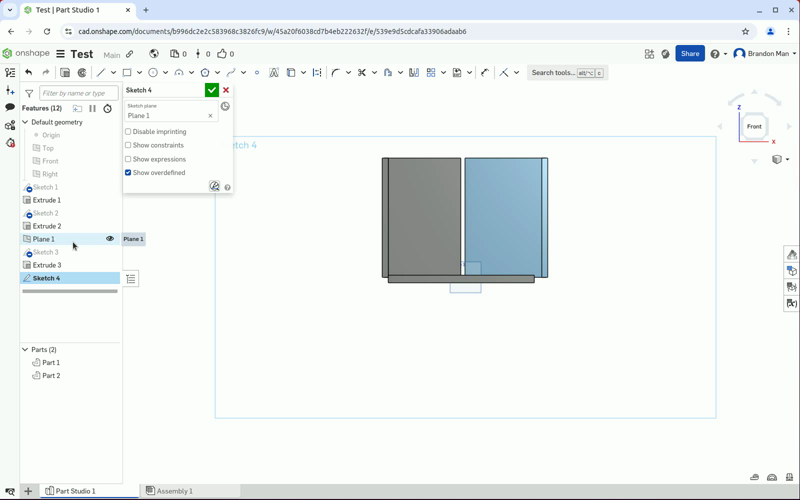
mouse_move(73, 352)
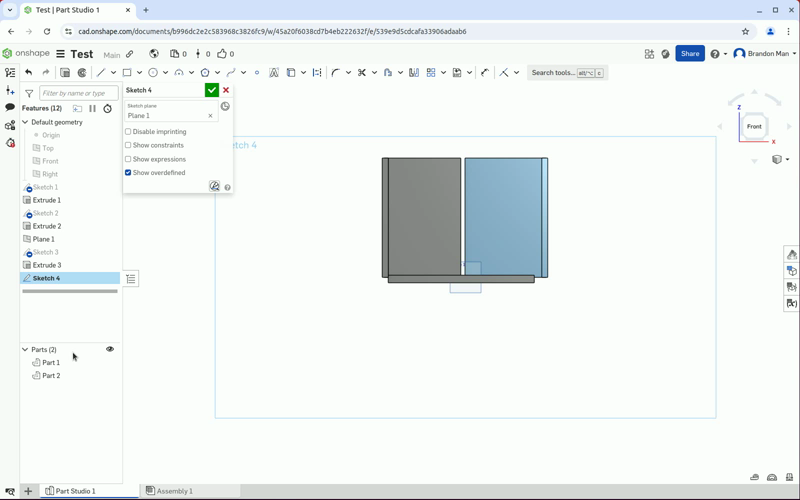
key(y)
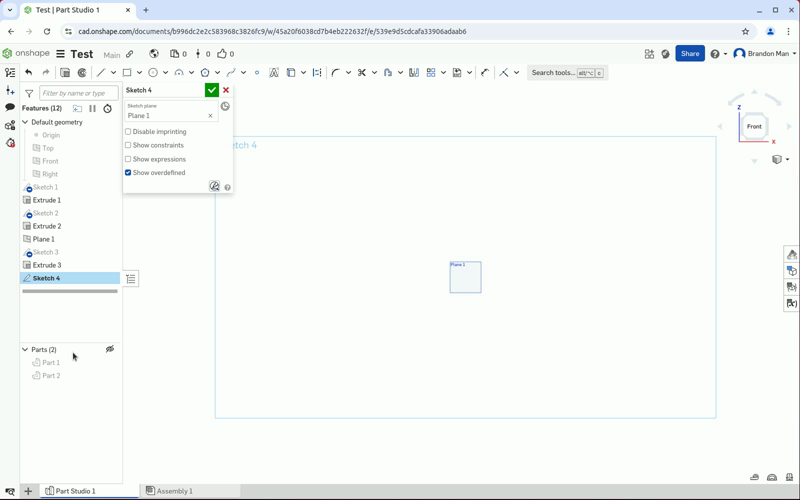
key(l)
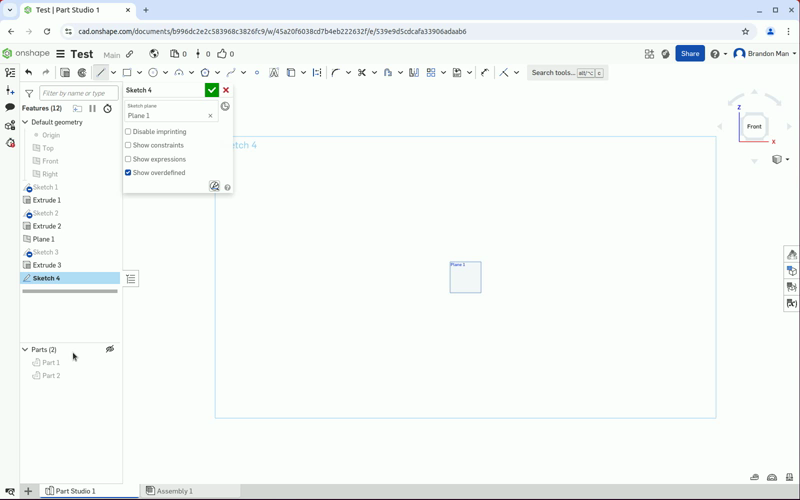
key_down(shift)
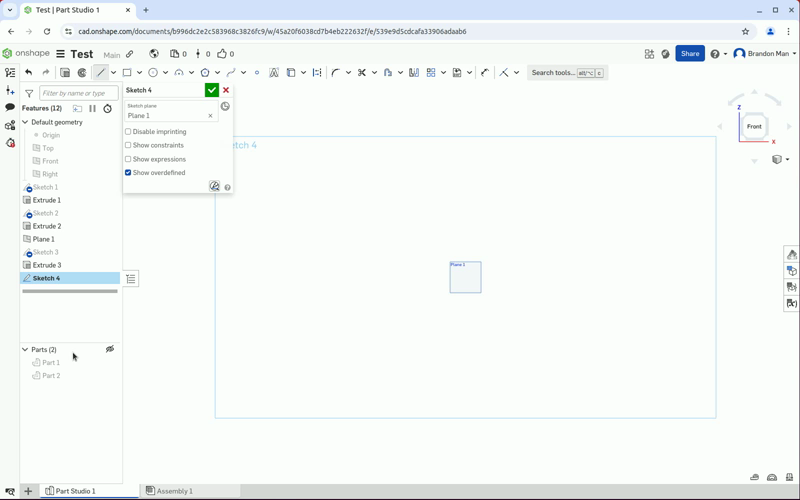
mouse_move(388, 177)
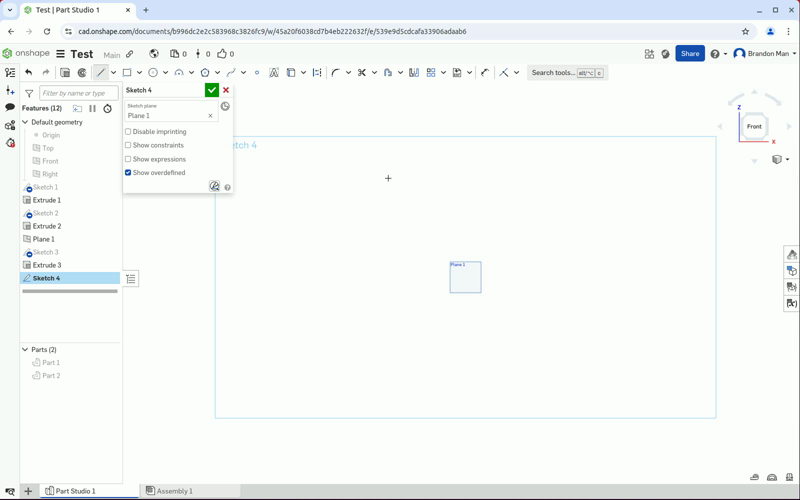
click(388, 177)
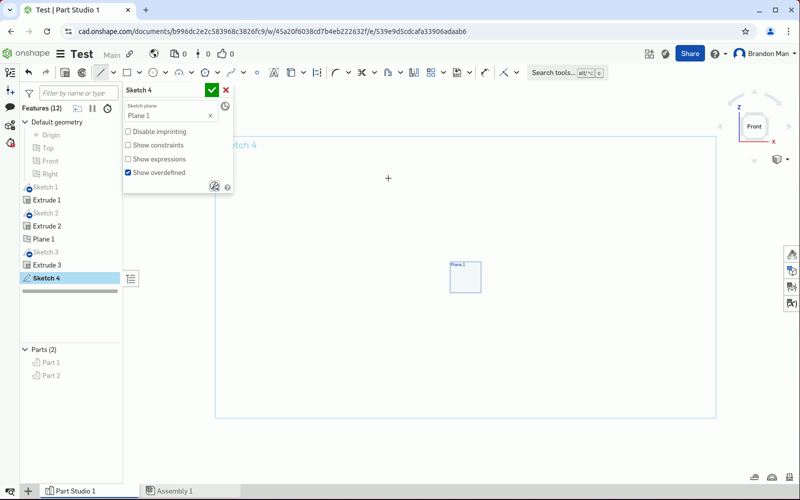
key_up(shift)
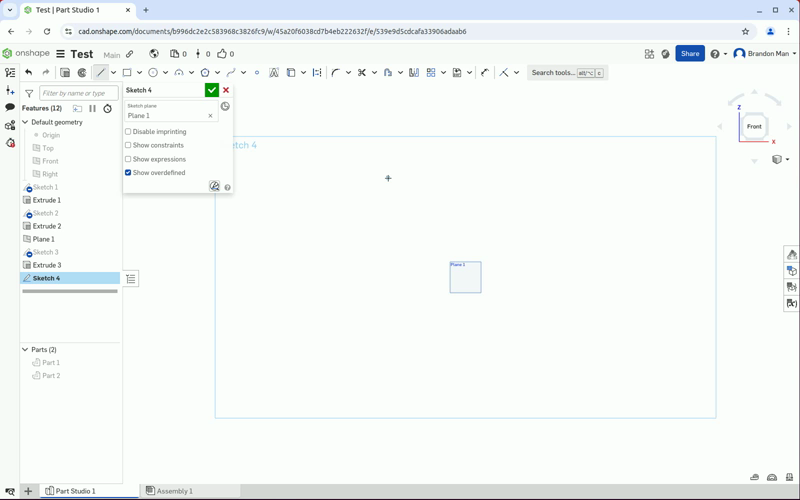
key_down(shift)
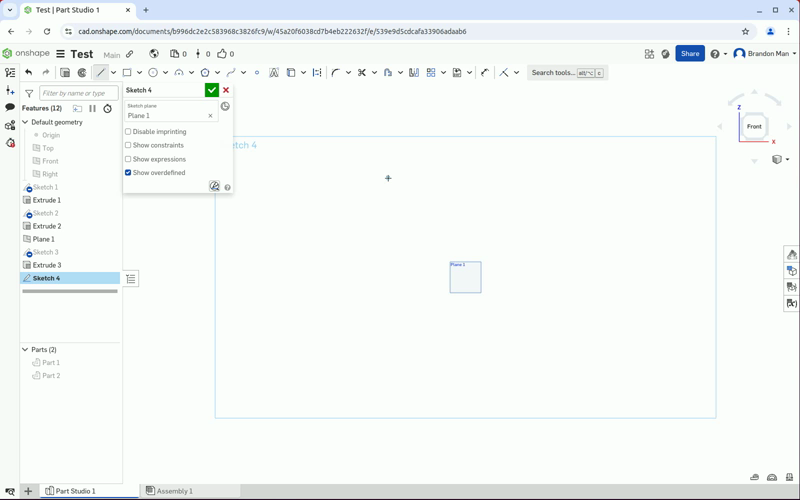
mouse_move(534, 177)
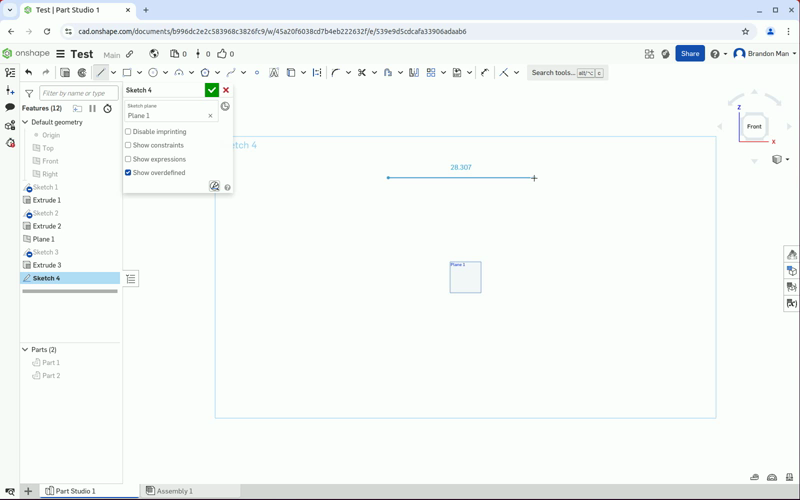
click(534, 177)
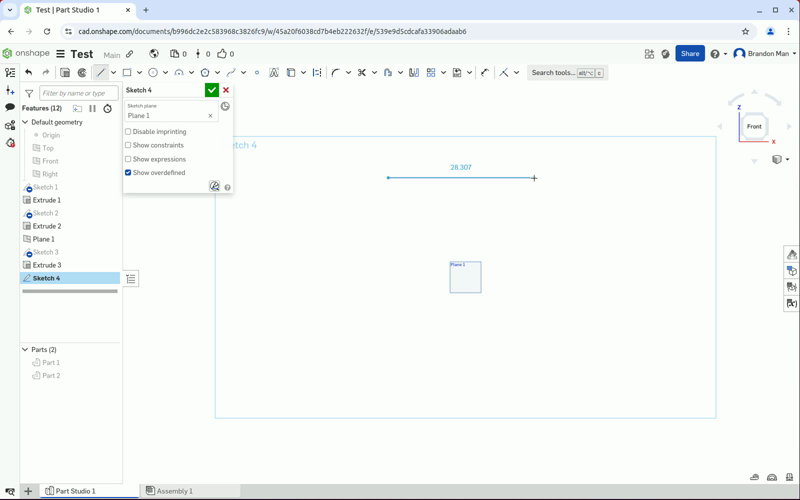
key_up(shift)
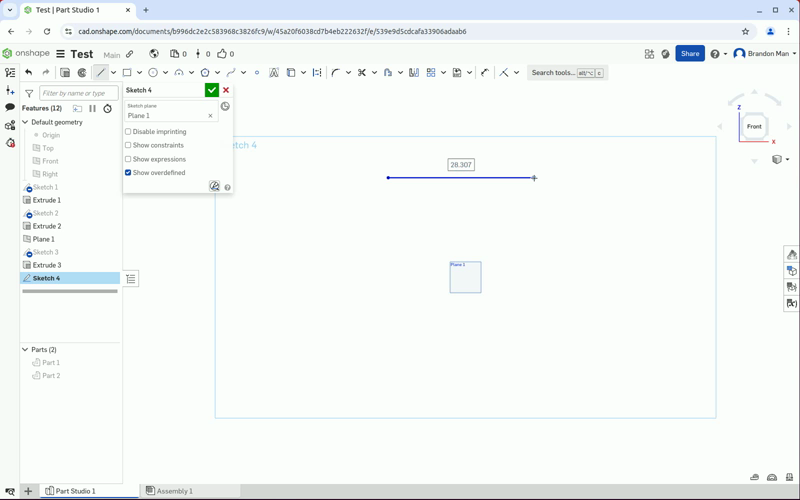
key_down(shift)
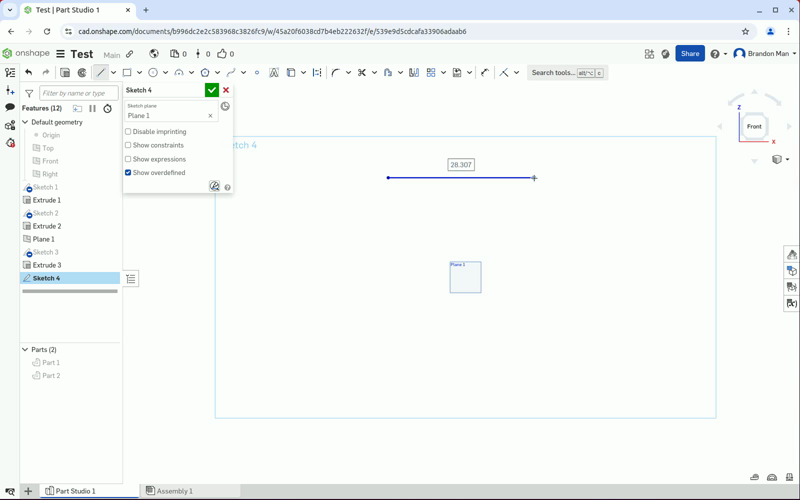
mouse_move(564, 177)
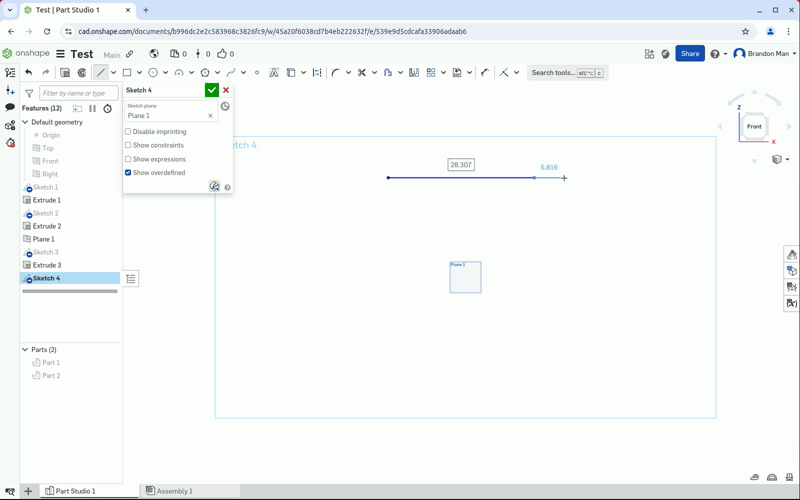
mouse_move(534, 169)
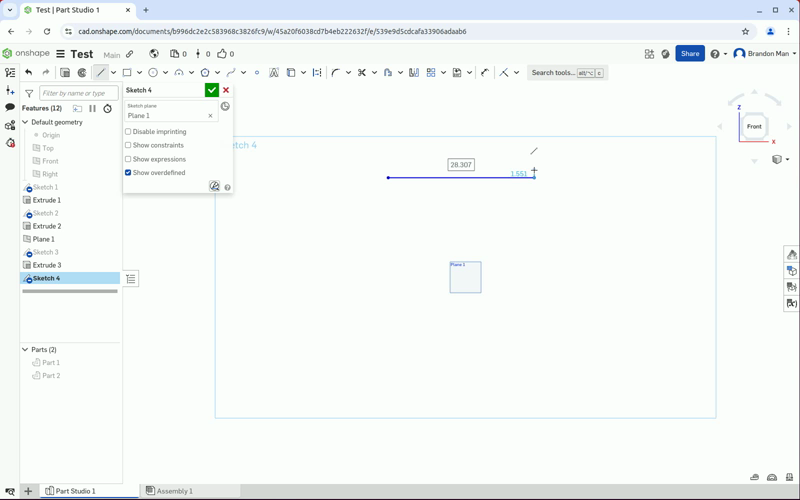
click(534, 169)
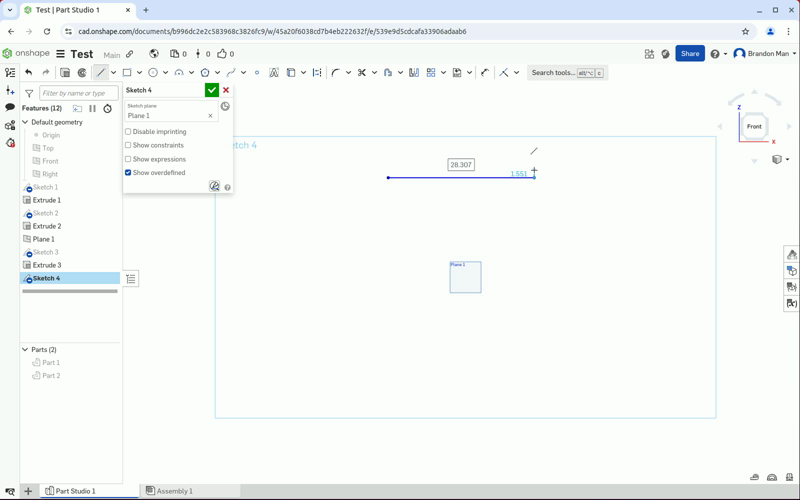
key_up(shift)
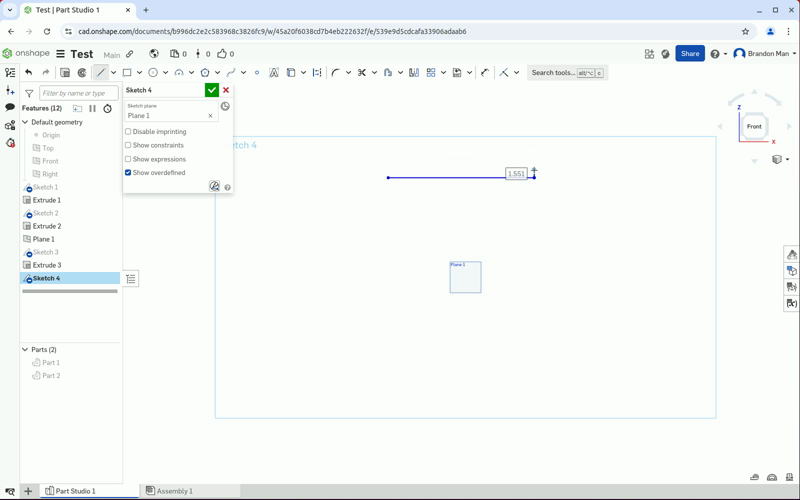
key_down(shift)
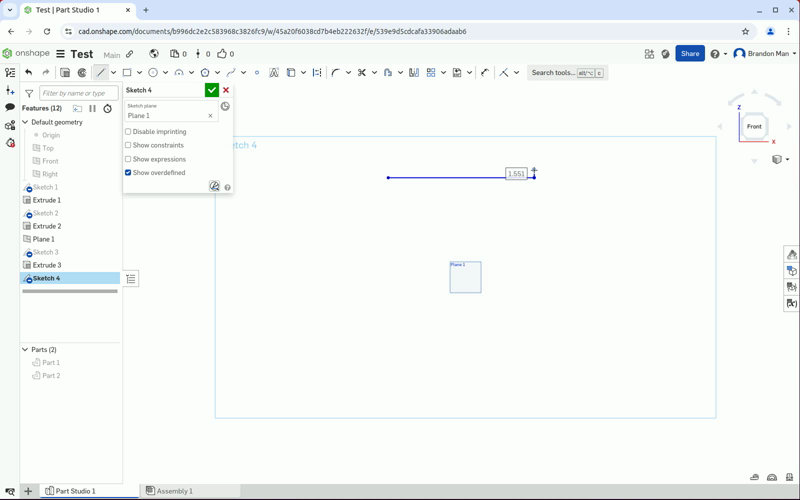
mouse_move(388, 169)
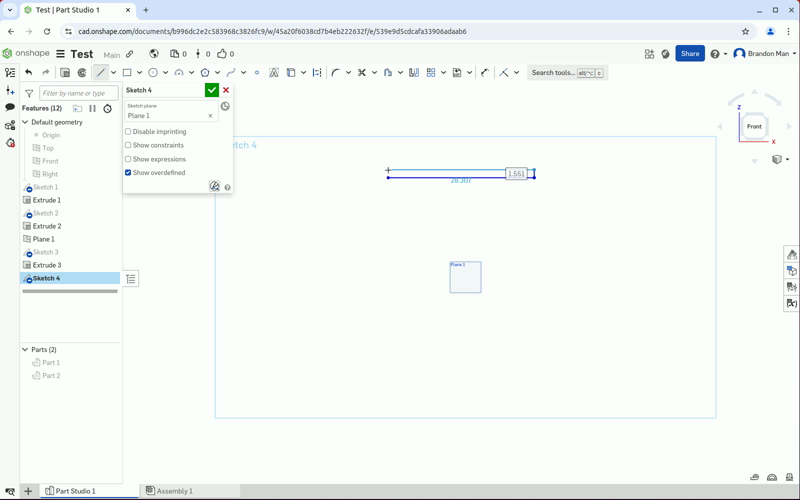
click(388, 169)
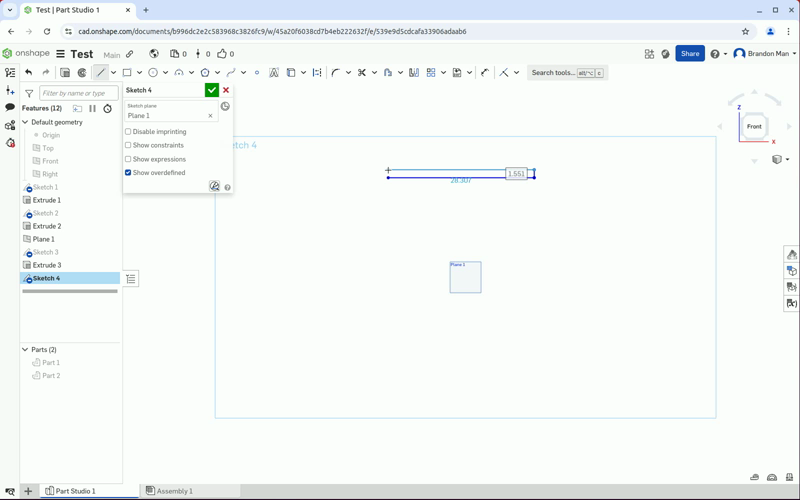
key_up(shift)
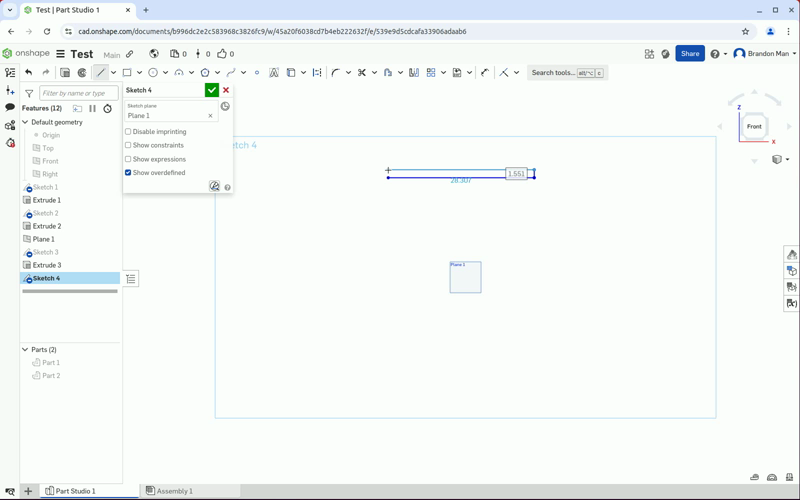
mouse_move(418, 169)
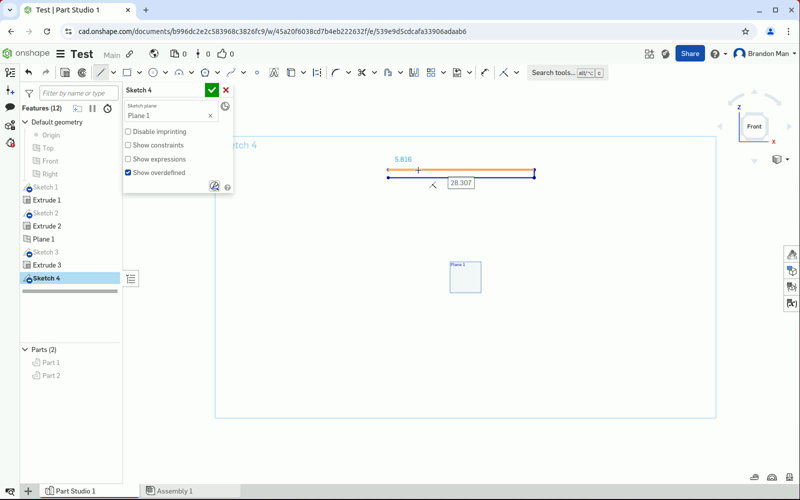
key_down(shift)
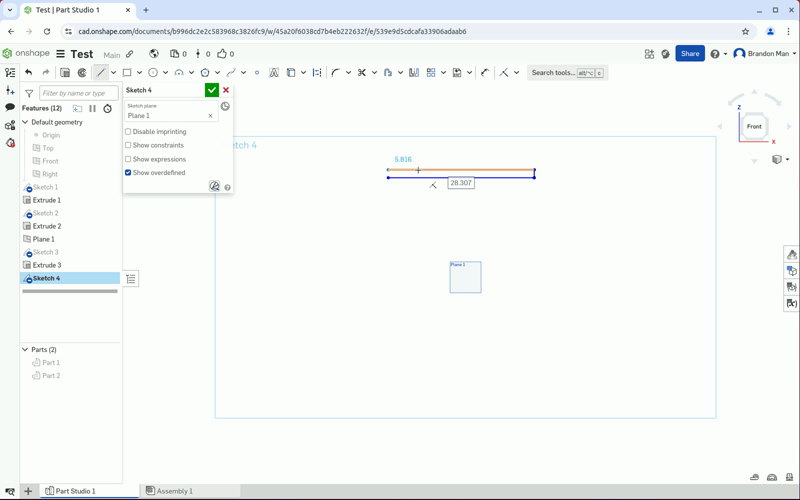
mouse_move(388, 177)
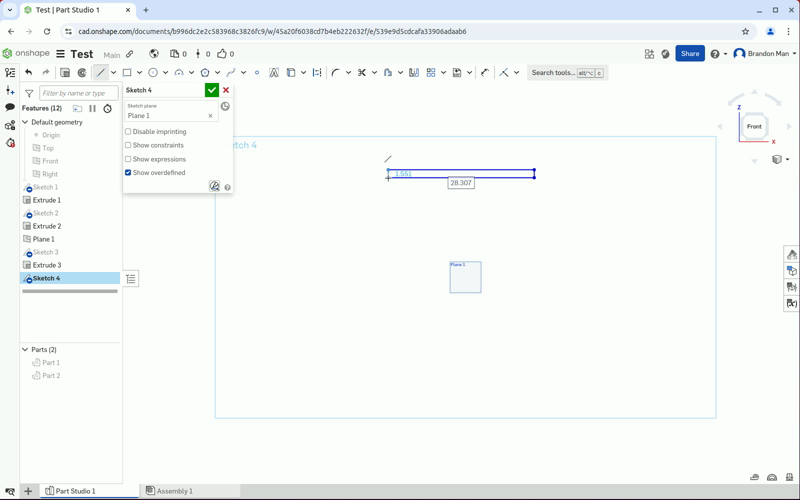
key_up(shift)
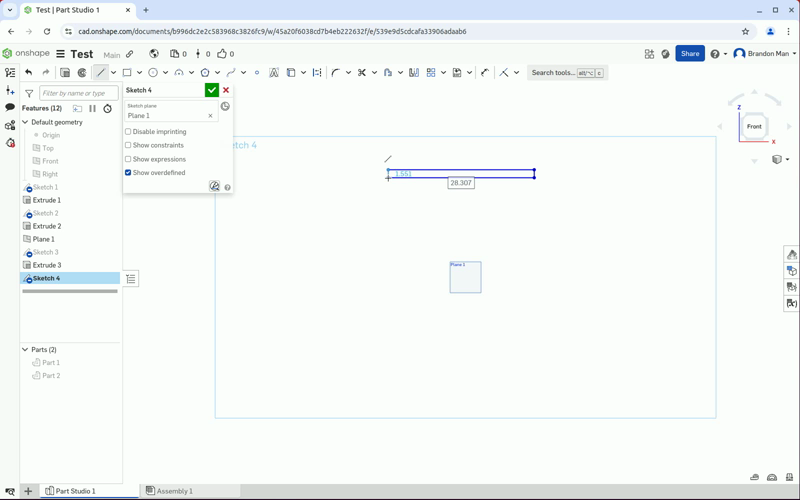
click(388, 177)
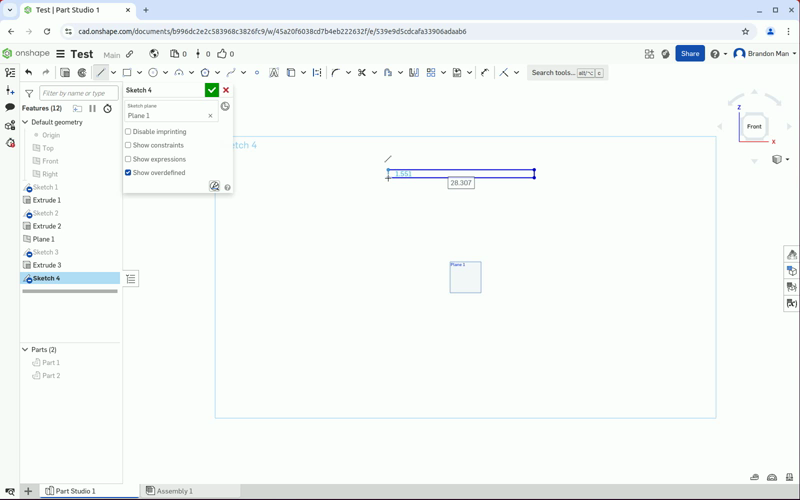
key(esc)
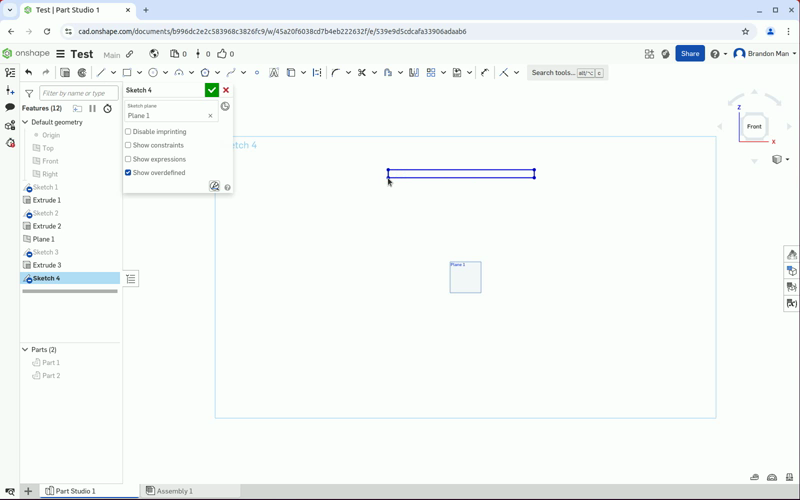
mouse_move(453, 172)
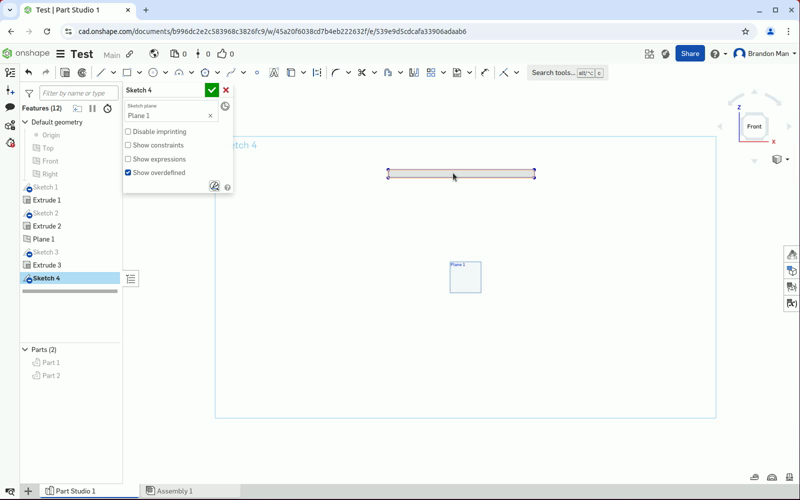
scroll(6)
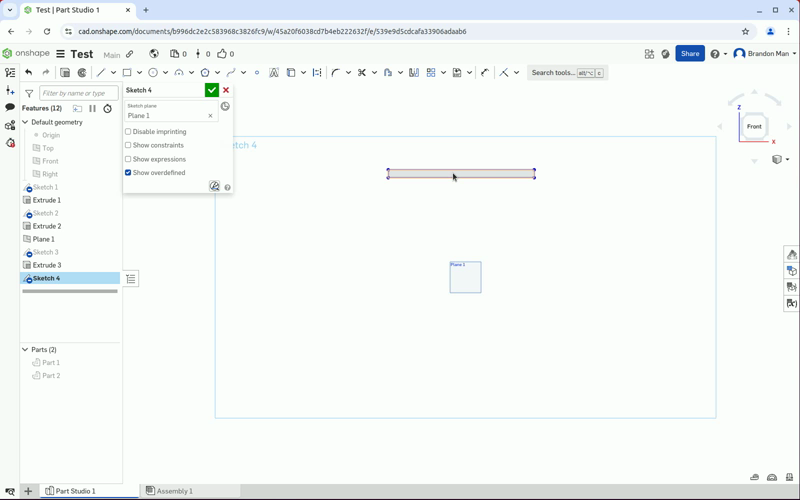
scroll(6)
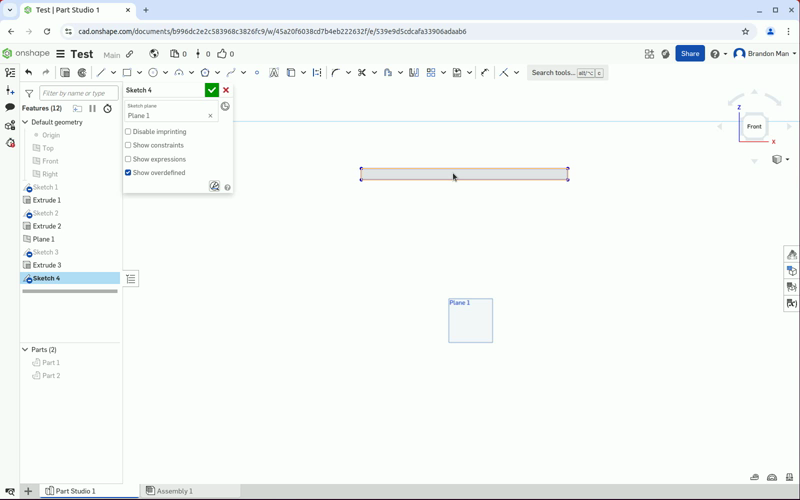
scroll(6)
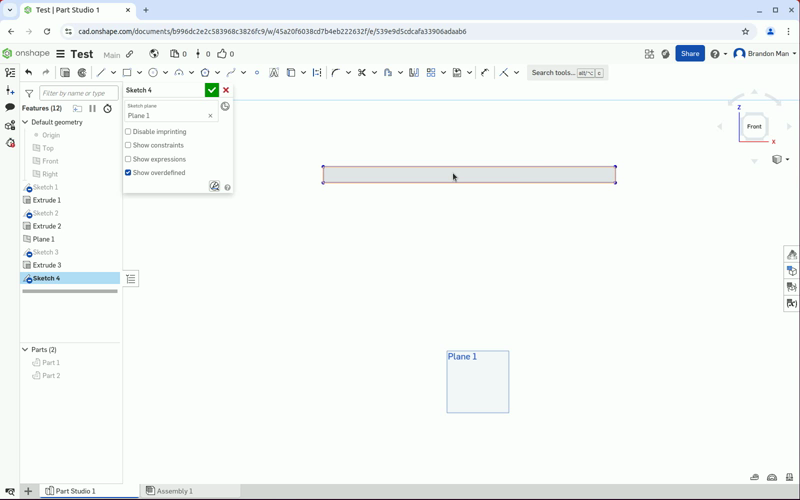
scroll(6)
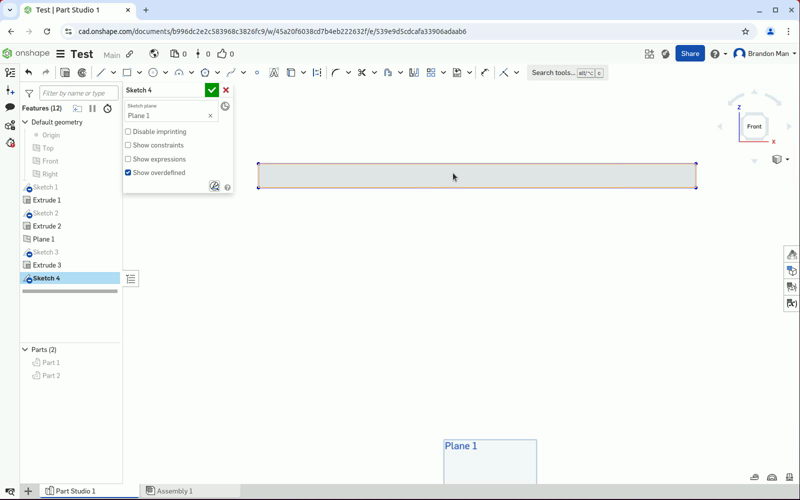
scroll(6)
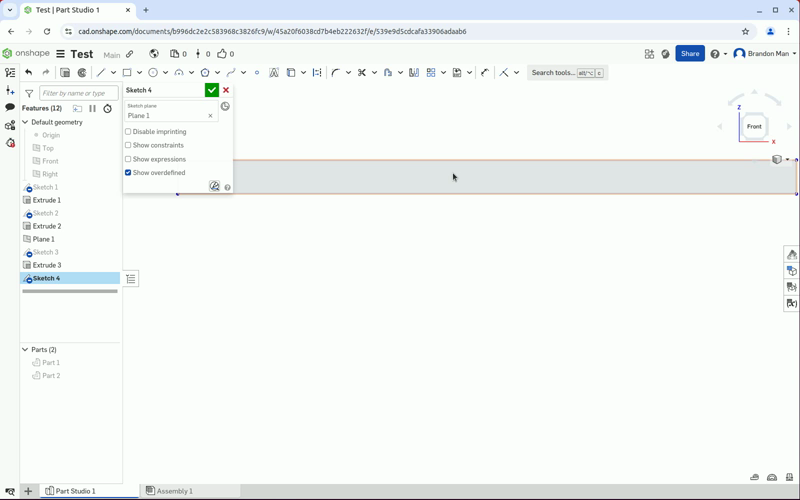
scroll(6)
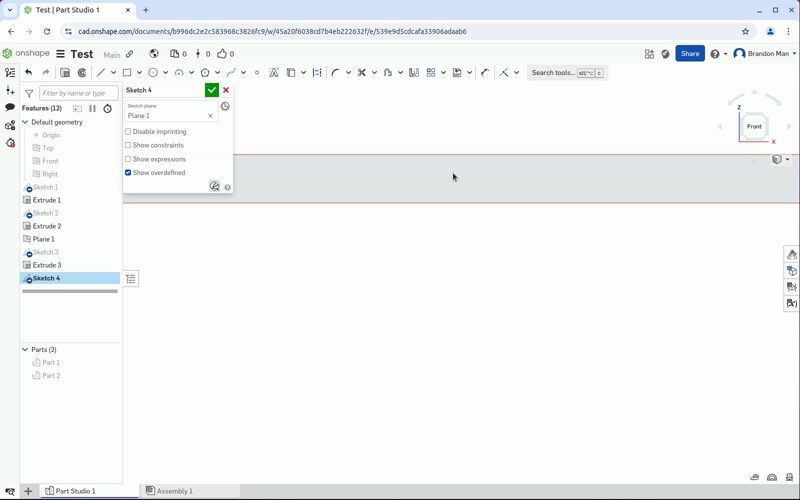
scroll(6)
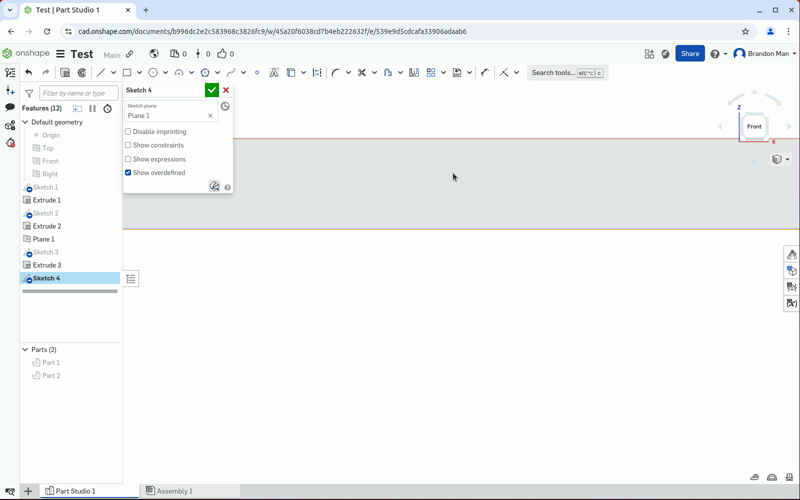
click(453, 172)
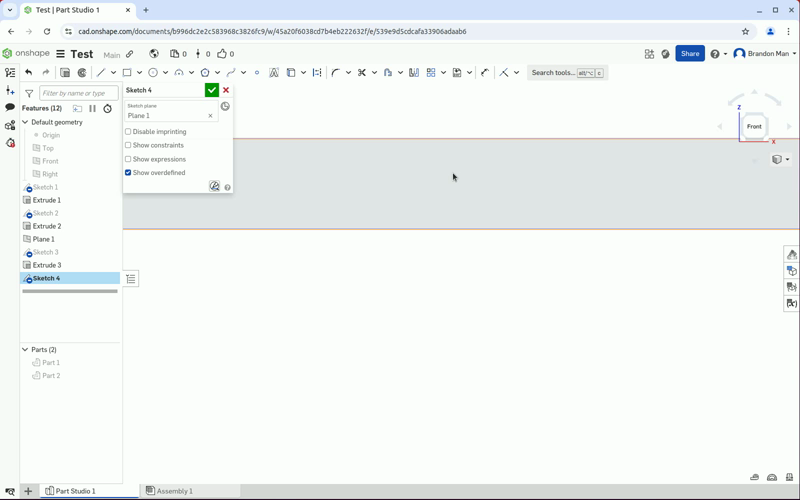
scroll(-6)
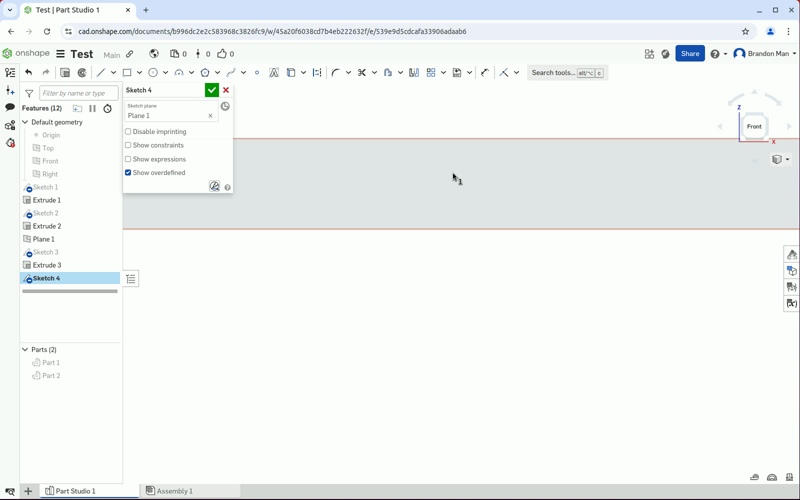
scroll(-6)
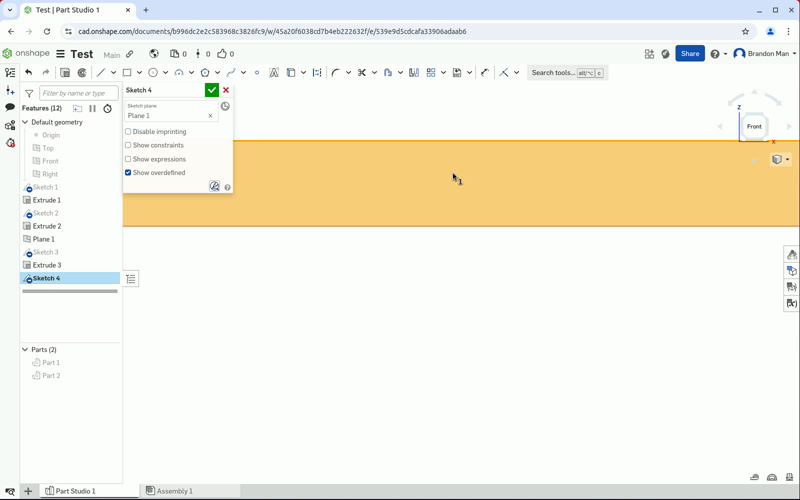
scroll(-6)
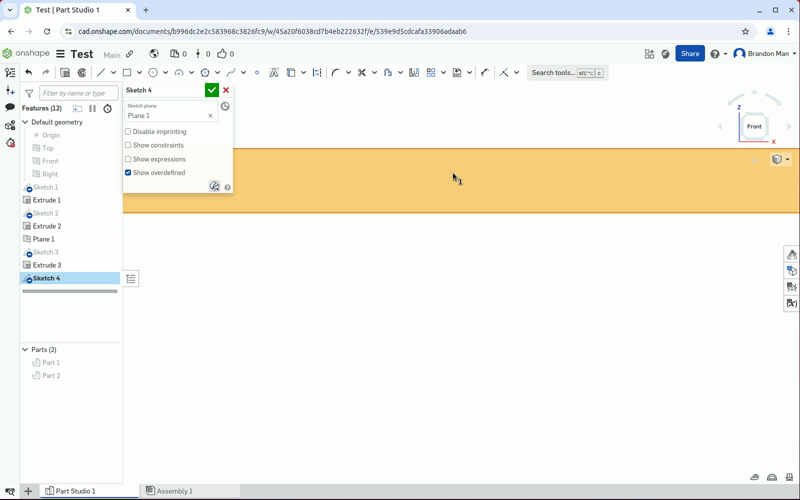
scroll(-6)
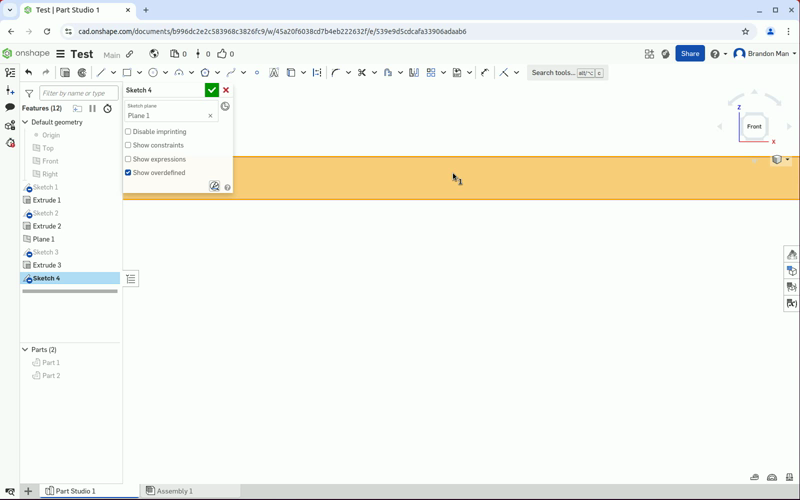
scroll(-6)
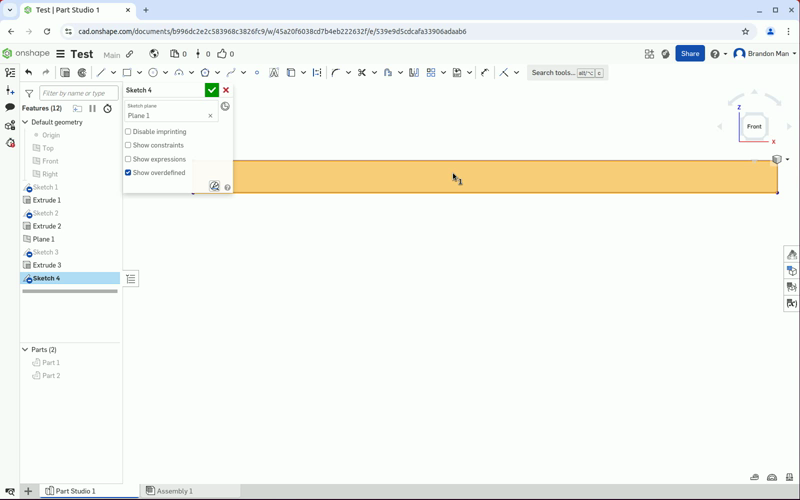
scroll(-6)
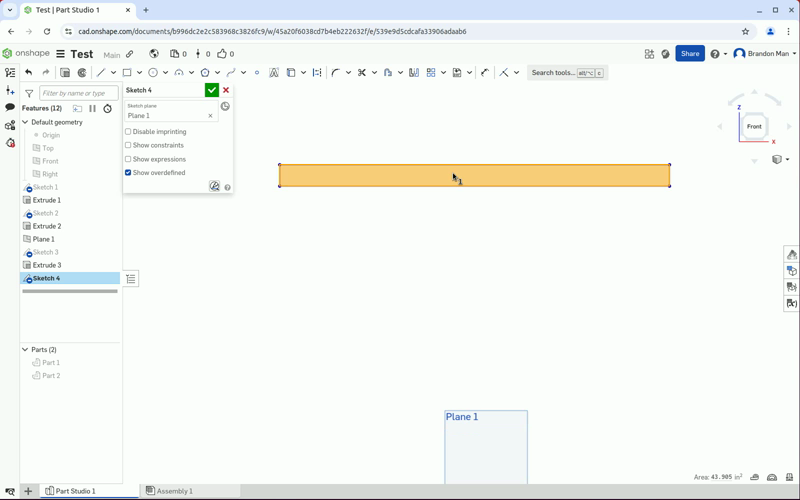
scroll(-6)
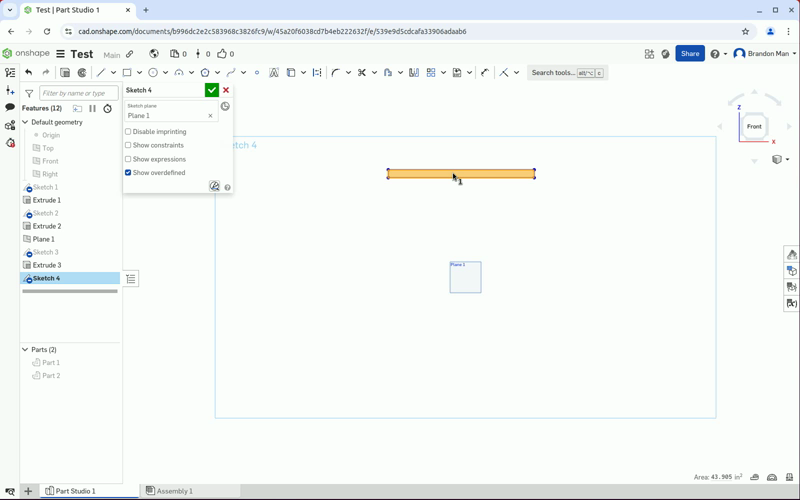
mouse_move(73, 352)
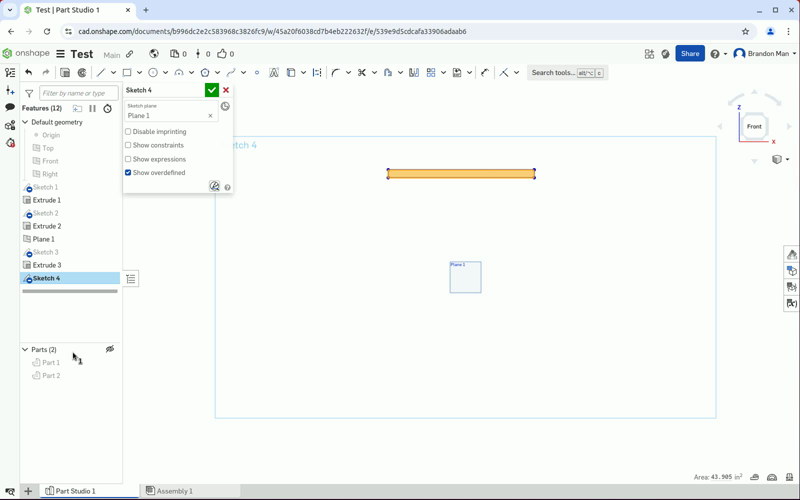
key(shift+y)
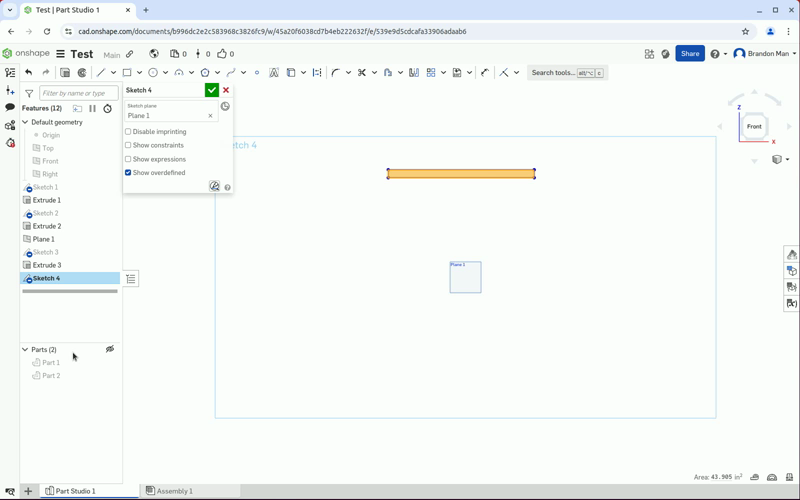
key(shift+e)
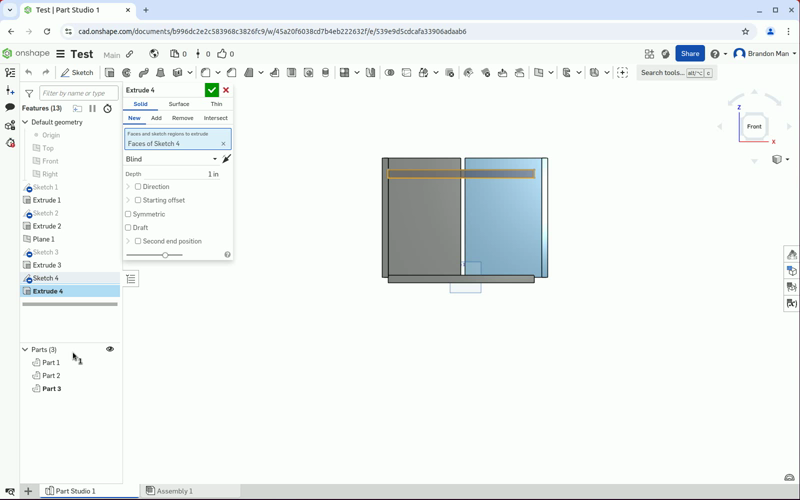
mouse_move(143, 106)
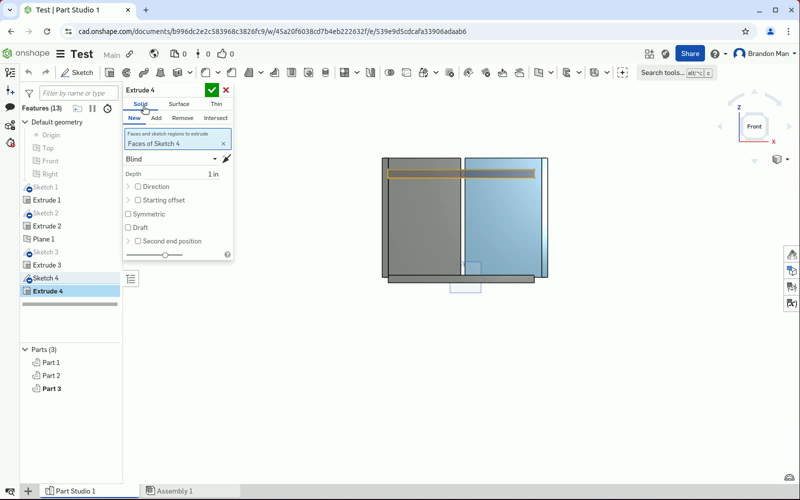
click(143, 106)
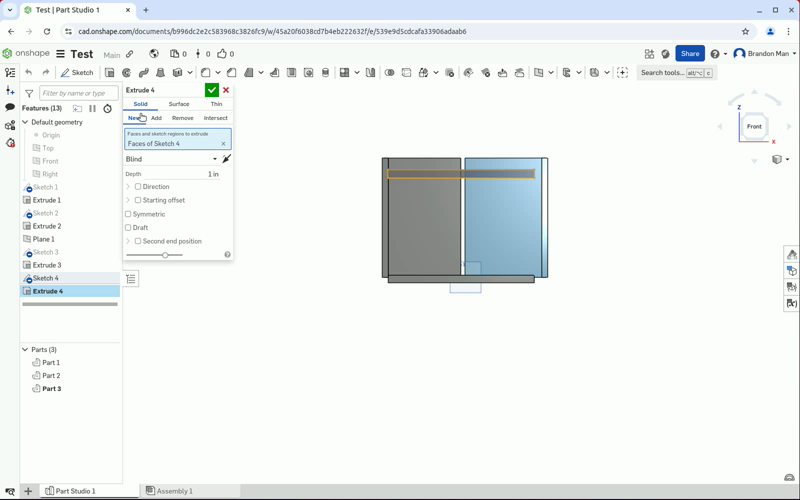
mouse_move(137, 120)
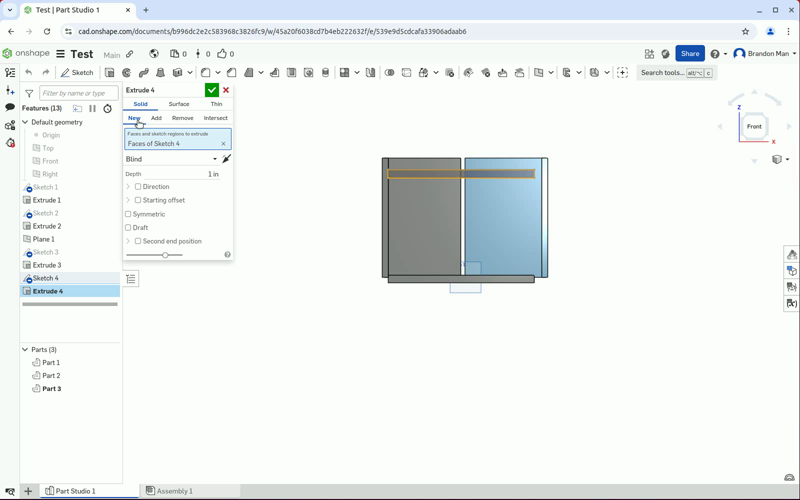
click(137, 120)
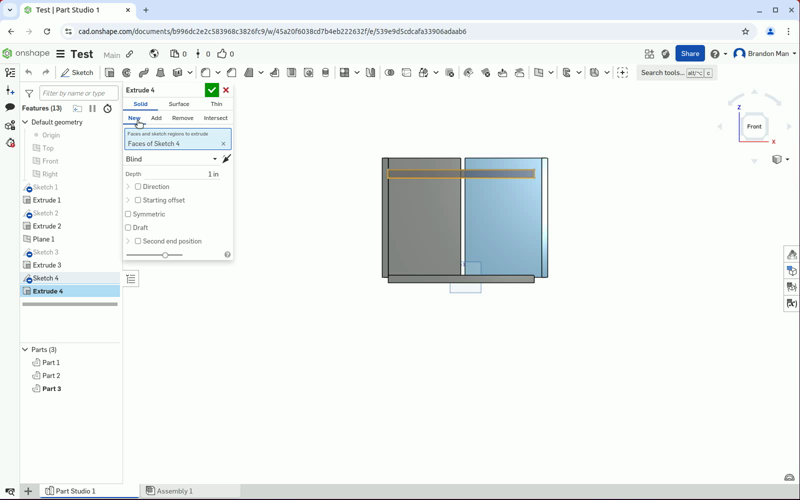
key(tab, 4)
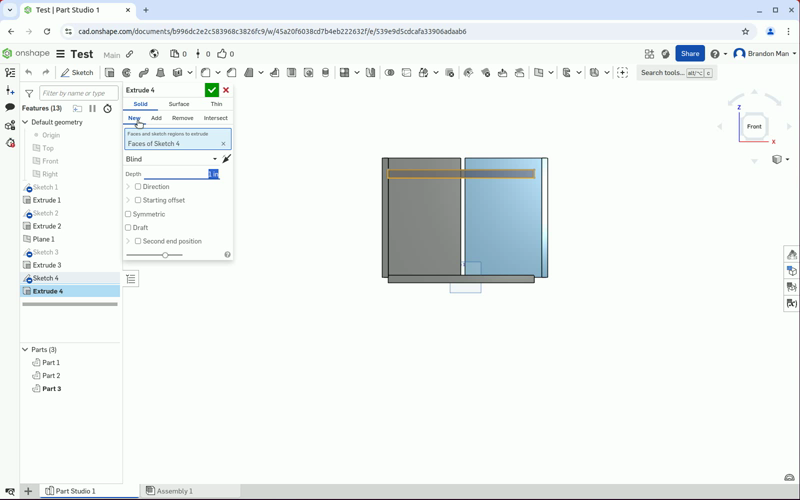
text(30.57)
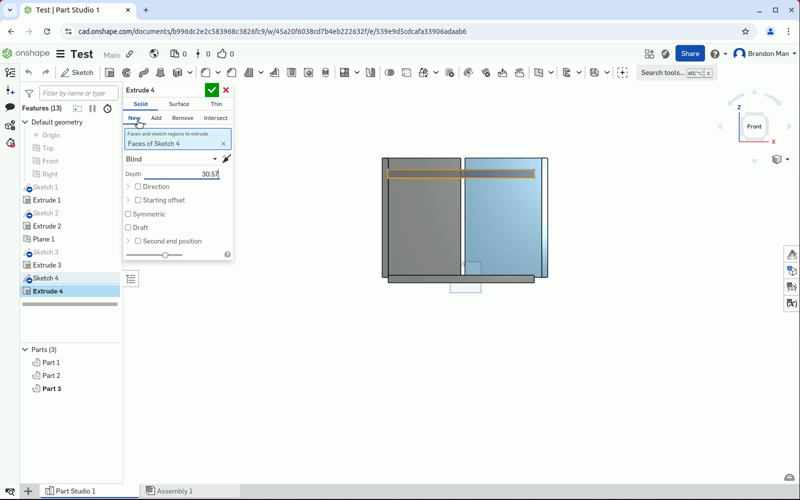
key(enter)
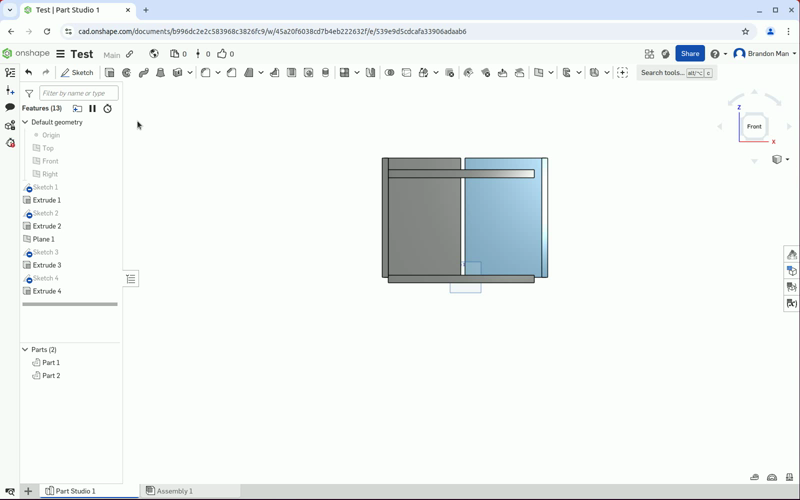
key(shift+h)
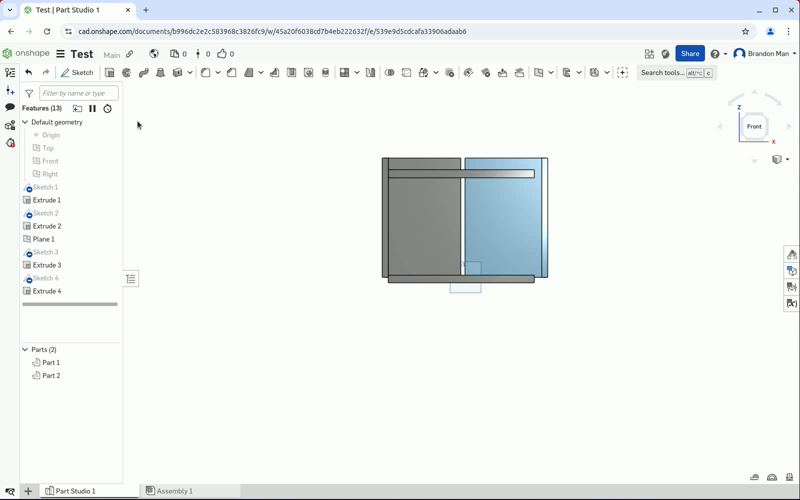
key(shift+h)
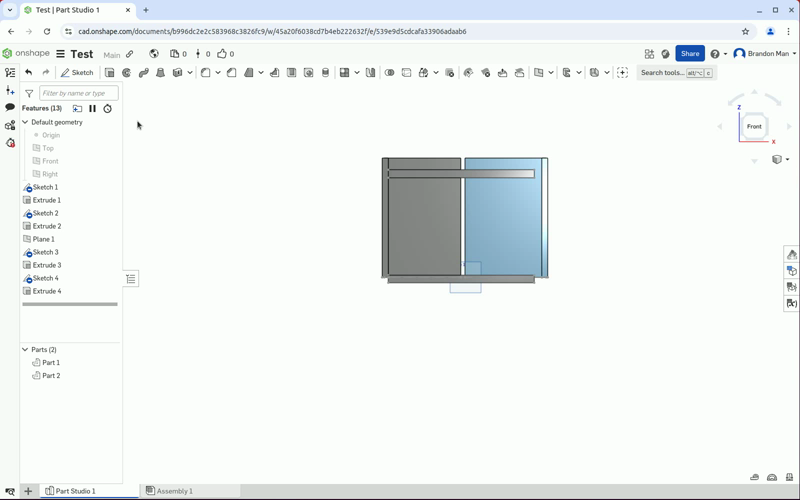
key(shift+7)
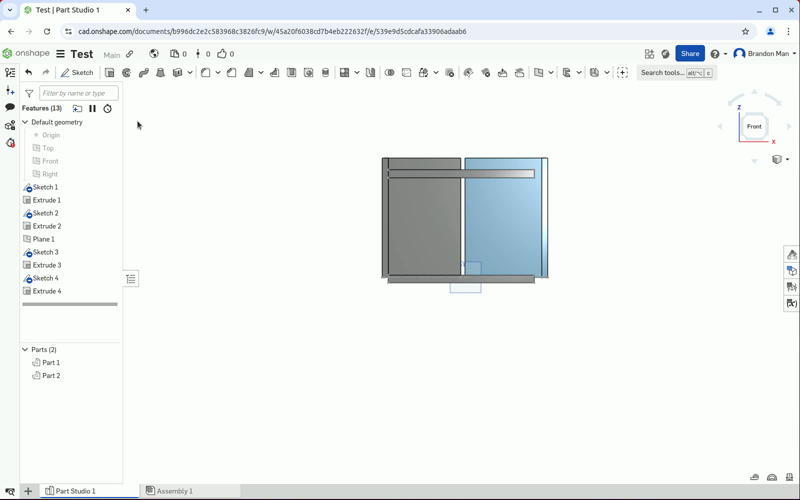
key(left, 2)
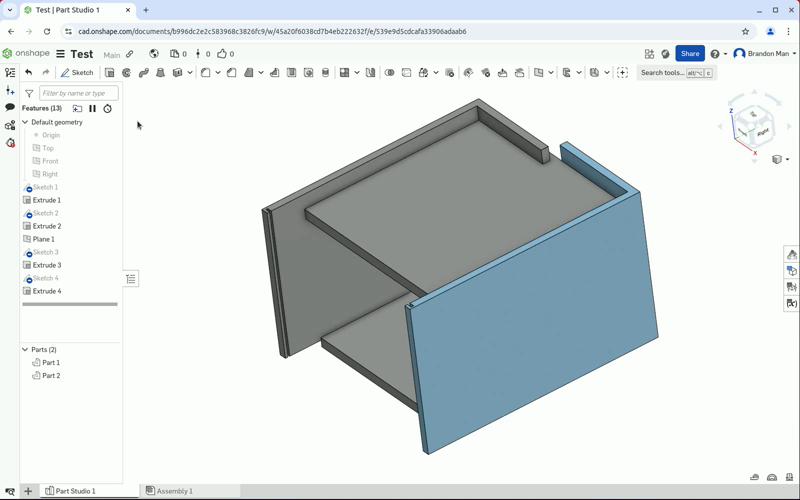
key(down, 2)
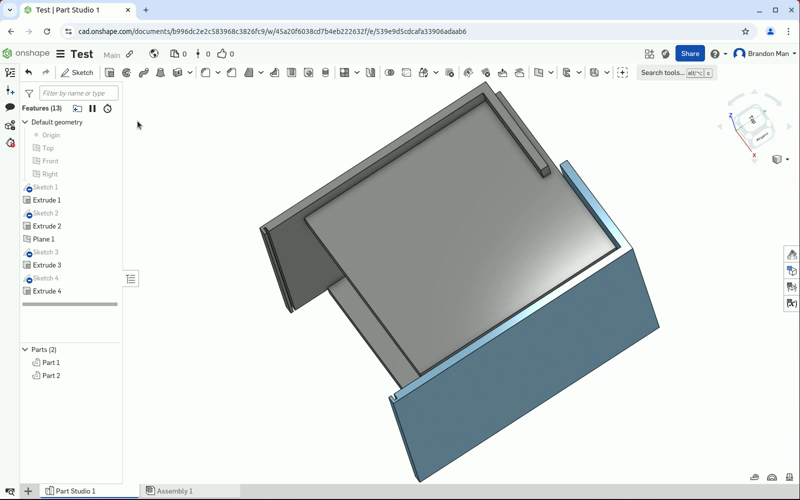
key(up, 2)
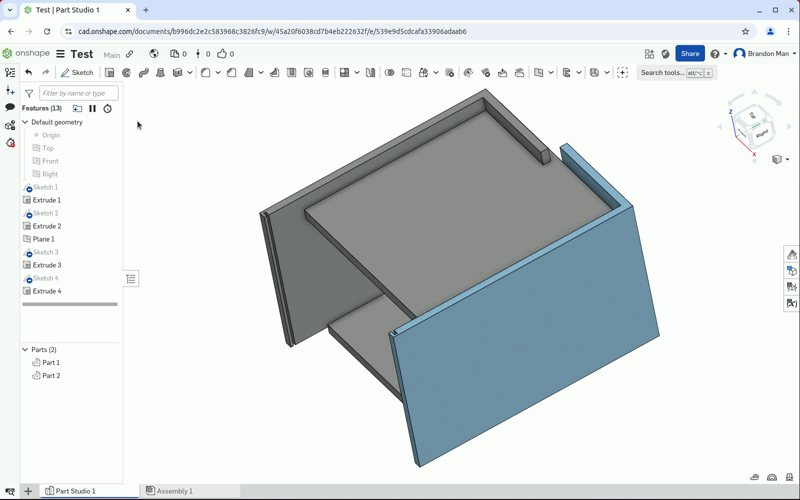
key(right, 2)
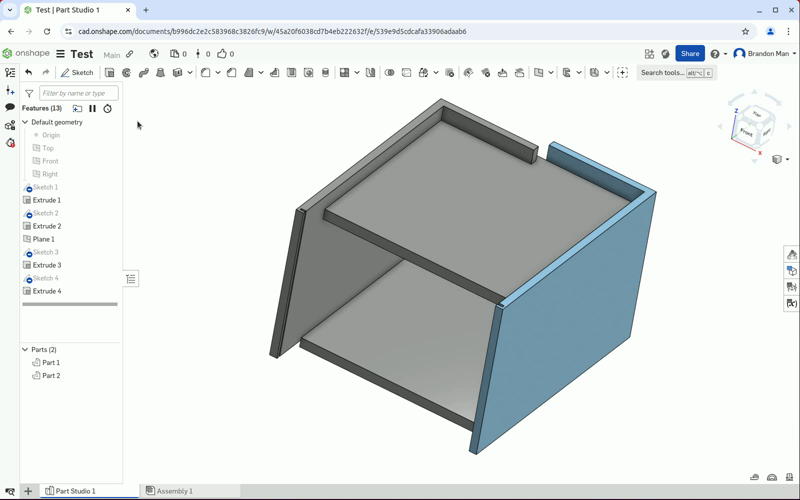
mouse_move(73, 189)
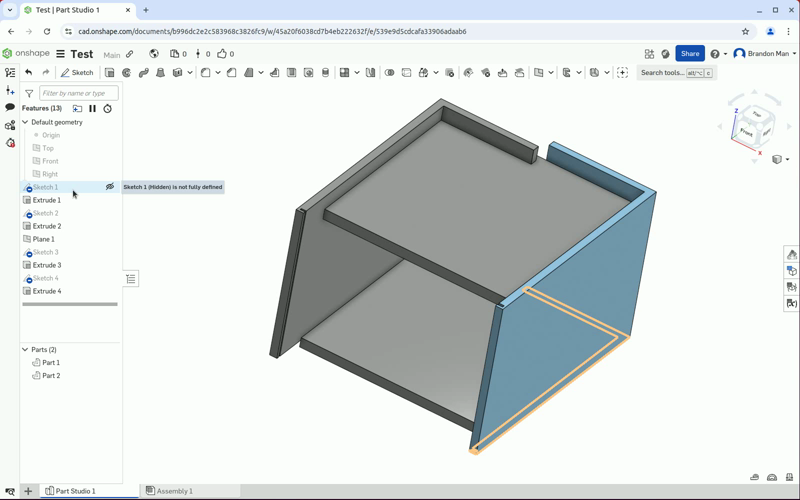
click(73, 189)